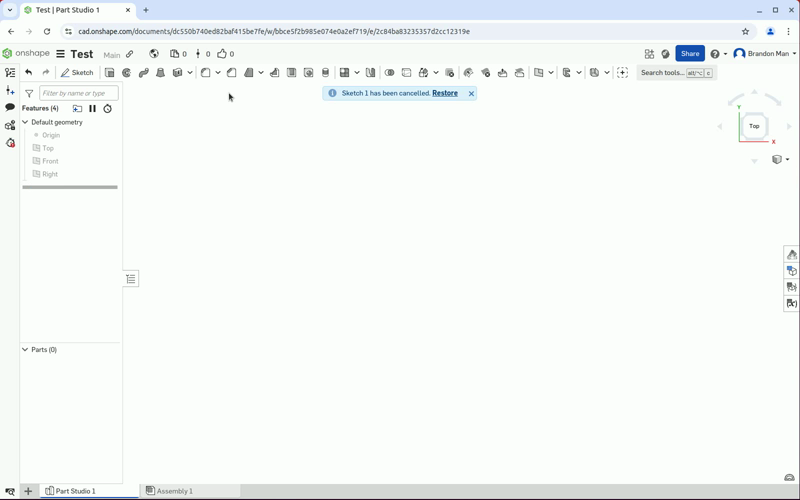
key(shift+h)
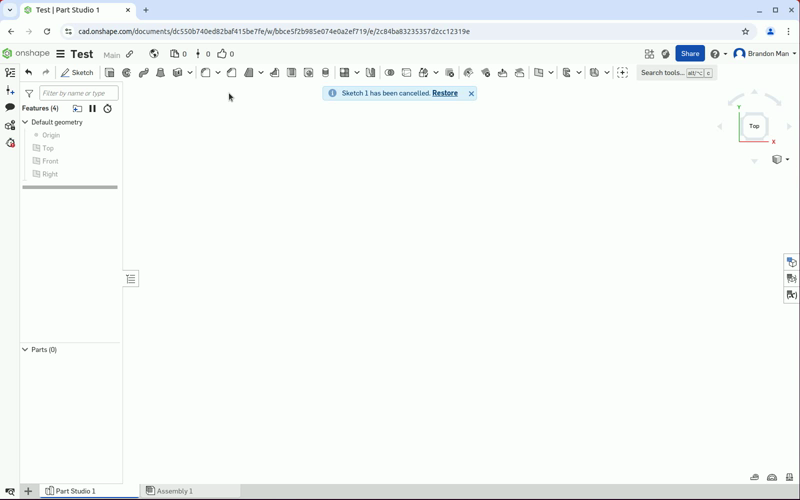
mouse_move(73, 352)
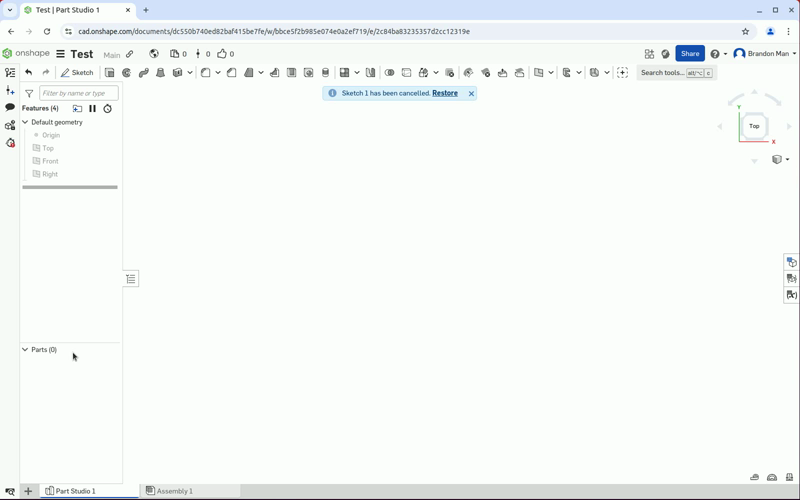
key(y)
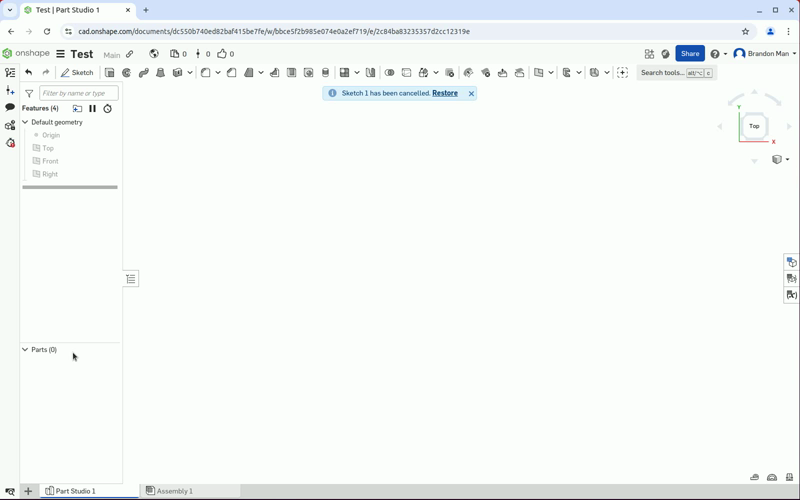
key(shift+p)
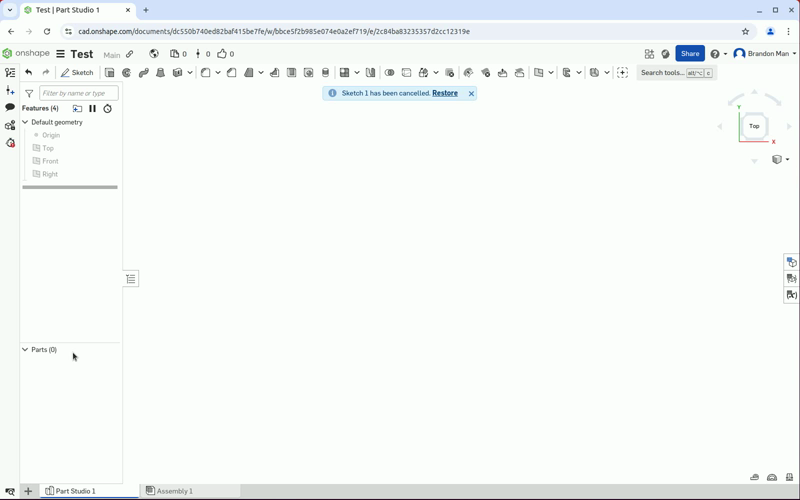
key(space)
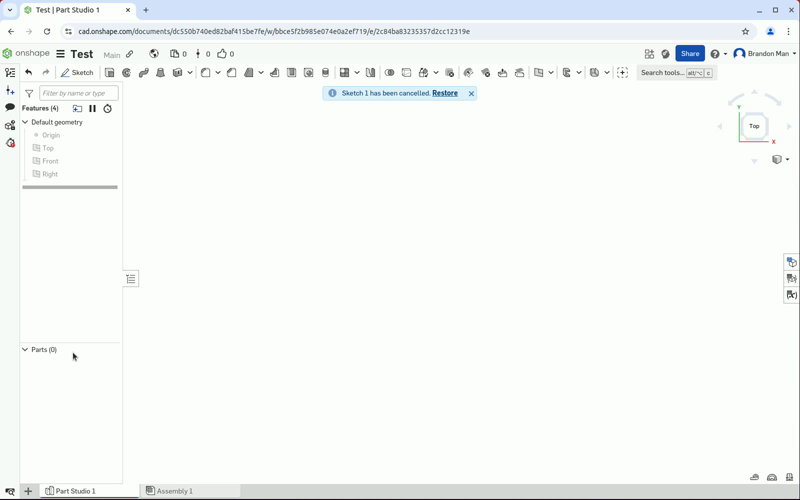
key_down(shift)
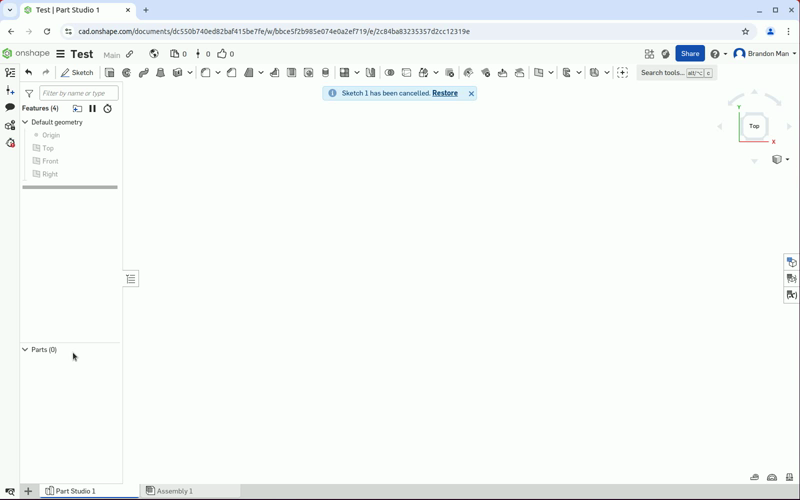
key(up)
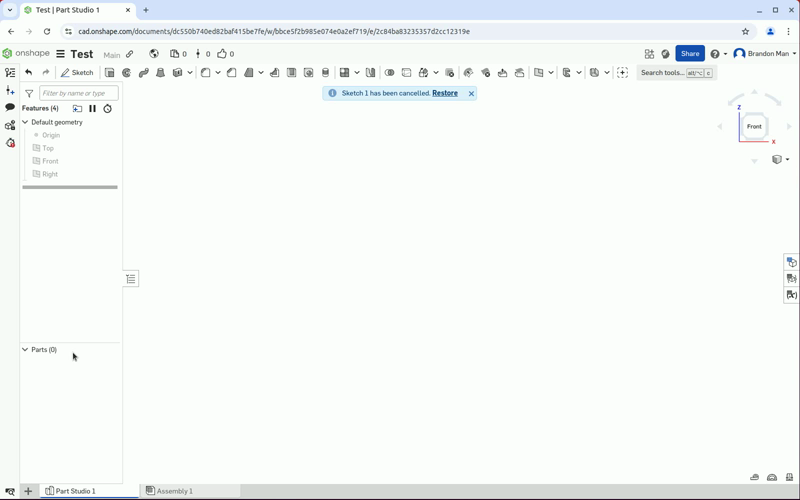
key_up(shift)
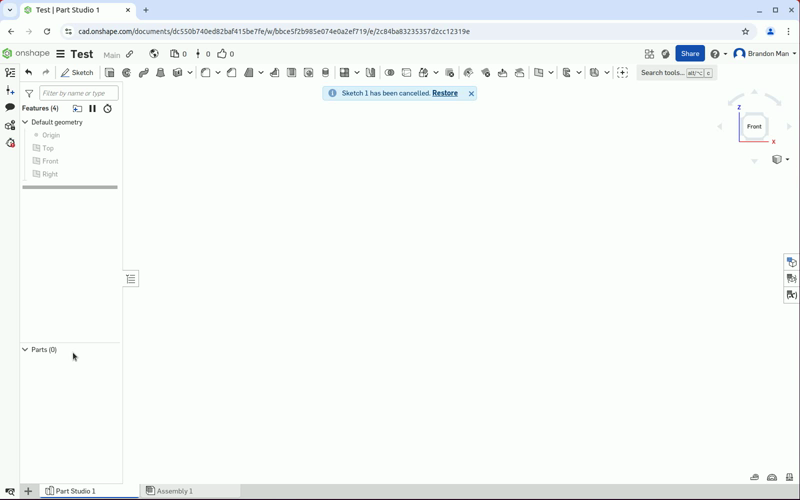
mouse_move(73, 352)
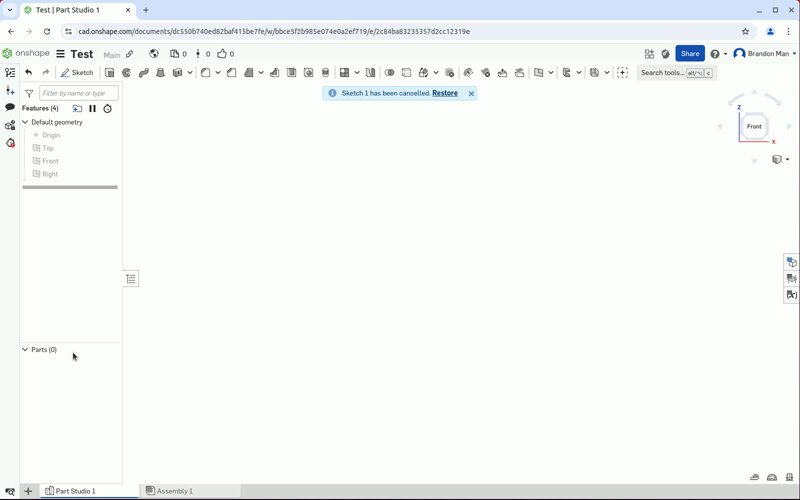
key(shift+y)
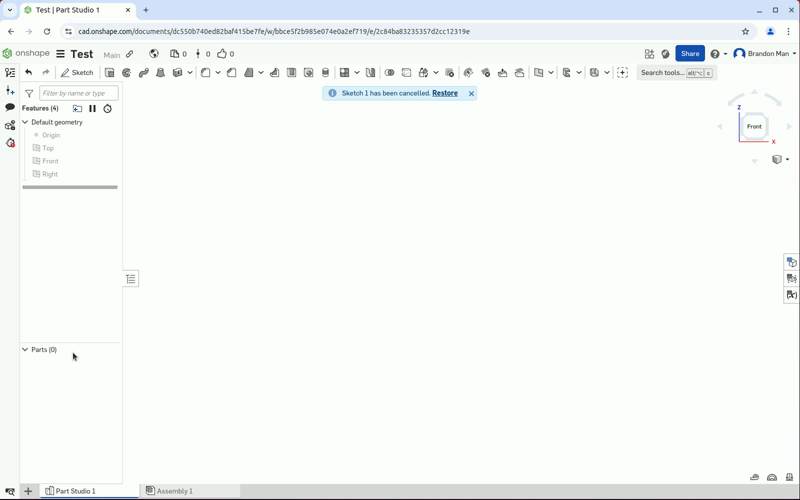
key(shift+s)
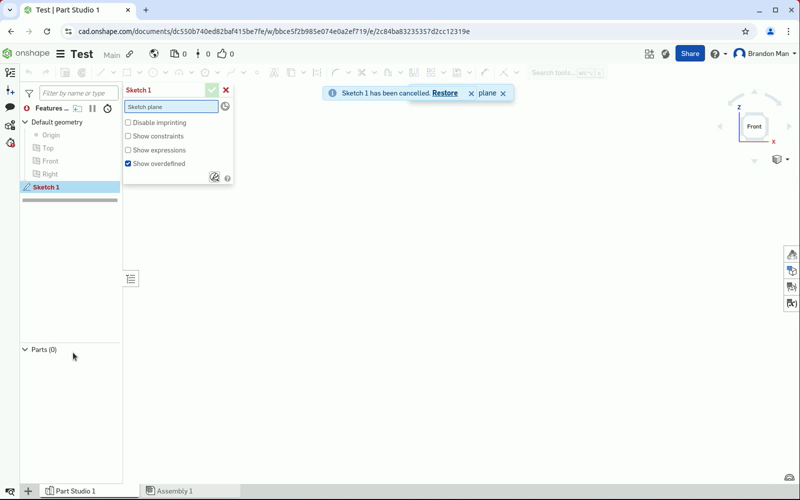
mouse_move(73, 163)
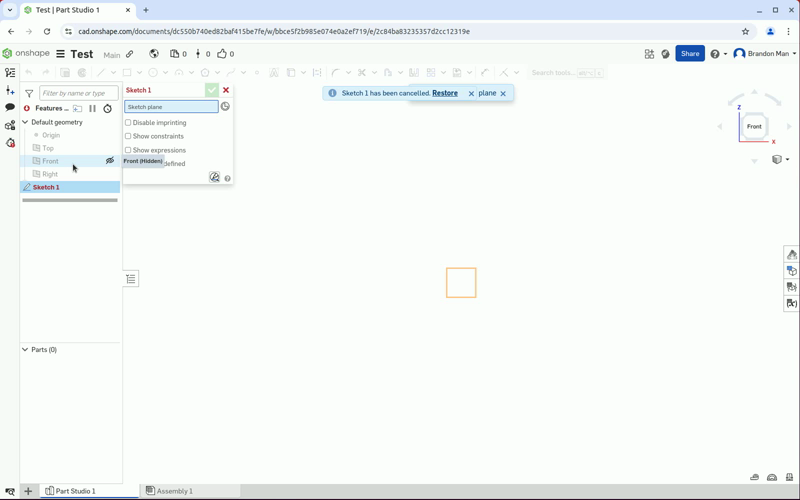
click(73, 163)
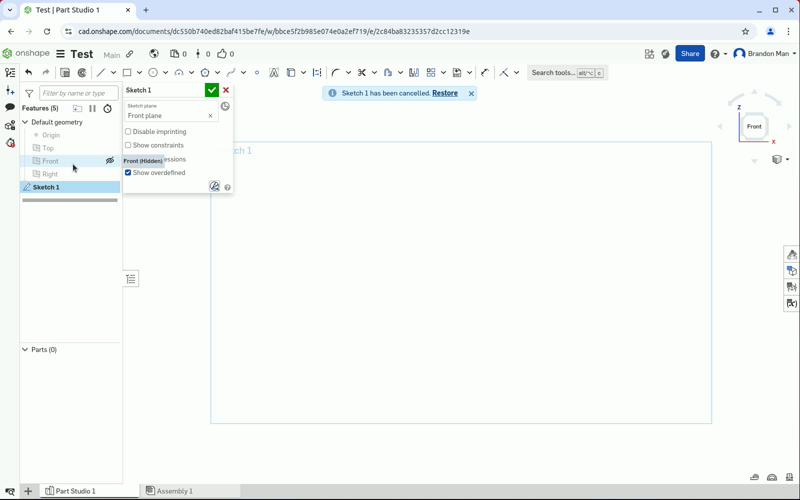
mouse_move(73, 352)
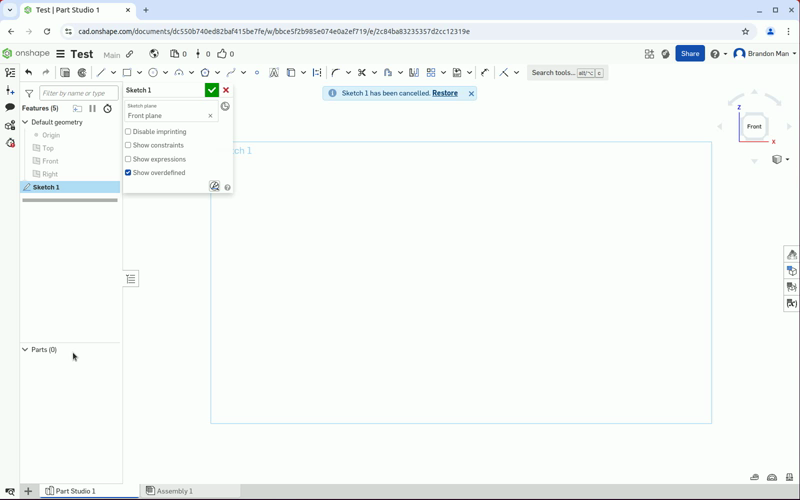
key(y)
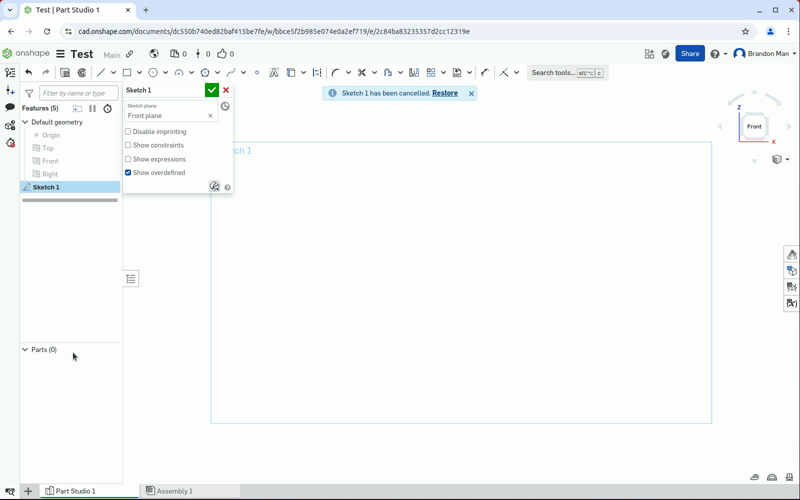
key(l)
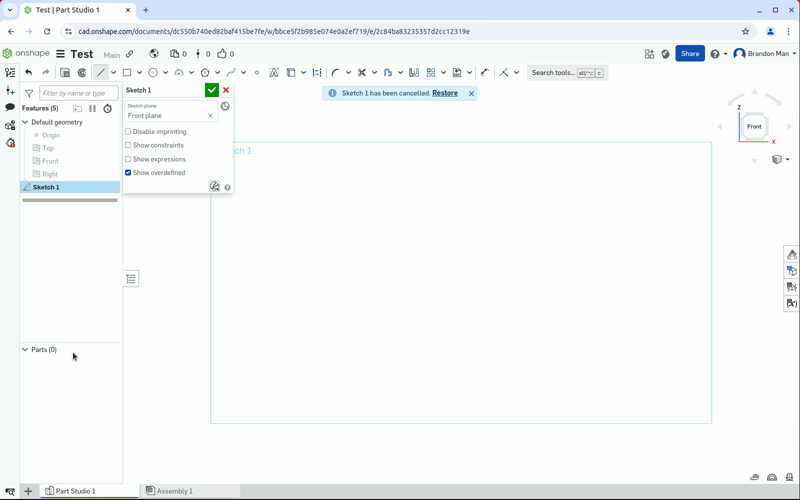
key_down(shift)
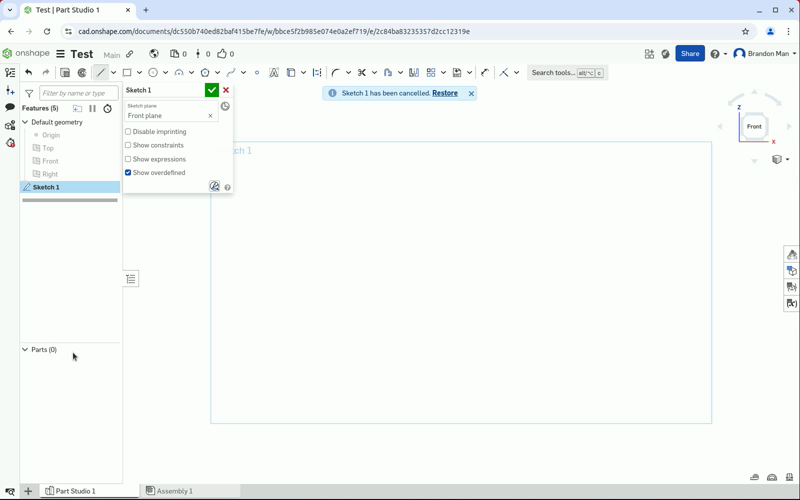
mouse_move(378, 395)
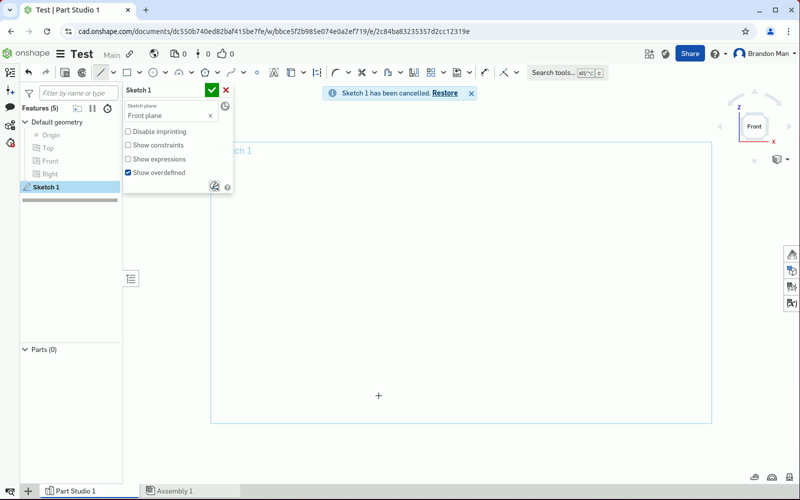
click(378, 395)
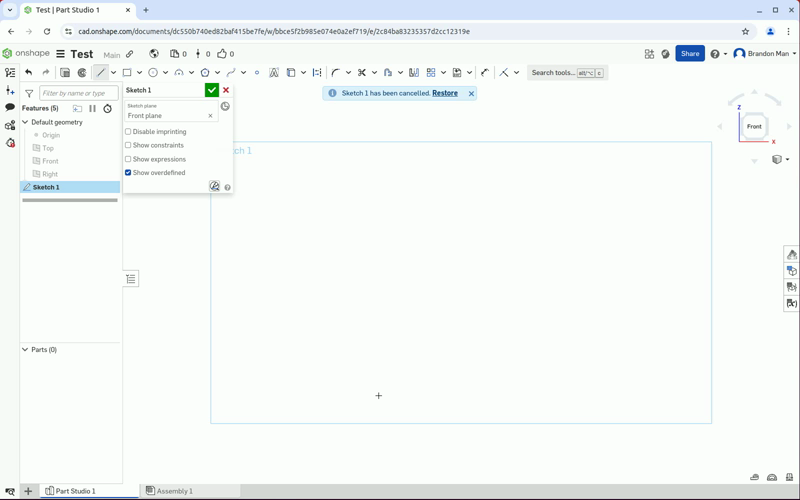
key_up(shift)
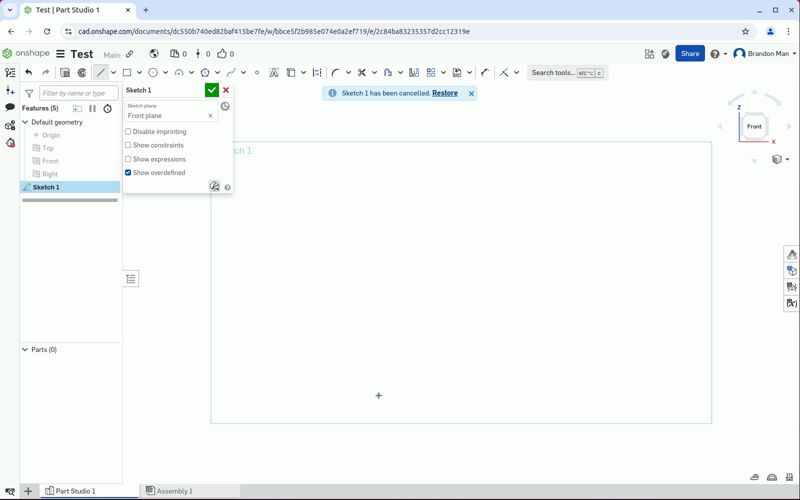
key_down(shift)
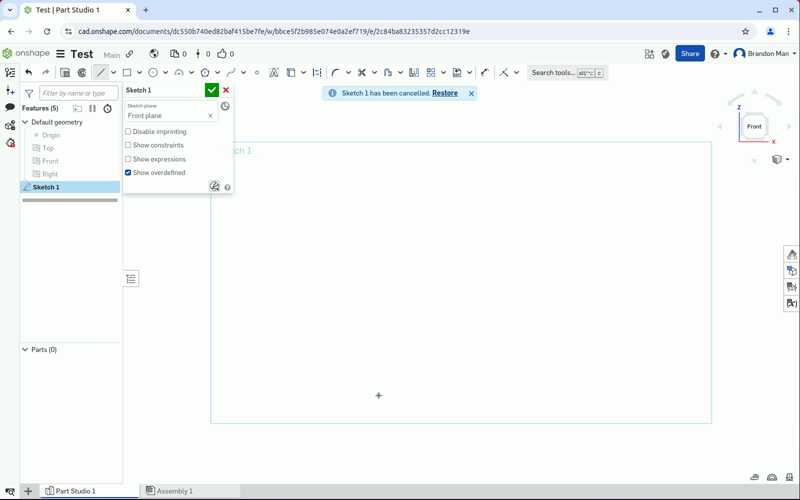
mouse_move(543, 395)
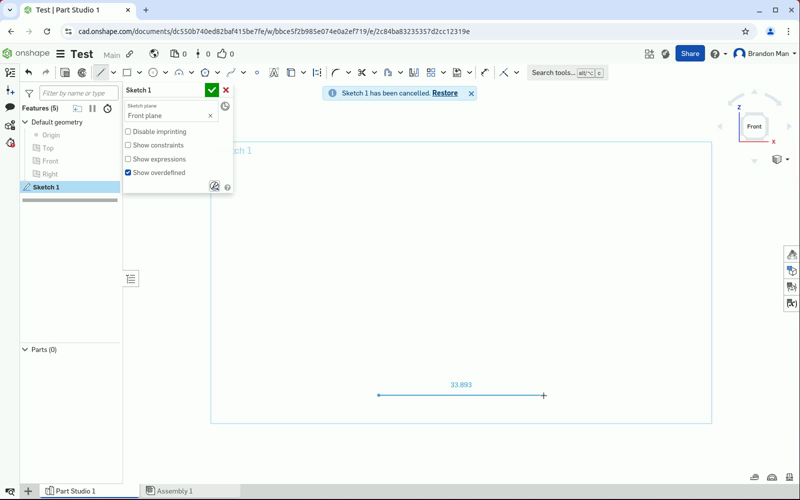
click(543, 395)
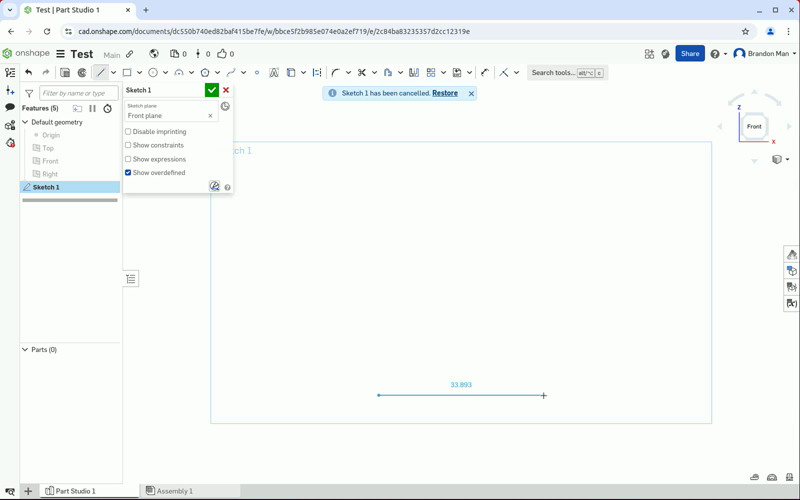
key_up(shift)
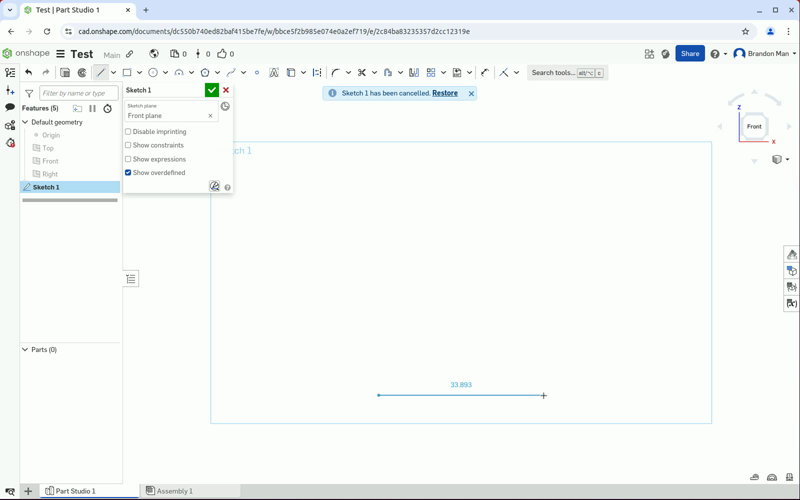
key_down(shift)
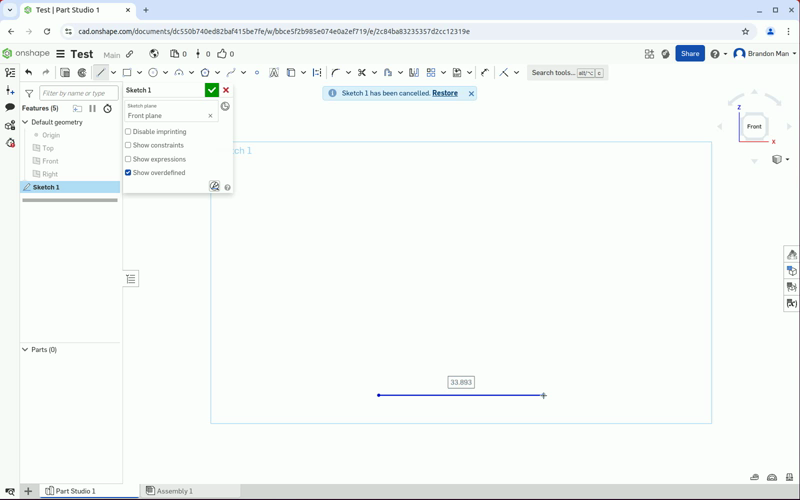
mouse_move(543, 171)
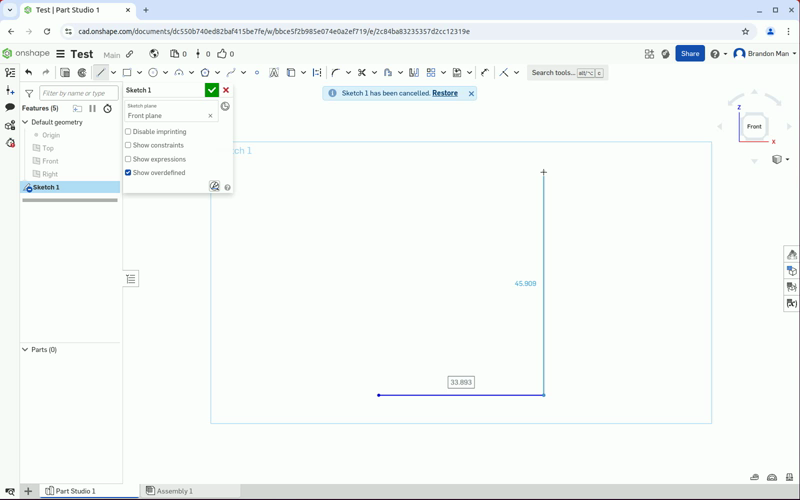
click(543, 171)
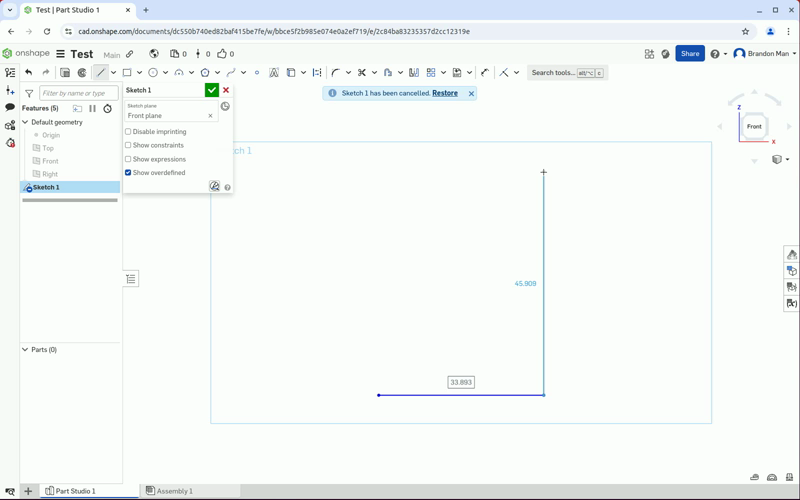
key_up(shift)
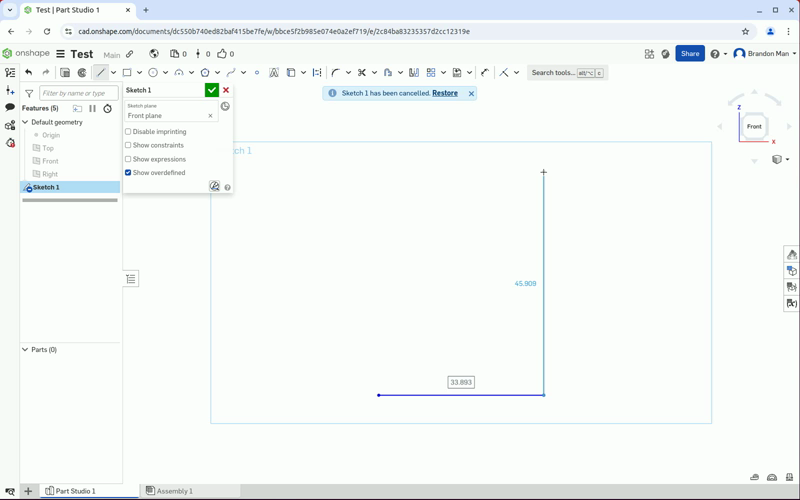
key_down(shift)
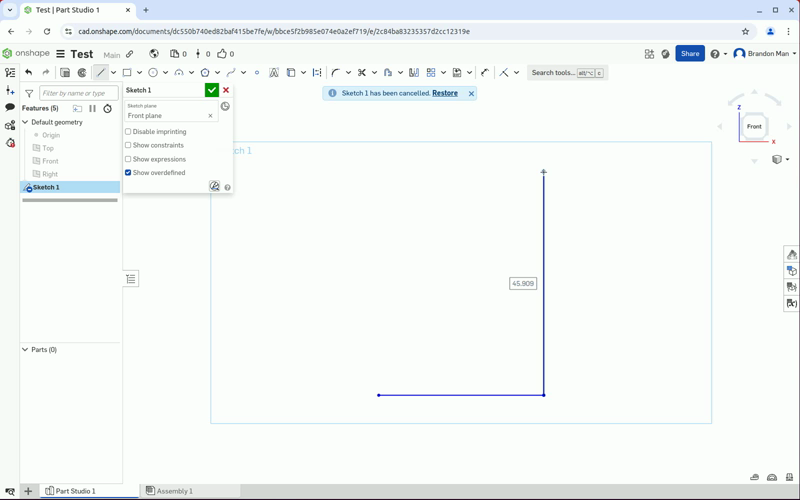
mouse_move(378, 171)
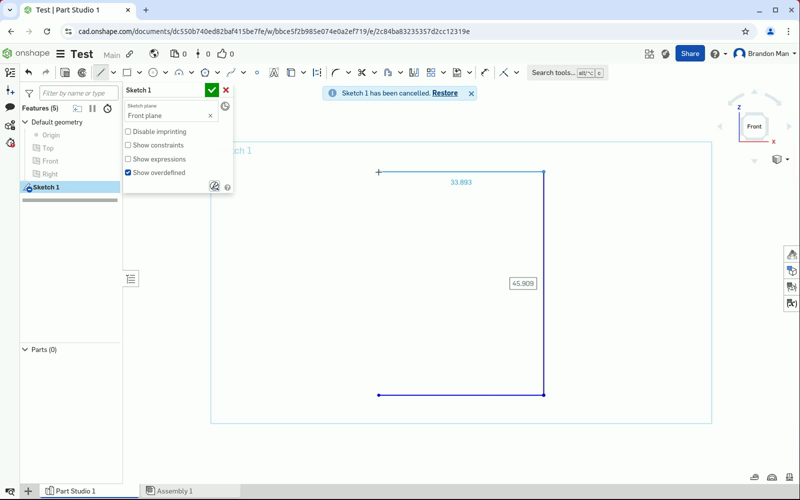
click(378, 171)
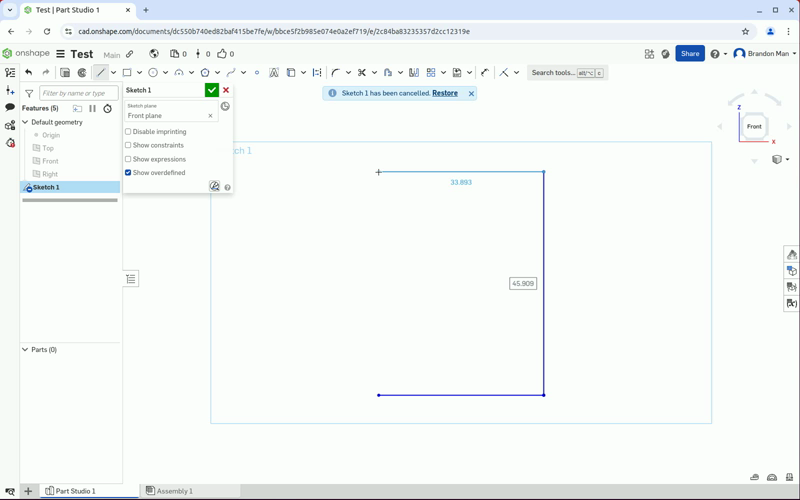
key_up(shift)
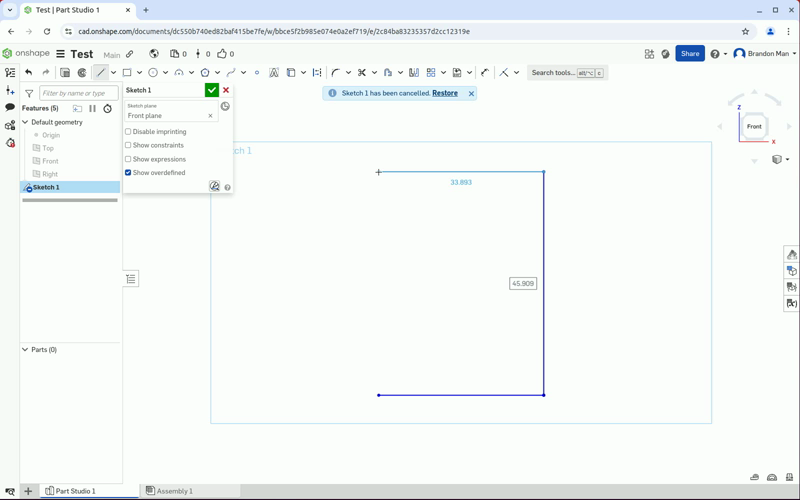
key_down(shift)
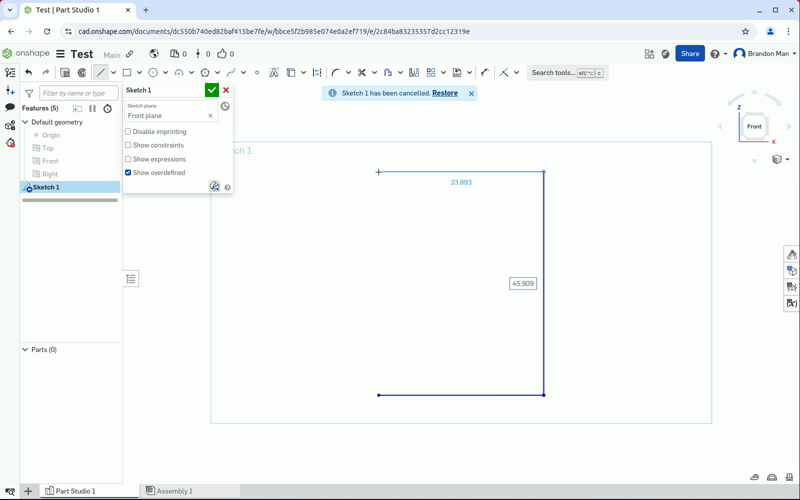
mouse_move(378, 395)
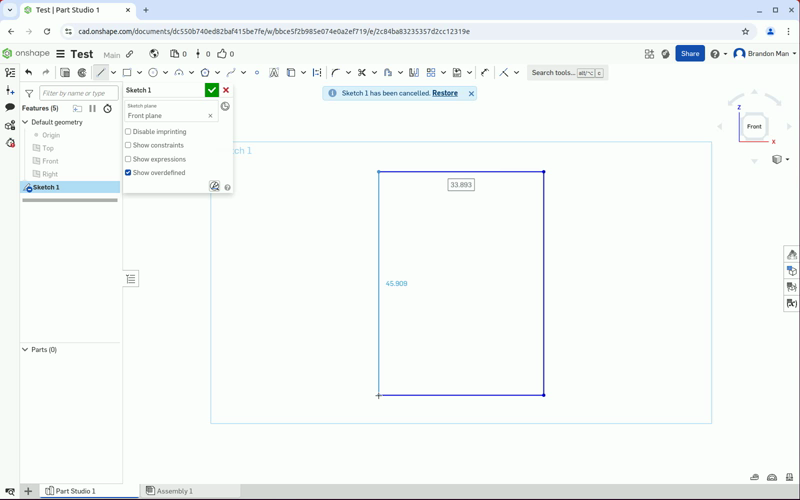
key_up(shift)
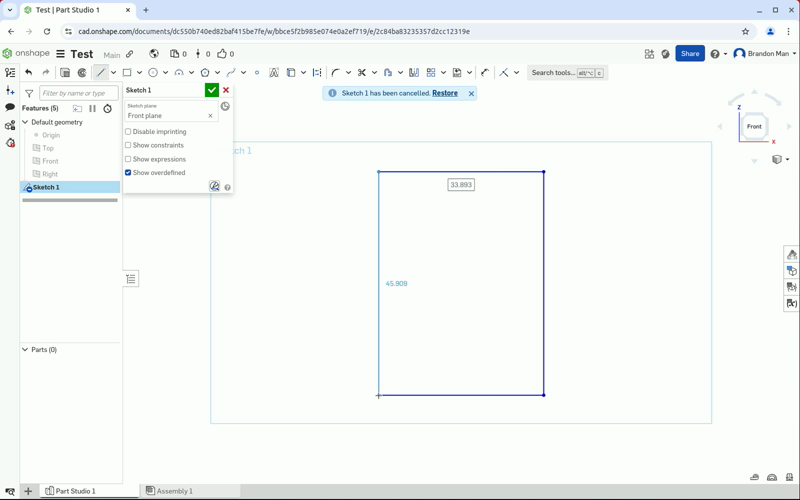
click(378, 395)
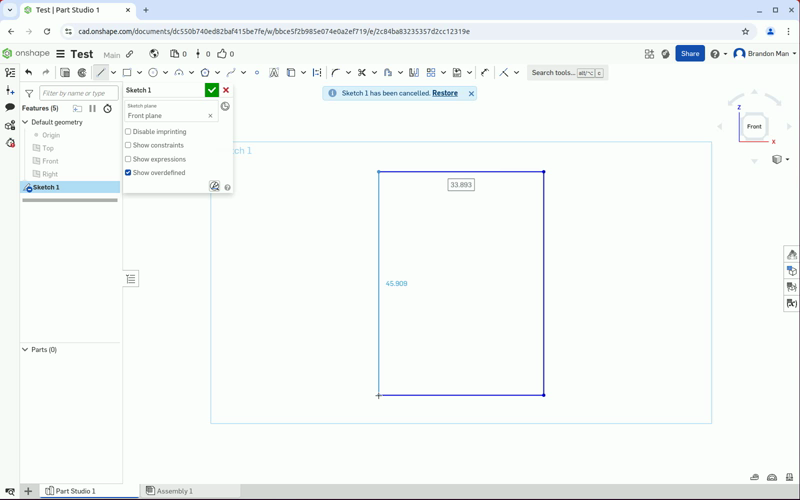
key(esc)
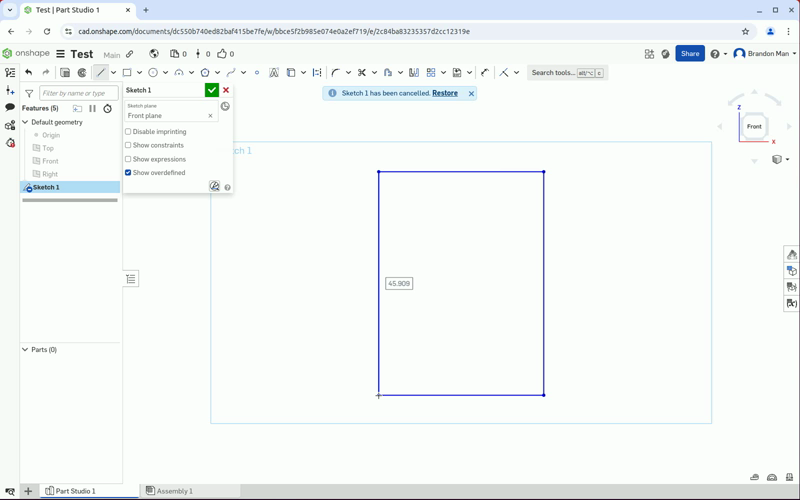
mouse_move(515, 223)
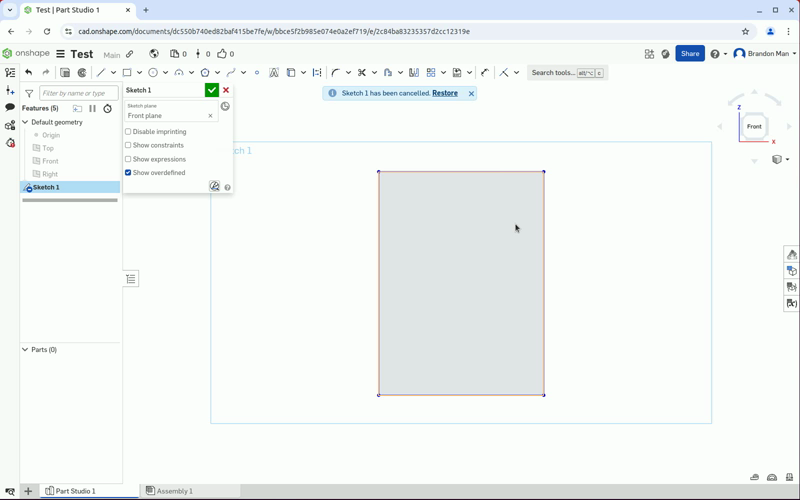
click(515, 223)
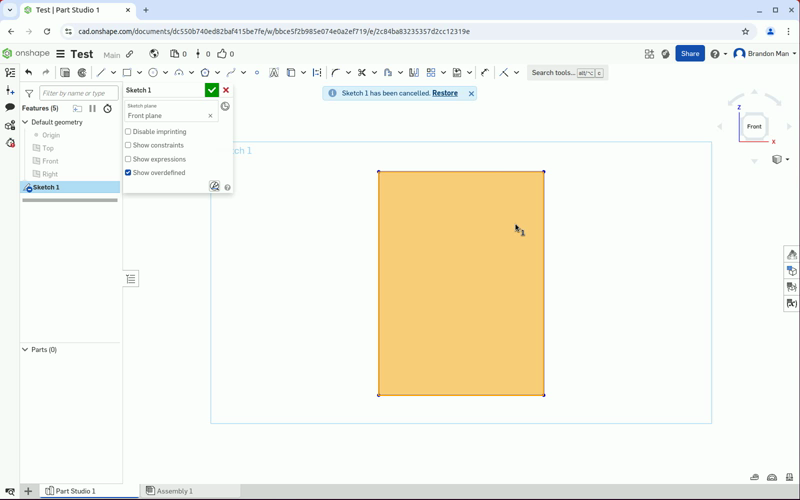
mouse_move(73, 352)
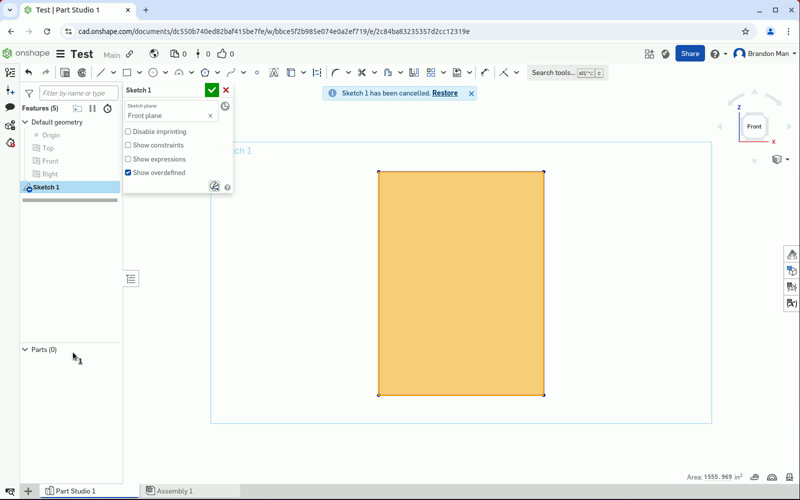
key(shift+y)
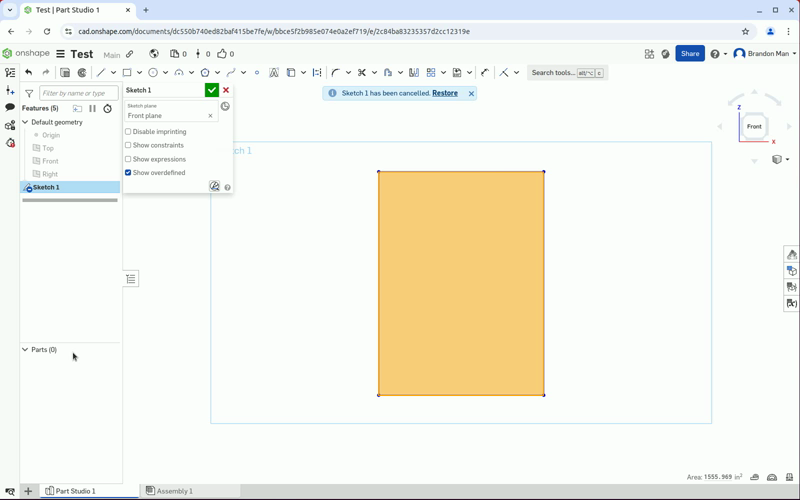
key(shift+e)
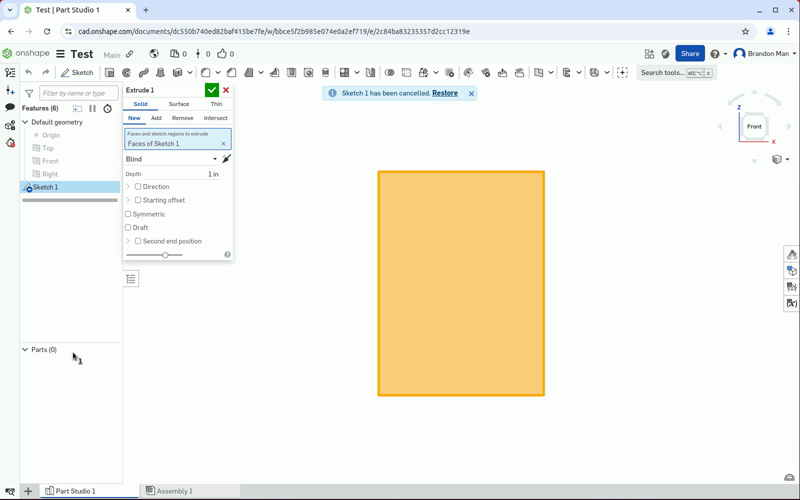
mouse_move(143, 106)
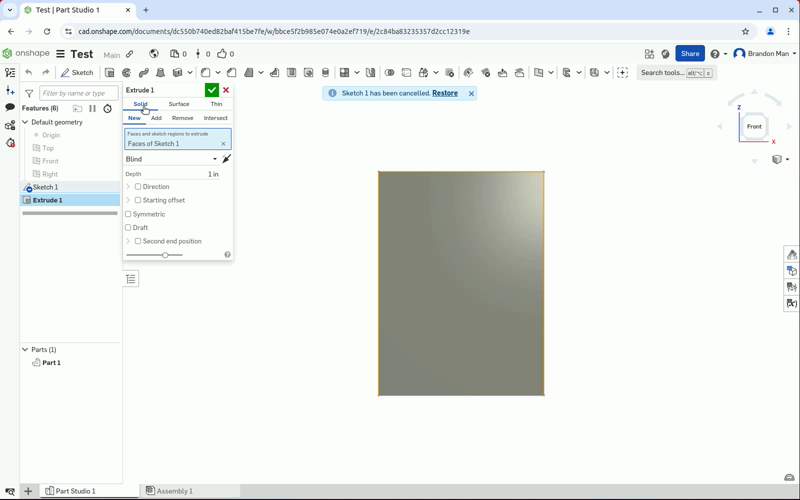
click(143, 106)
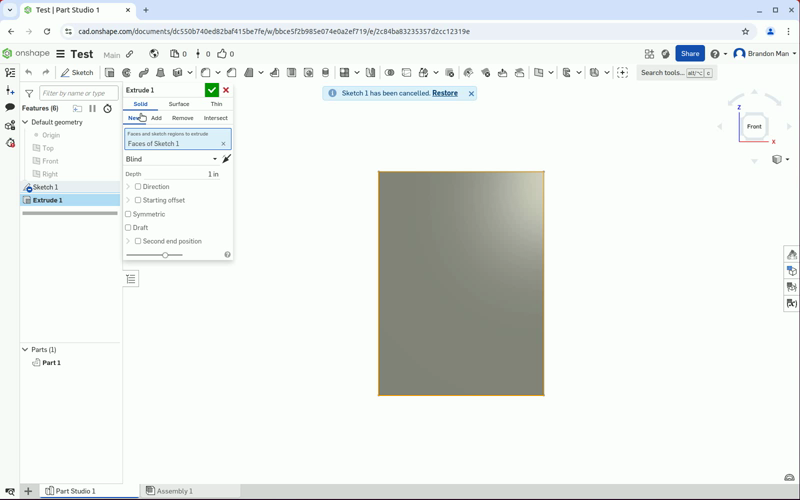
mouse_move(137, 120)
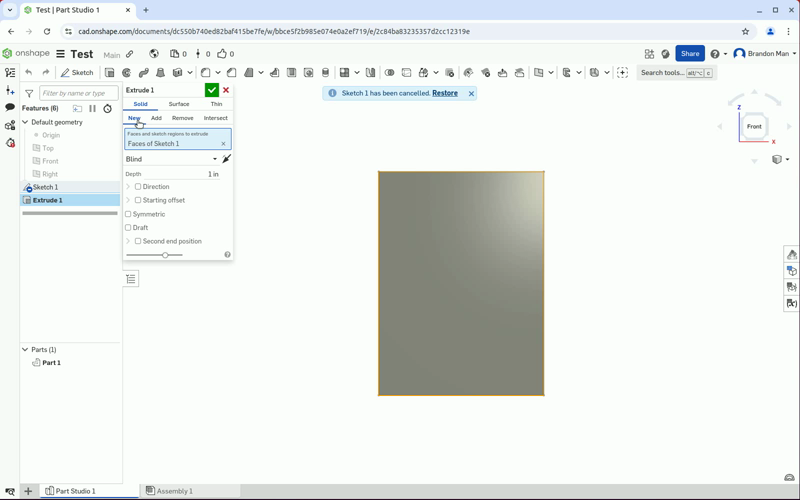
click(137, 120)
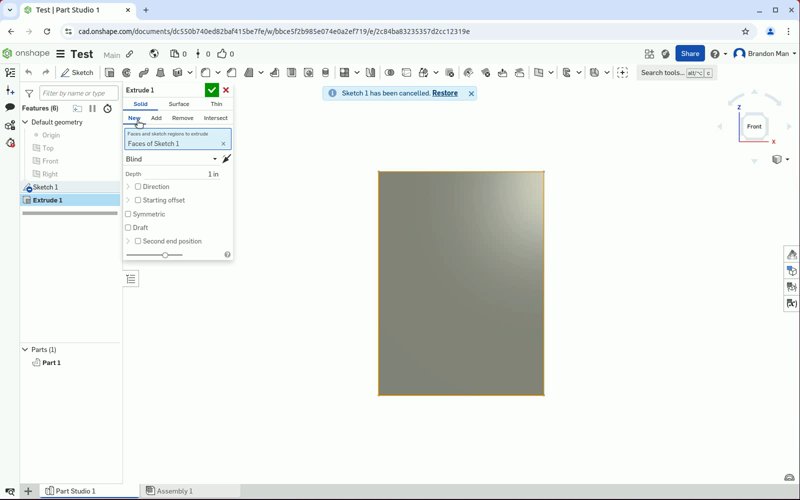
key(tab, 4)
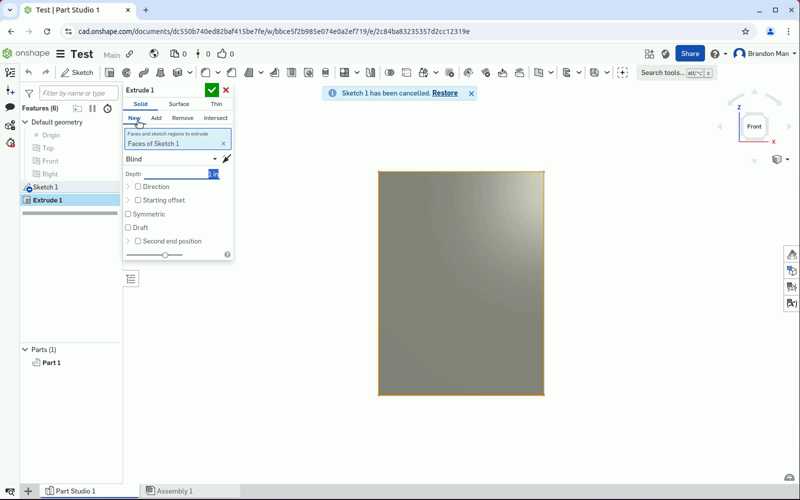
text(7.703)
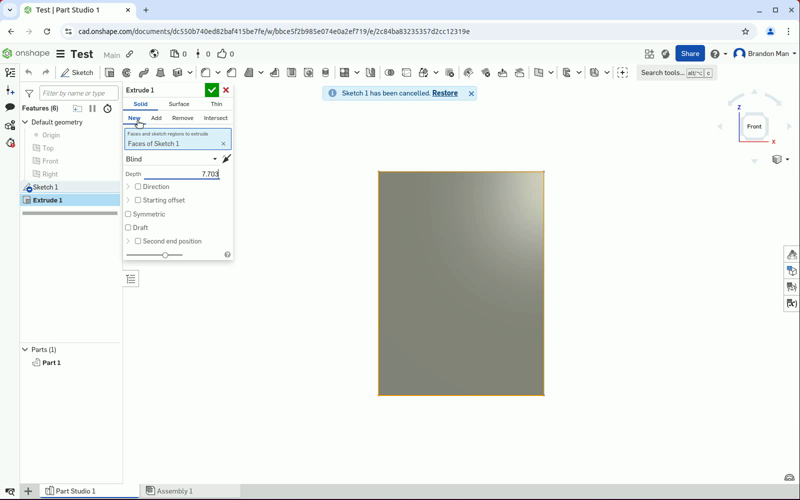
key(enter)
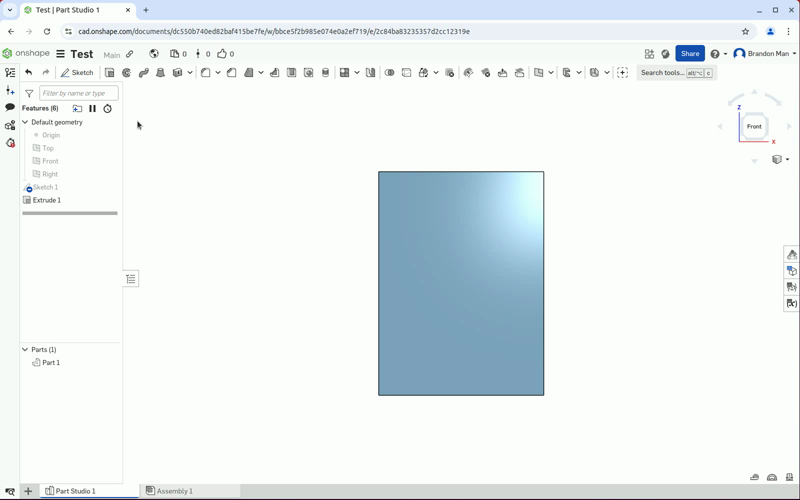
key(shift+h)
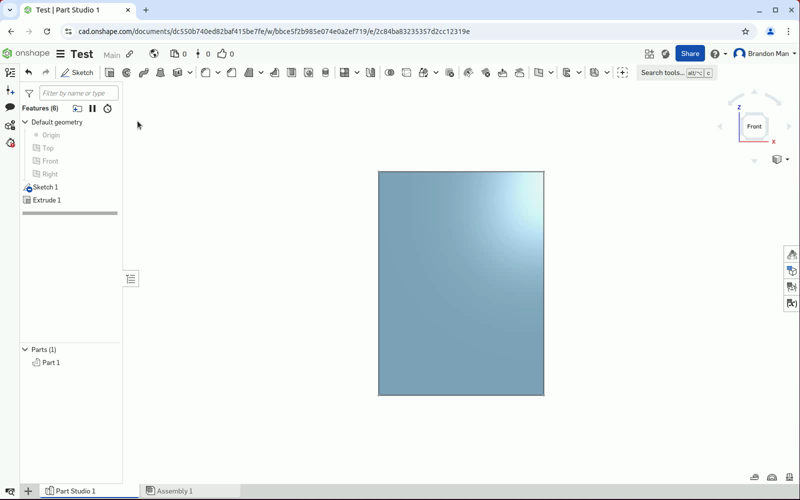
key(shift+h)
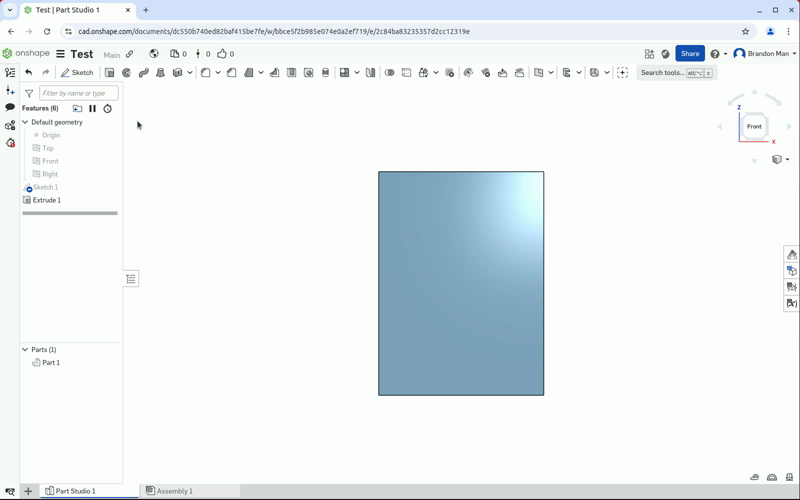
mouse_move(73, 189)
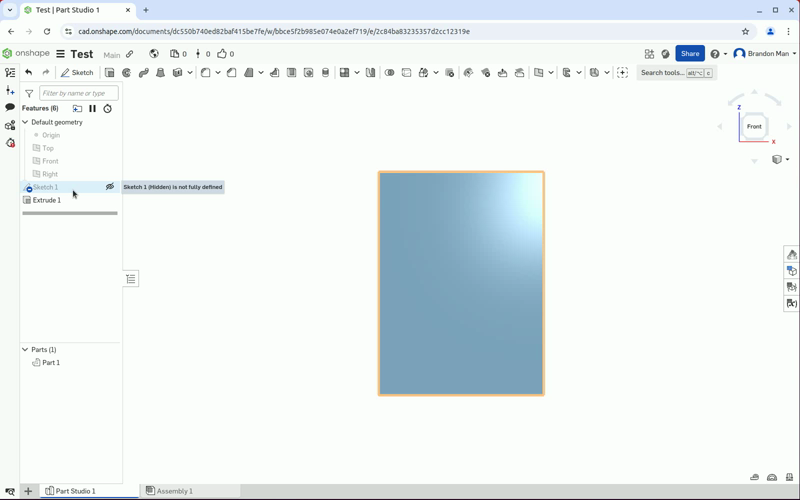
click(73, 189)
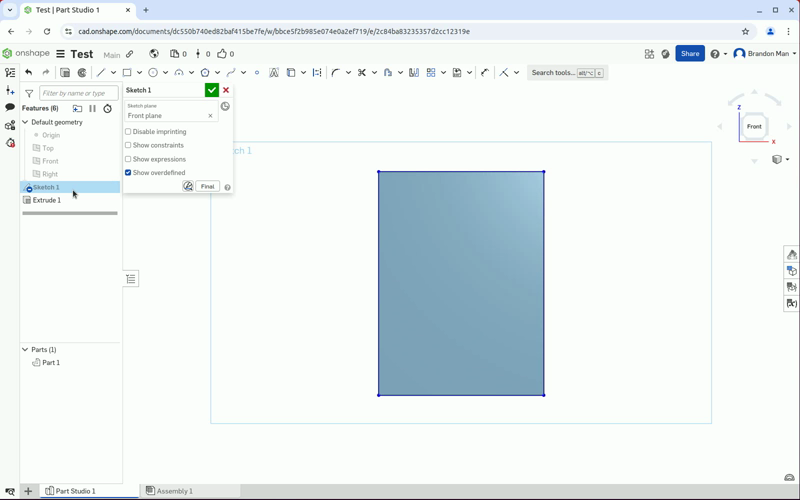
mouse_move(229, 92)
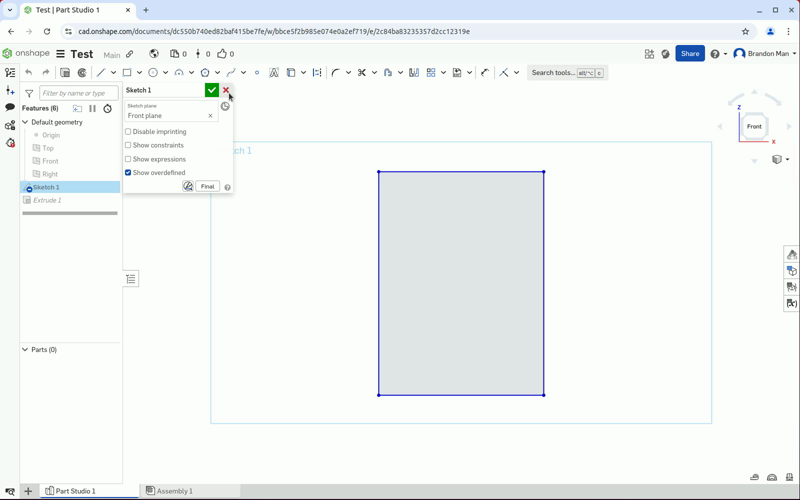
click(229, 92)
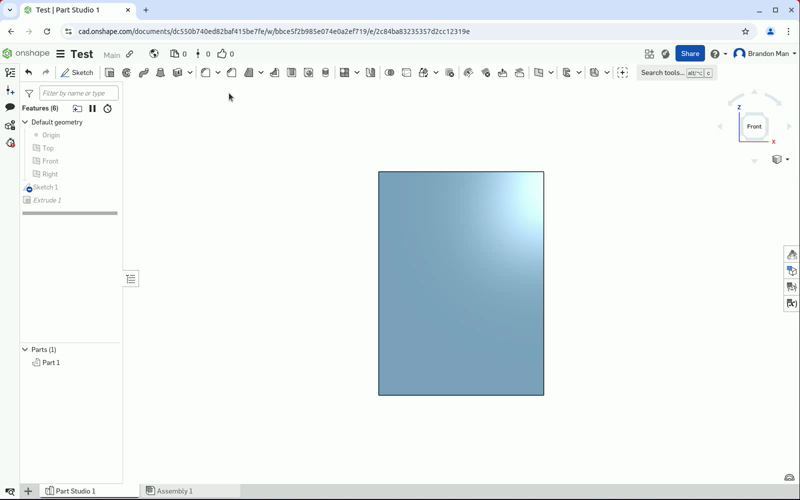
mouse_move(541, 75)
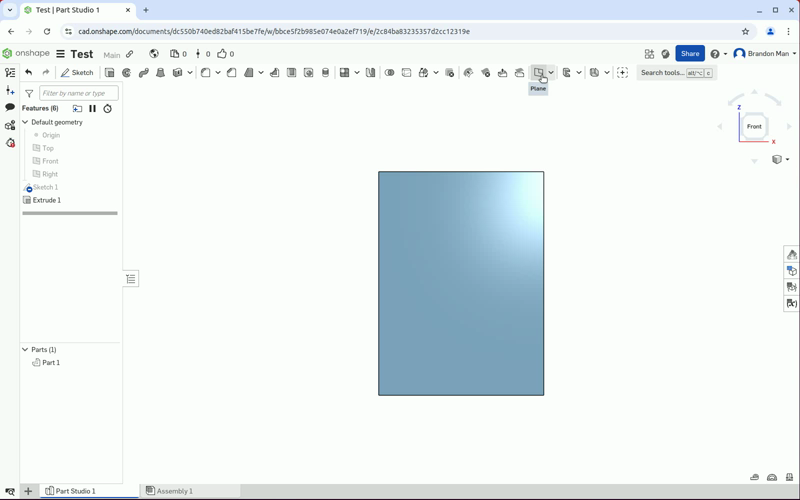
click(541, 75)
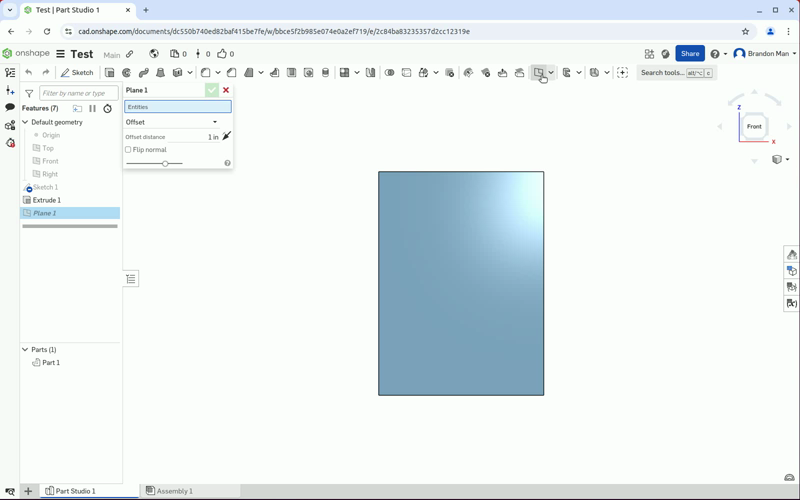
mouse_move(73, 163)
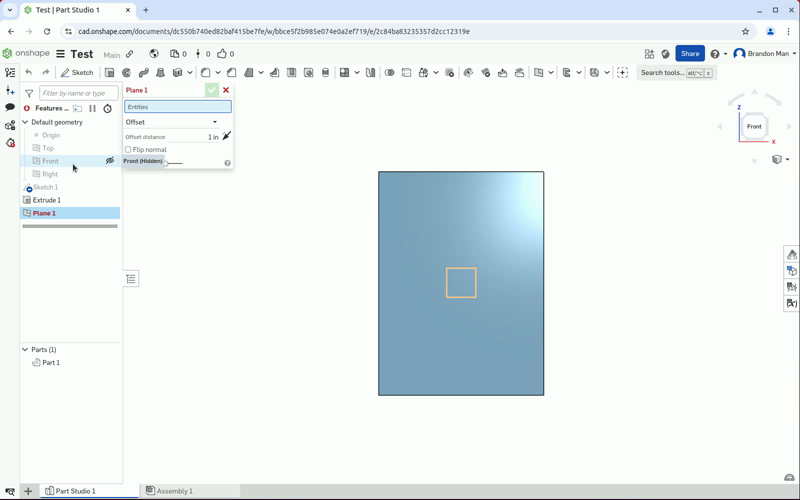
click(73, 163)
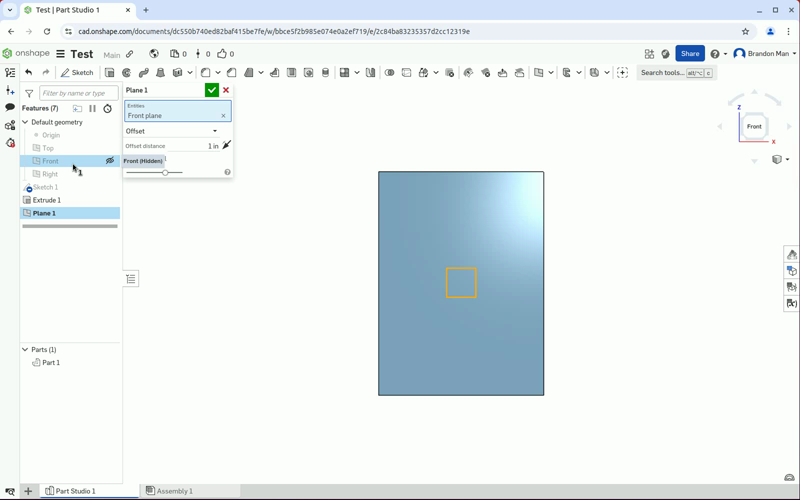
key(tab, 2)
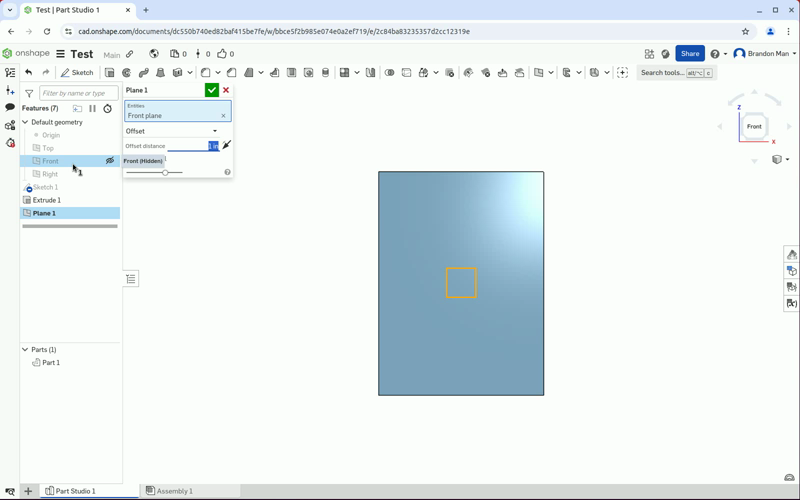
text(7.703)
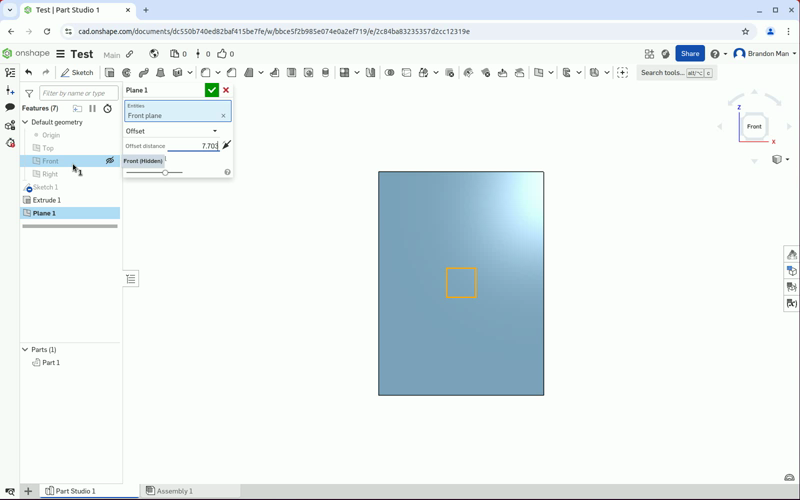
key(enter, 2)
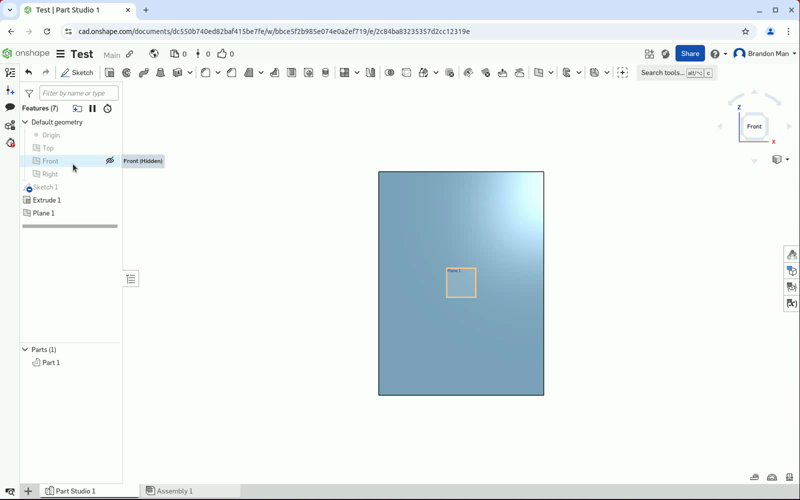
key(shift+s)
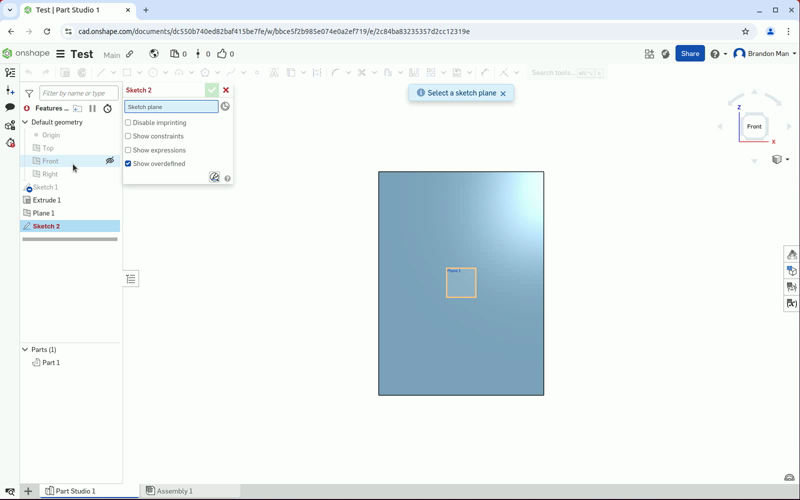
mouse_move(73, 215)
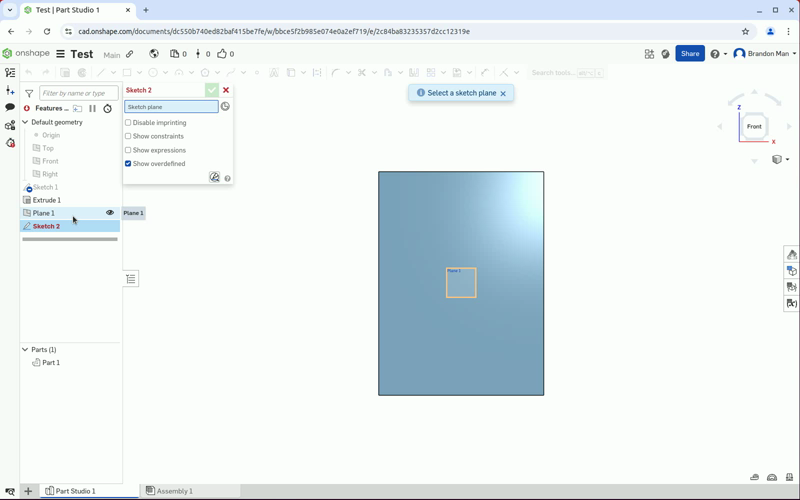
click(73, 215)
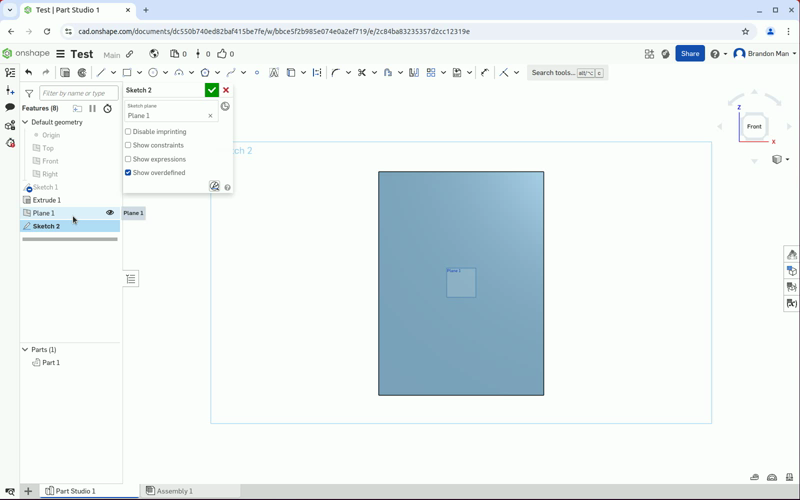
mouse_move(73, 352)
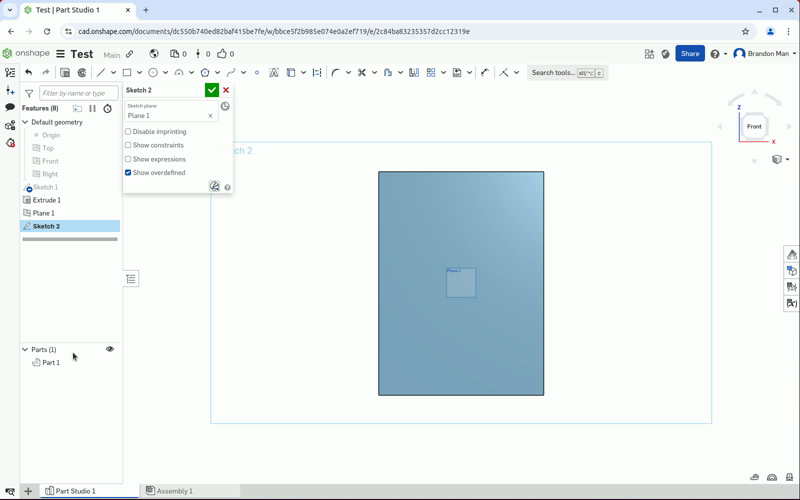
key(y)
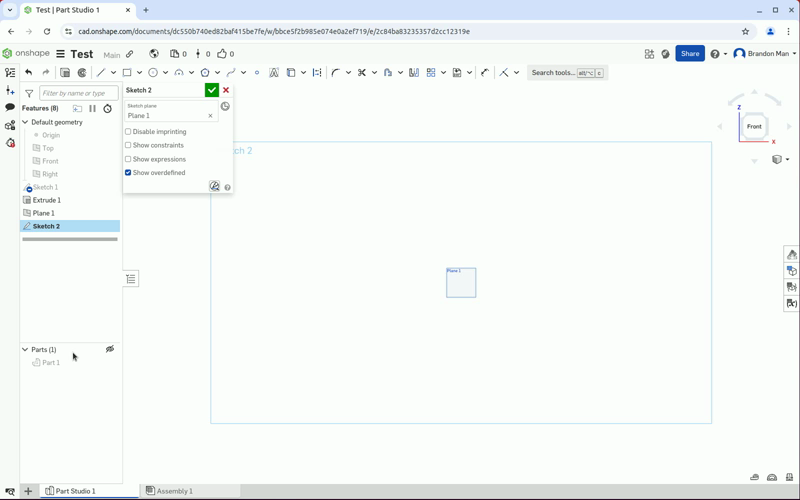
key(l)
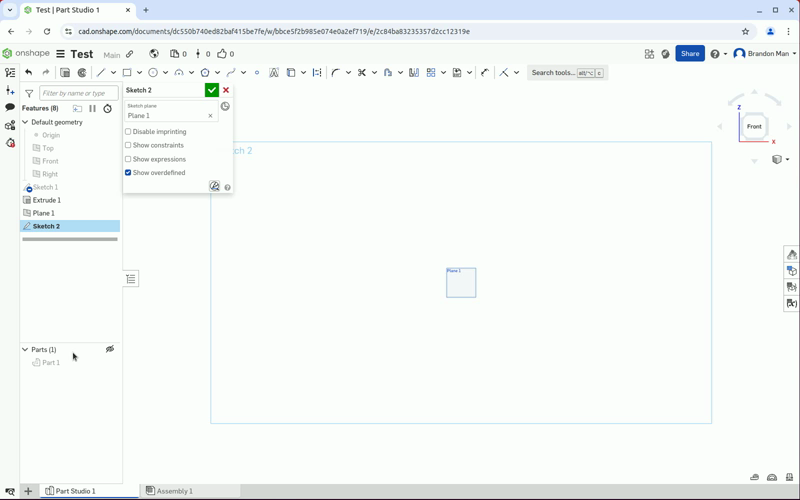
key_down(shift)
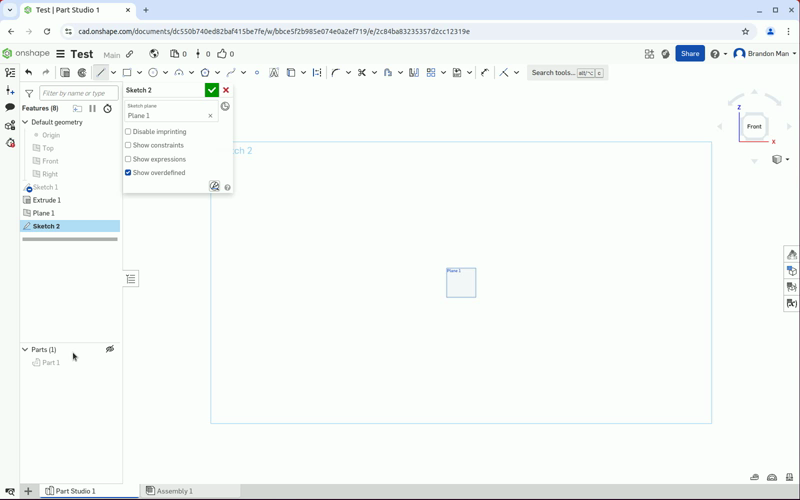
mouse_move(382, 391)
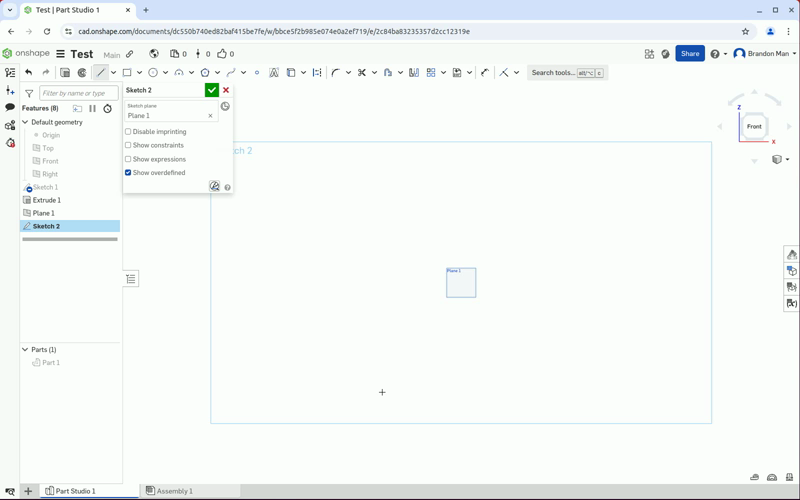
click(382, 391)
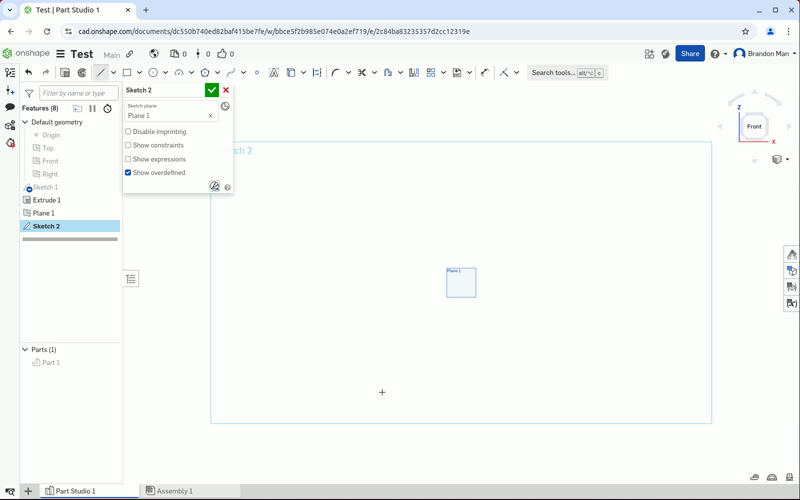
key_up(shift)
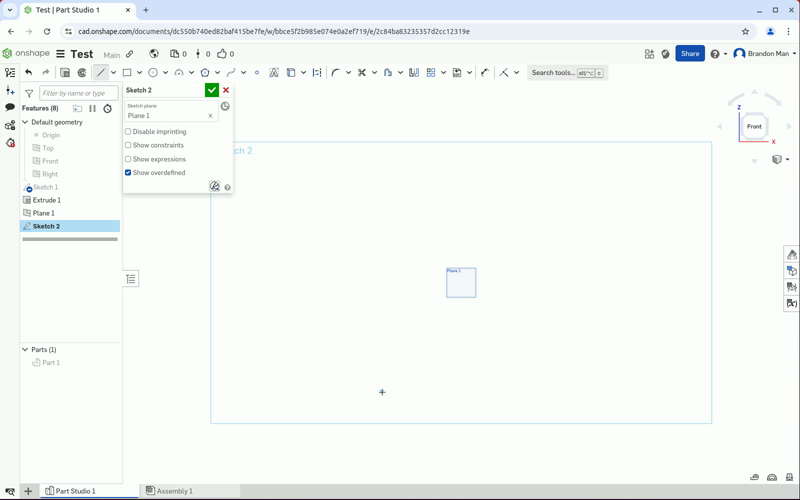
key_down(shift)
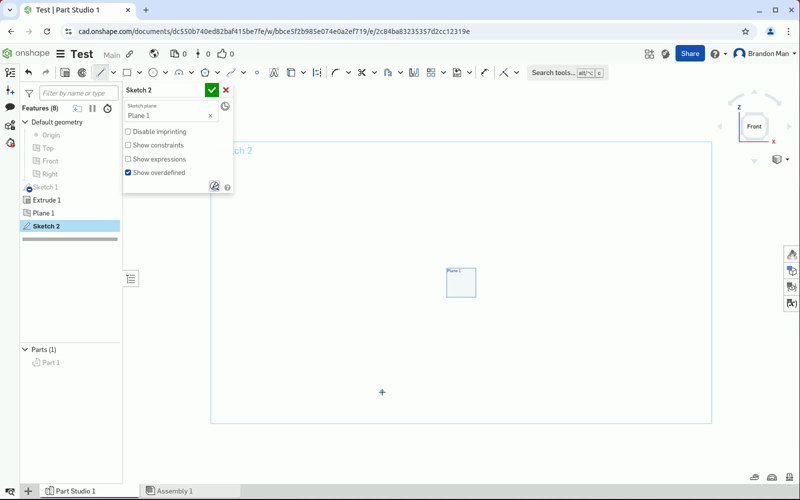
mouse_move(540, 392)
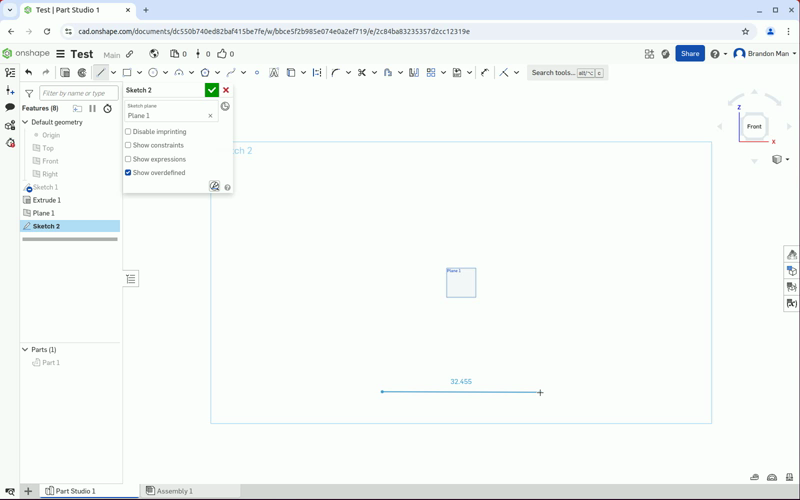
click(540, 392)
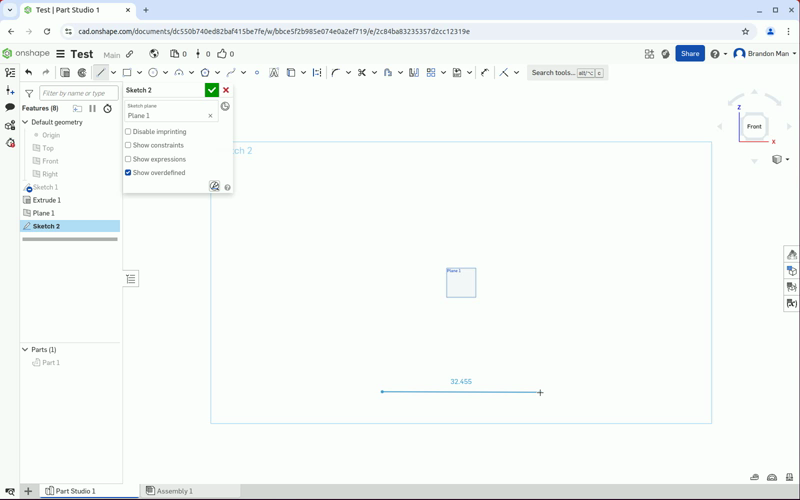
key_up(shift)
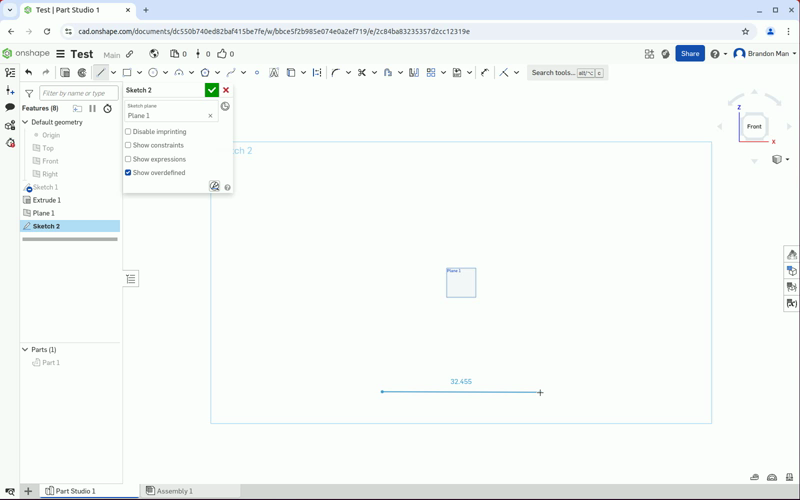
key_down(shift)
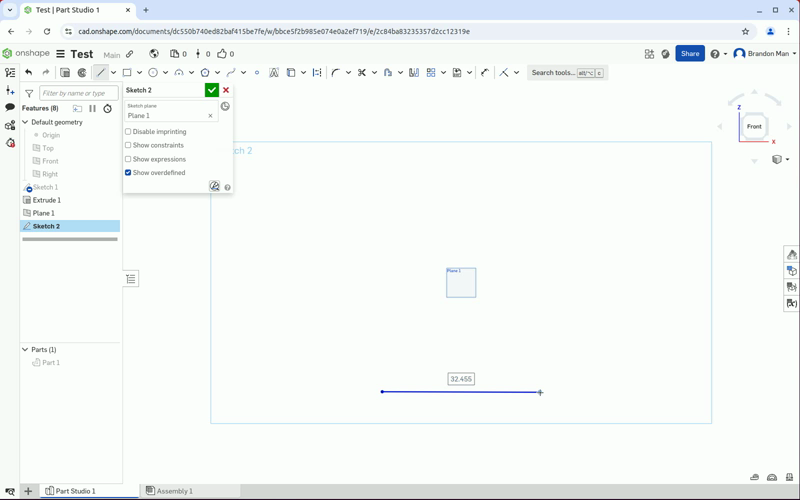
mouse_move(540, 175)
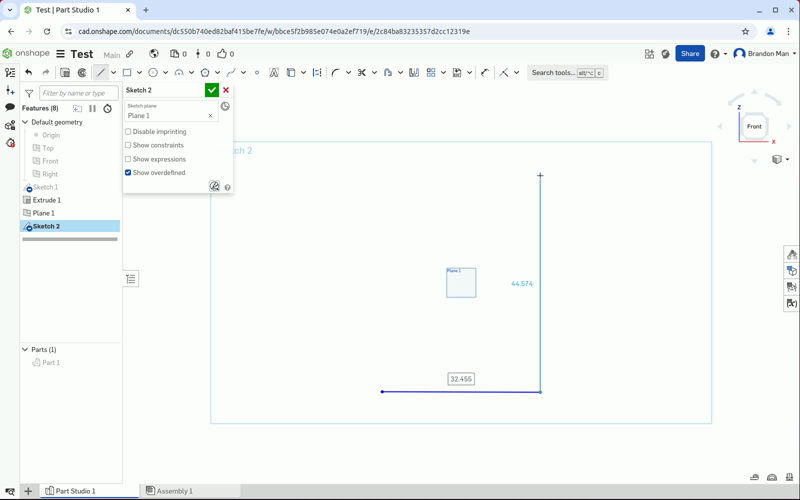
click(540, 175)
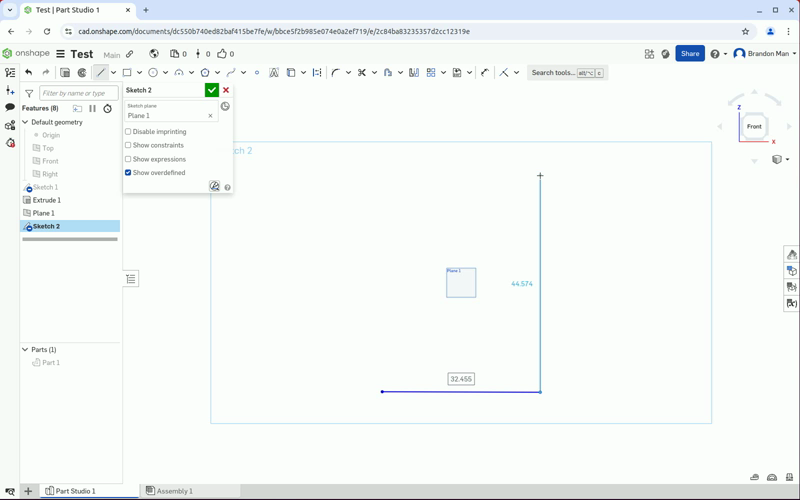
key_up(shift)
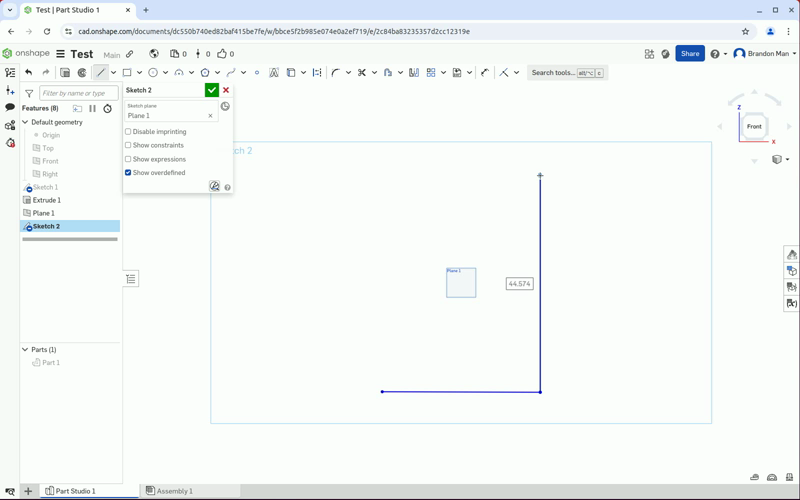
key_down(shift)
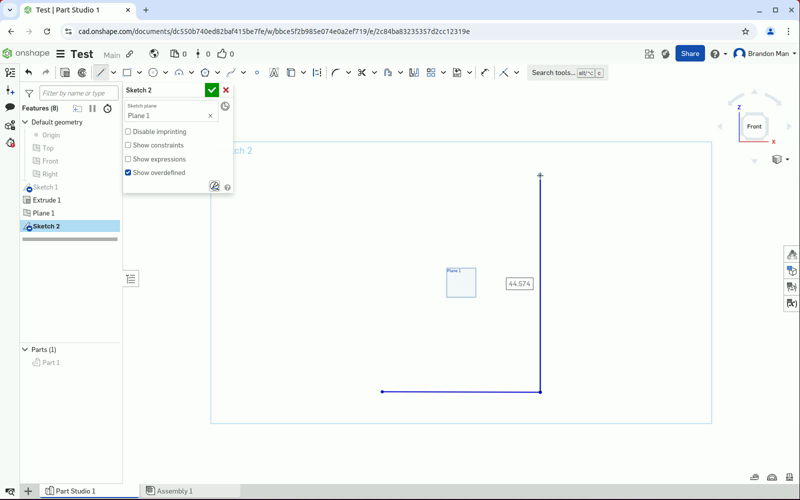
mouse_move(382, 175)
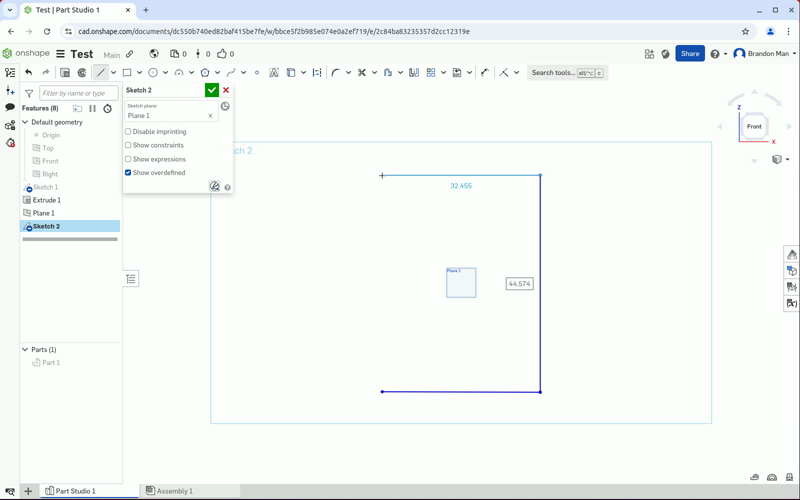
click(382, 175)
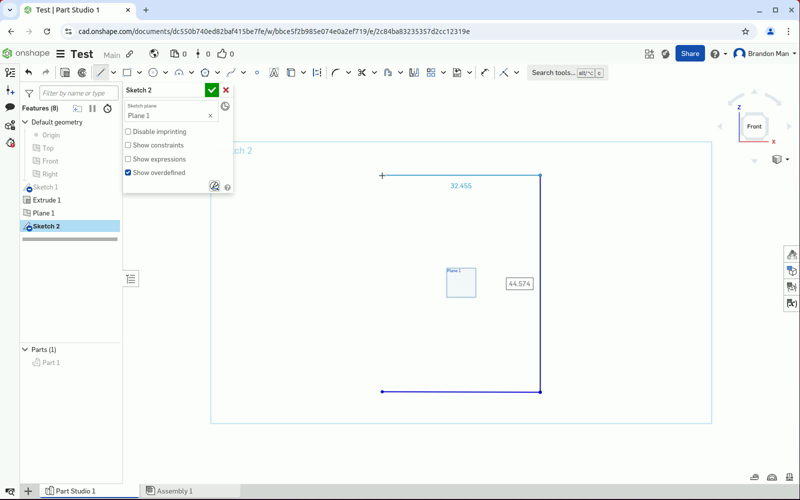
key_up(shift)
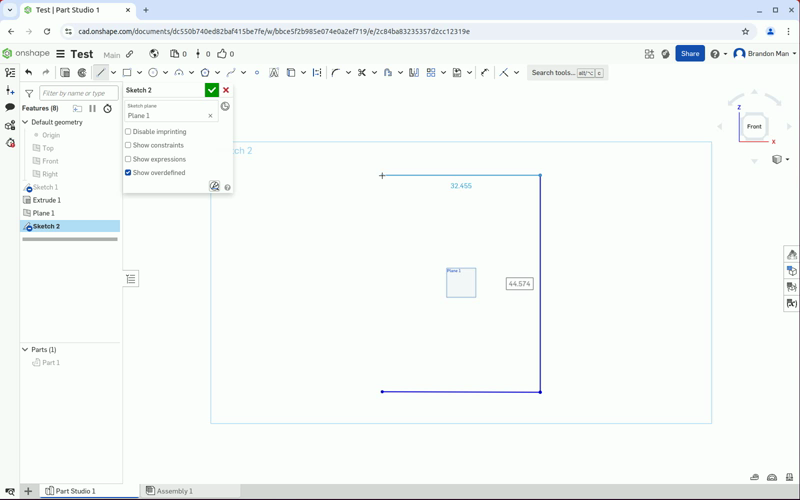
key_down(shift)
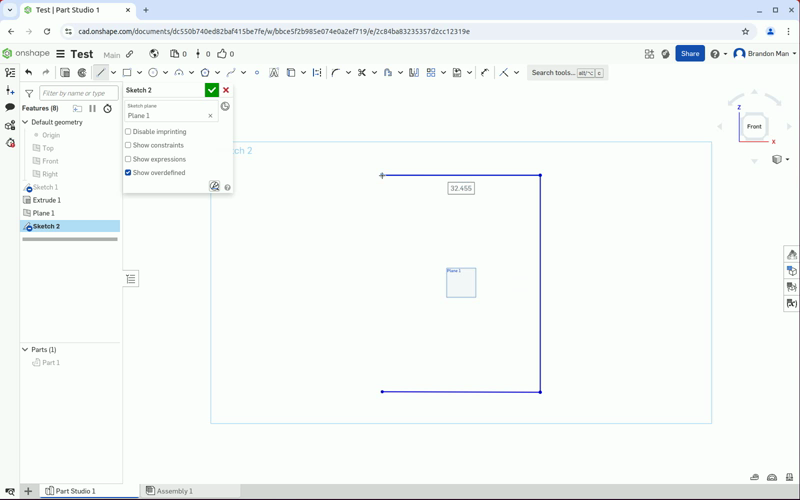
mouse_move(382, 391)
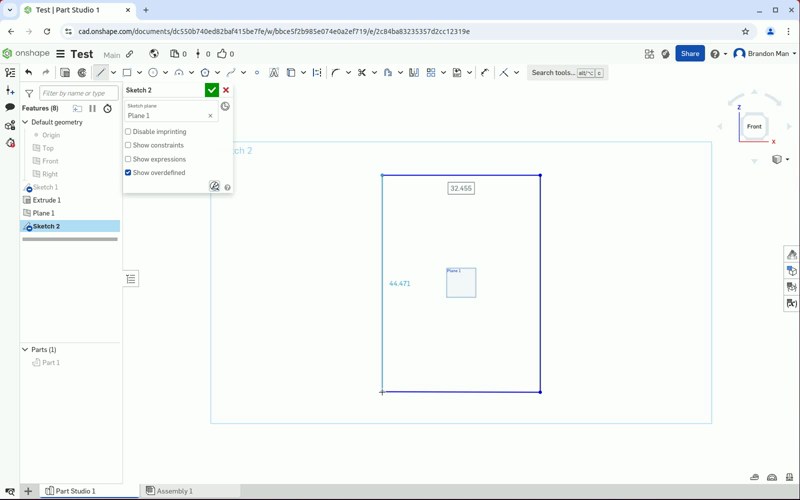
key_up(shift)
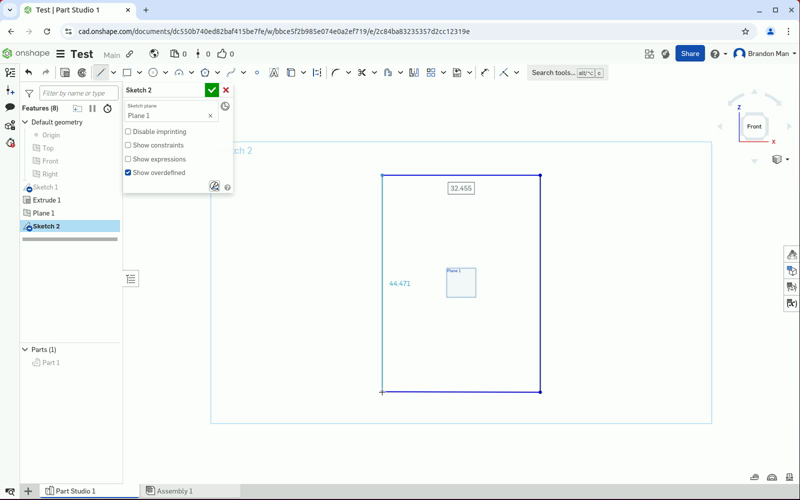
click(382, 391)
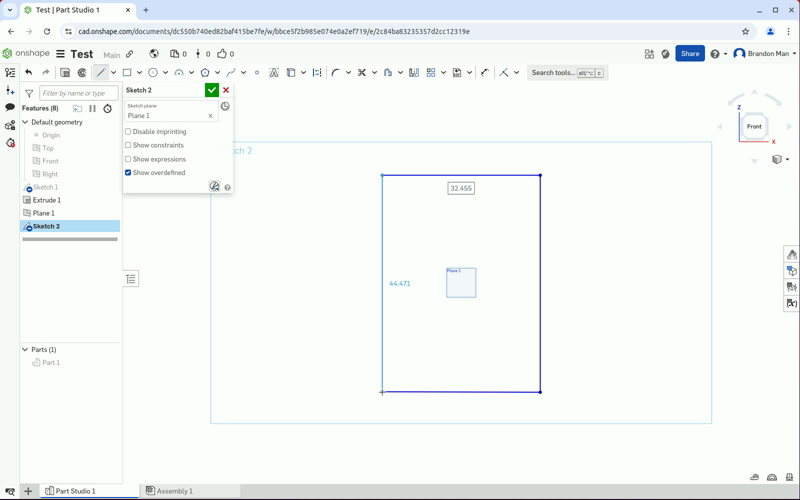
key(esc)
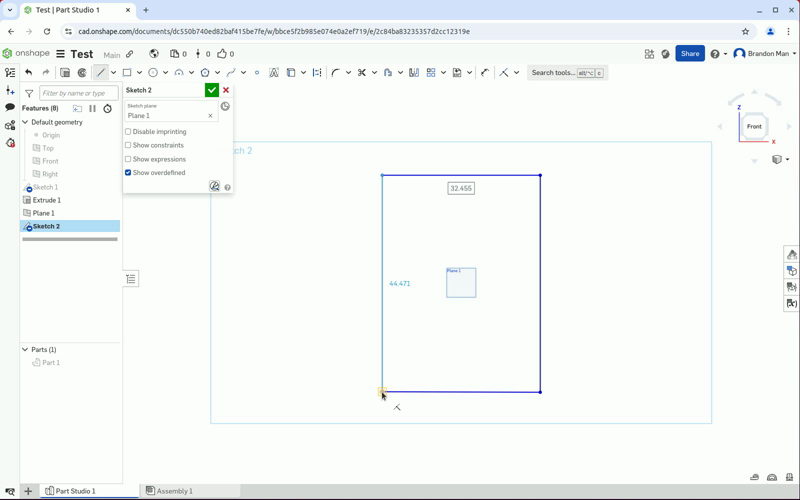
mouse_move(460, 309)
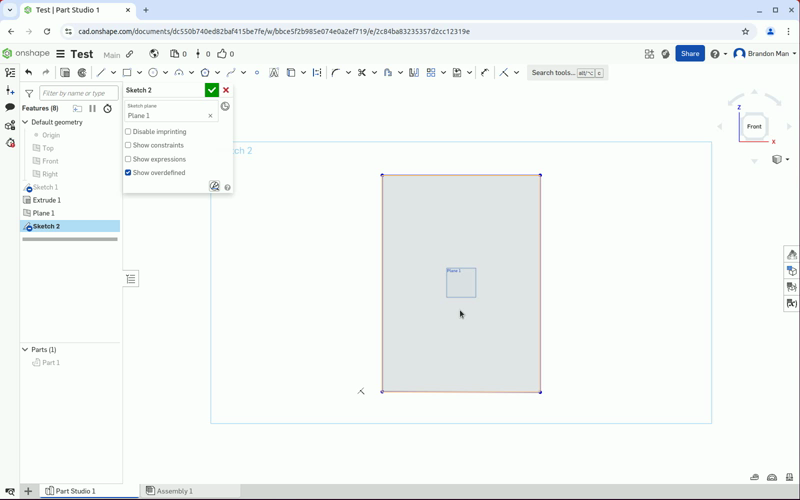
click(460, 309)
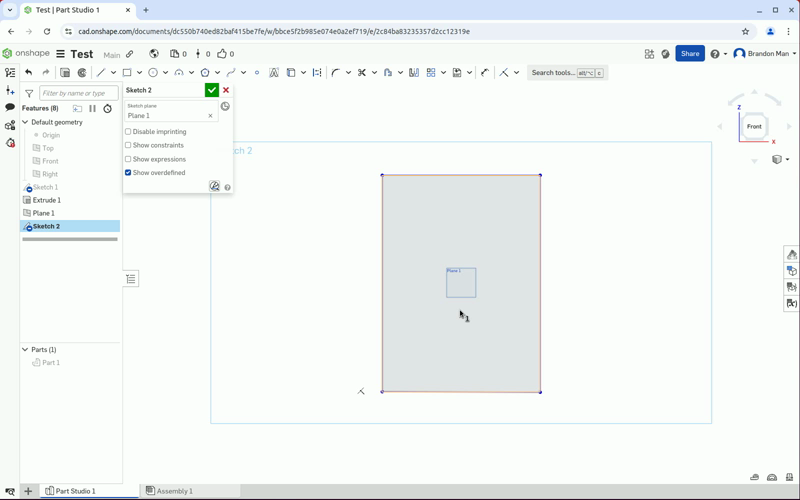
mouse_move(73, 352)
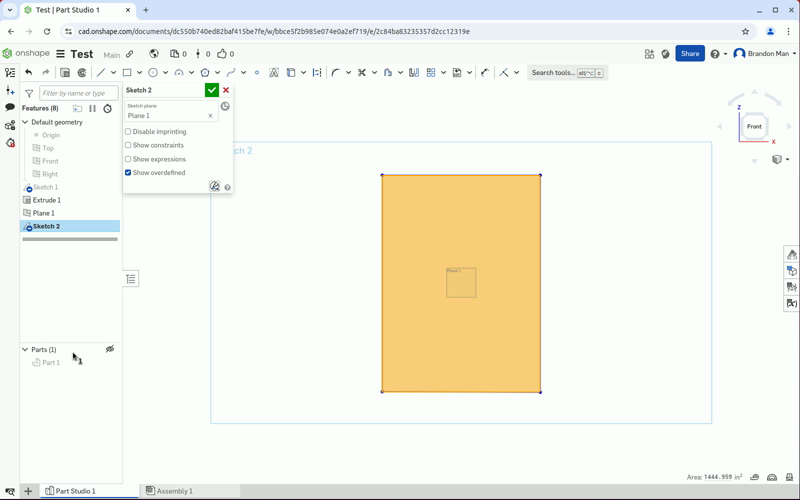
key(shift+y)
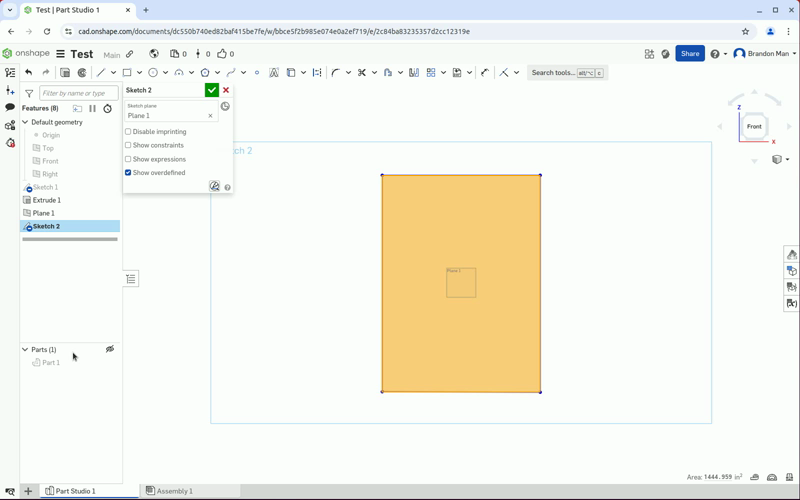
key(shift+e)
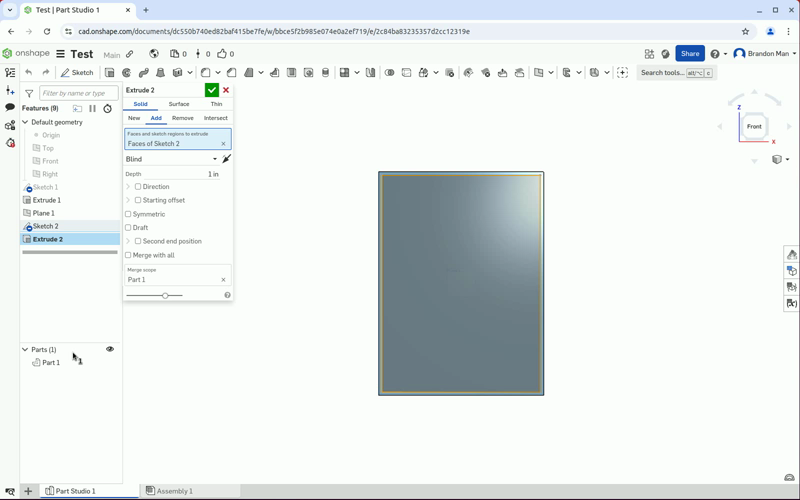
mouse_move(143, 106)
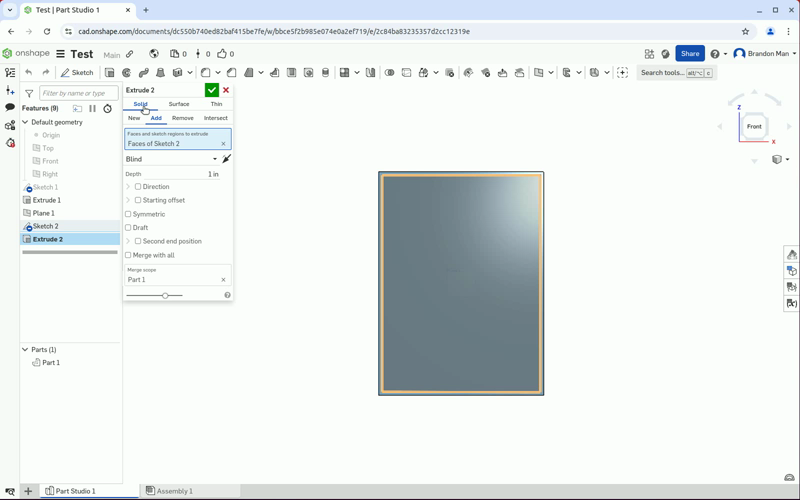
click(143, 106)
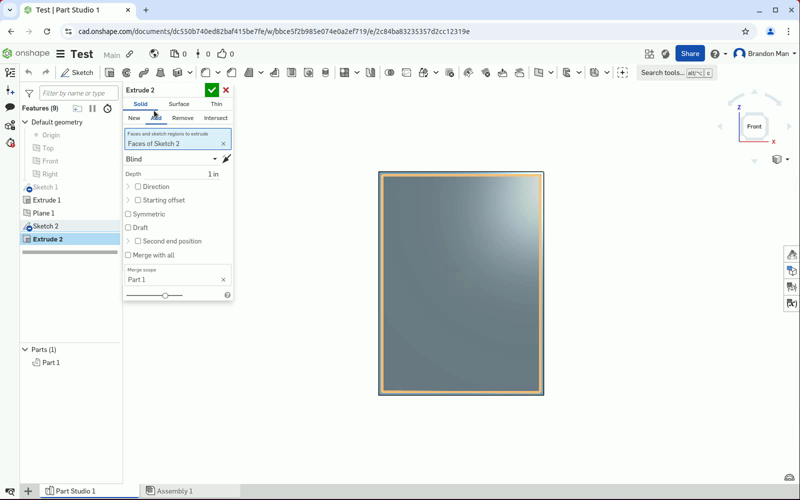
mouse_move(186, 120)
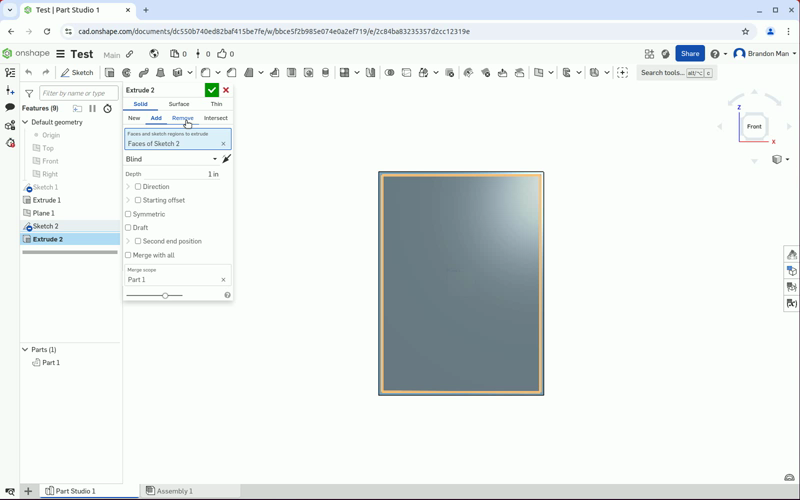
click(186, 120)
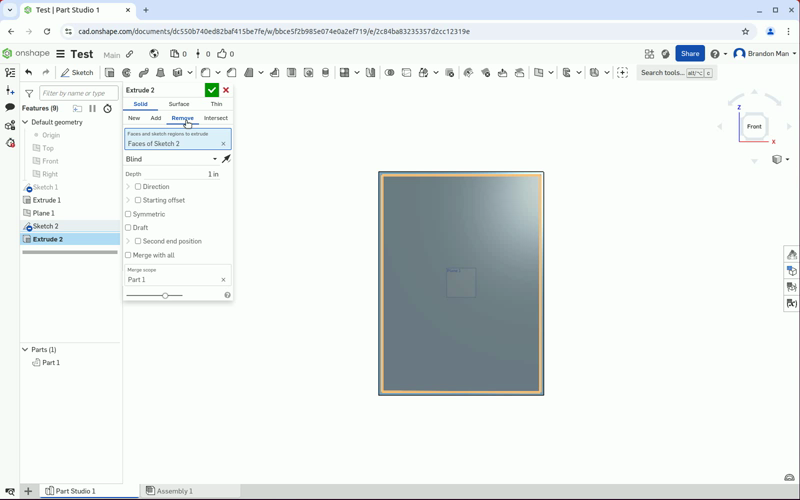
key(tab, 4)
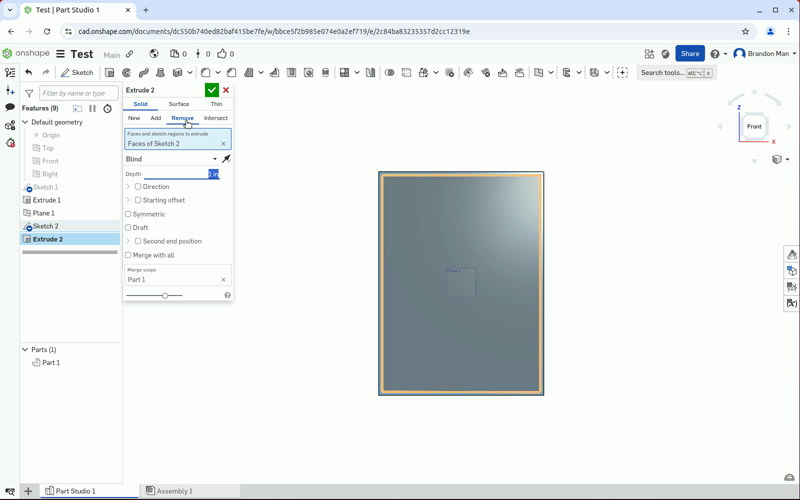
text(6.258)
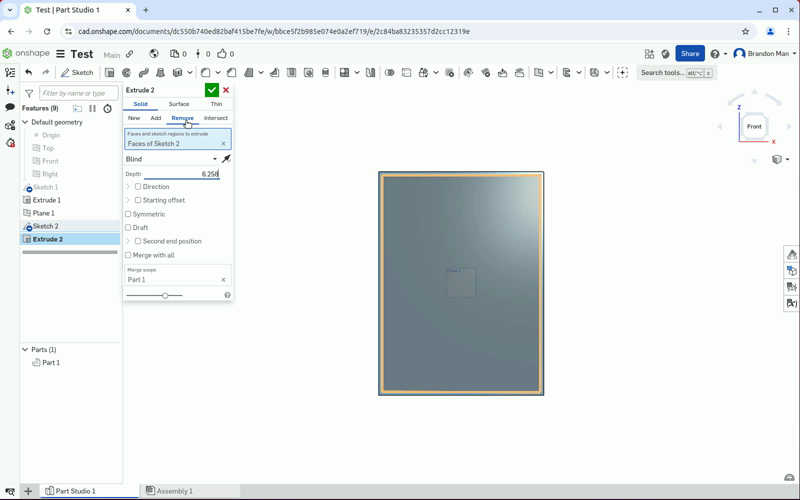
key(tab, 6)
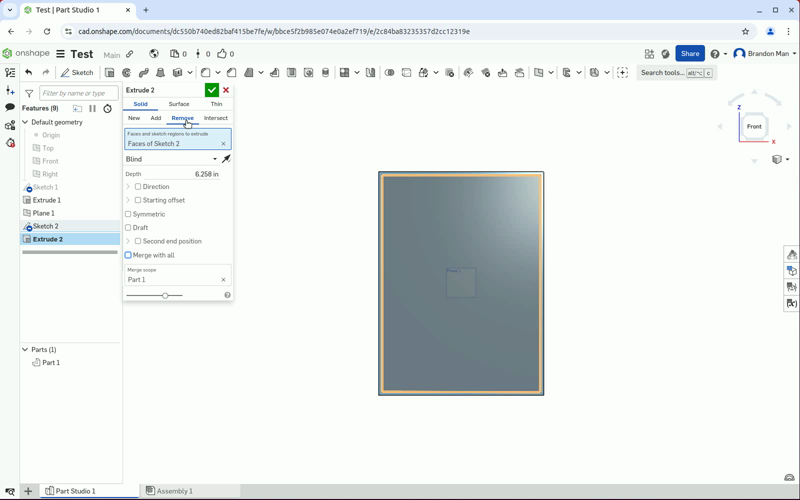
key(space)
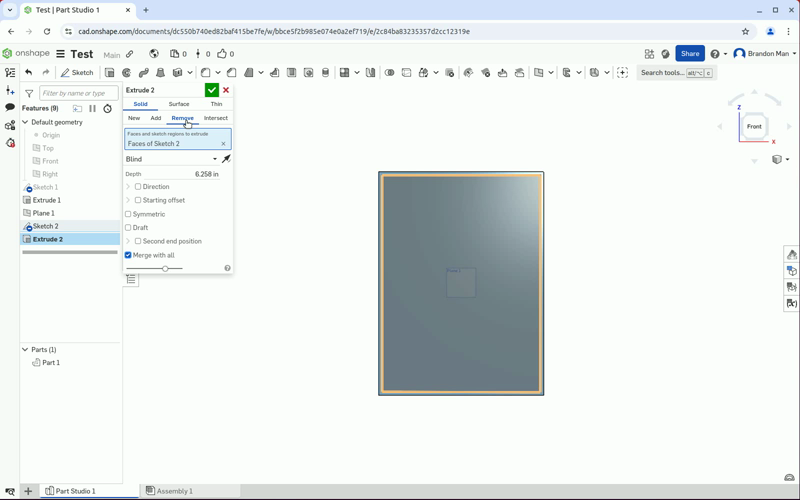
key(enter)
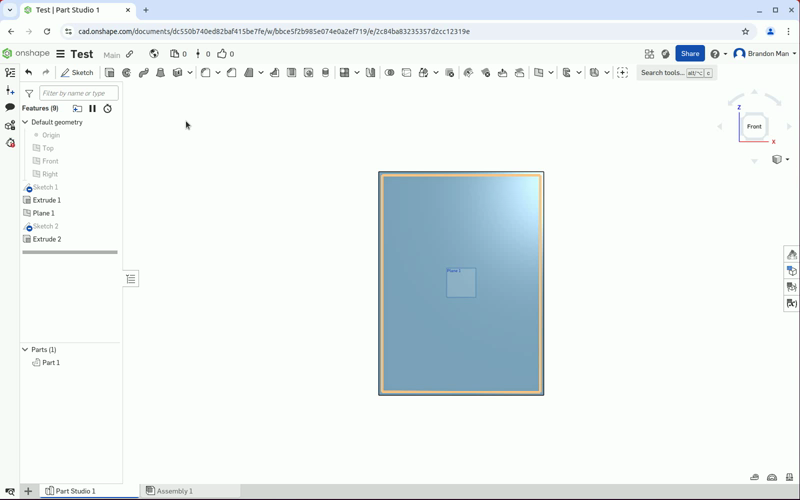
key(shift+h)
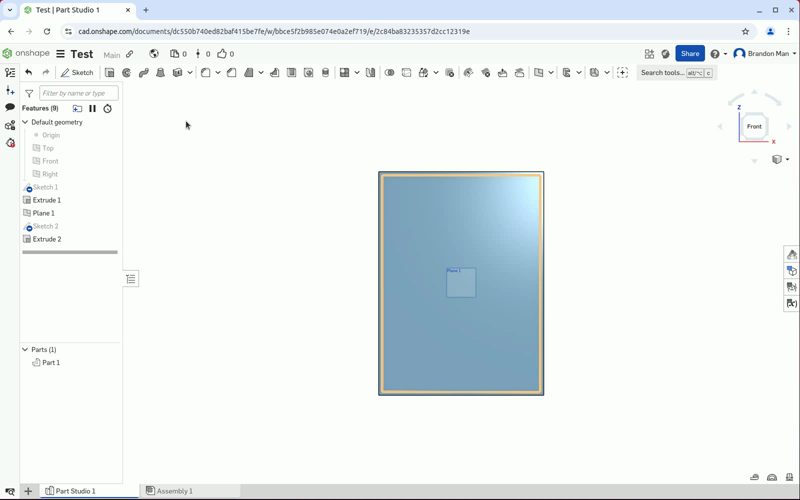
key(shift+h)
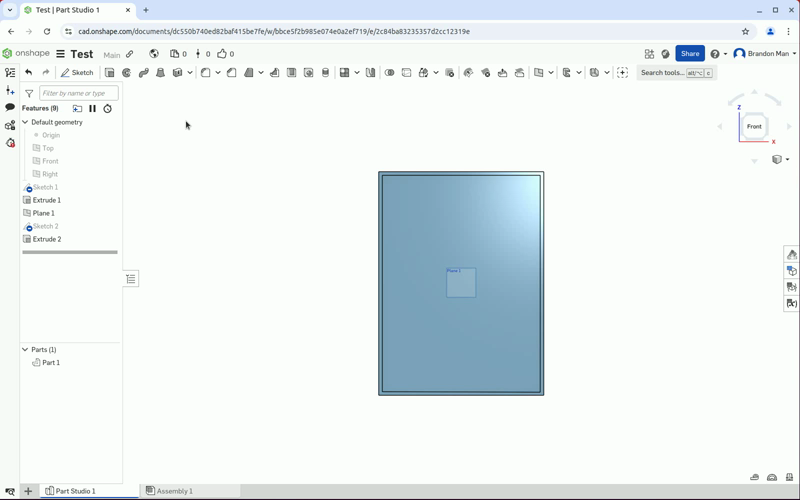
mouse_move(73, 189)
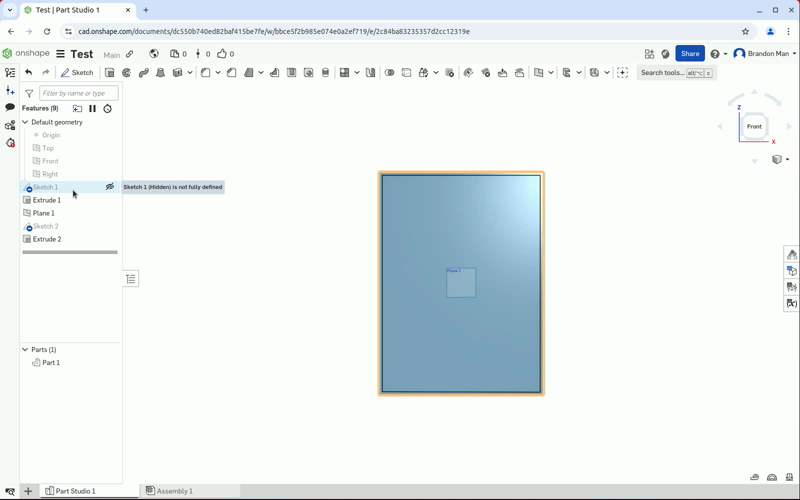
click(73, 189)
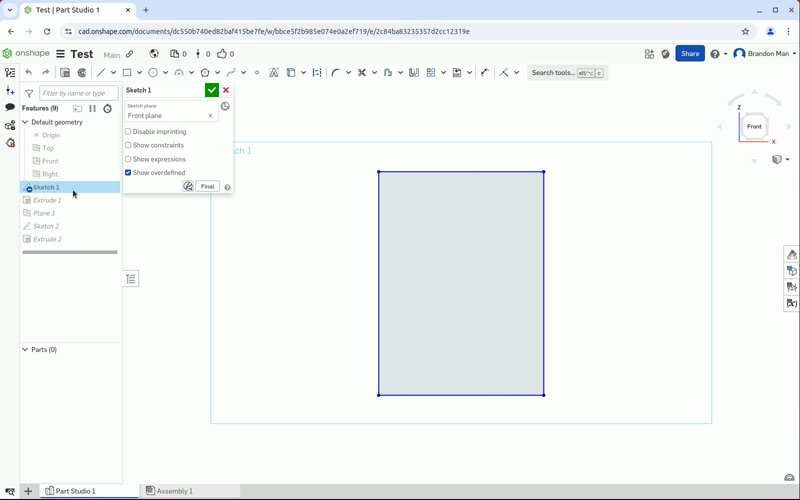
mouse_move(229, 92)
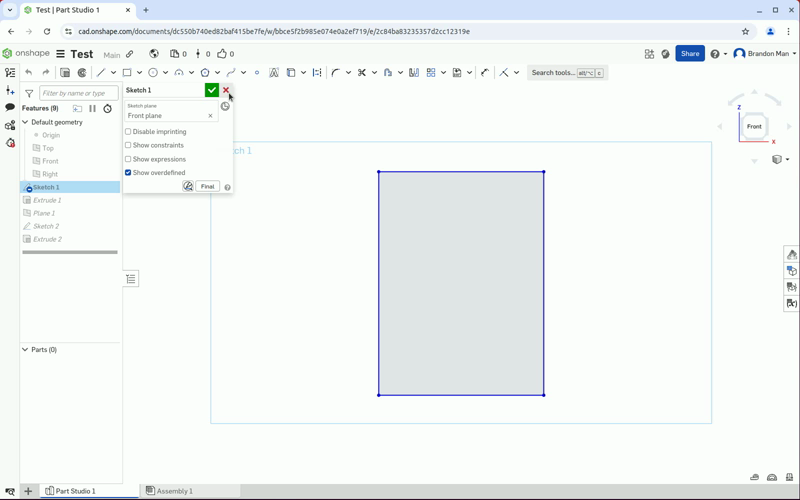
click(229, 92)
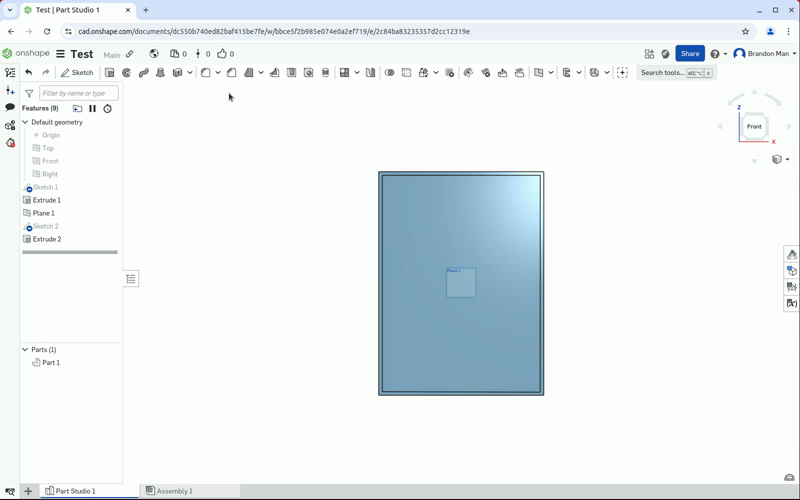
mouse_move(73, 352)
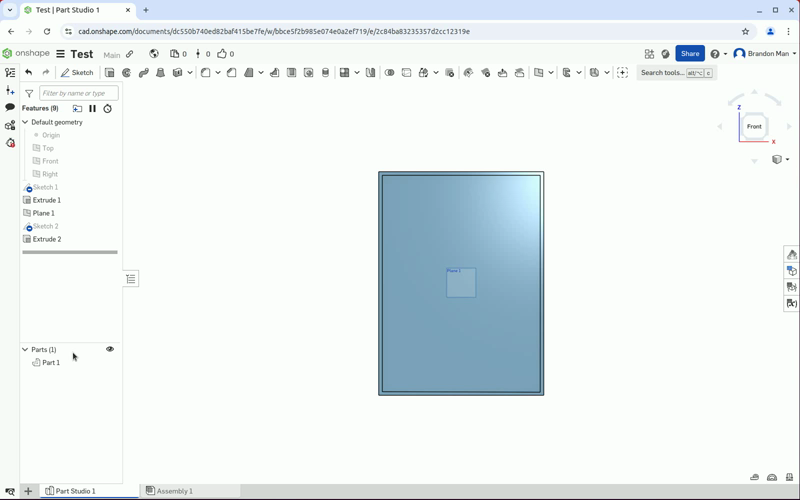
key(y)
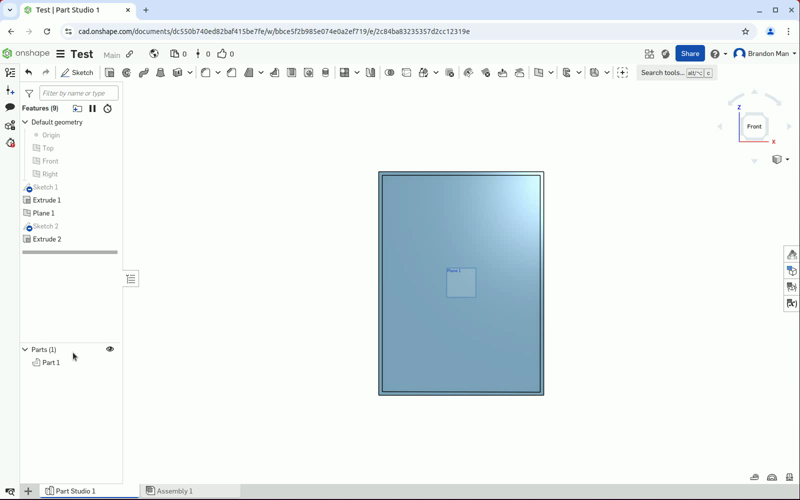
key(shift+p)
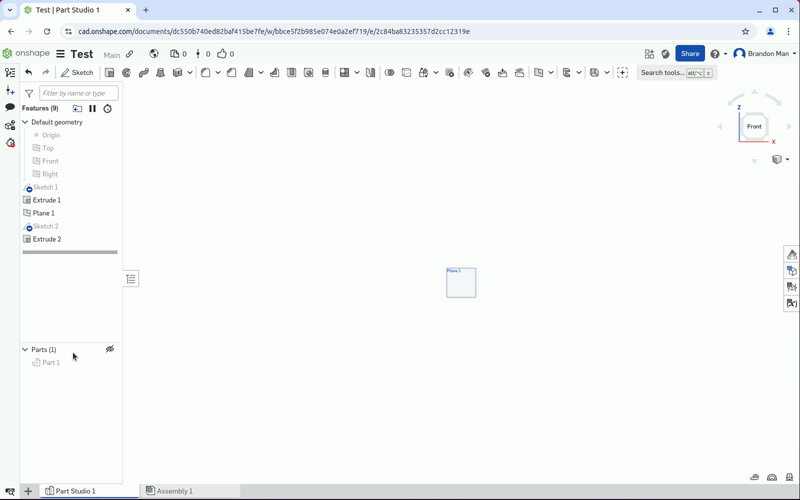
key(space)
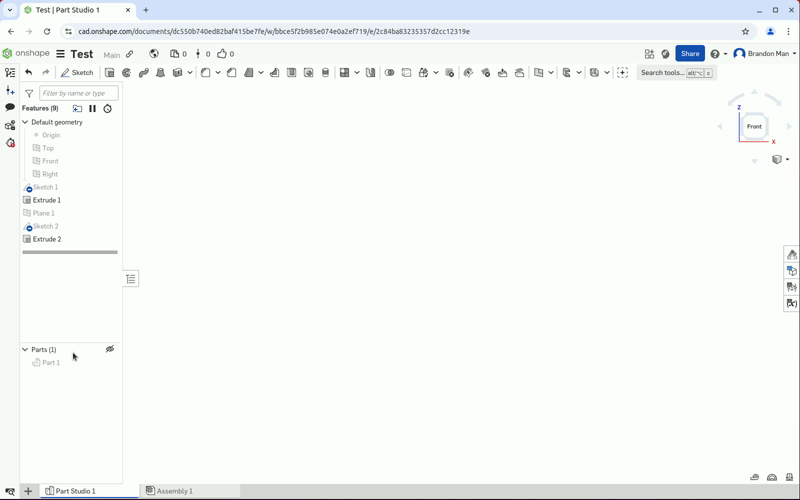
key_down(shift)
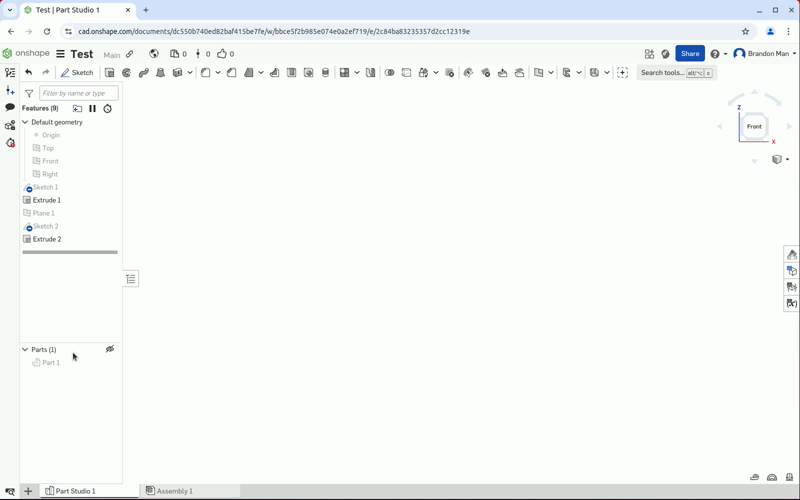
key(left)
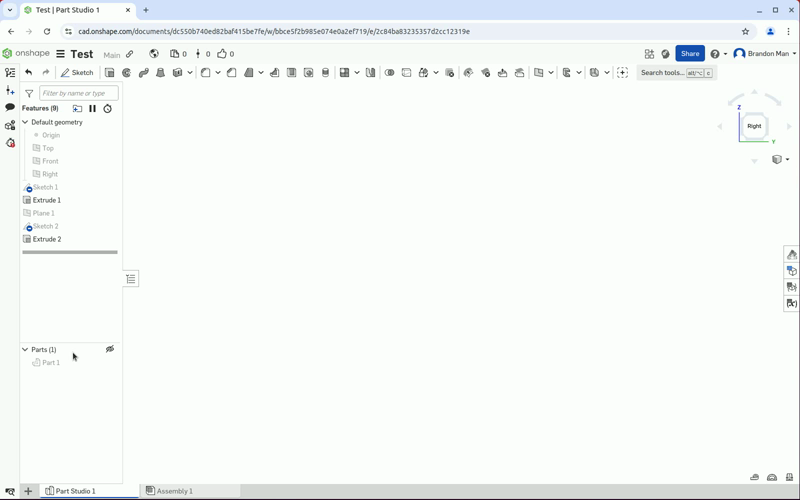
key_up(shift)
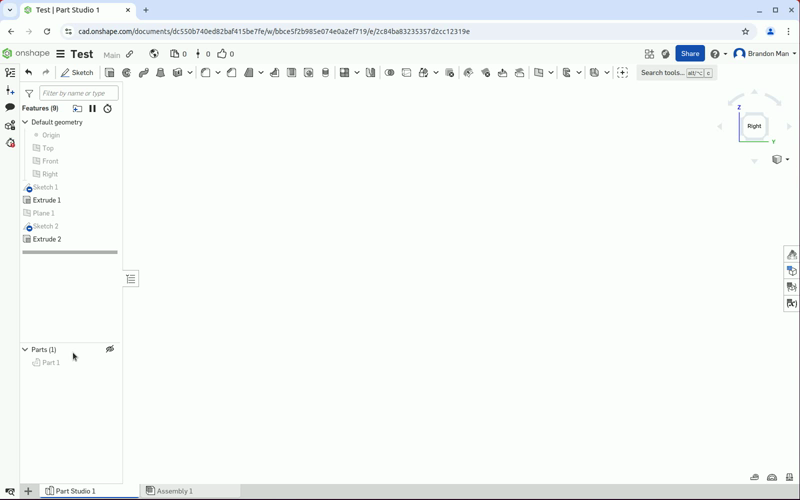
mouse_move(73, 352)
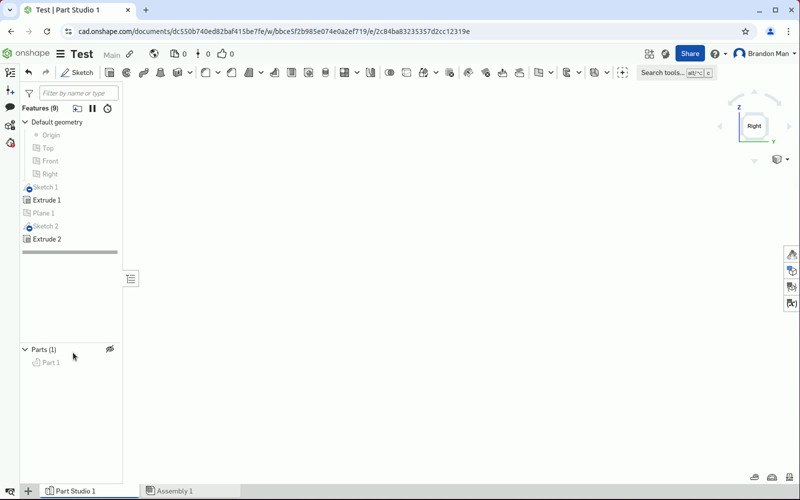
key(shift+y)
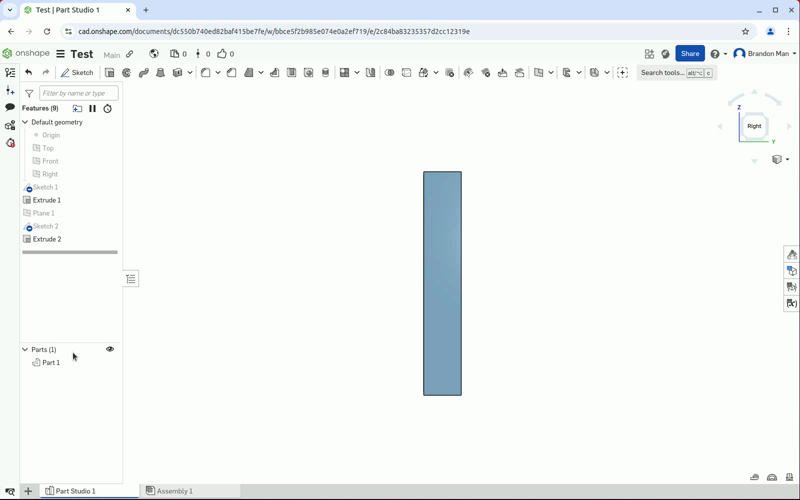
mouse_move(541, 75)
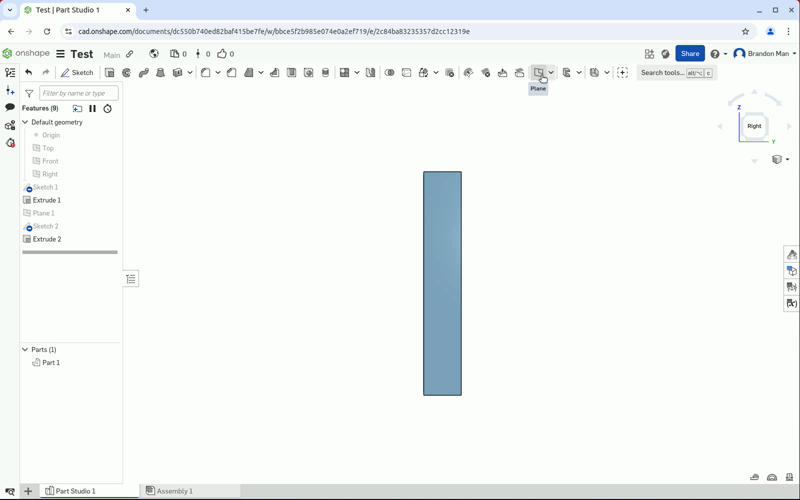
click(541, 75)
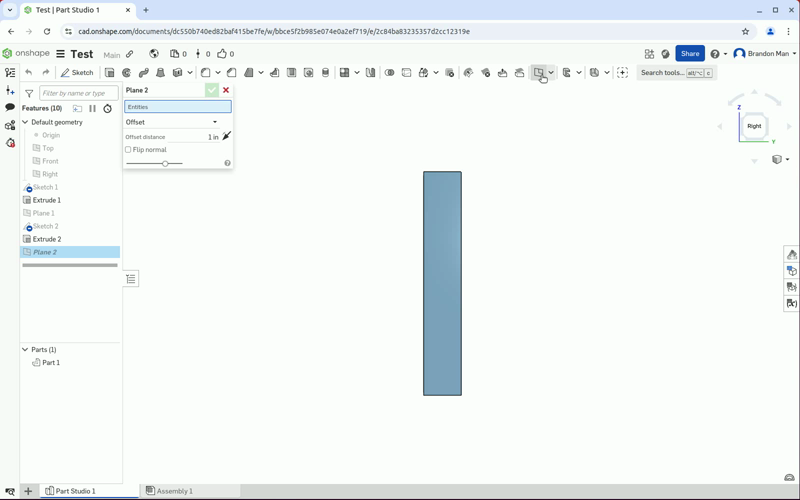
mouse_move(73, 176)
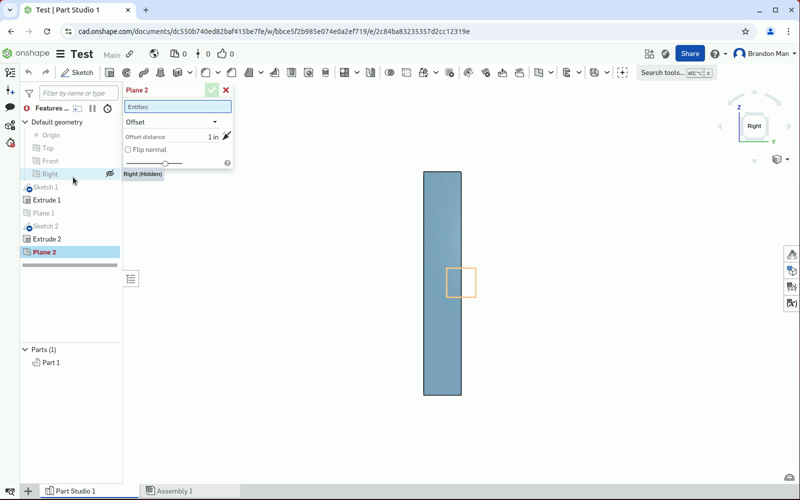
click(73, 176)
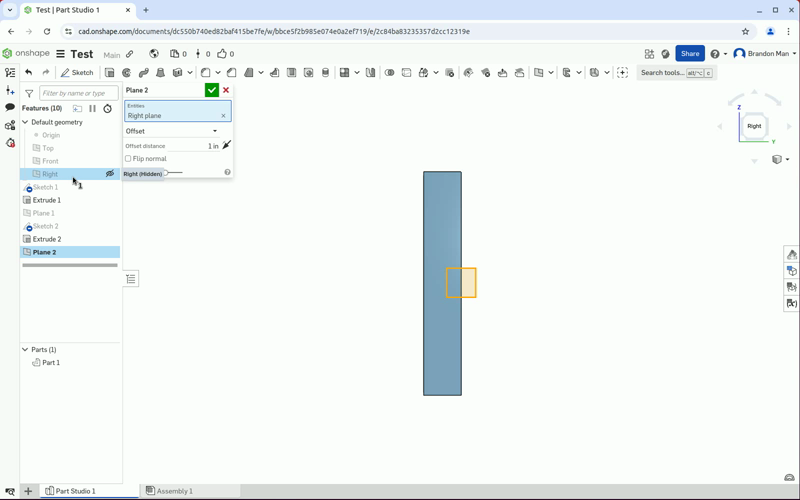
key(tab, 2)
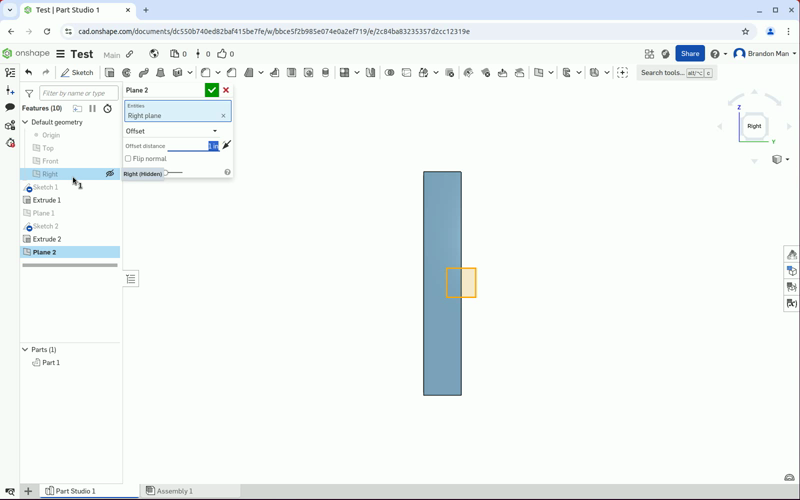
text(16.854)
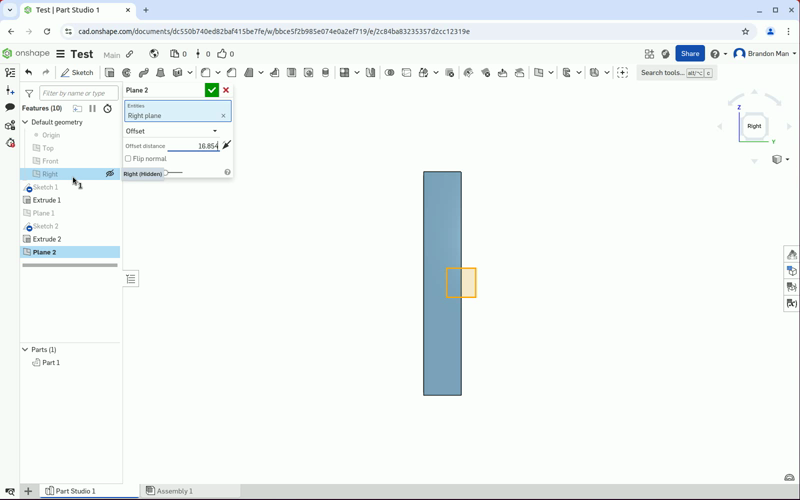
key(enter, 2)
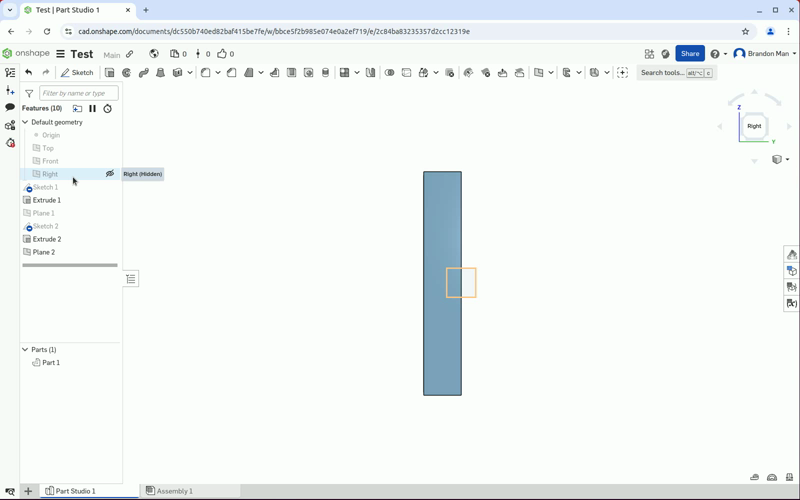
key(shift+s)
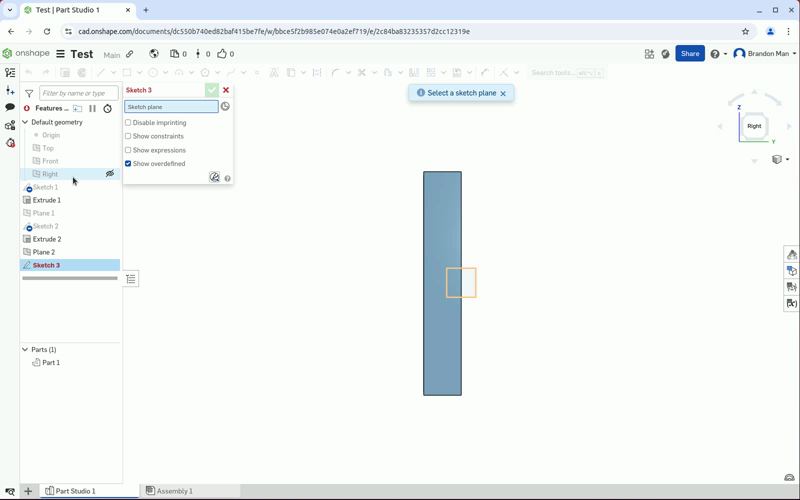
mouse_move(73, 254)
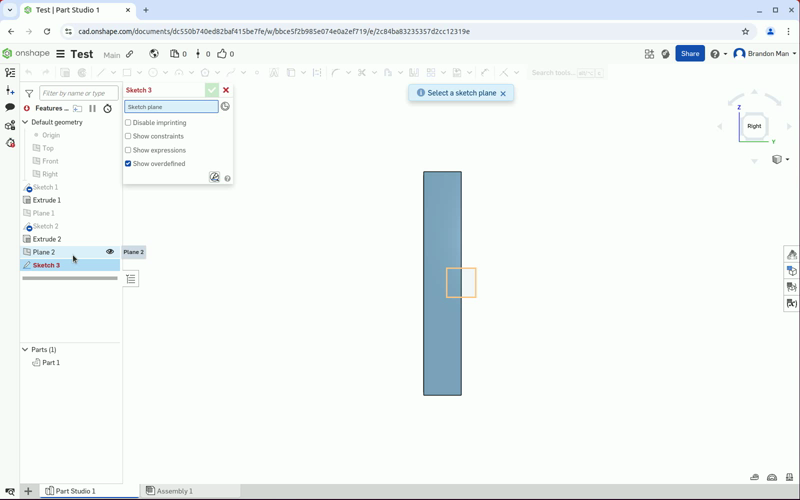
click(73, 254)
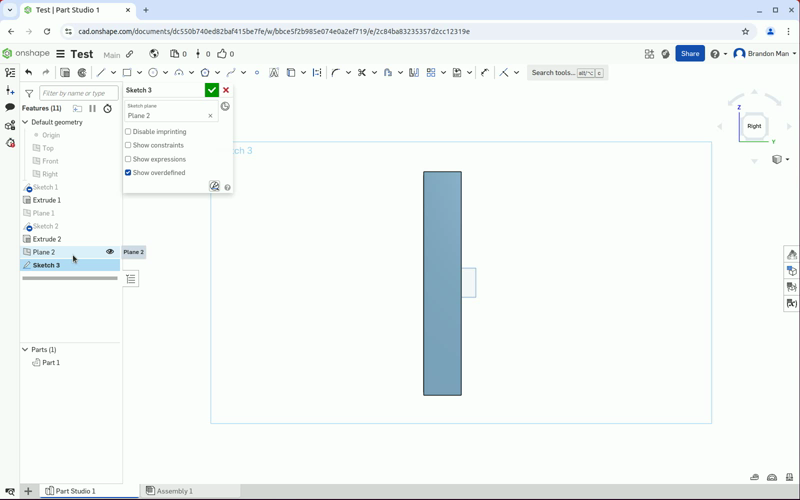
mouse_move(73, 352)
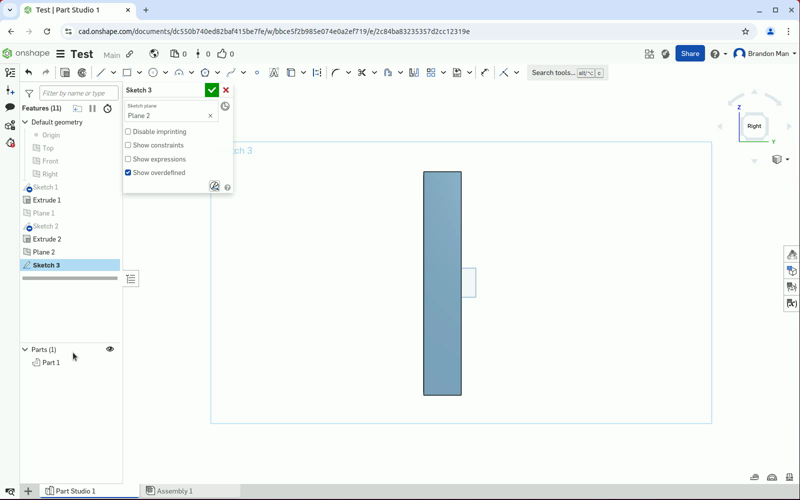
key(y)
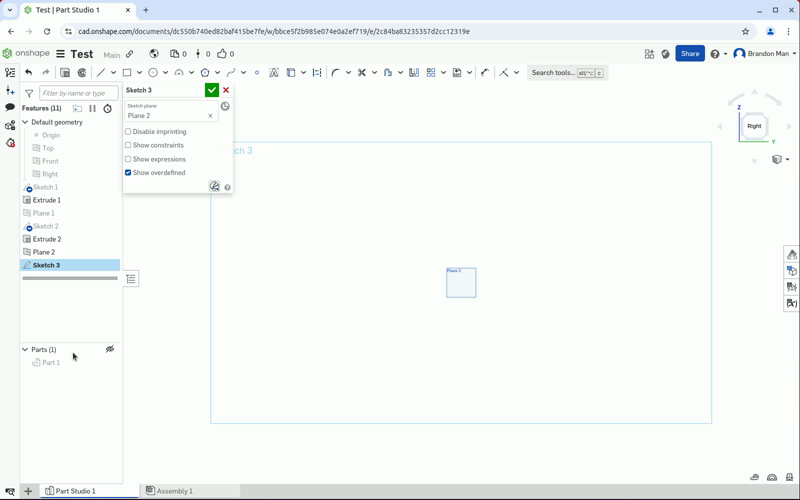
key(l)
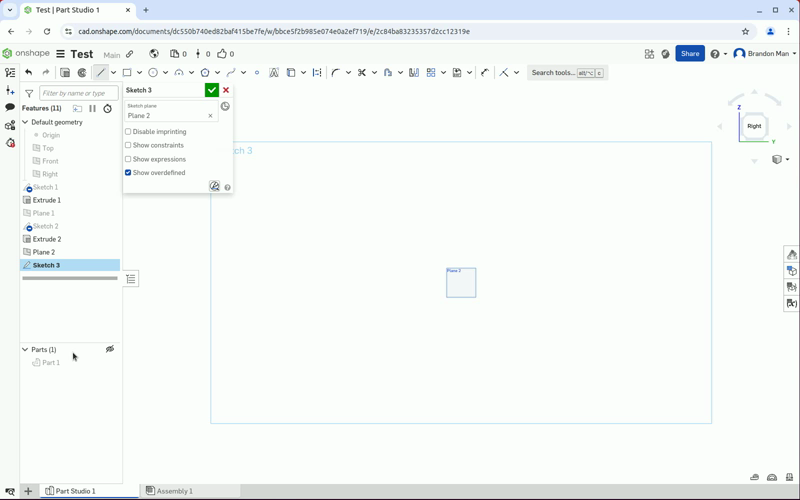
key_down(shift)
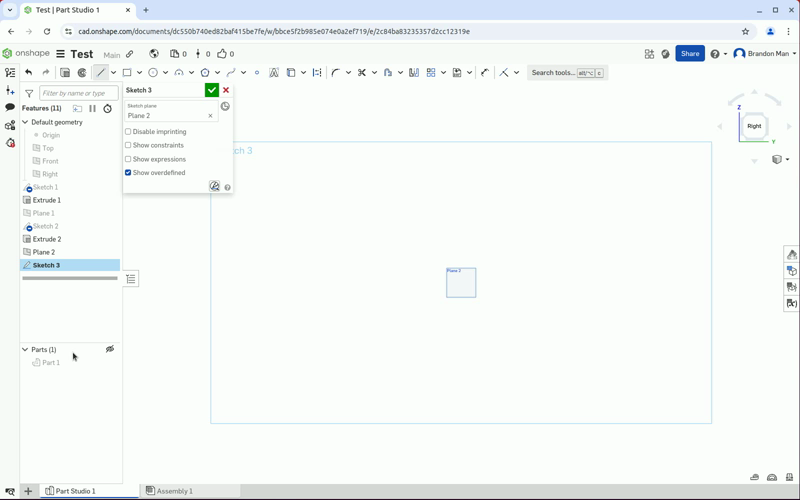
mouse_move(423, 320)
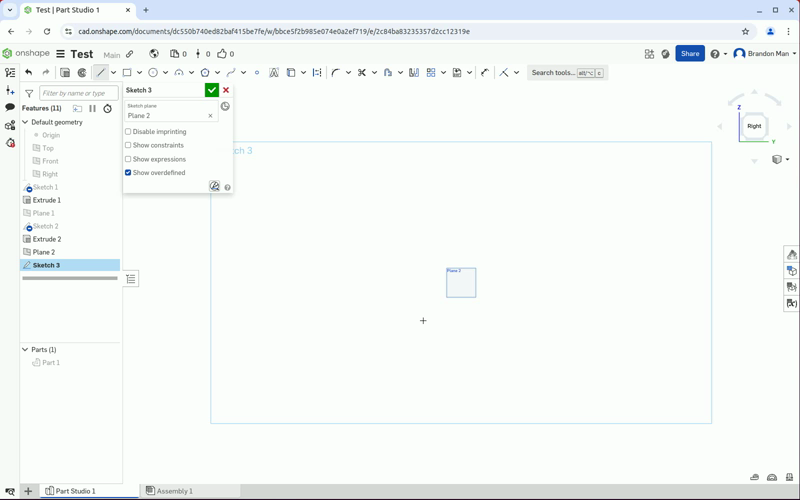
click(423, 320)
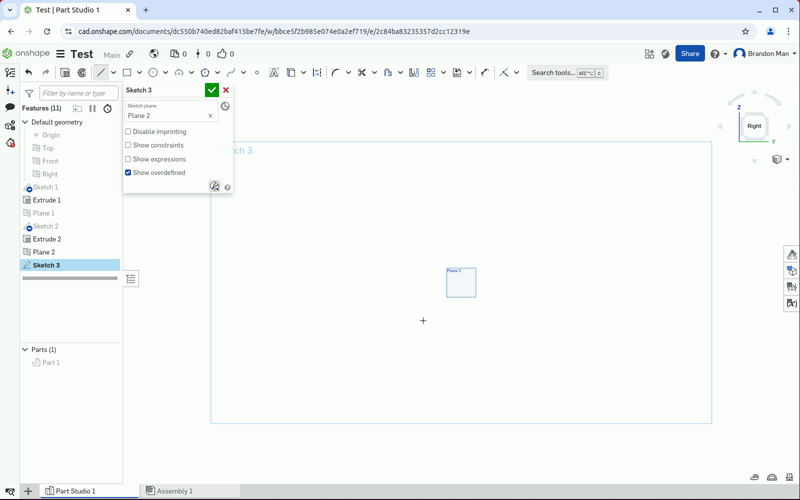
key_up(shift)
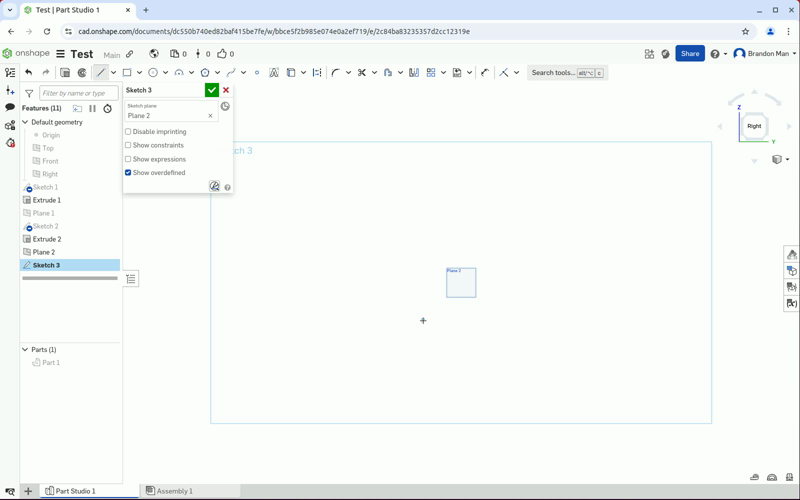
key_down(shift)
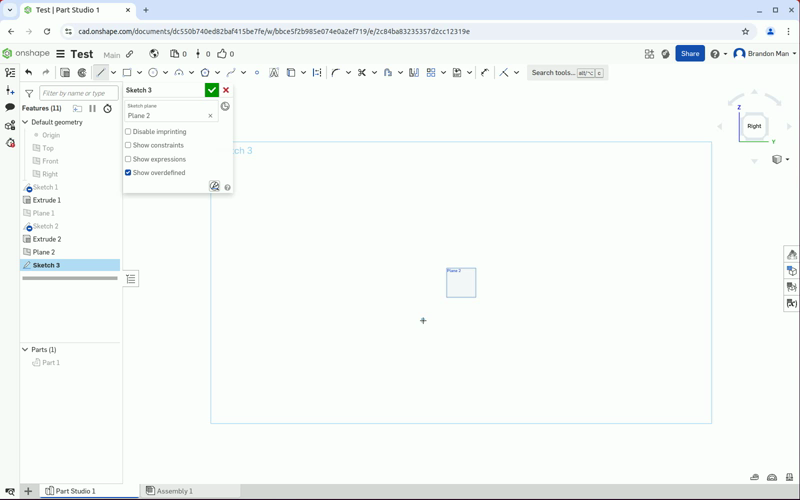
mouse_move(453, 320)
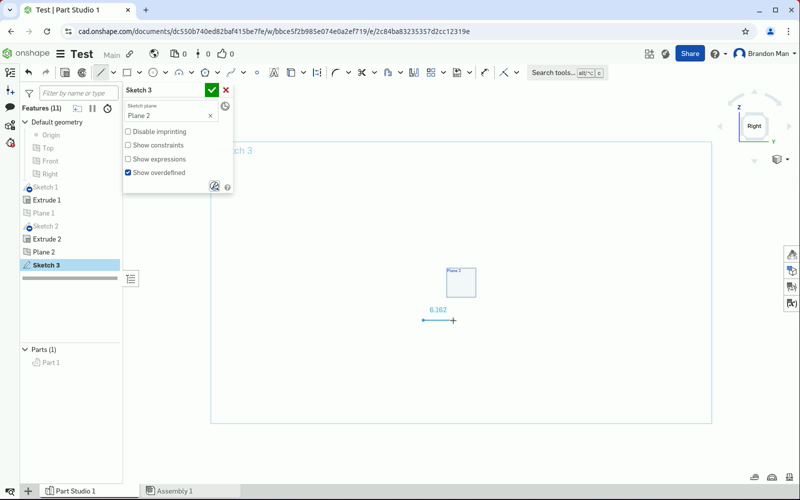
mouse_move(461, 320)
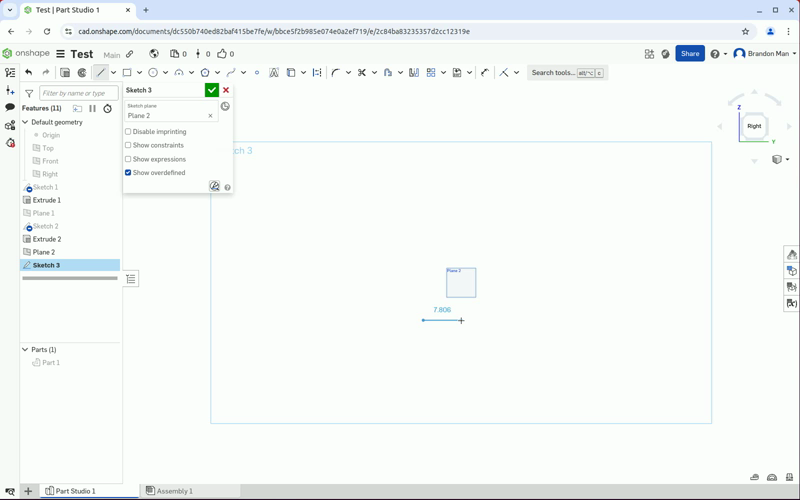
click(461, 320)
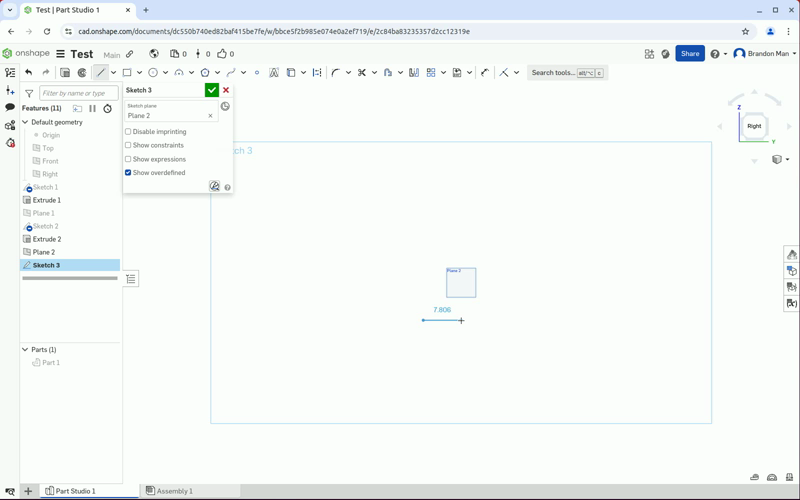
key_up(shift)
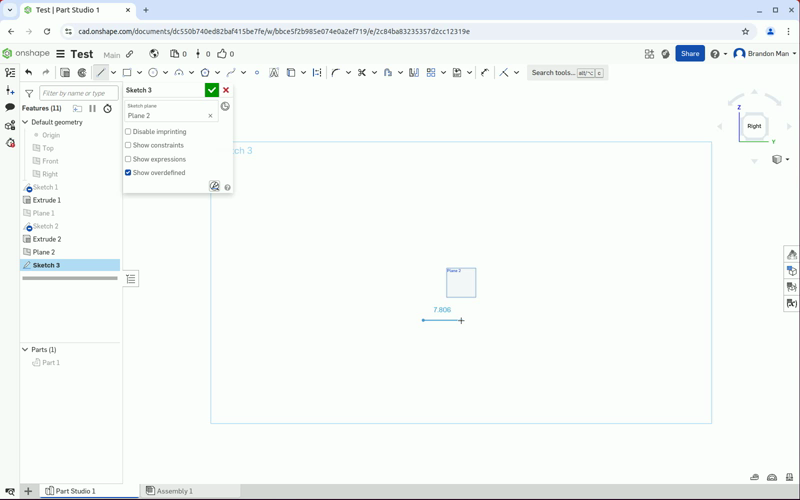
key_down(shift)
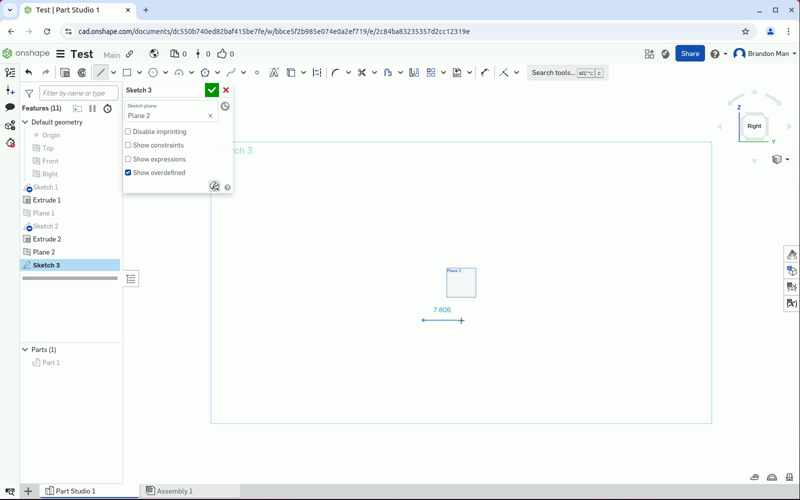
mouse_move(461, 245)
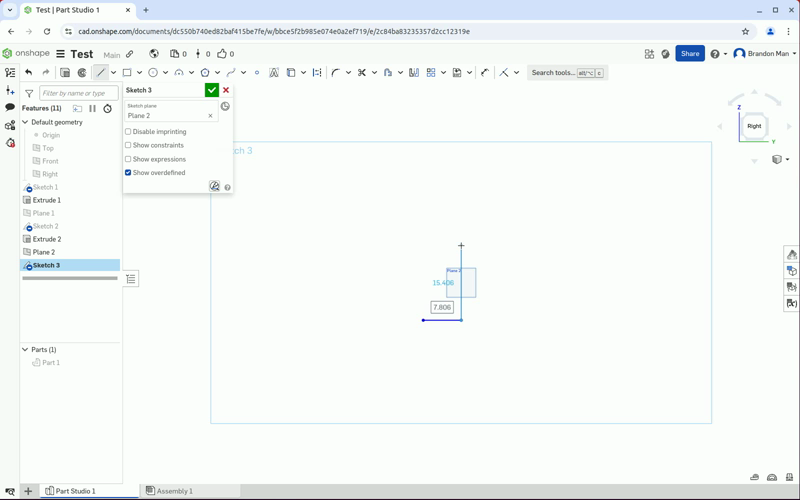
click(461, 245)
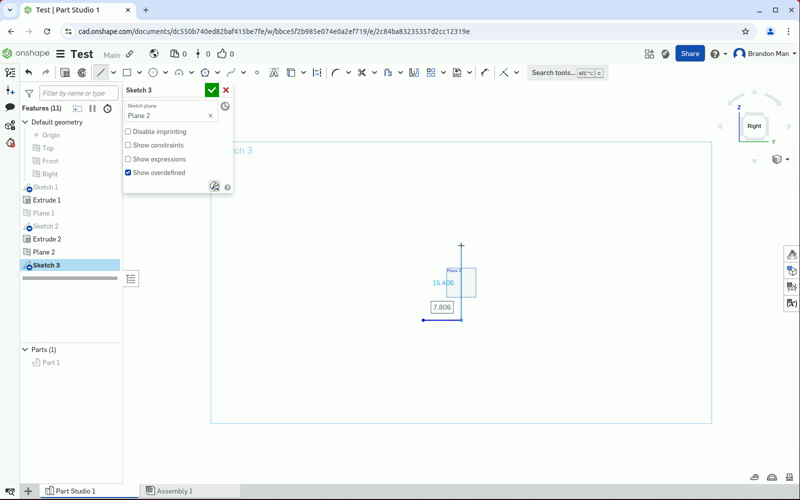
key_up(shift)
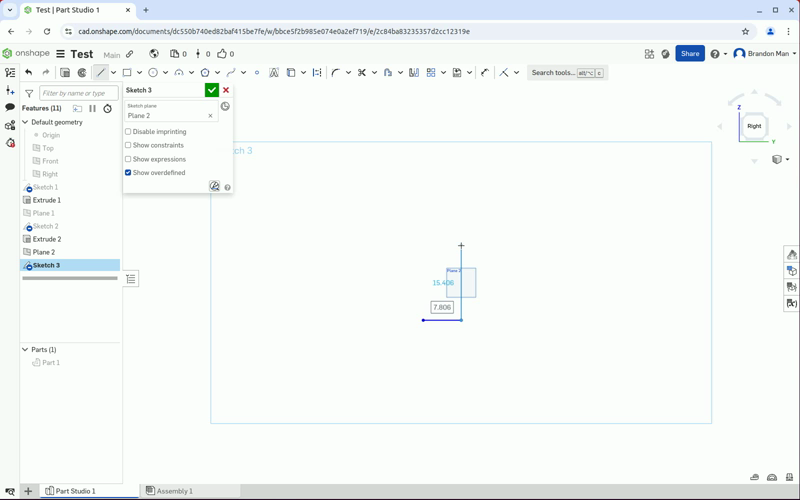
key_down(shift)
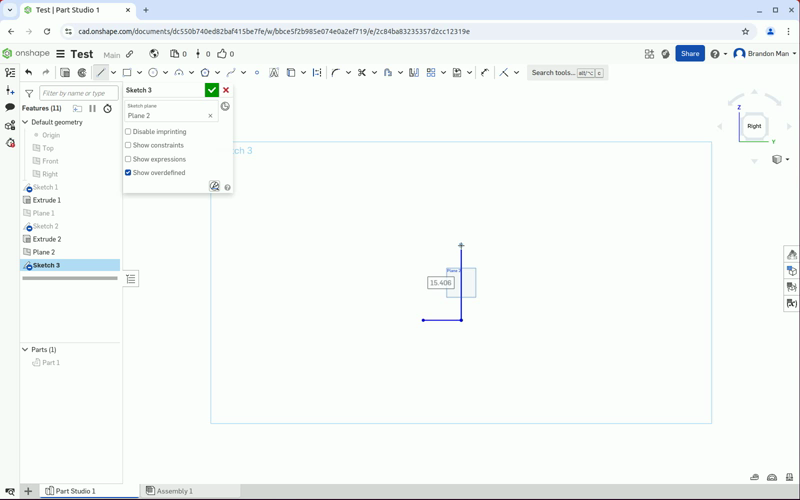
mouse_move(491, 245)
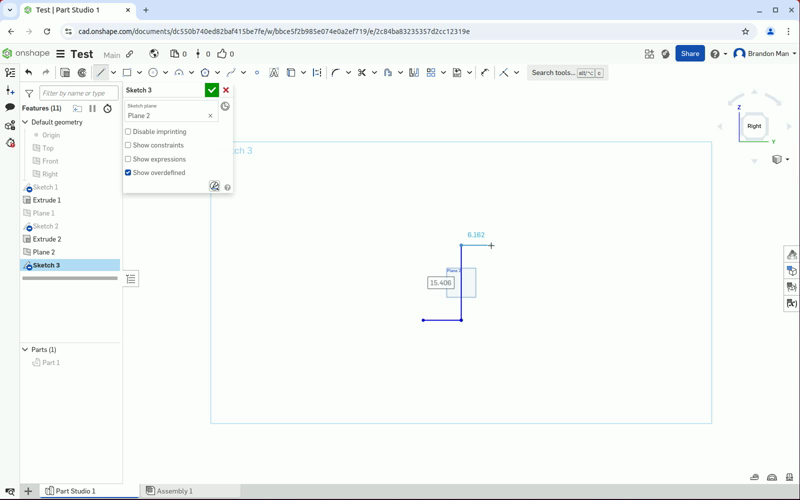
mouse_move(423, 245)
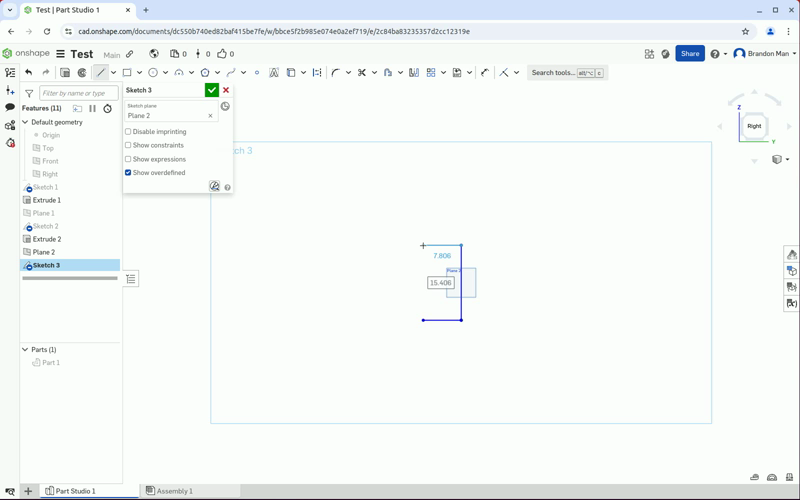
click(423, 245)
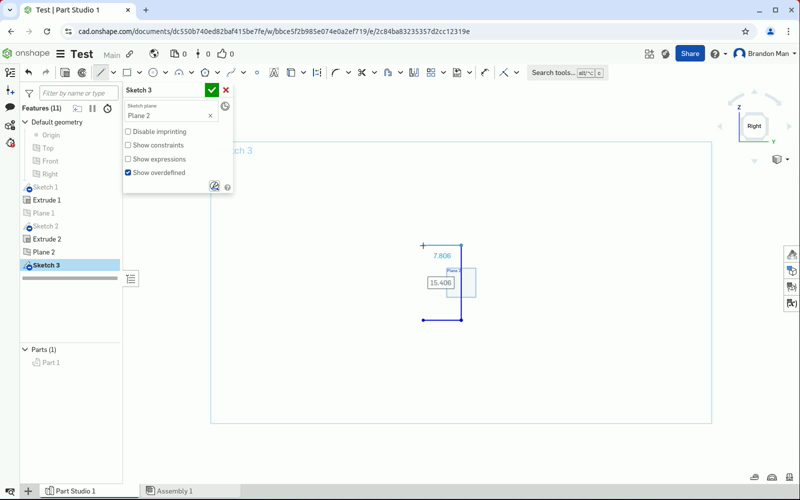
key_up(shift)
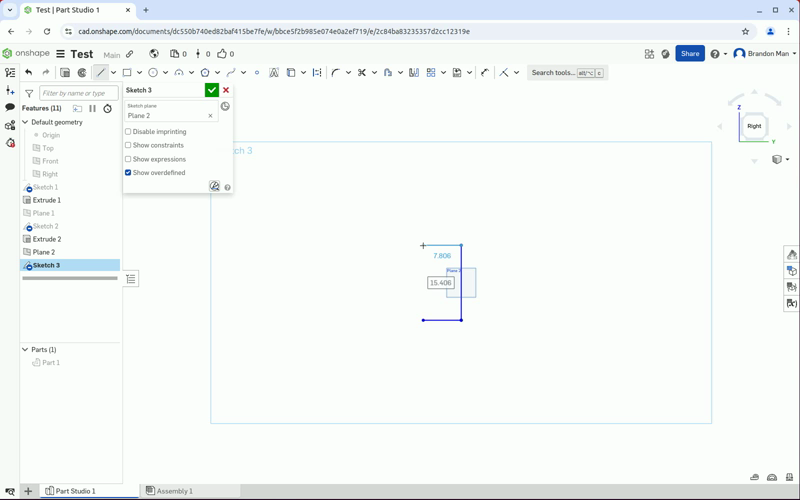
key_down(shift)
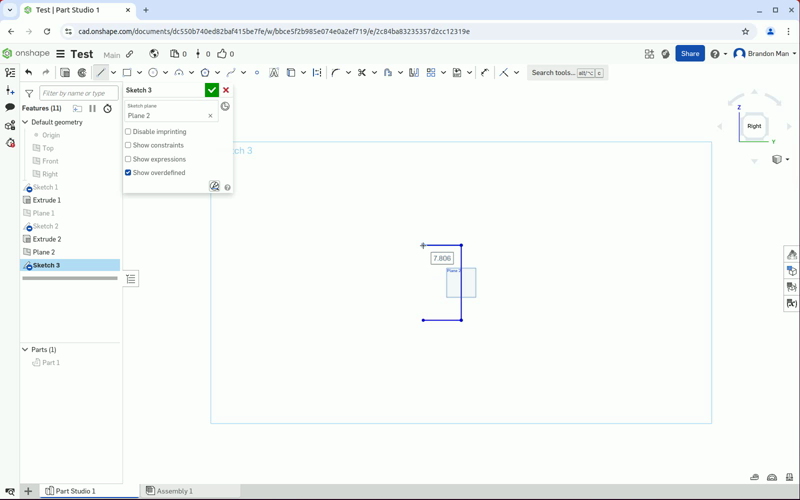
mouse_move(423, 320)
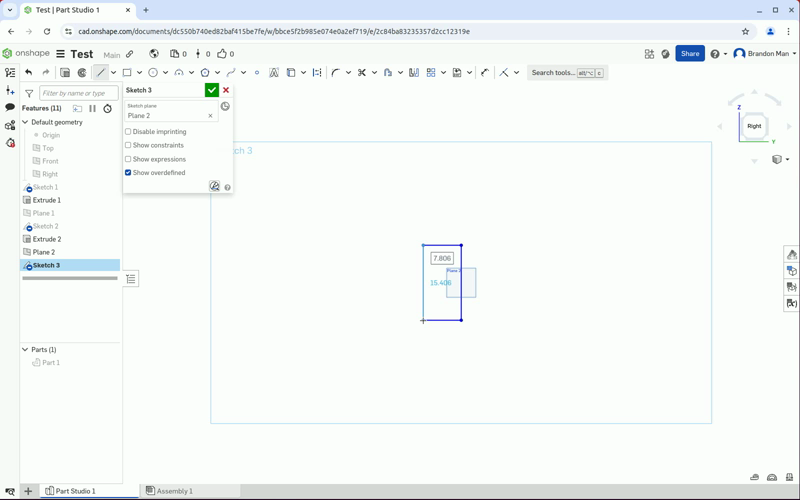
key_up(shift)
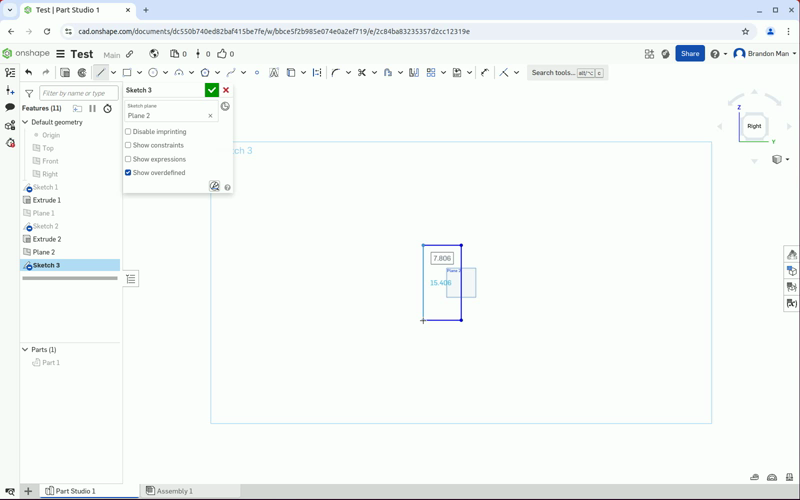
click(423, 320)
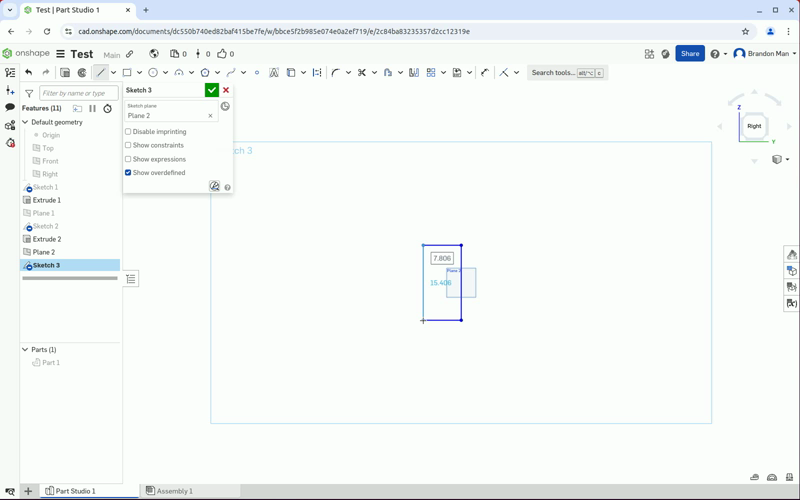
key(esc)
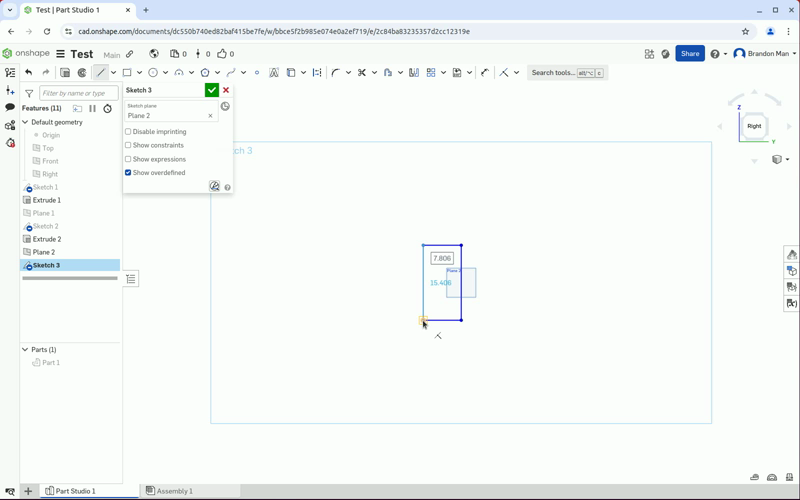
mouse_move(446, 294)
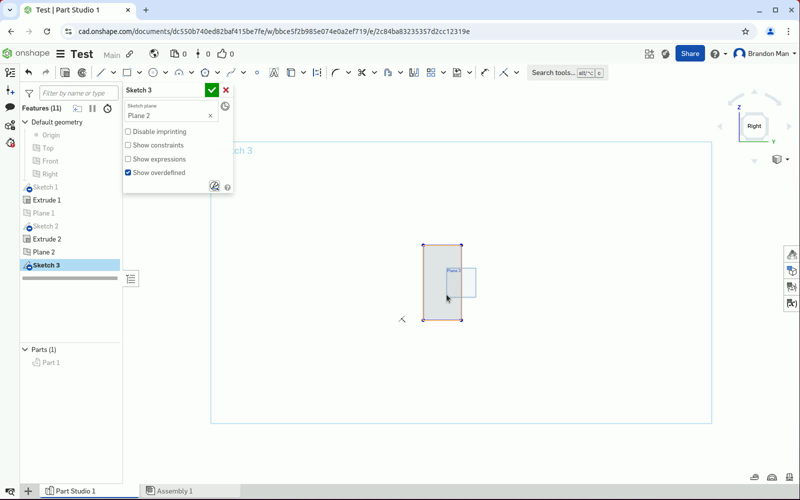
click(446, 294)
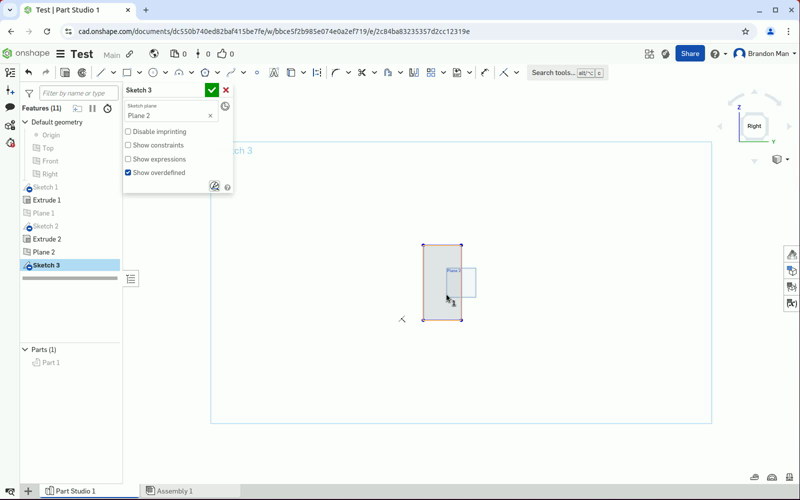
mouse_move(73, 352)
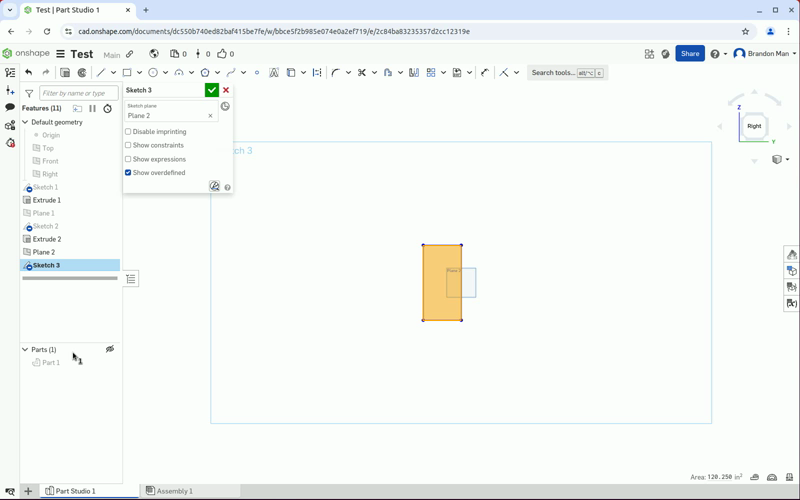
key(shift+y)
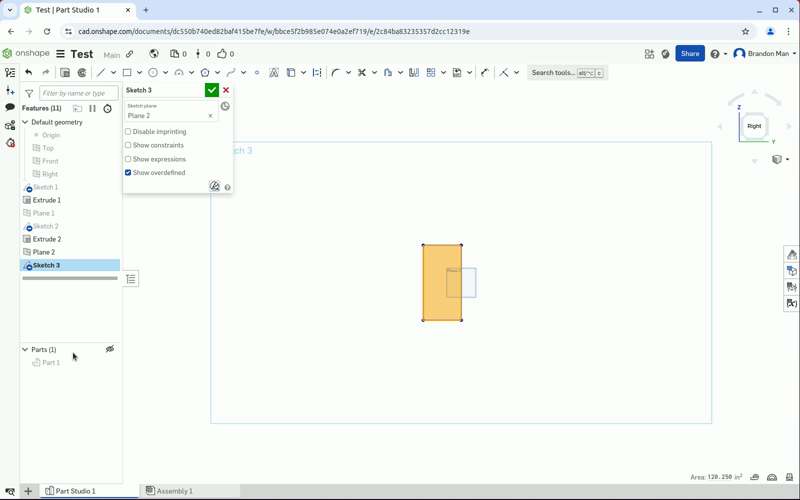
key(shift+e)
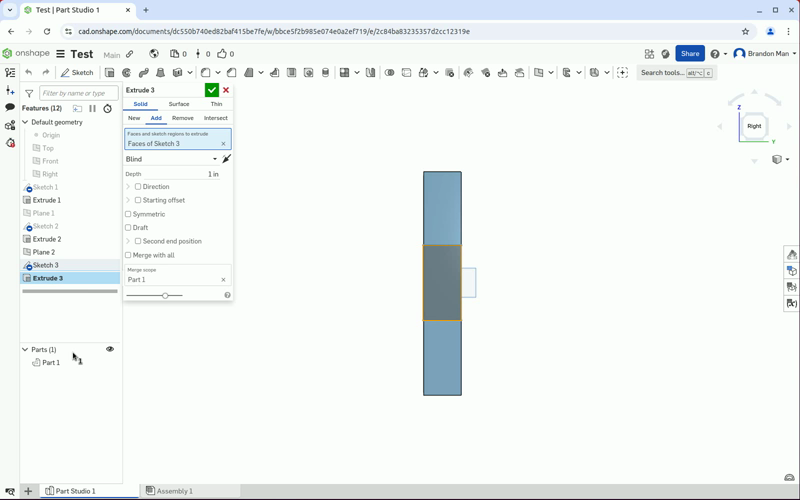
mouse_move(143, 106)
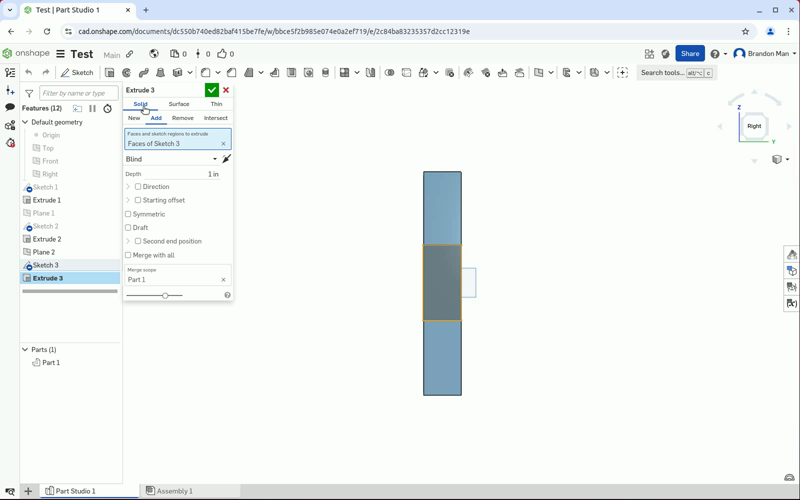
click(143, 106)
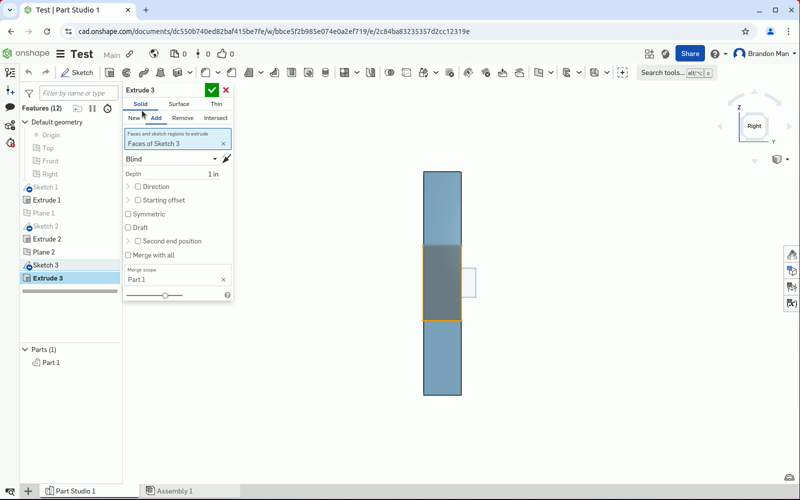
mouse_move(137, 120)
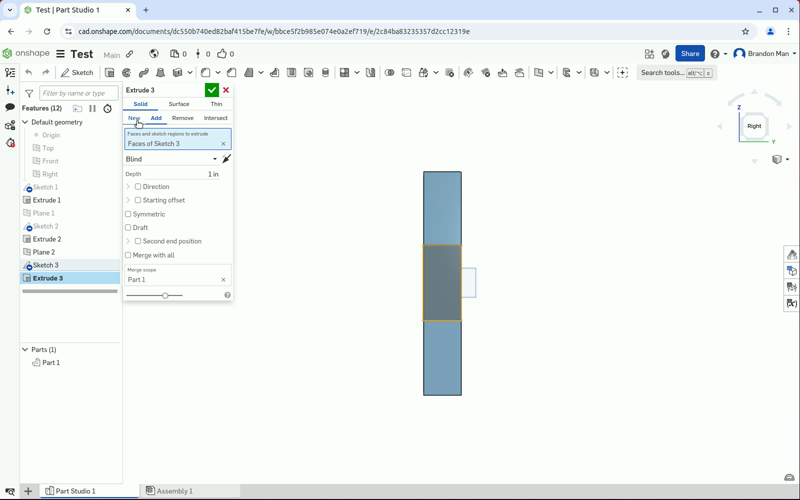
click(137, 120)
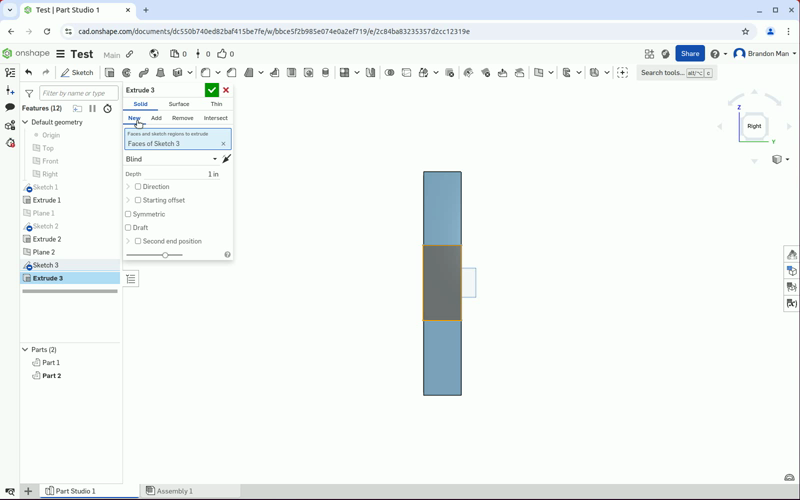
key(tab, 4)
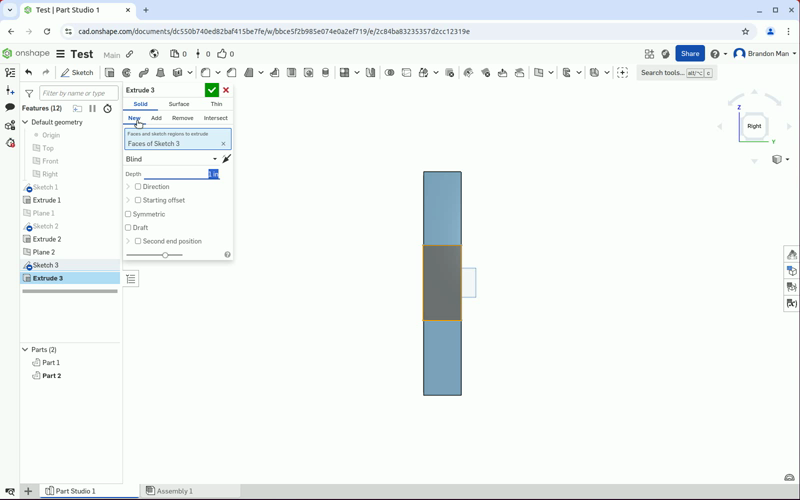
text(3.851)
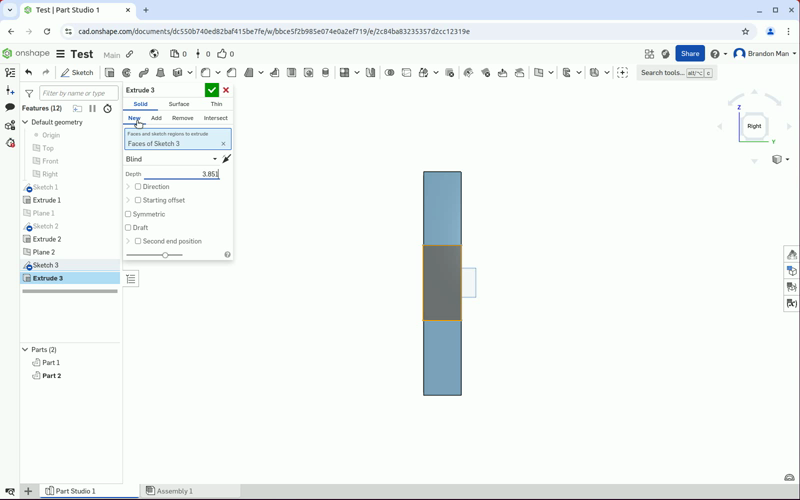
key(enter)
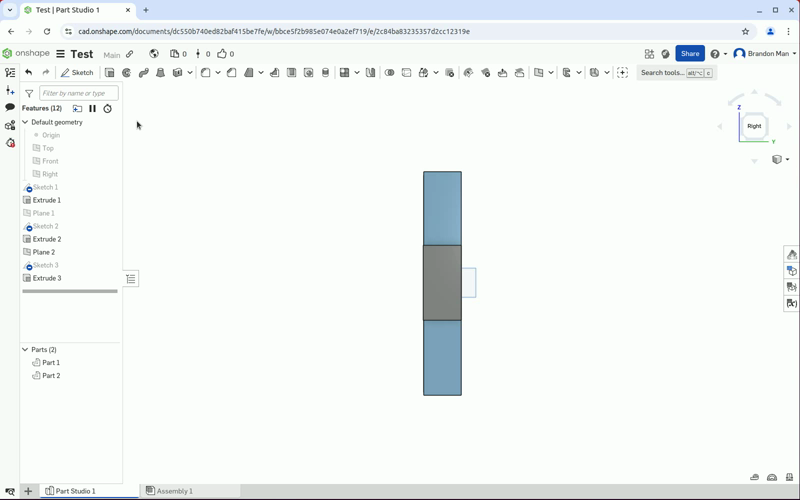
key(shift+h)
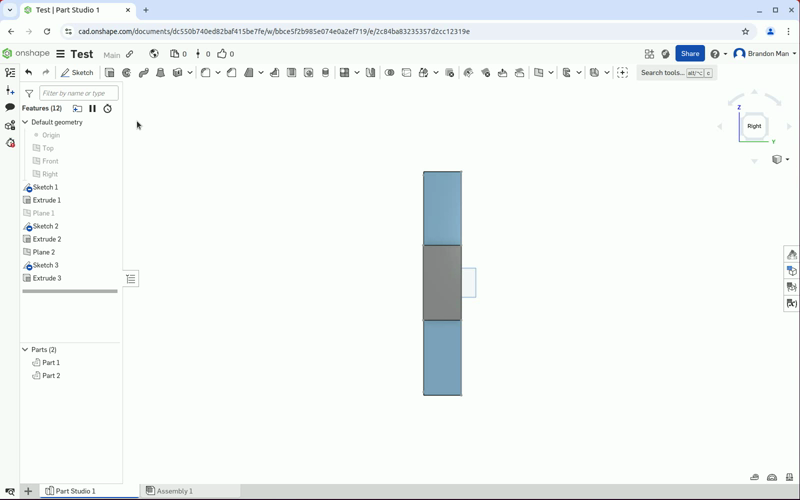
key(shift+h)
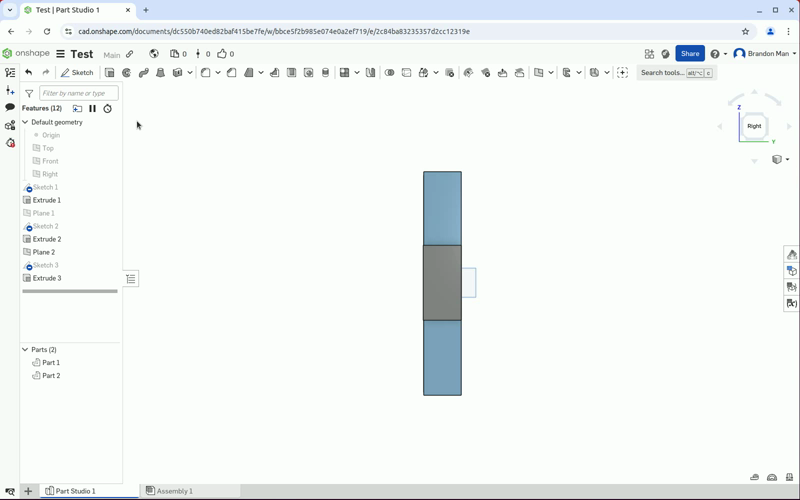
mouse_move(73, 189)
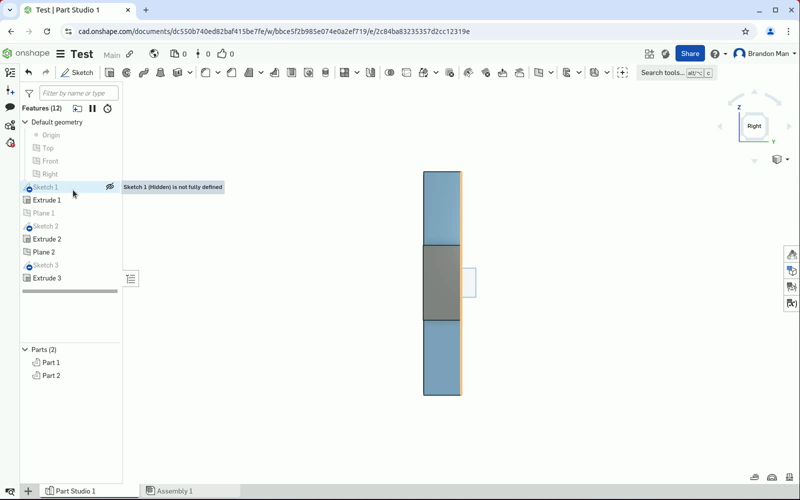
click(73, 189)
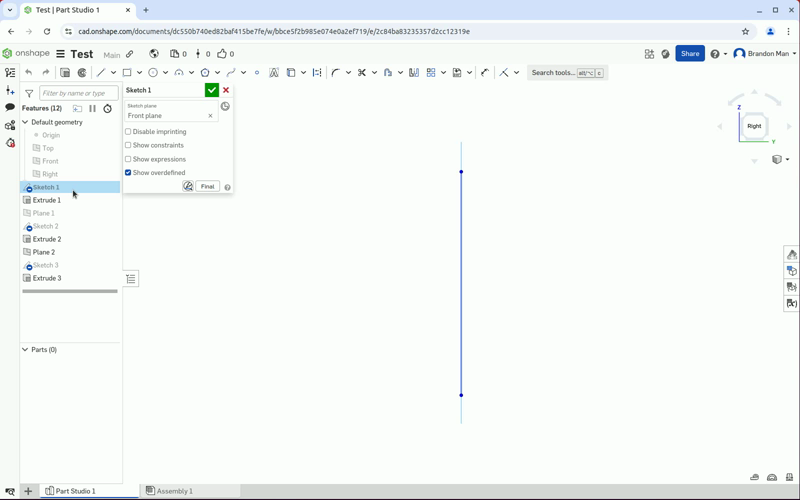
mouse_move(229, 92)
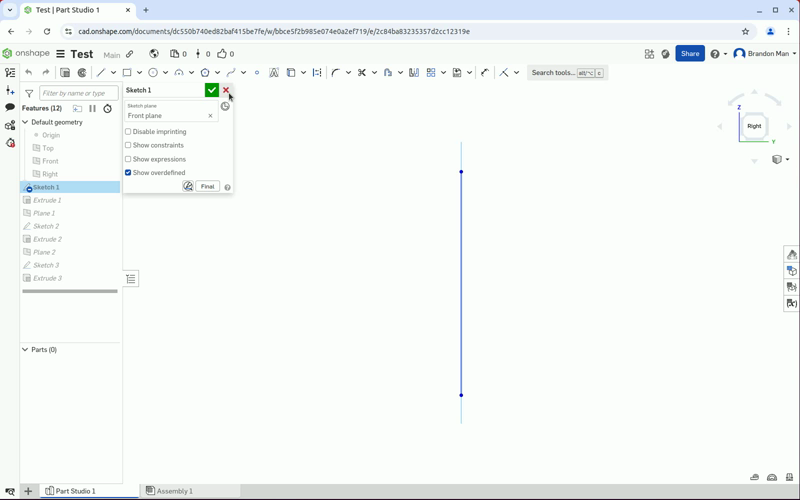
click(229, 92)
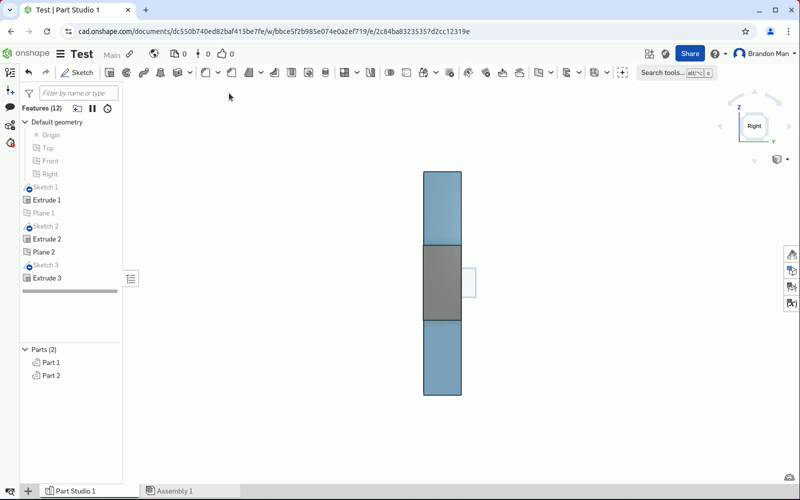
mouse_move(541, 75)
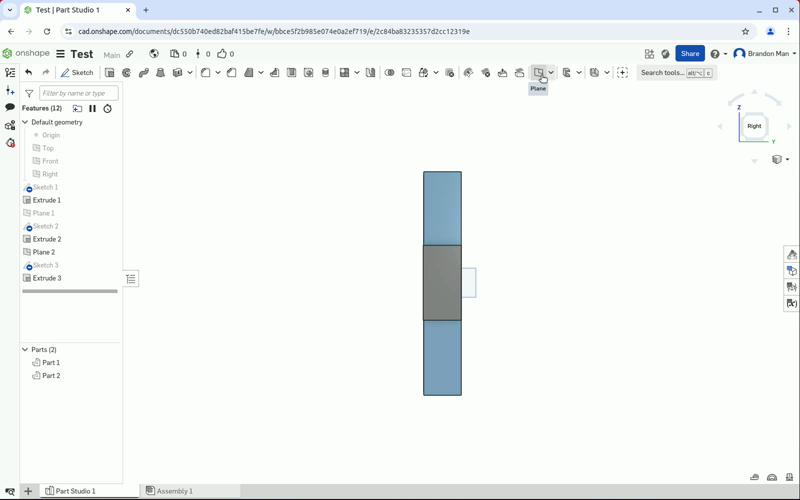
click(541, 75)
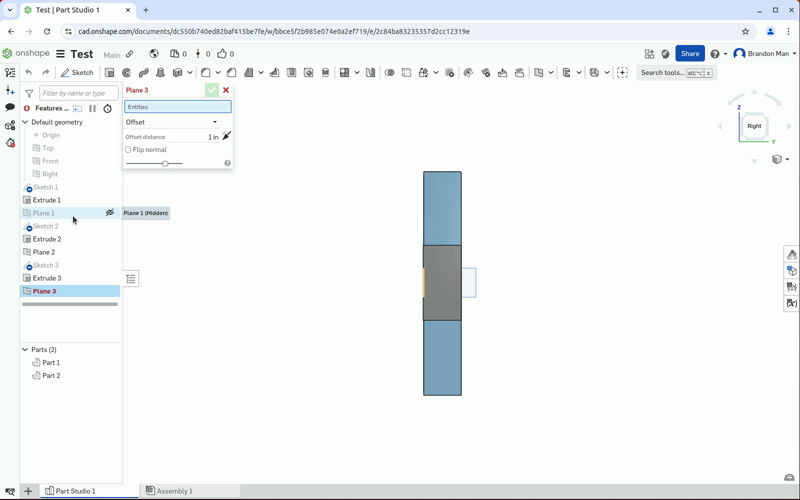
scroll(3)
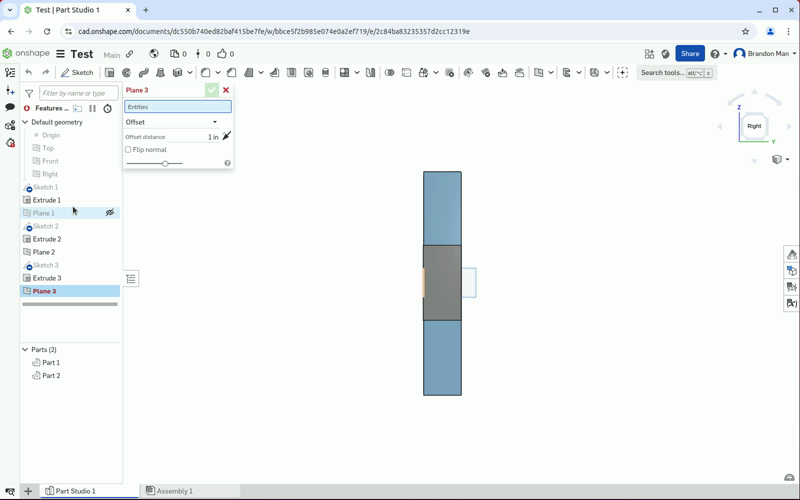
mouse_move(73, 176)
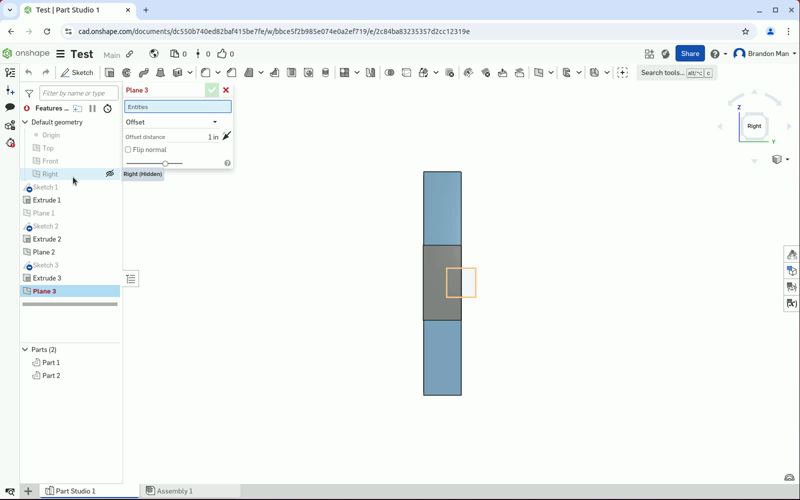
click(73, 176)
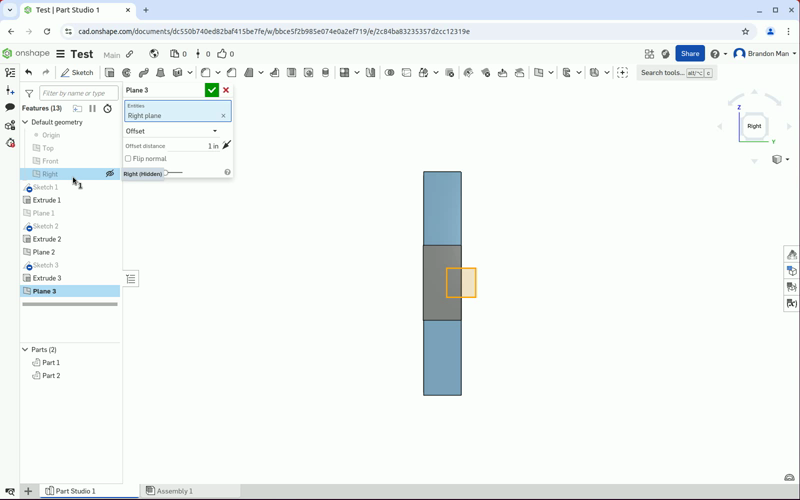
key(tab, 2)
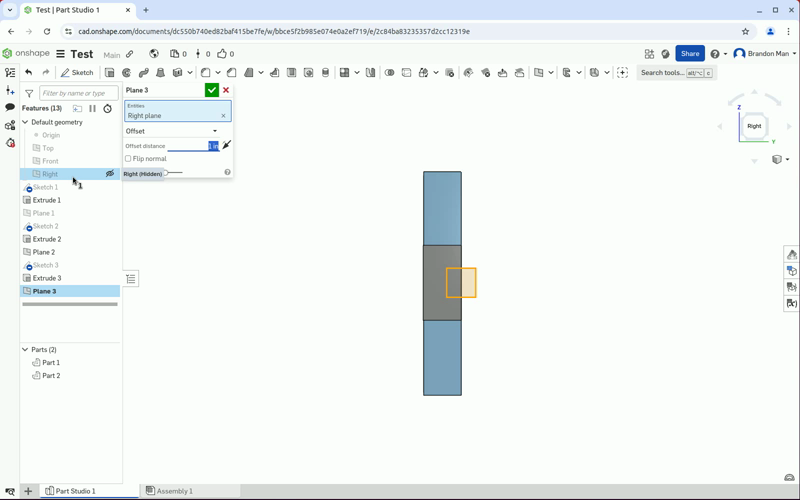
text(16.854)
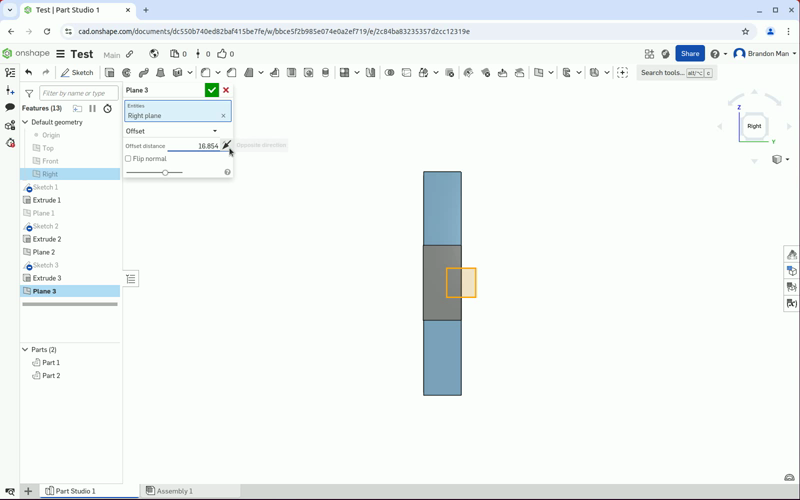
mouse_move(229, 147)
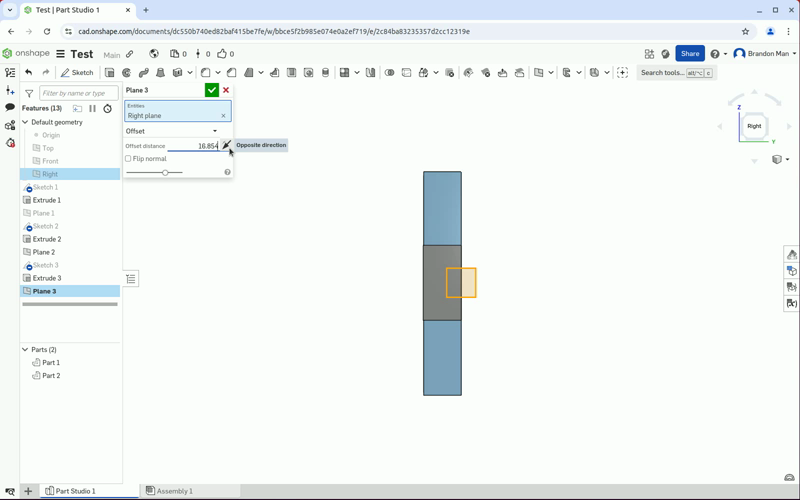
click(229, 147)
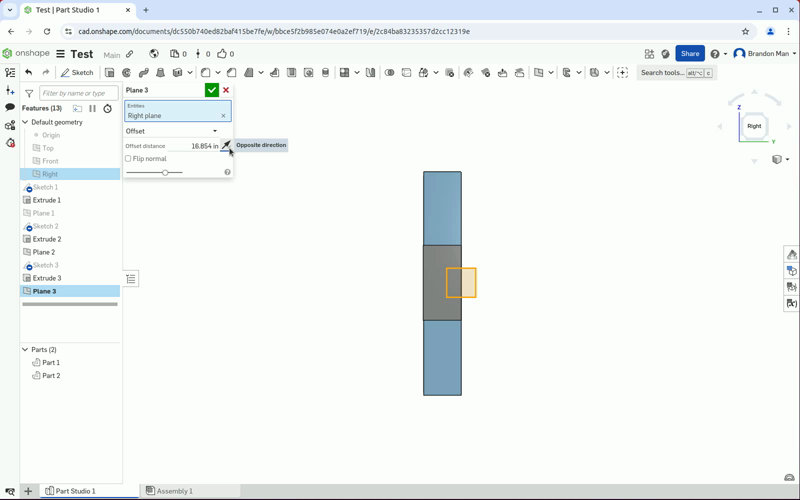
key(enter, 2)
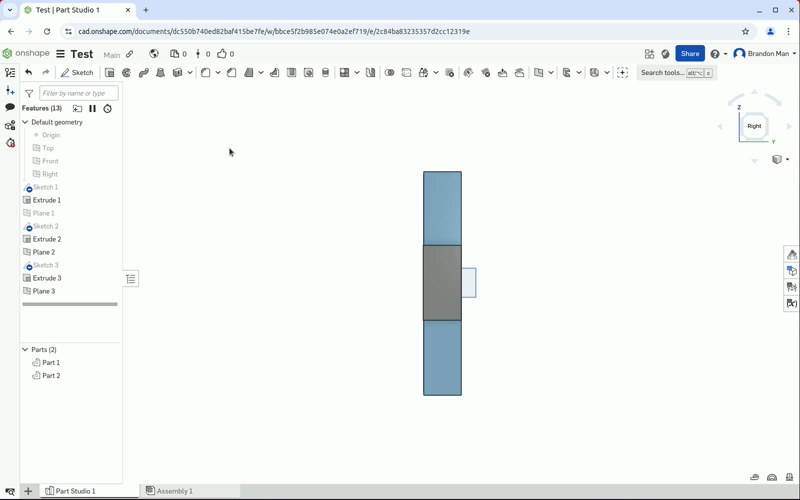
key(shift+s)
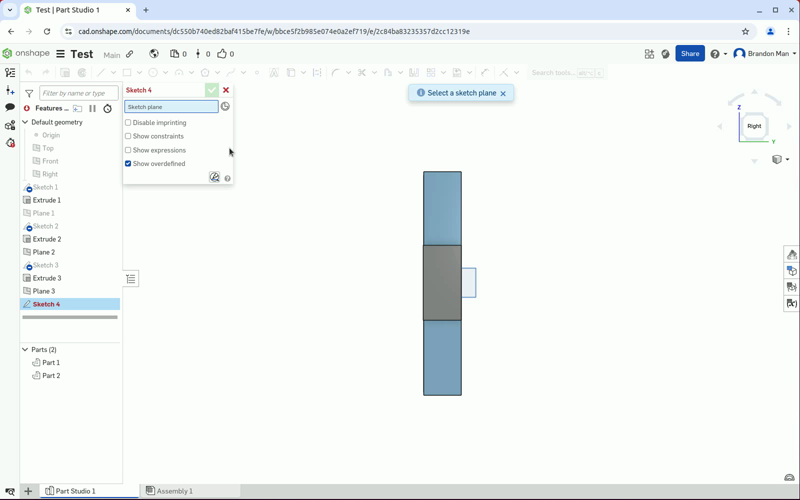
mouse_move(73, 293)
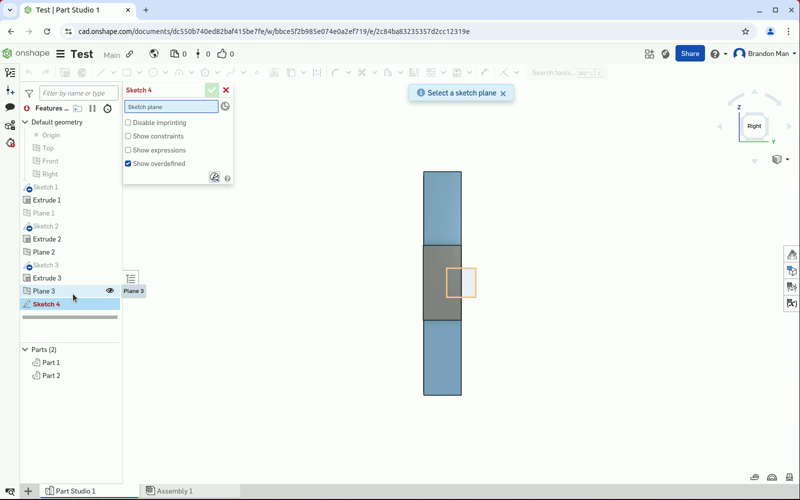
click(73, 293)
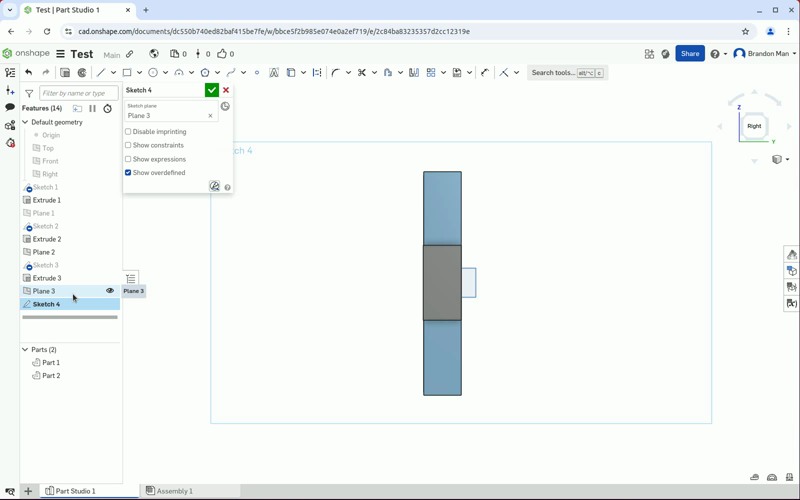
mouse_move(73, 352)
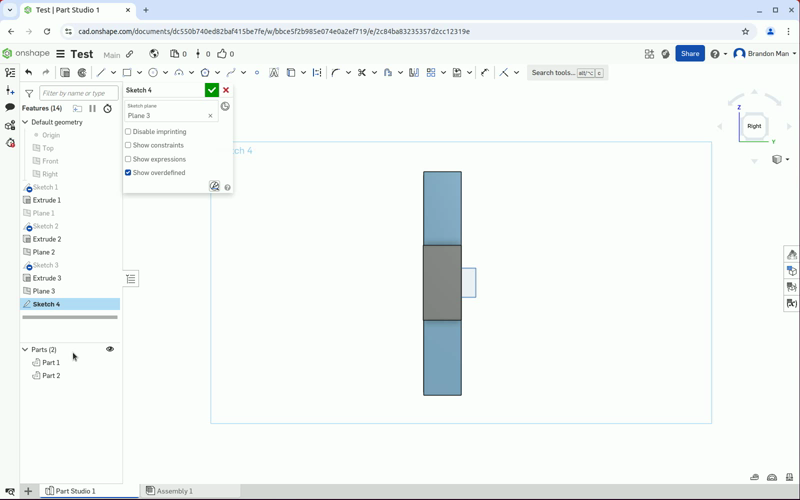
key(y)
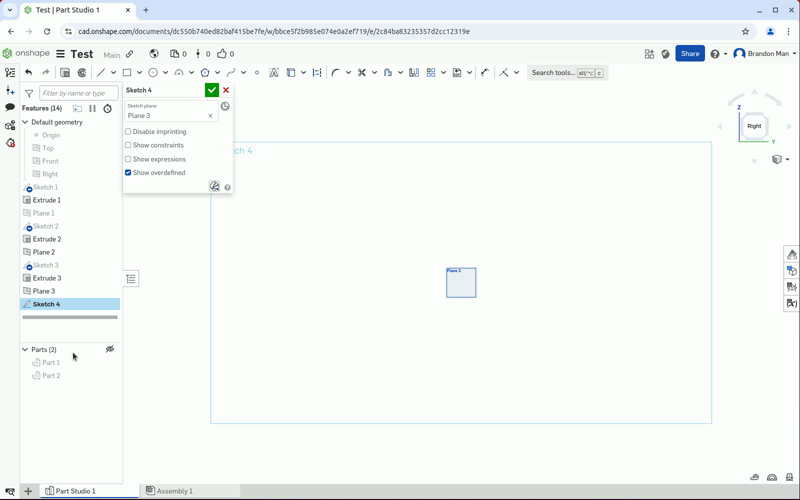
key(l)
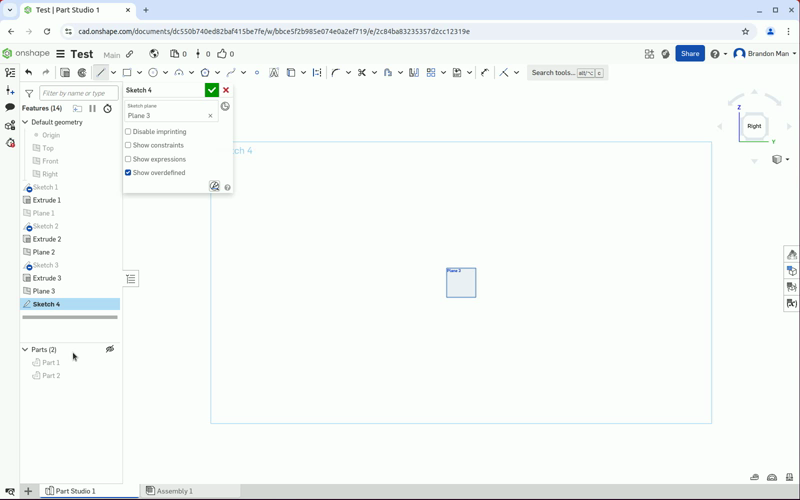
key_down(shift)
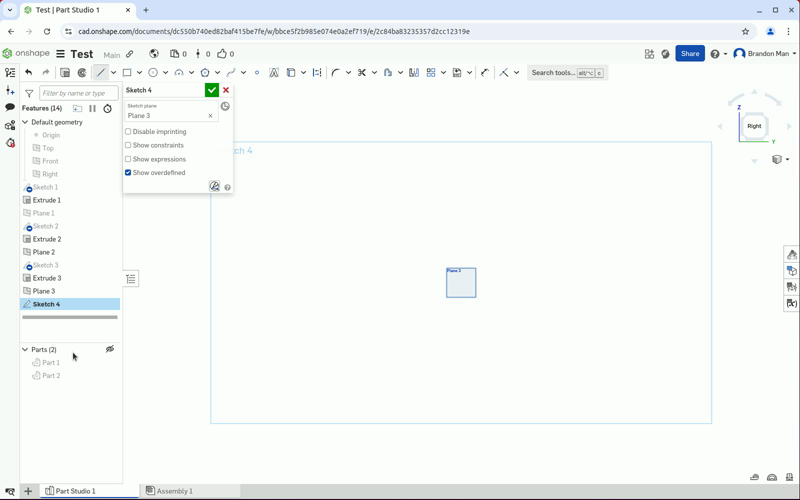
mouse_move(423, 320)
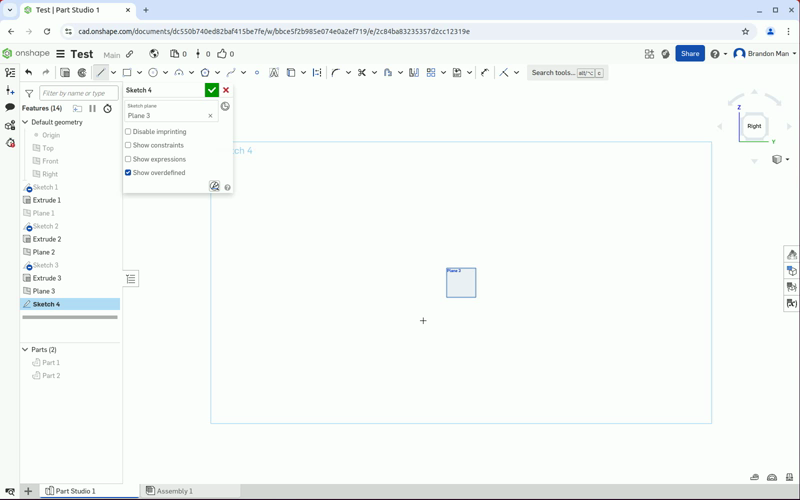
click(423, 320)
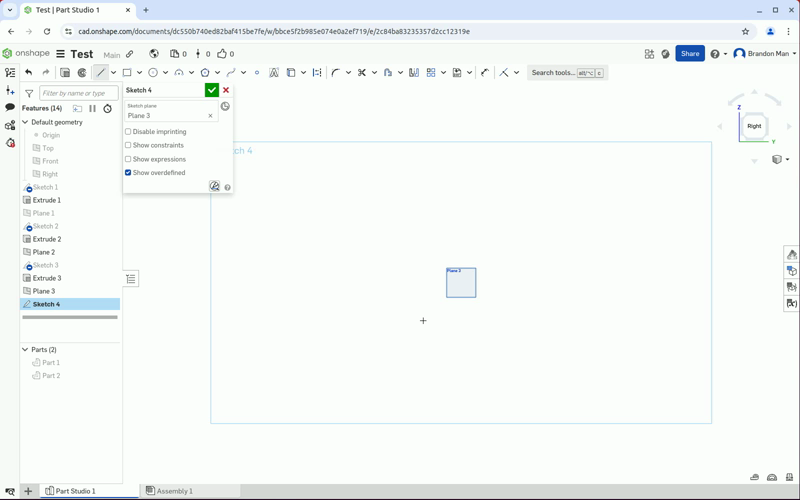
key_up(shift)
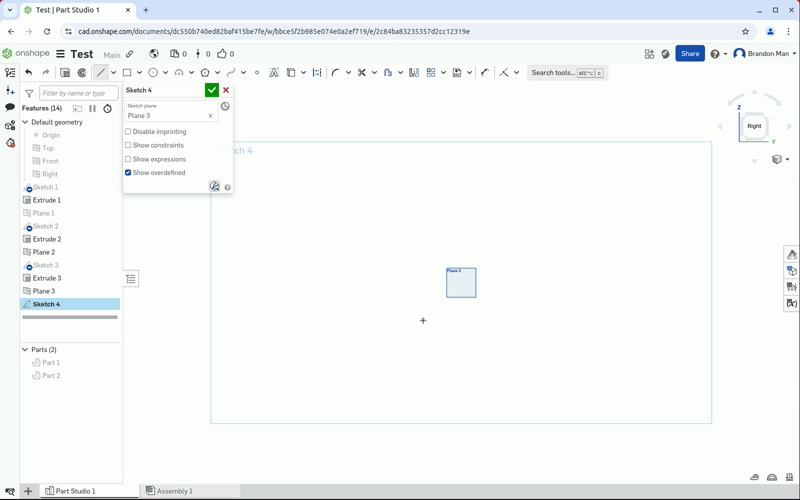
key_down(shift)
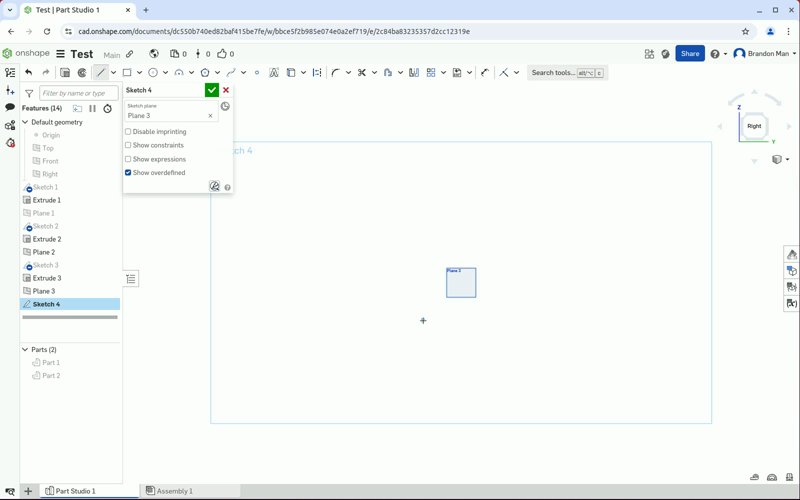
mouse_move(453, 320)
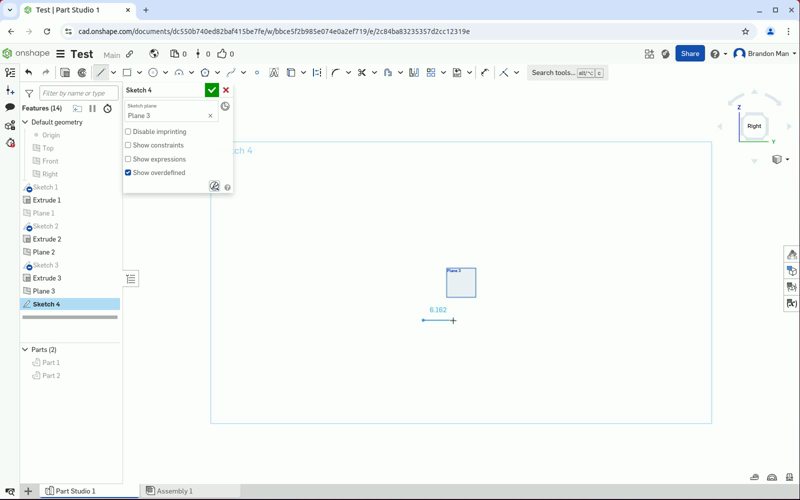
mouse_move(461, 320)
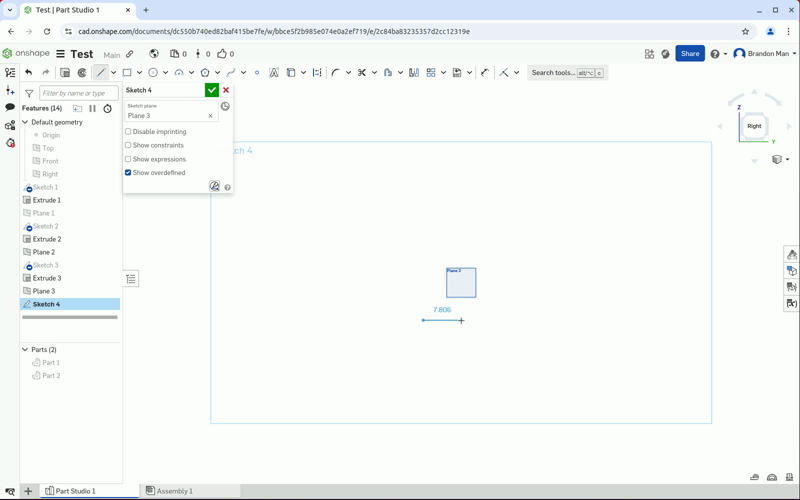
click(461, 320)
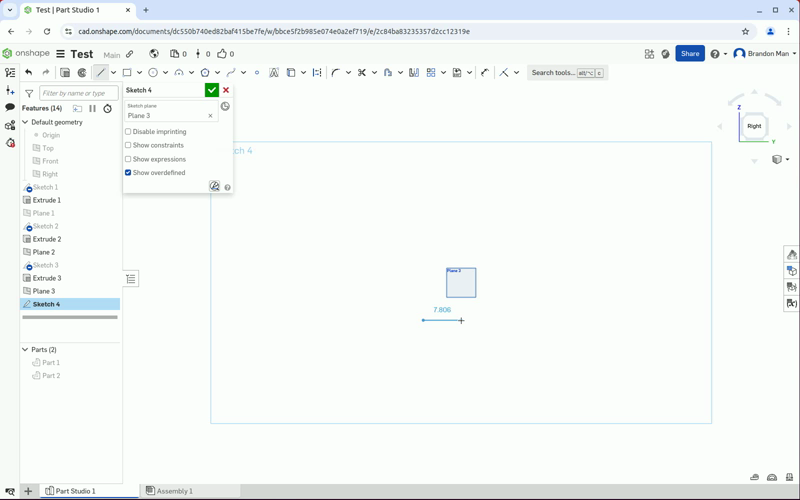
key_up(shift)
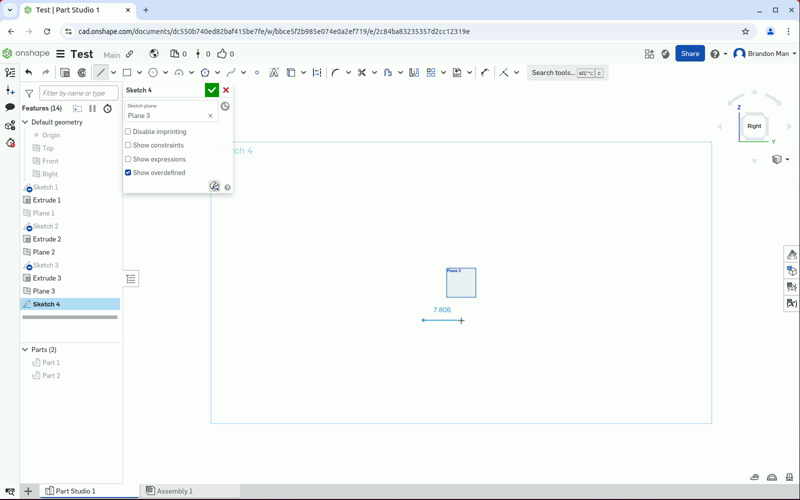
key_down(shift)
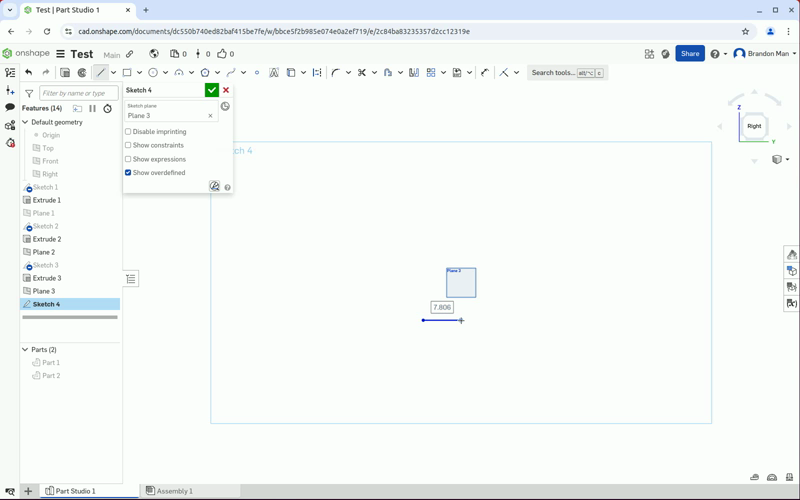
mouse_move(461, 245)
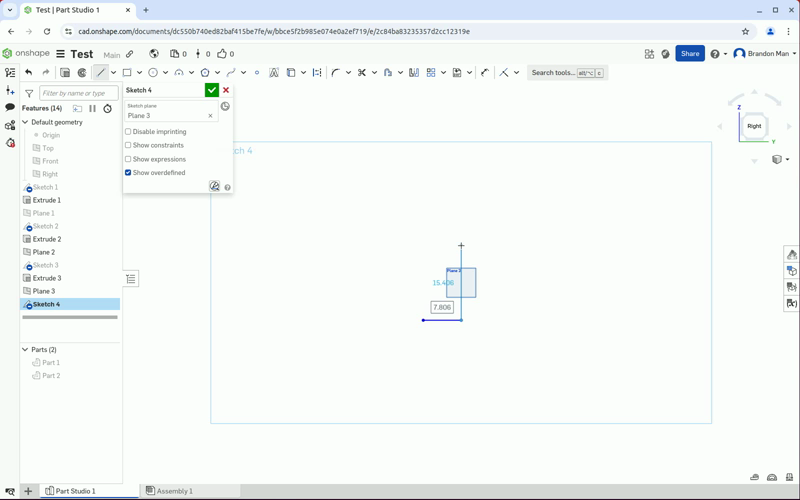
click(461, 245)
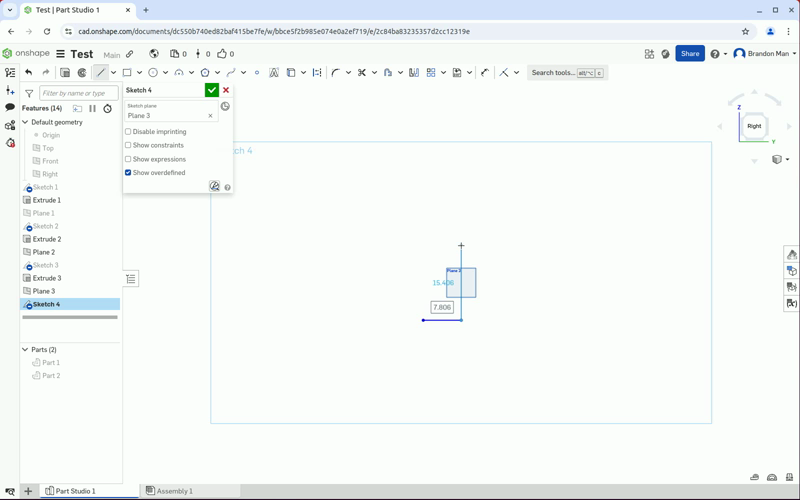
key_up(shift)
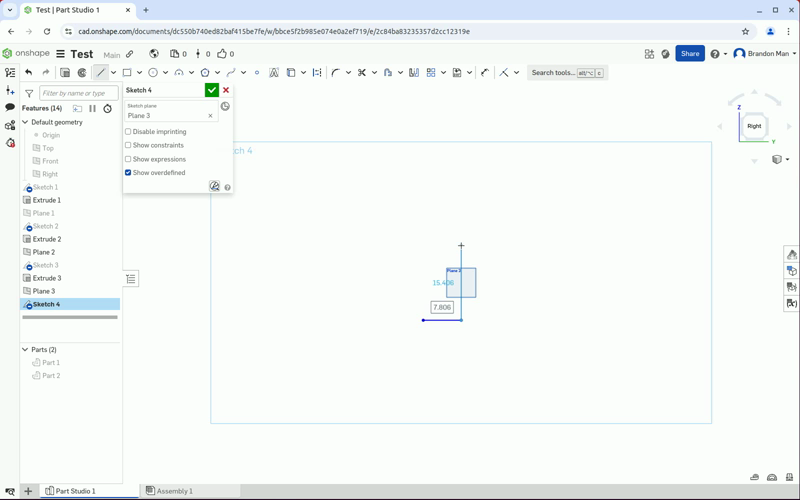
key_down(shift)
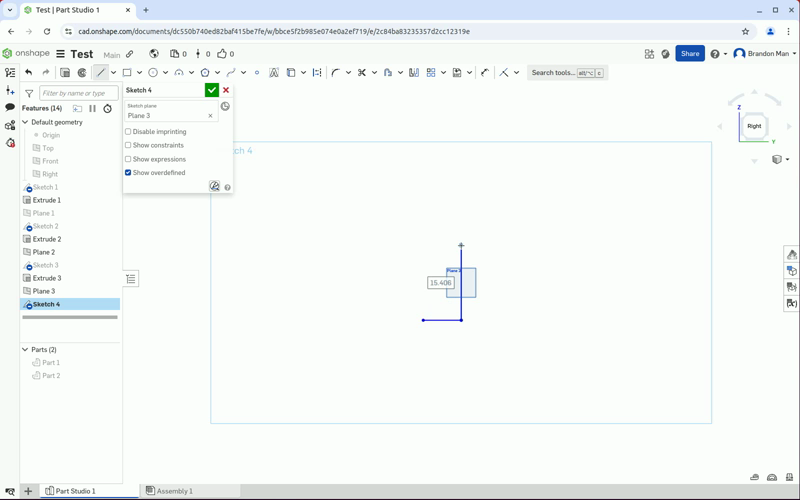
mouse_move(491, 245)
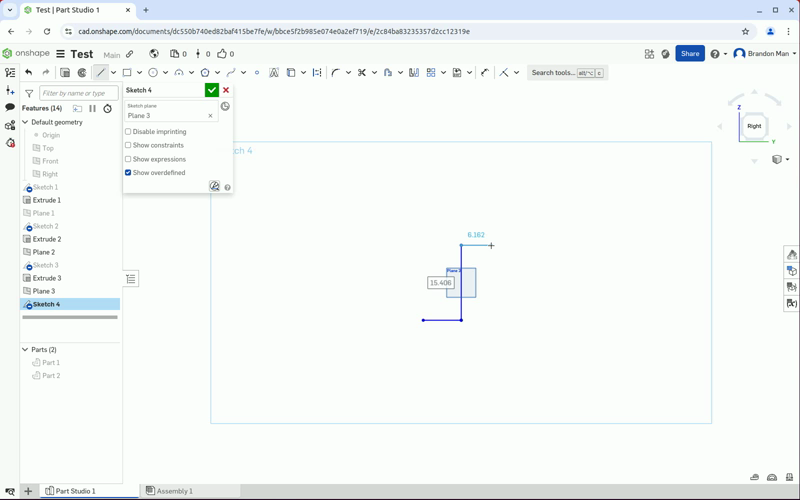
mouse_move(423, 245)
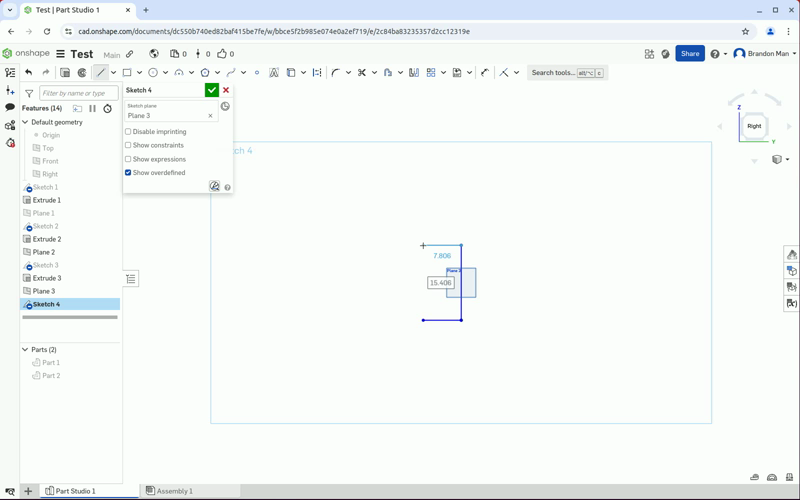
click(423, 245)
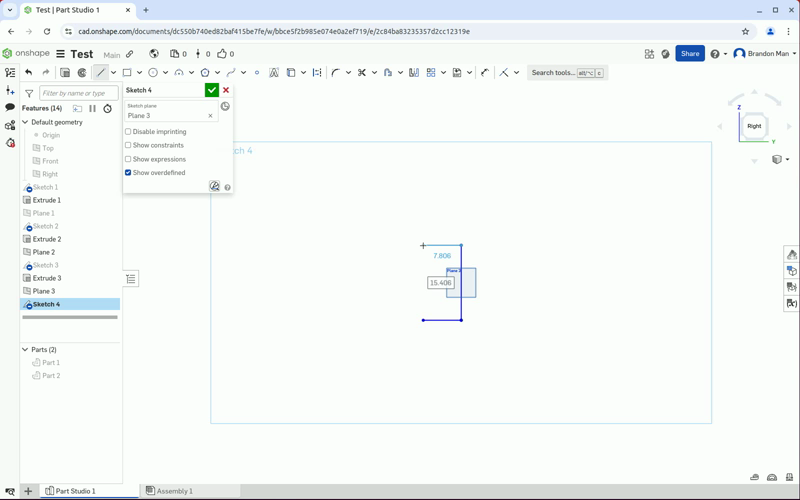
key_up(shift)
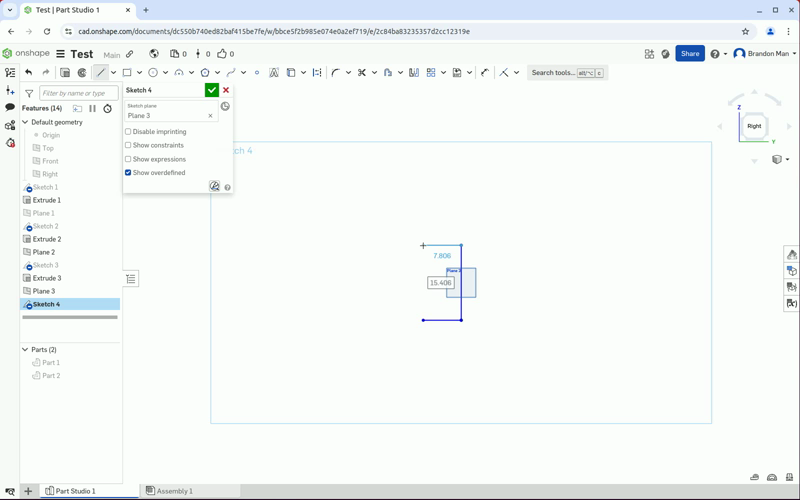
key_down(shift)
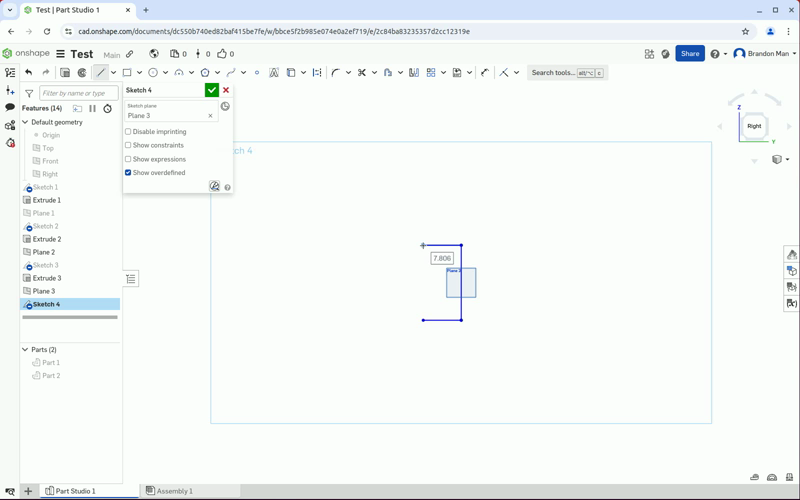
mouse_move(423, 320)
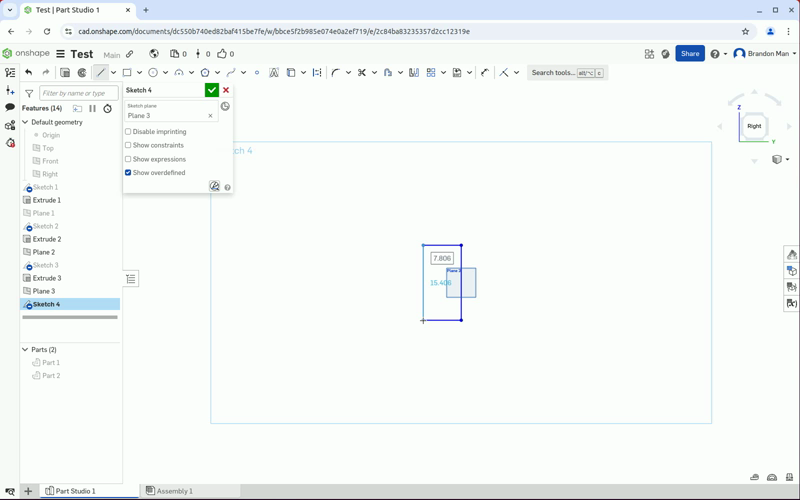
key_up(shift)
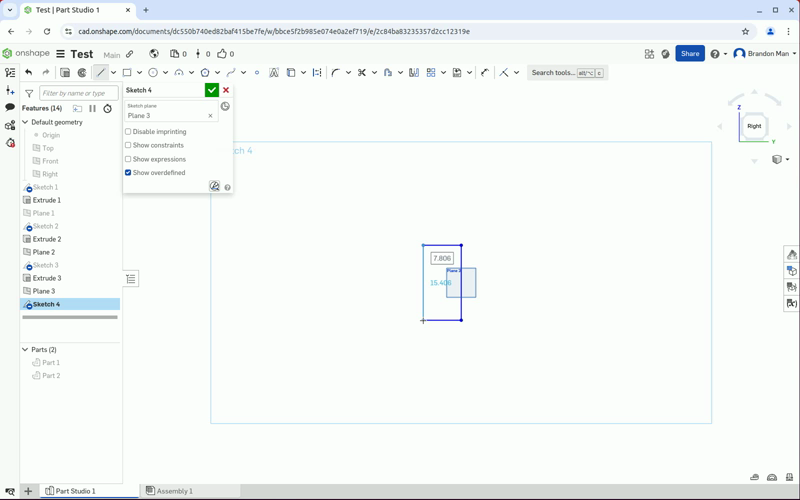
click(423, 320)
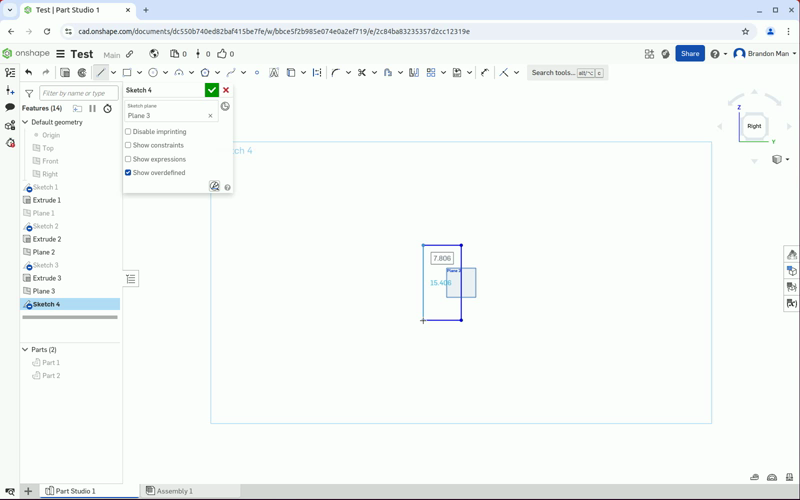
key(esc)
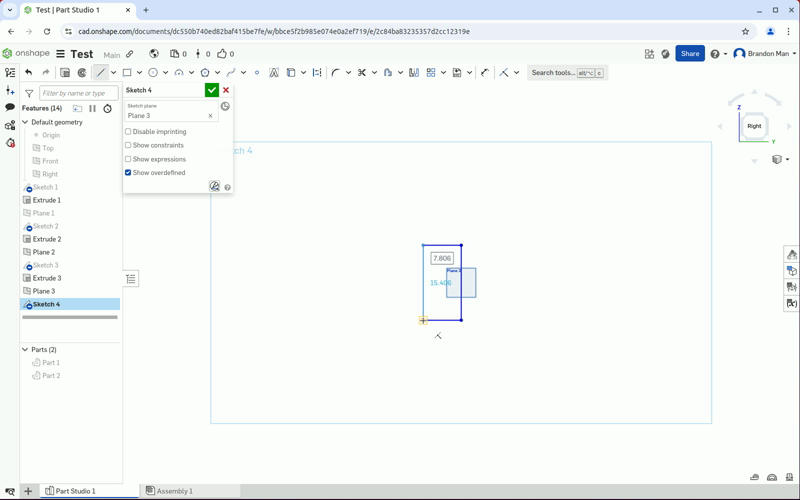
mouse_move(449, 314)
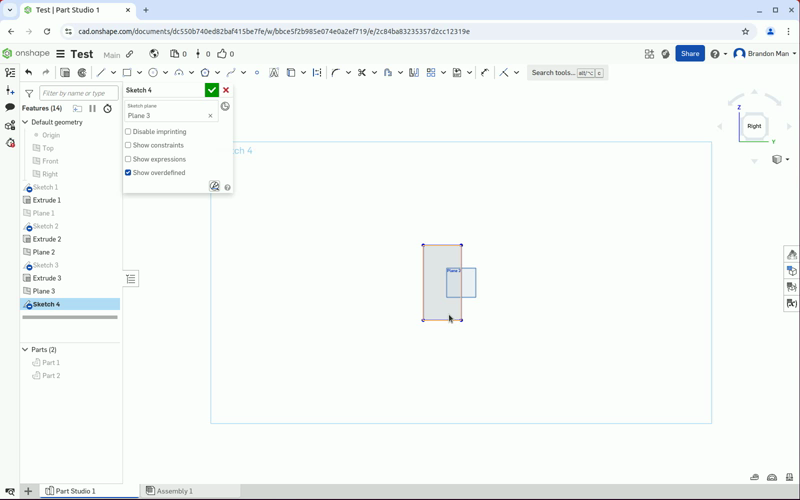
click(449, 314)
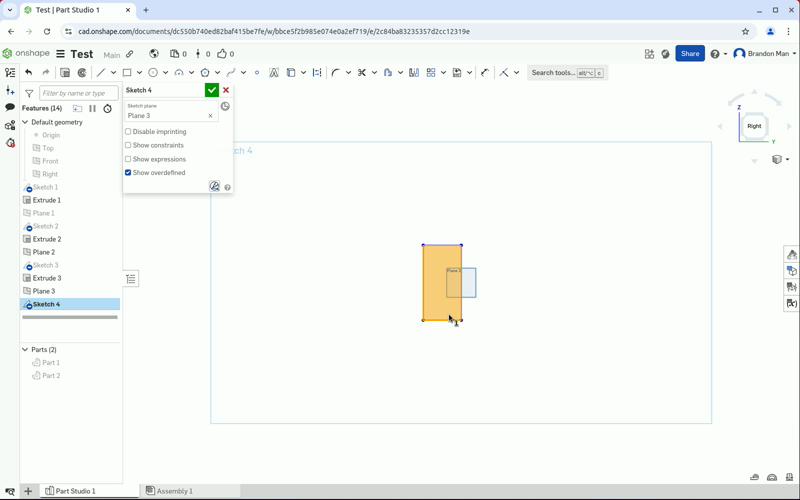
mouse_move(73, 352)
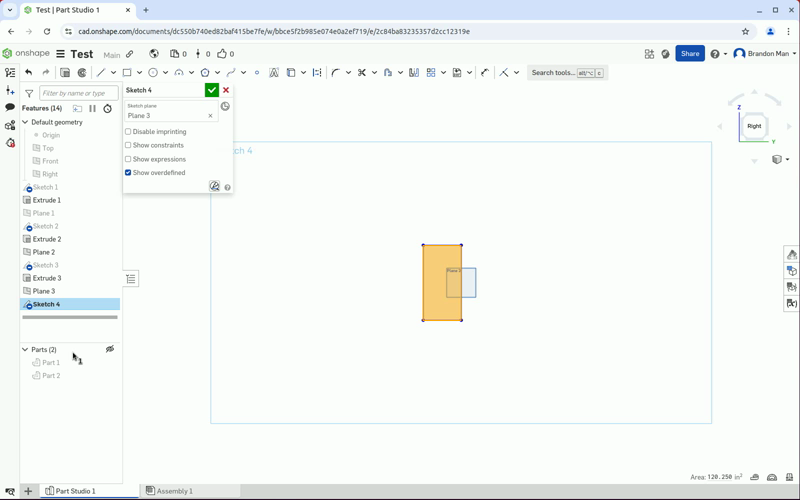
key(shift+y)
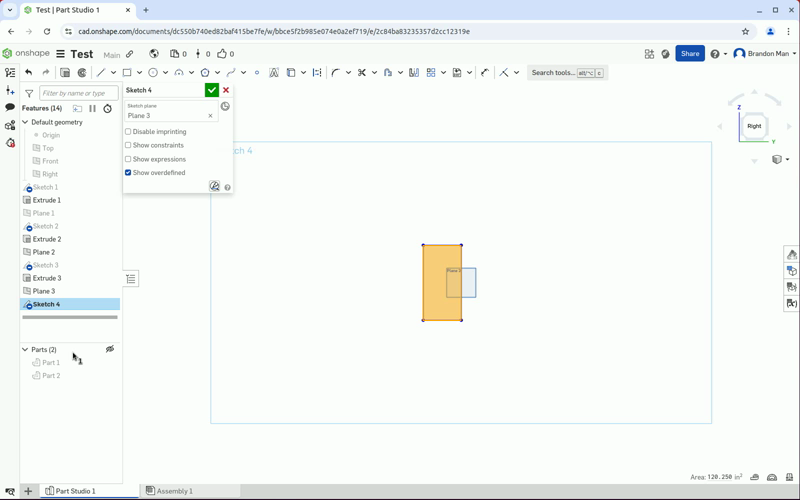
key(shift+e)
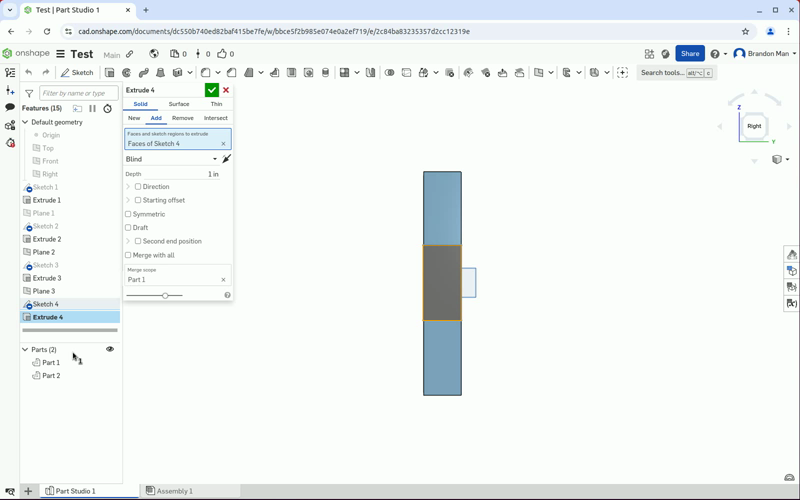
mouse_move(143, 106)
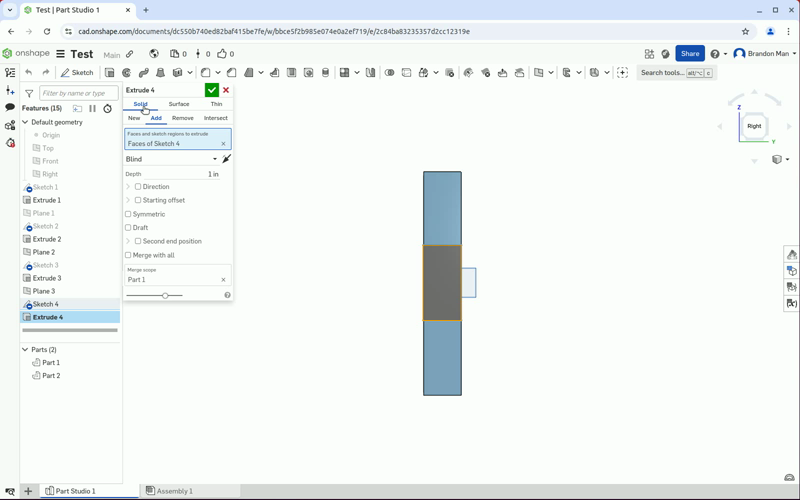
click(143, 106)
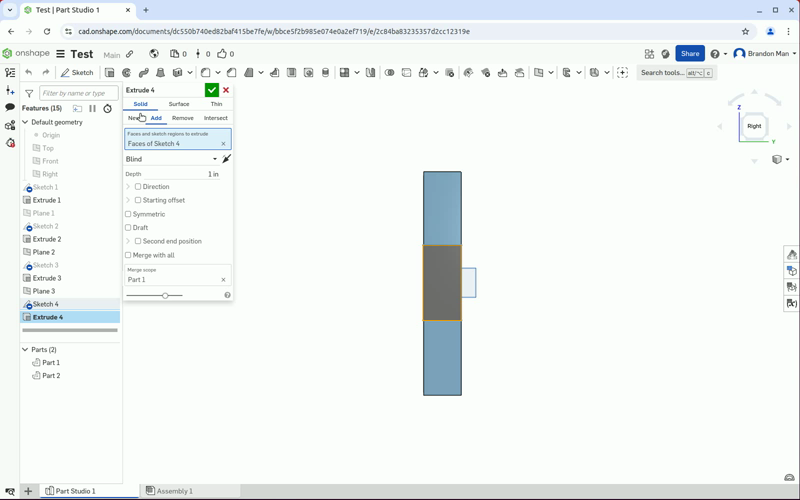
mouse_move(137, 120)
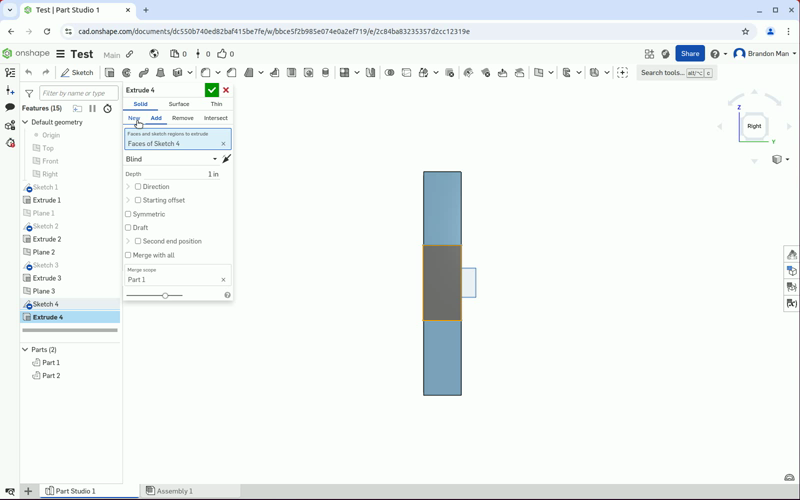
click(137, 120)
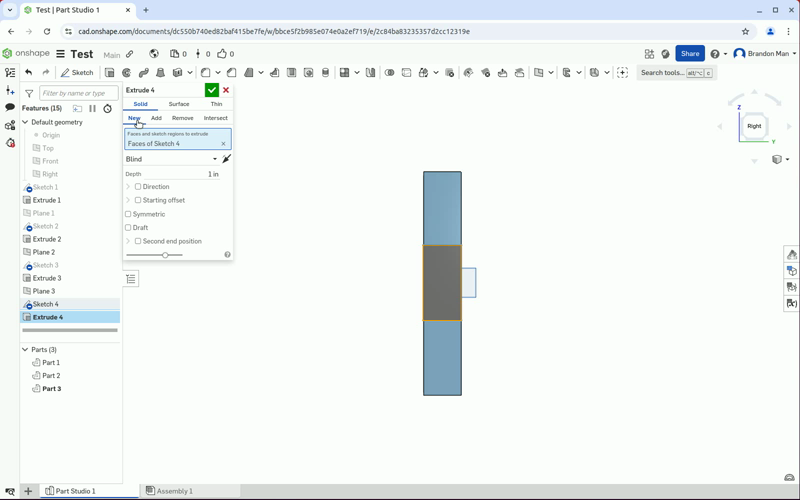
key(tab, 4)
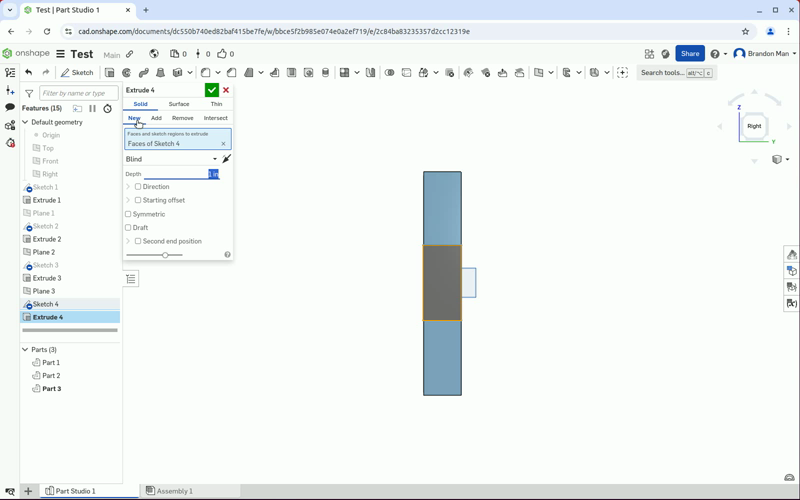
text(3.851)
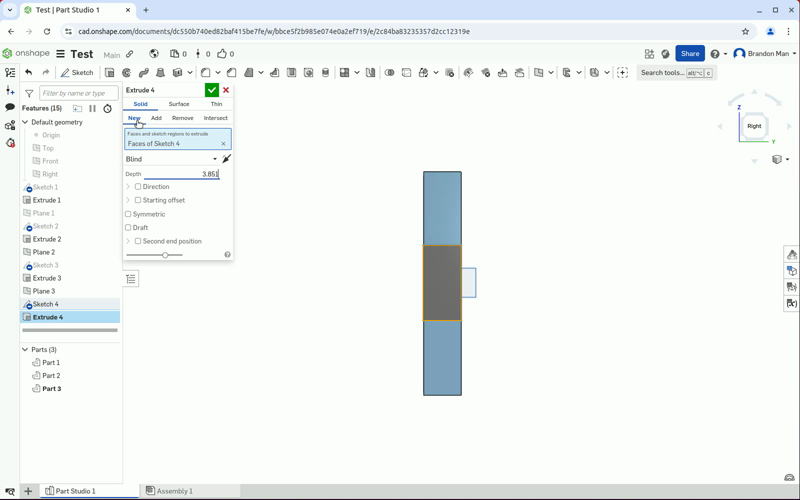
key(enter)
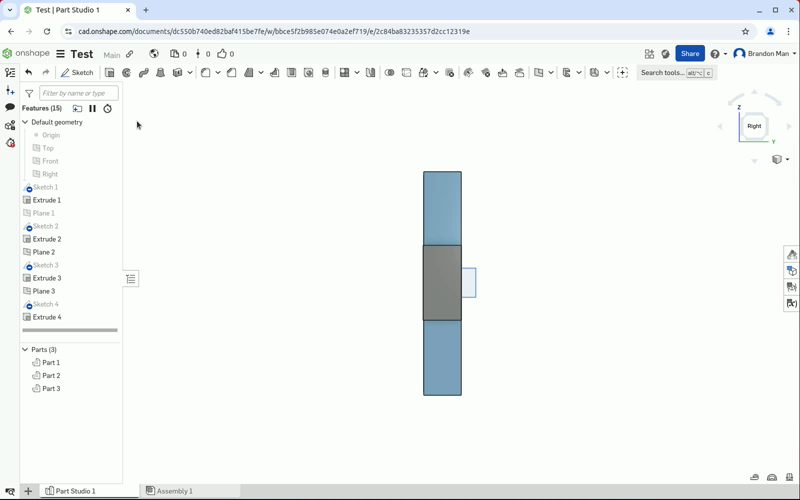
key(shift+h)
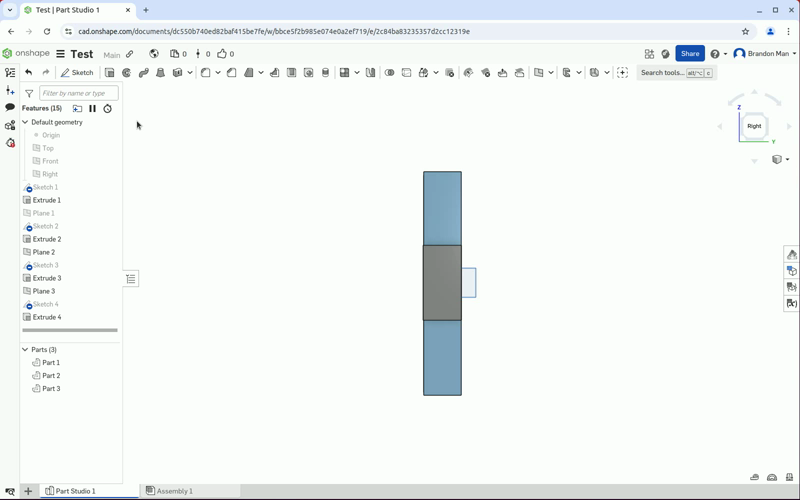
key(shift+h)
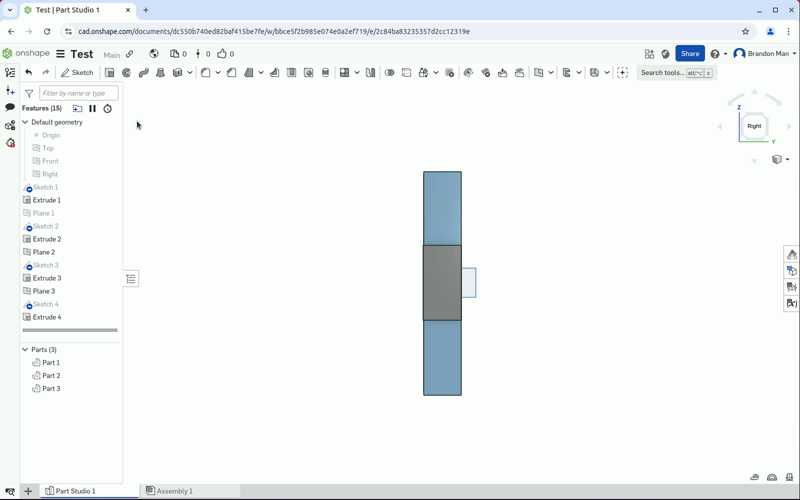
mouse_move(73, 189)
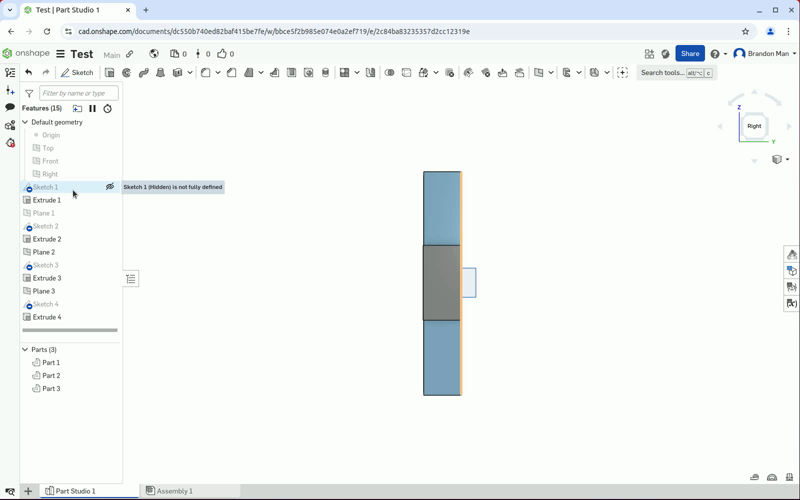
click(73, 189)
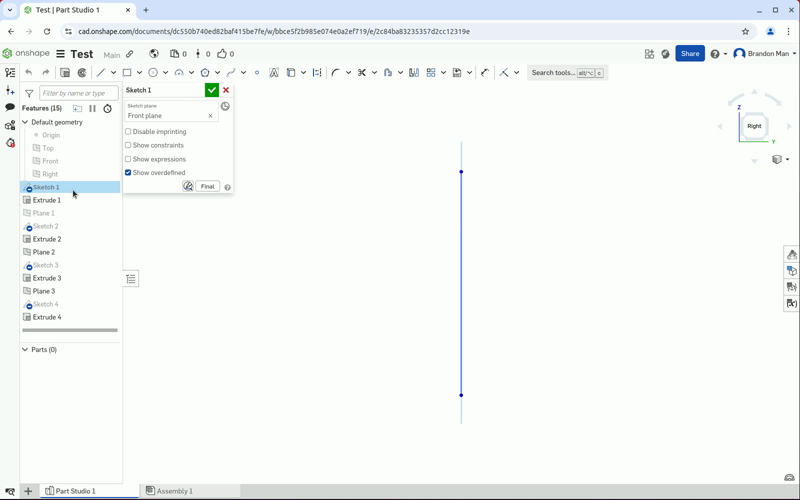
mouse_move(229, 92)
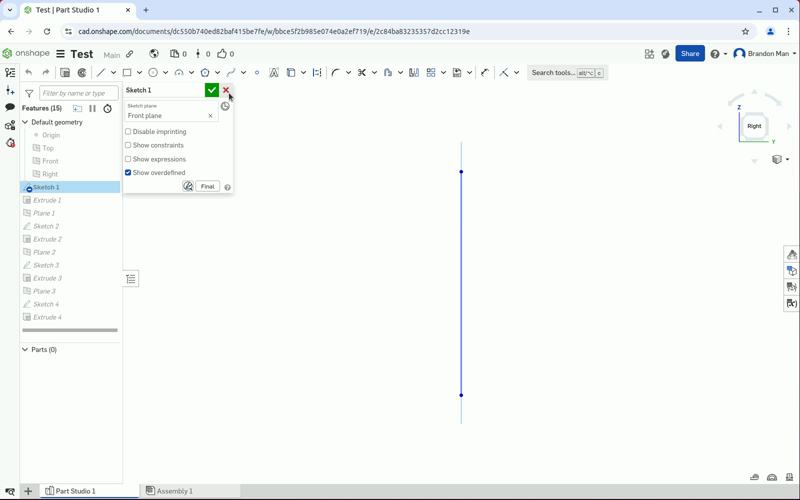
click(229, 92)
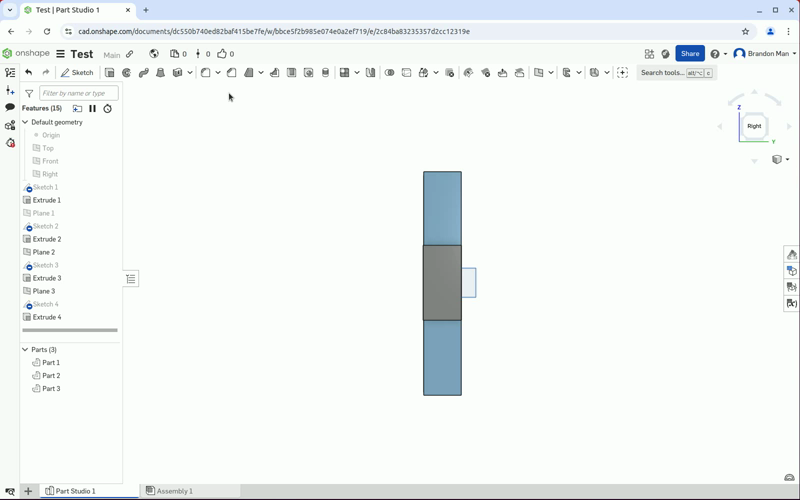
mouse_move(73, 352)
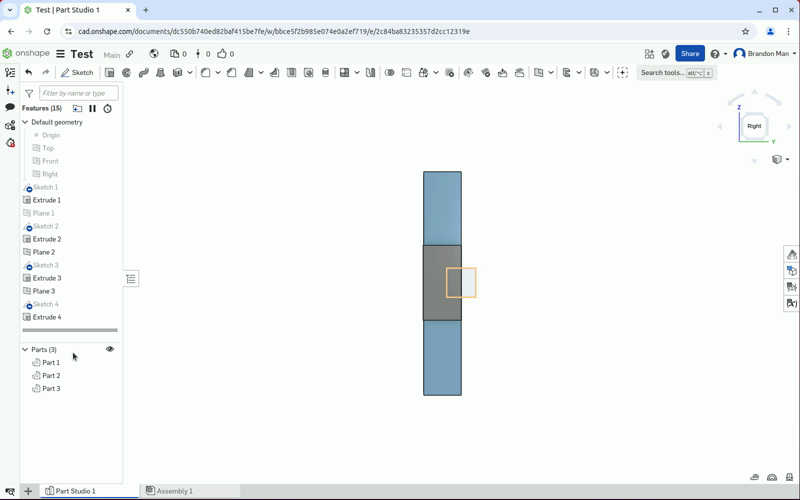
key(y)
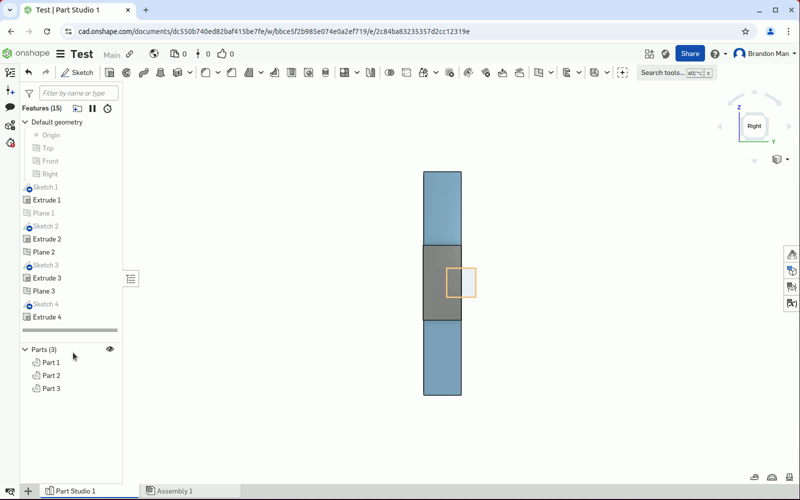
key(shift+p)
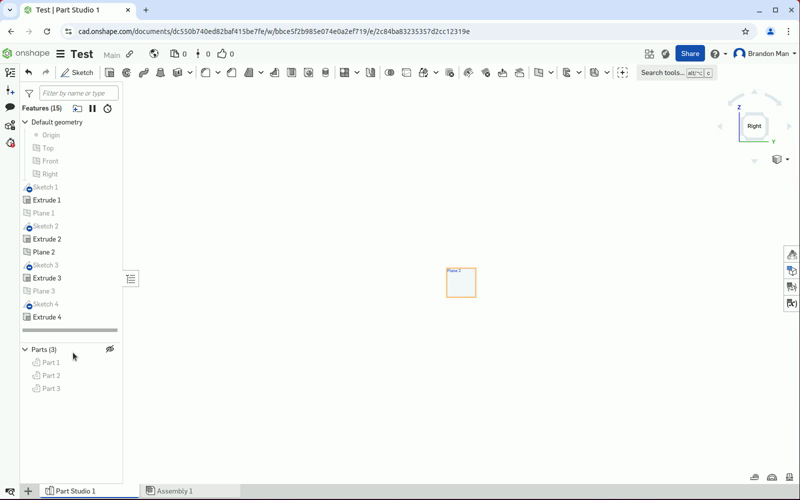
key(space)
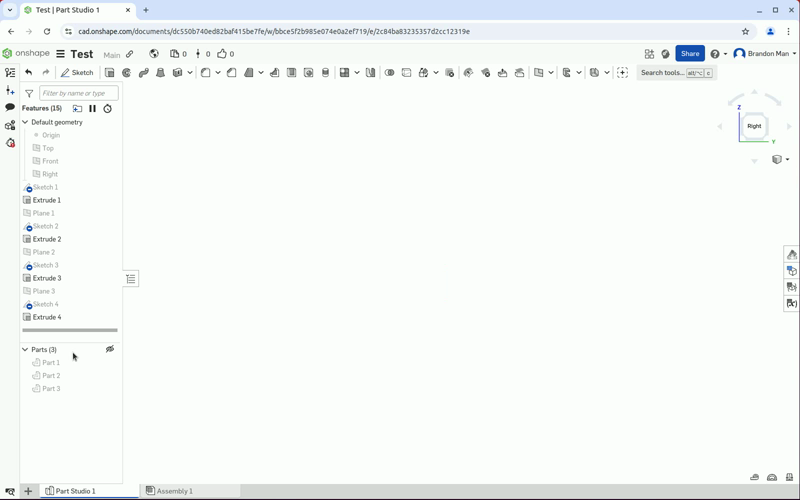
key_down(shift)
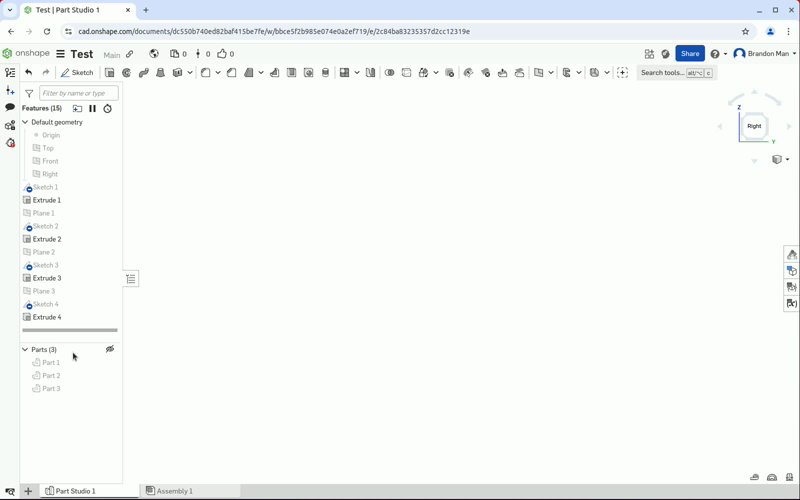
key(right)
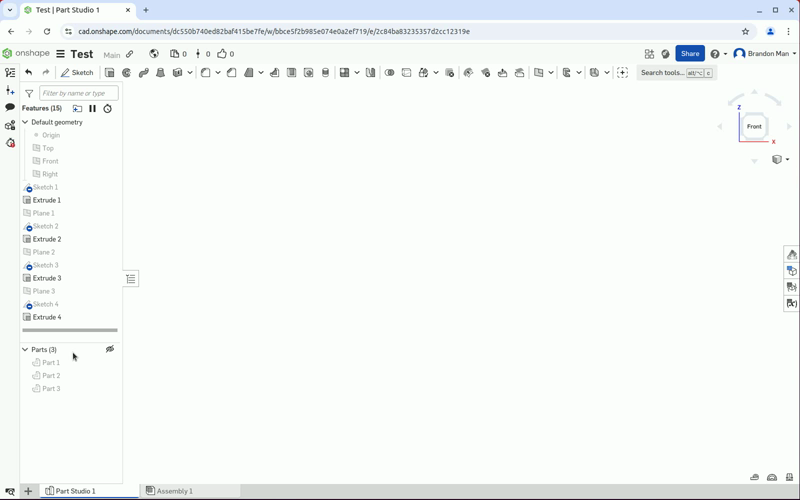
key_up(shift)
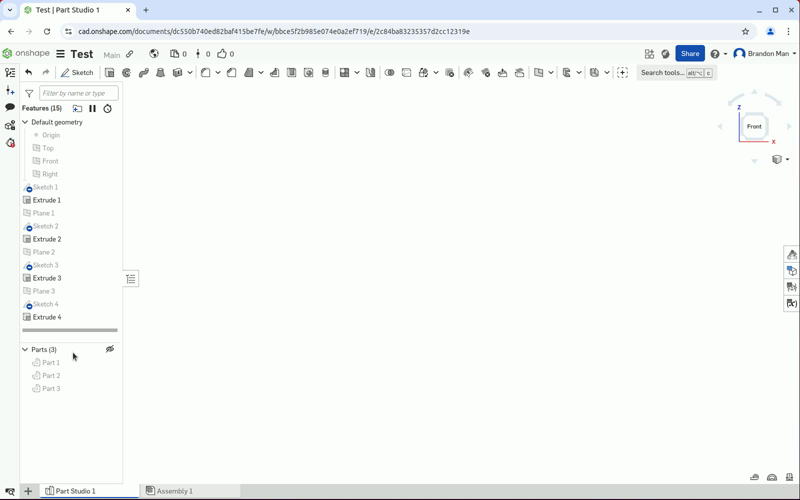
mouse_move(73, 352)
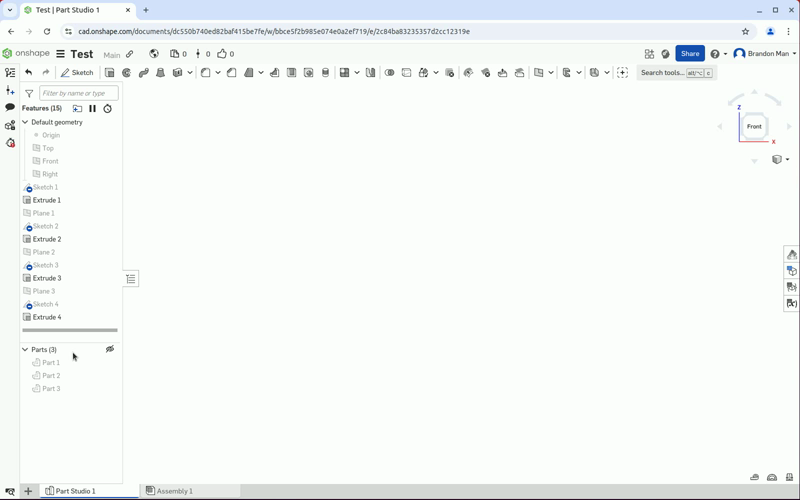
key(shift+y)
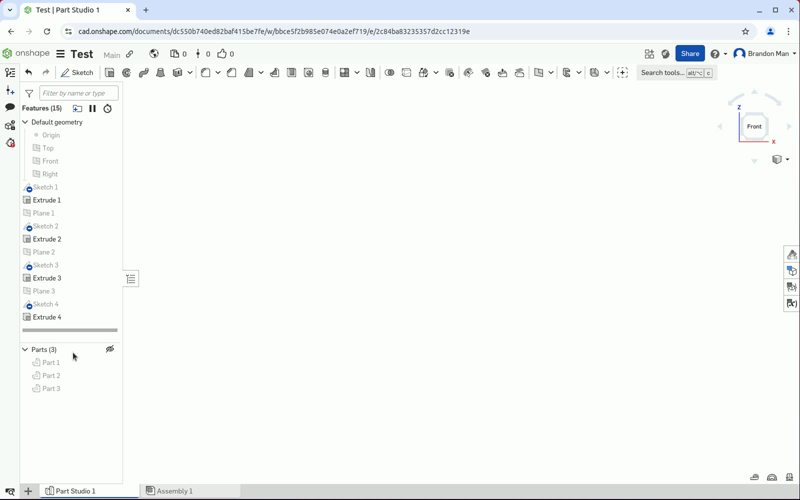
key(shift+s)
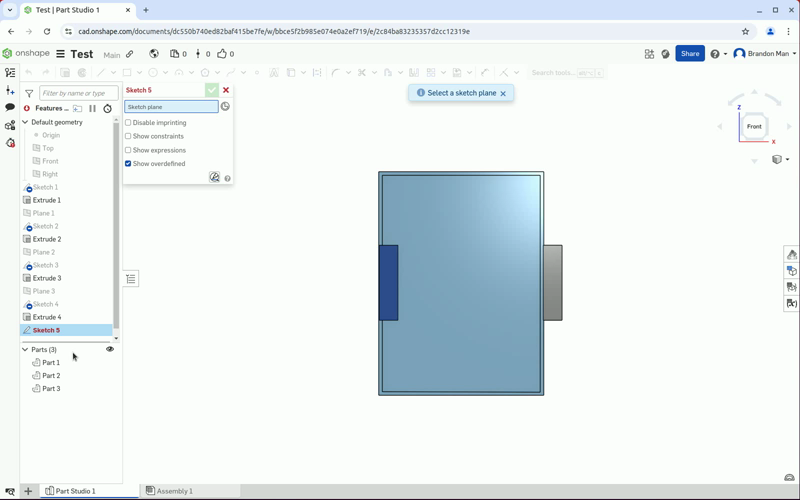
mouse_move(69, 215)
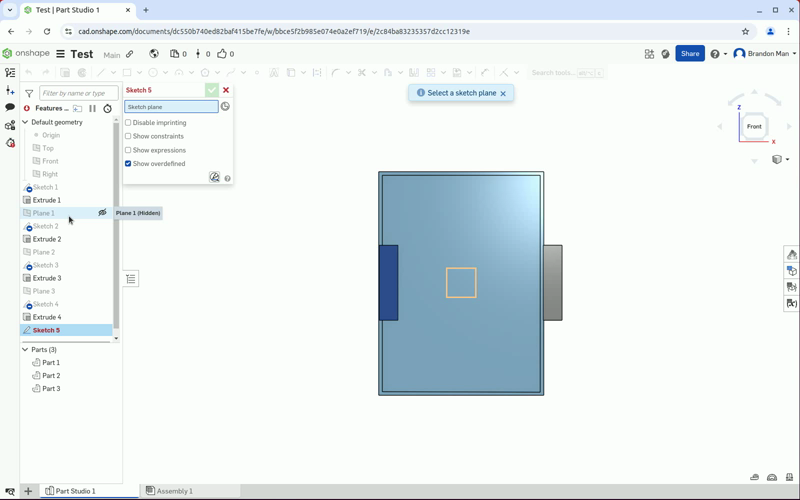
click(69, 215)
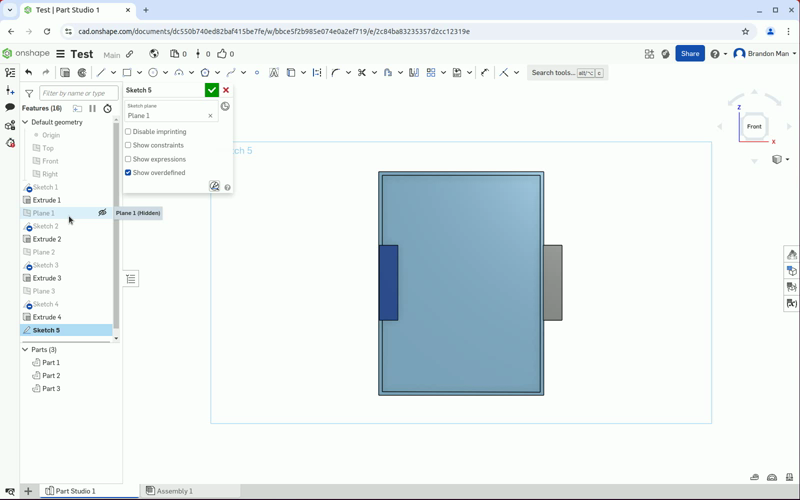
mouse_move(73, 352)
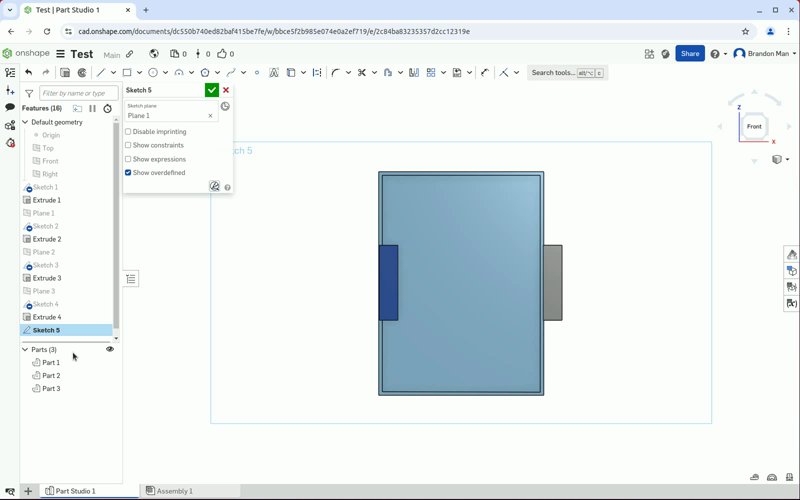
key(y)
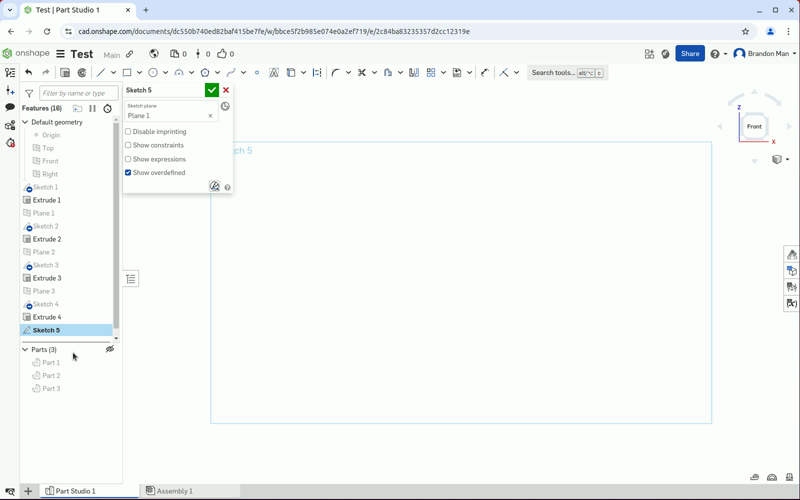
key(l)
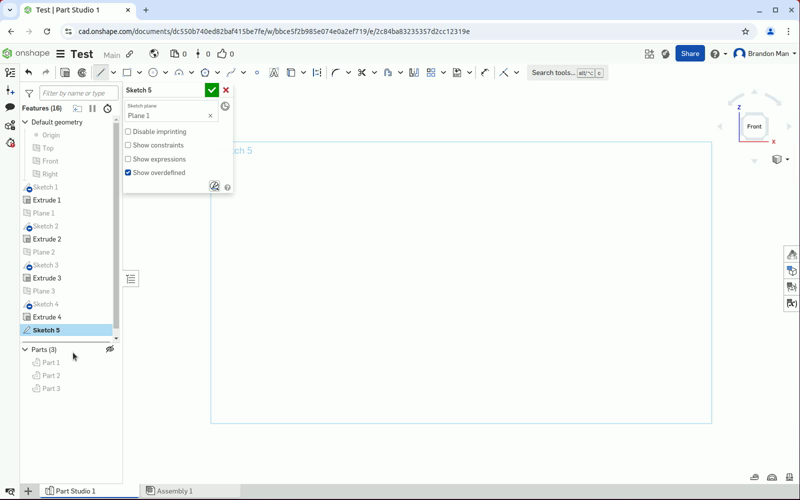
key_down(shift)
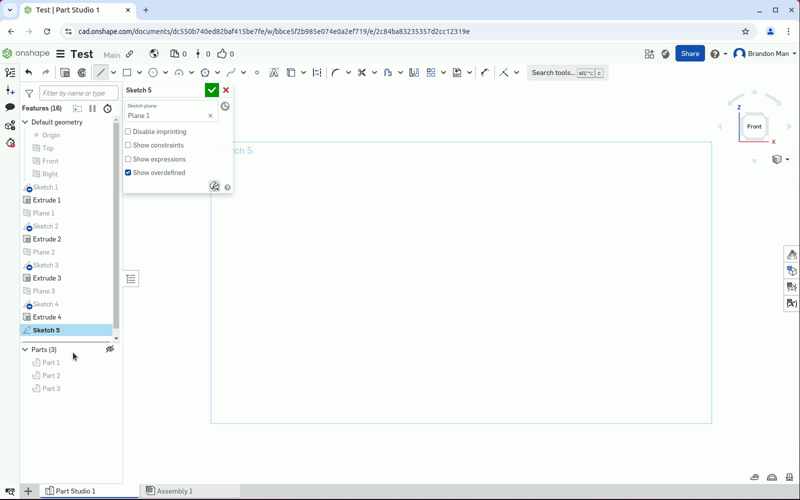
mouse_move(363, 316)
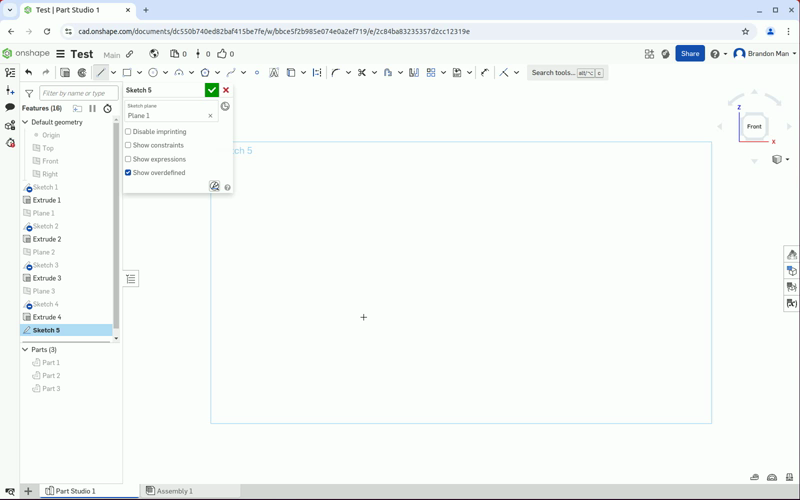
click(363, 316)
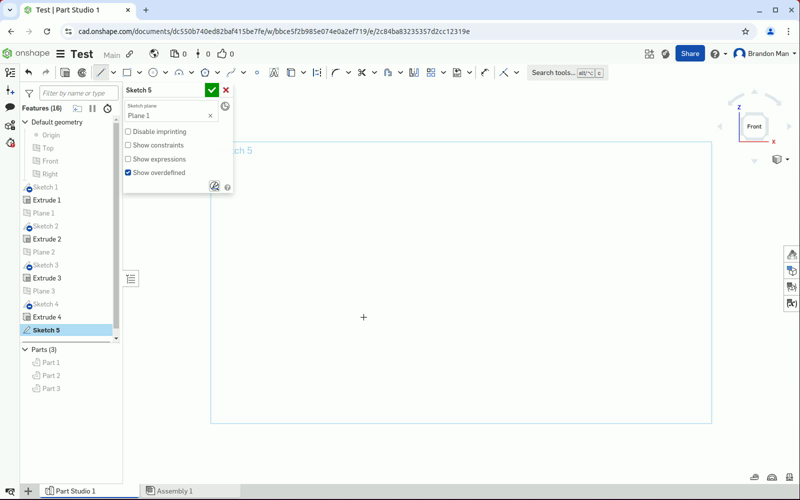
key_up(shift)
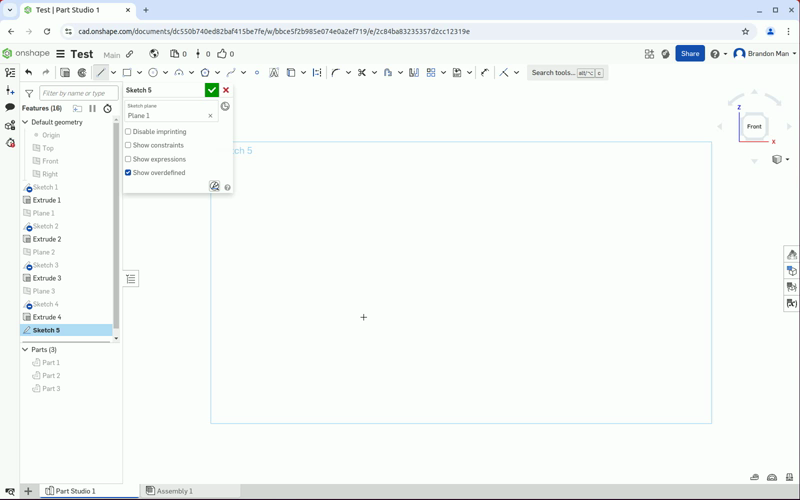
key_down(shift)
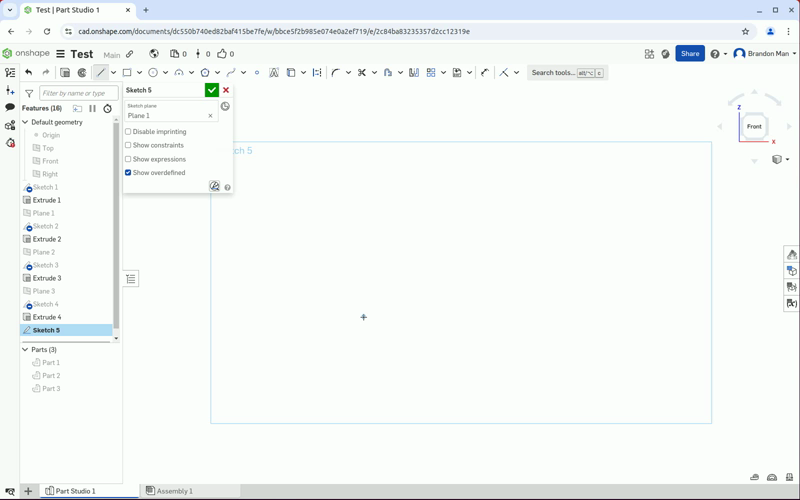
mouse_move(393, 316)
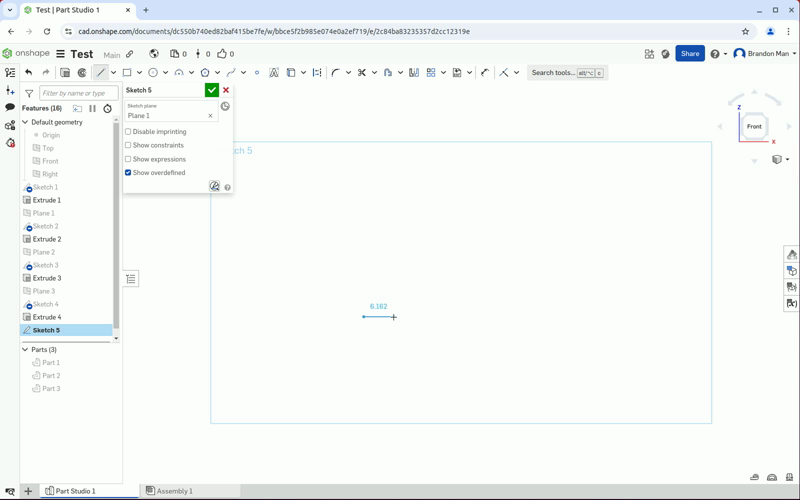
mouse_move(374, 316)
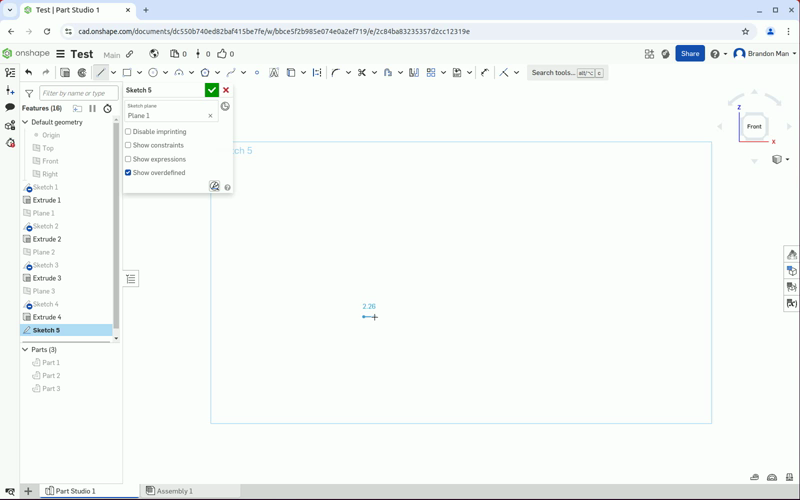
click(374, 316)
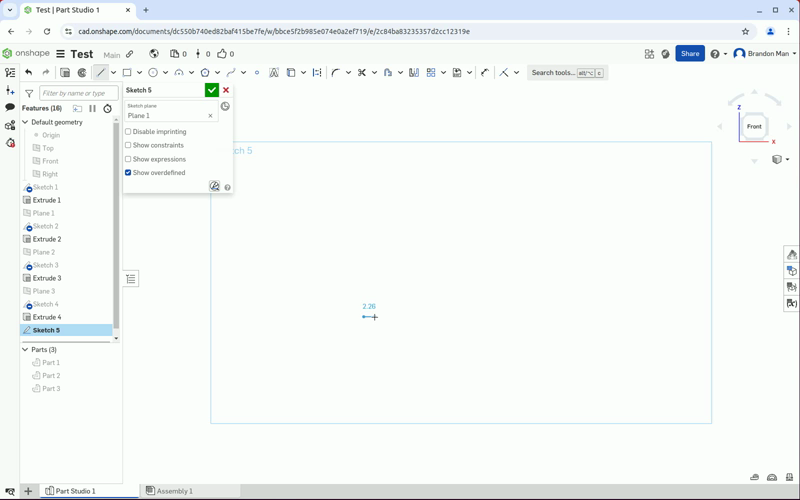
key_up(shift)
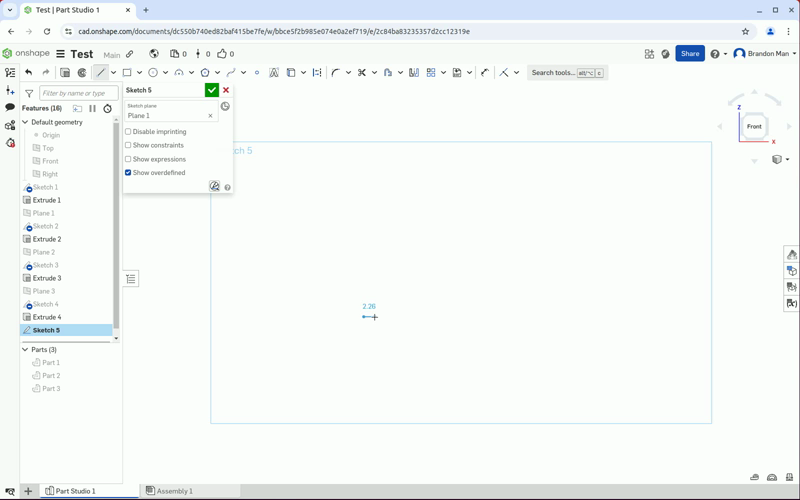
key_down(shift)
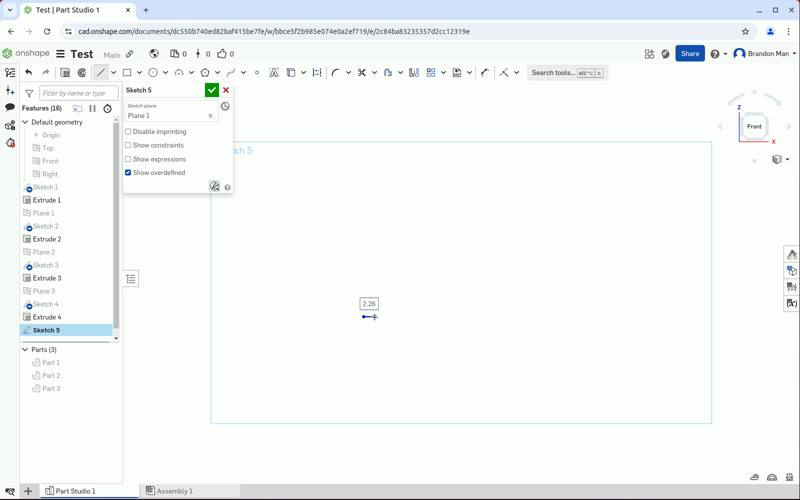
mouse_move(374, 248)
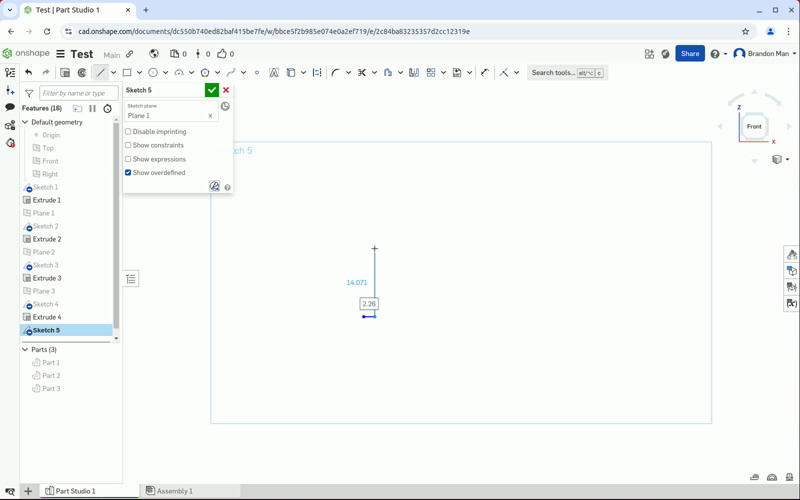
click(374, 248)
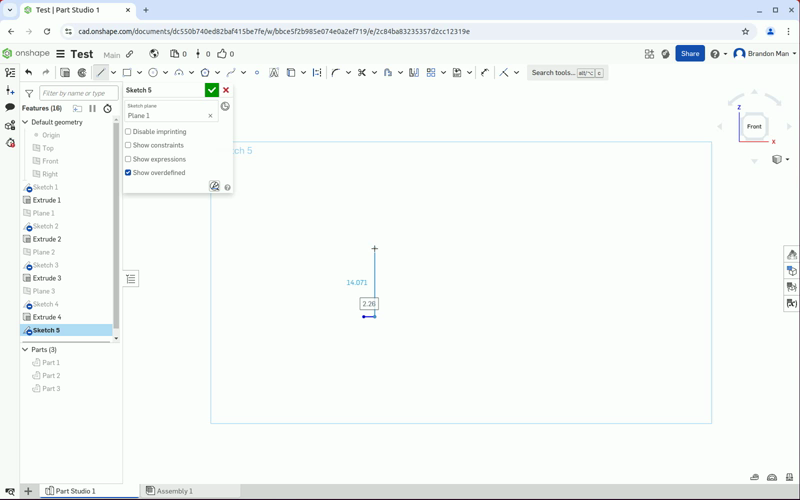
key_up(shift)
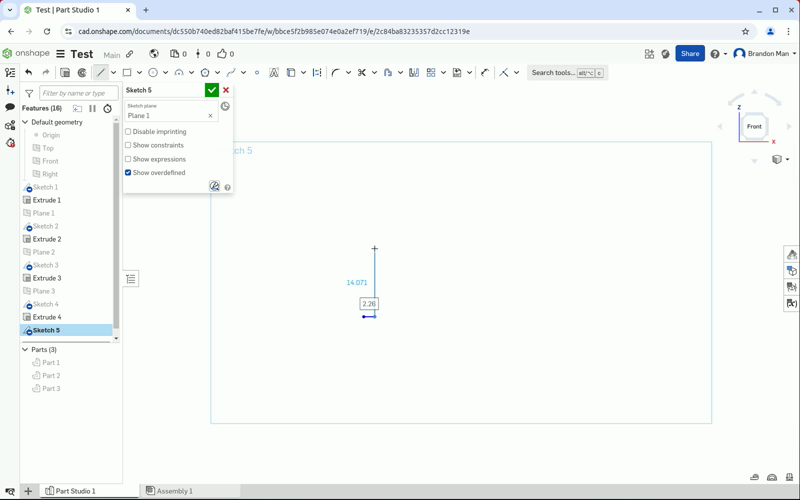
key_down(shift)
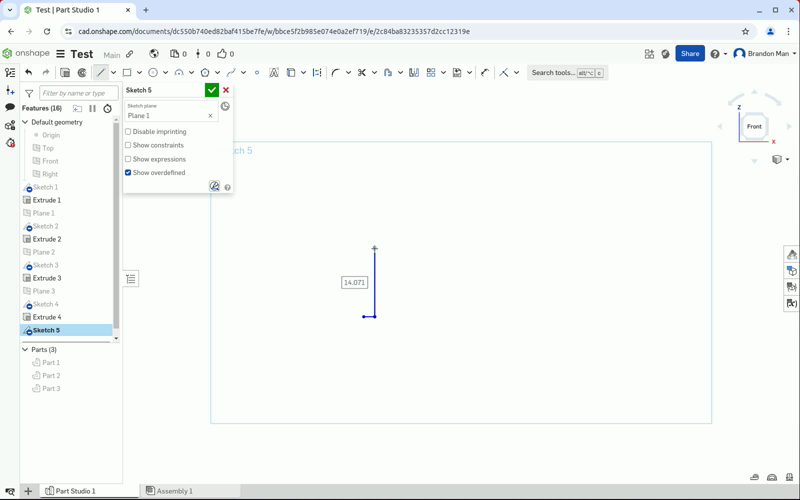
mouse_move(404, 248)
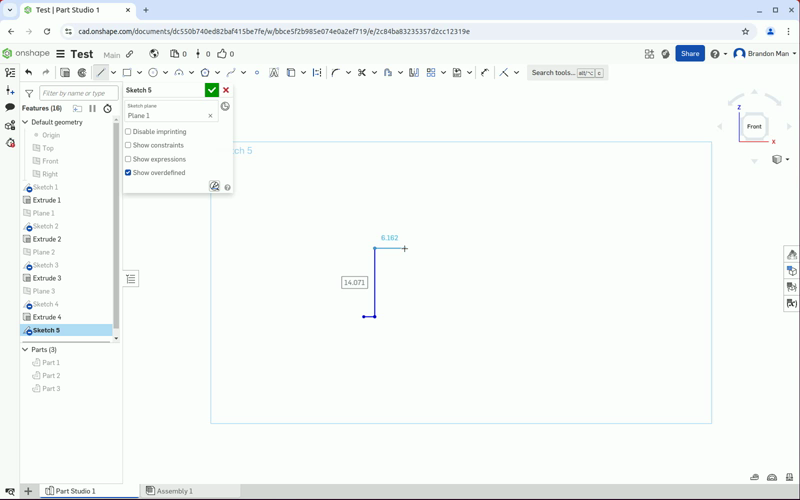
mouse_move(363, 248)
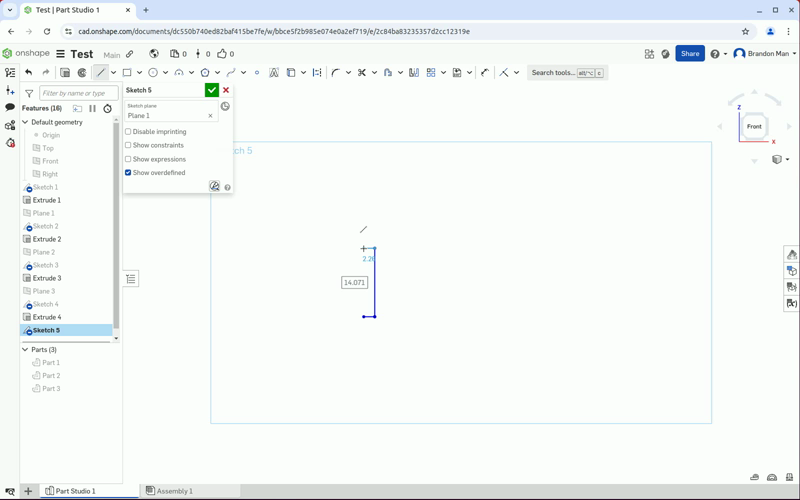
click(363, 248)
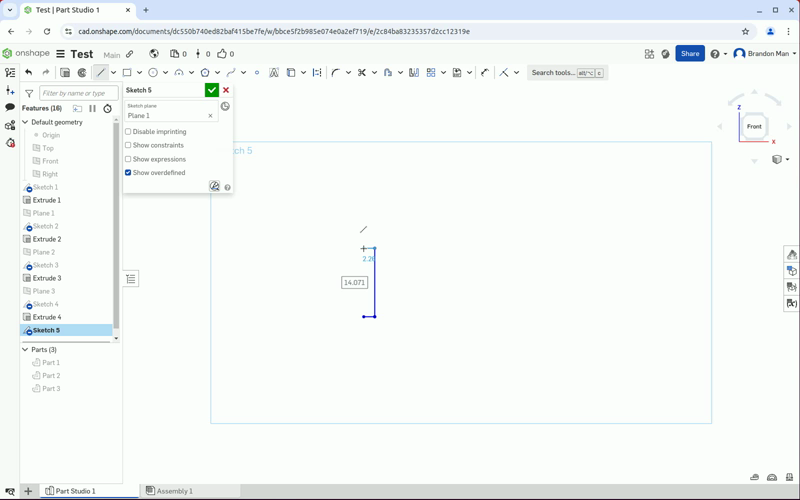
key_up(shift)
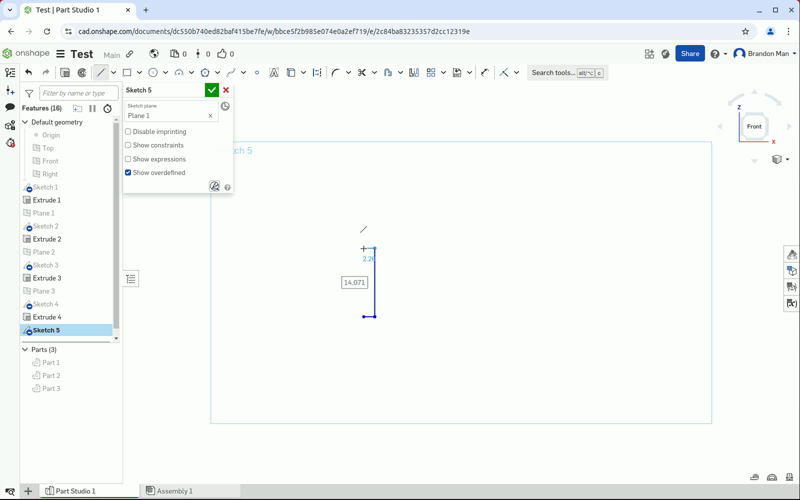
key_down(shift)
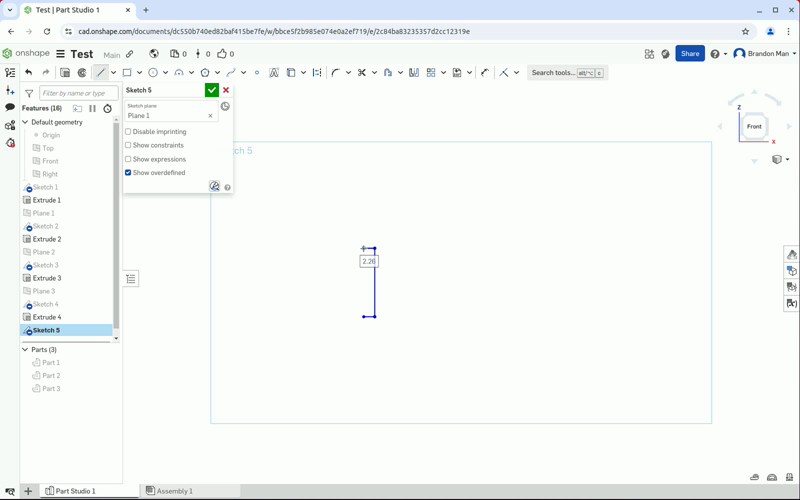
mouse_move(363, 316)
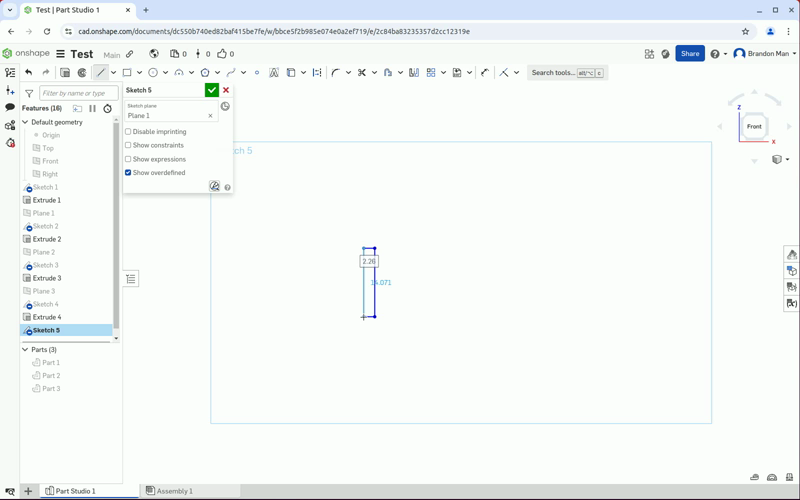
key_up(shift)
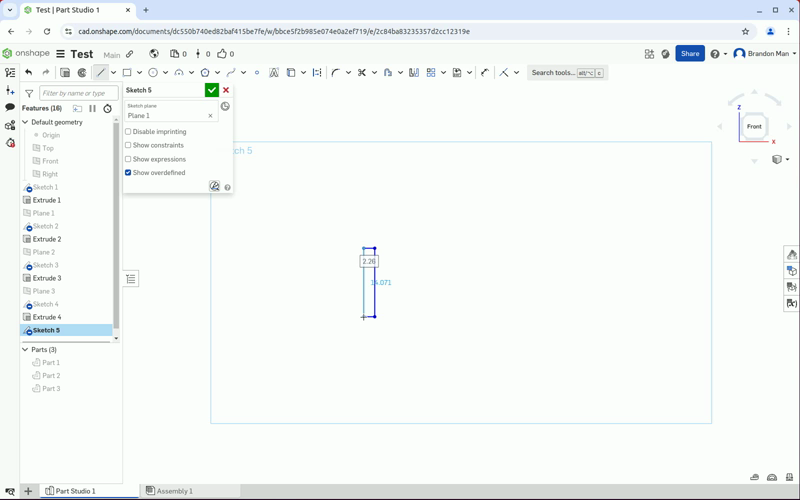
click(363, 316)
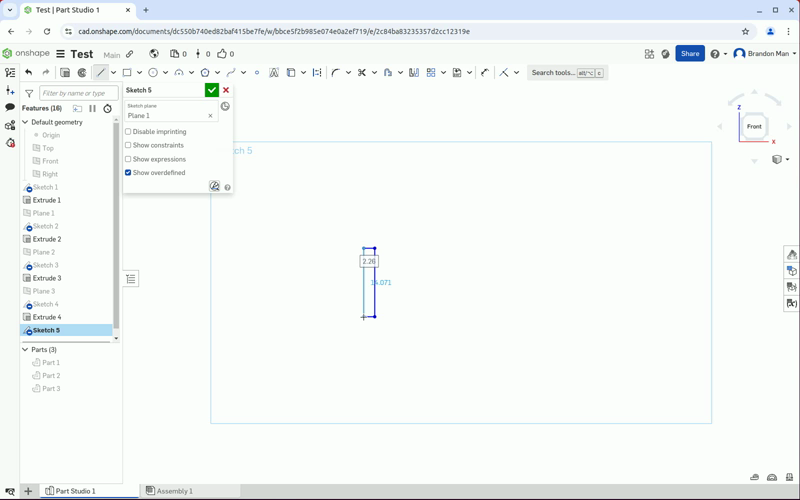
key(esc)
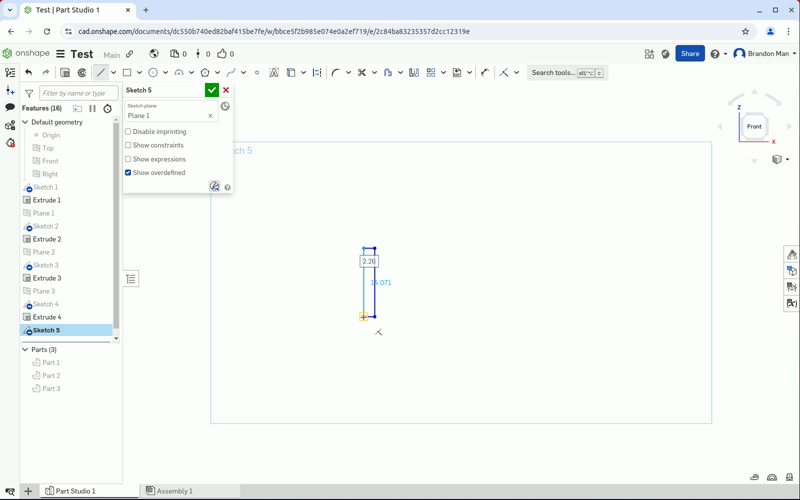
mouse_move(366, 280)
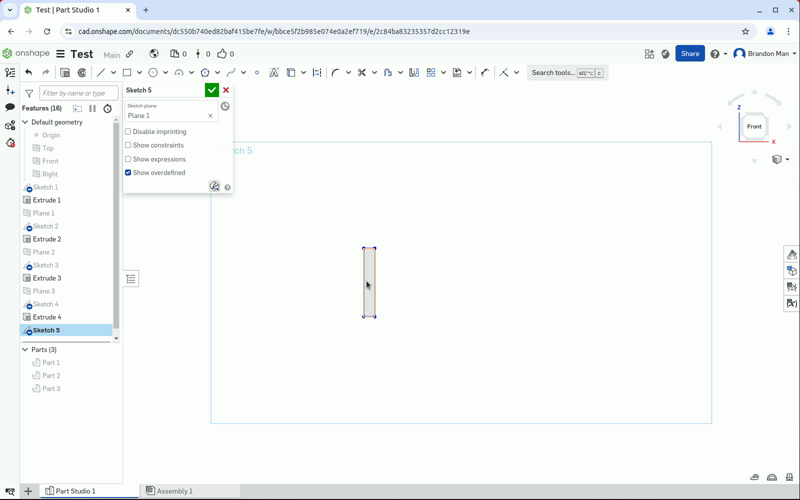
scroll(6)
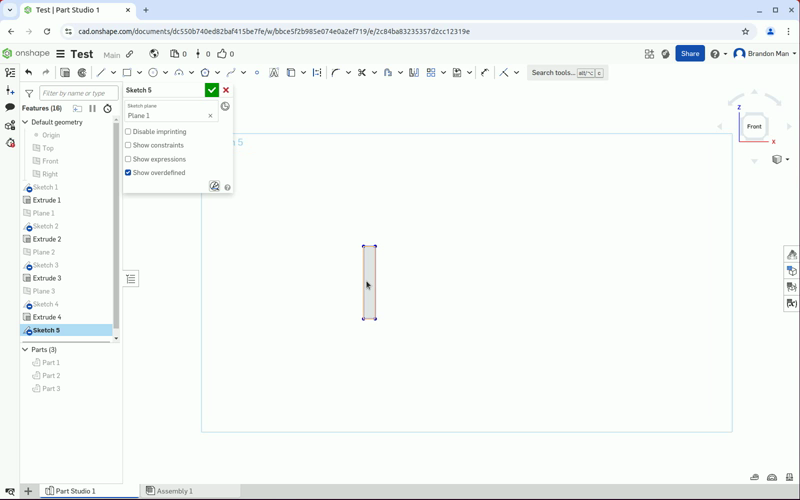
scroll(6)
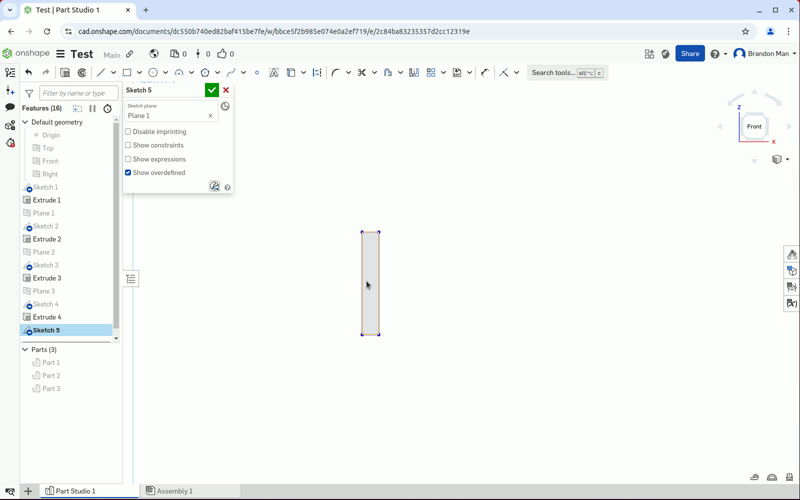
scroll(6)
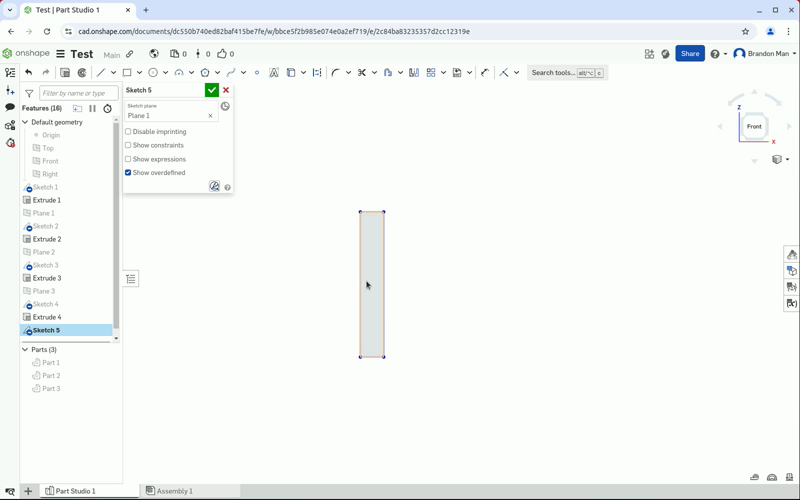
scroll(6)
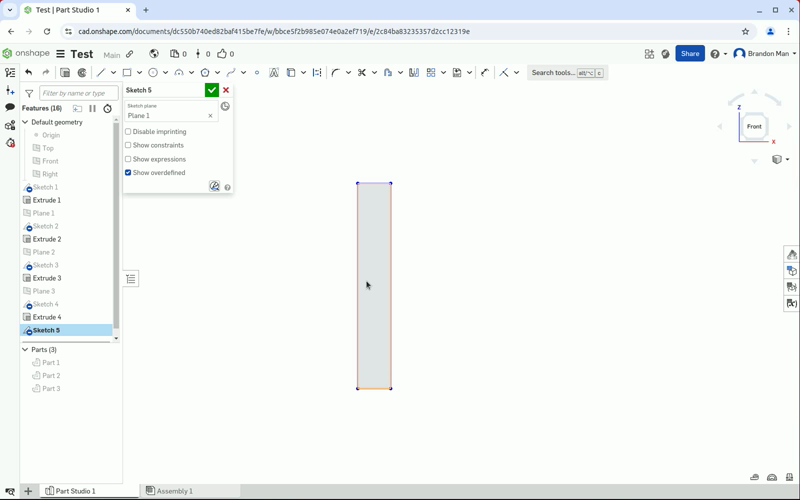
scroll(6)
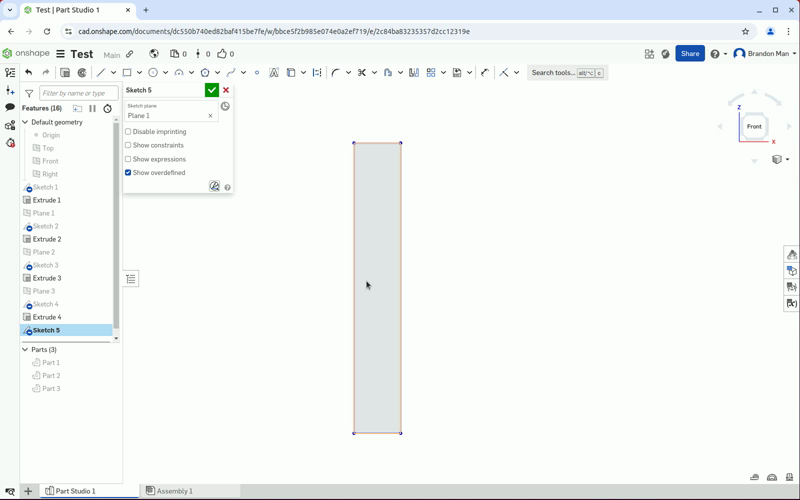
scroll(6)
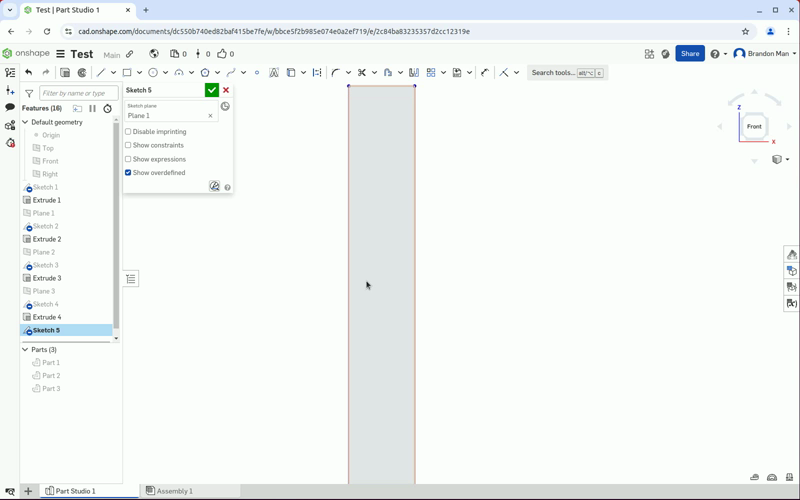
scroll(6)
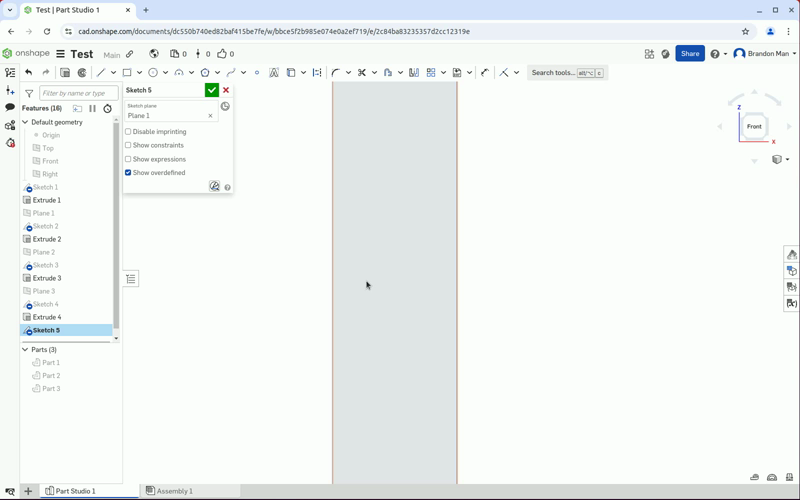
click(366, 280)
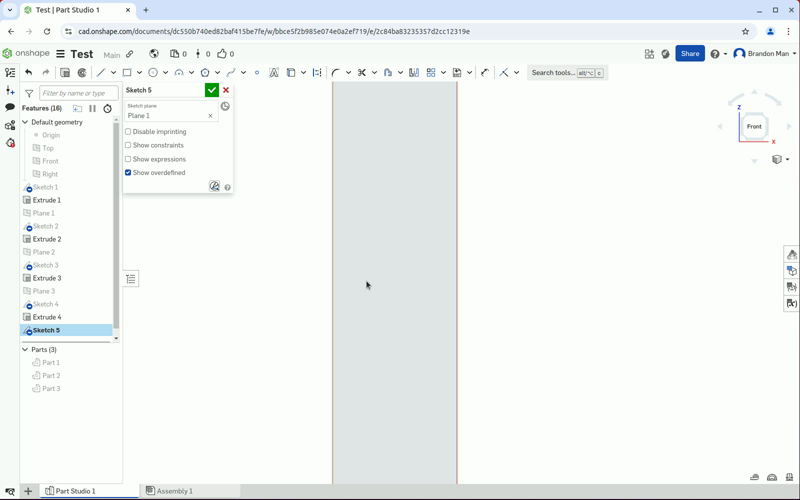
scroll(-6)
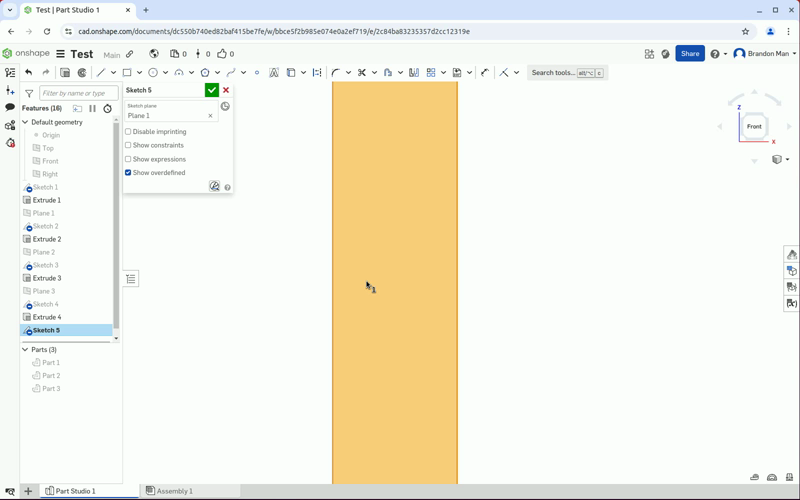
scroll(-6)
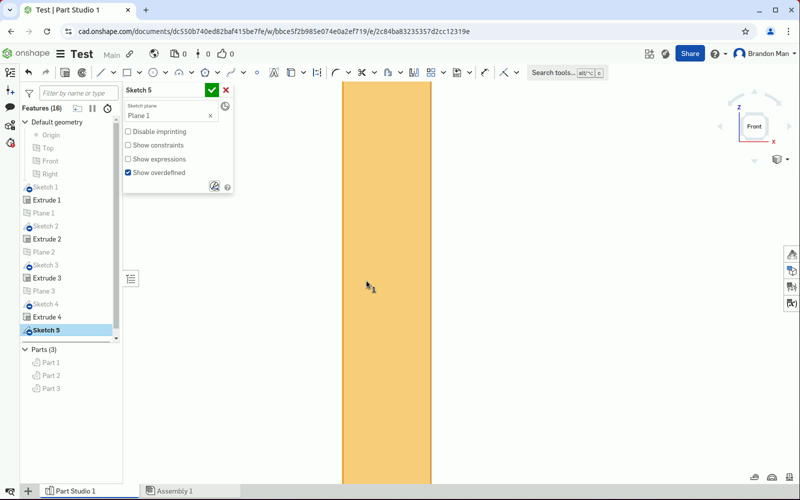
scroll(-6)
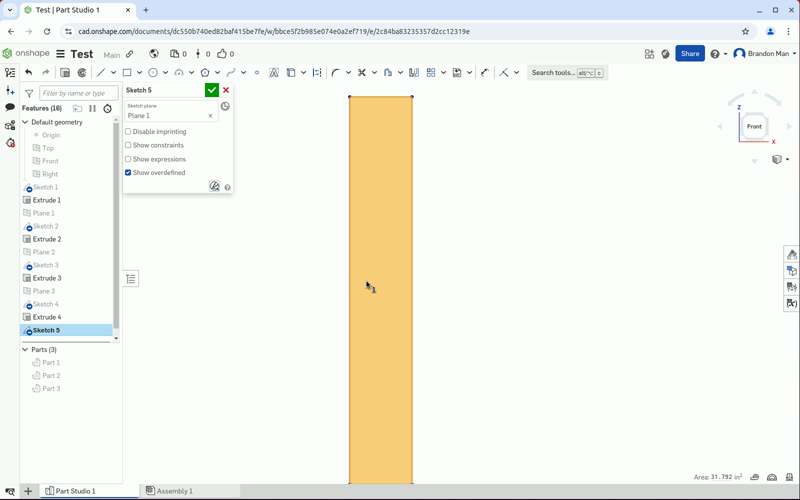
scroll(-6)
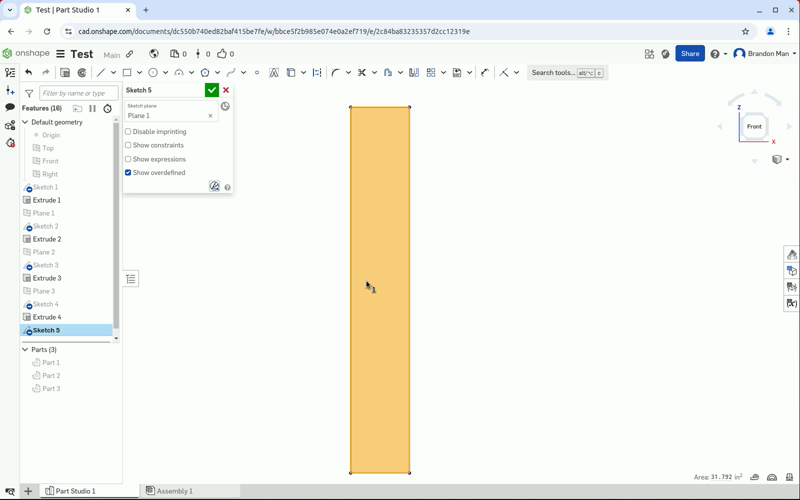
scroll(-6)
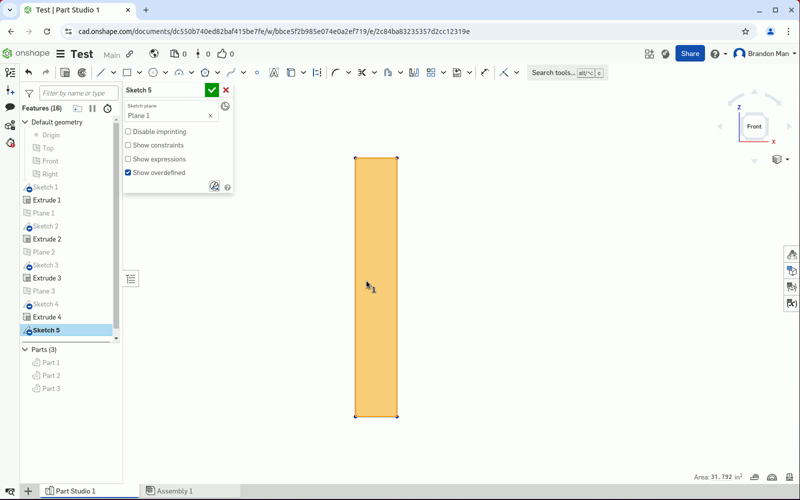
scroll(-6)
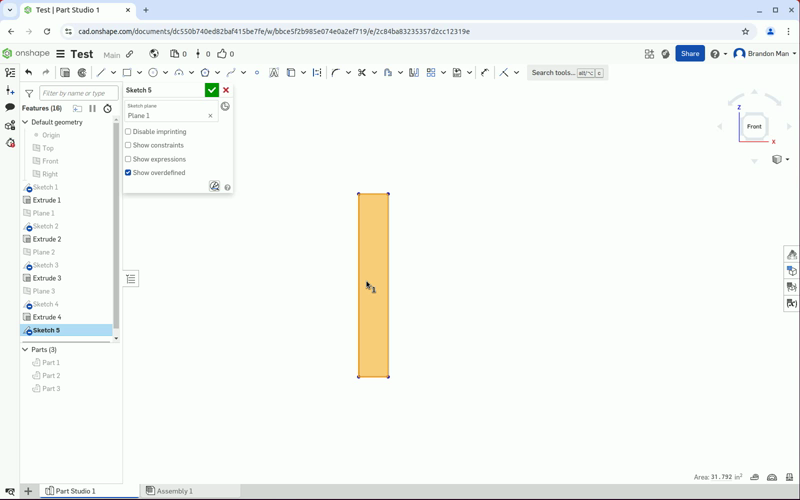
scroll(-6)
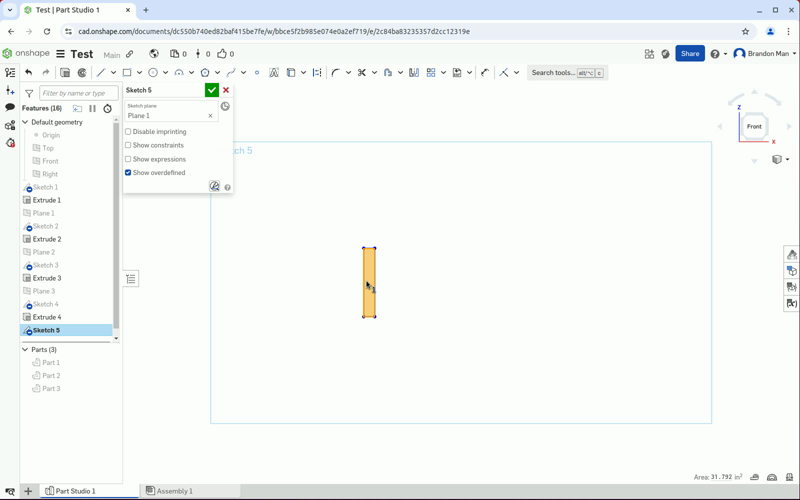
mouse_move(73, 352)
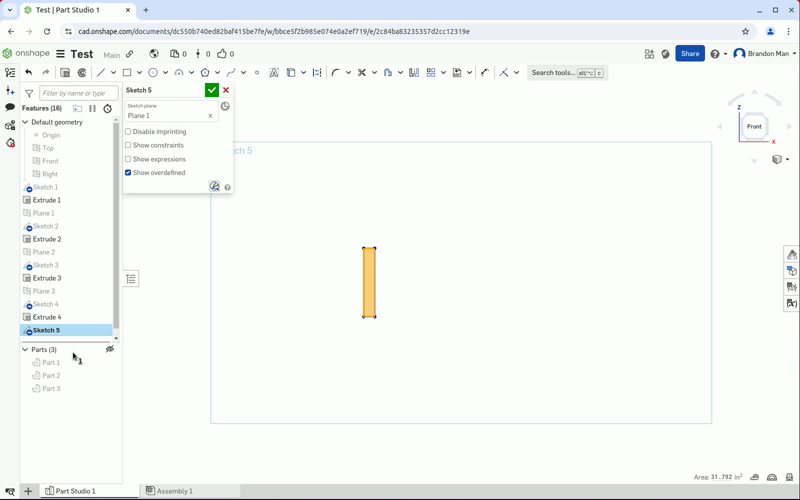
key(shift+y)
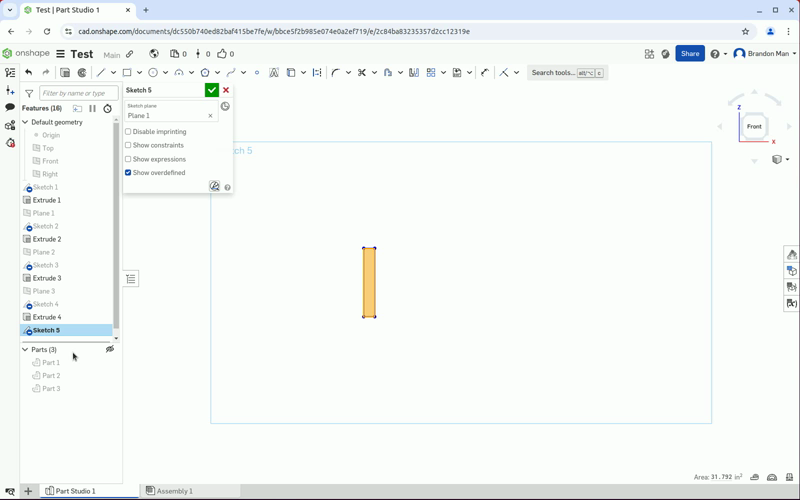
key(shift+e)
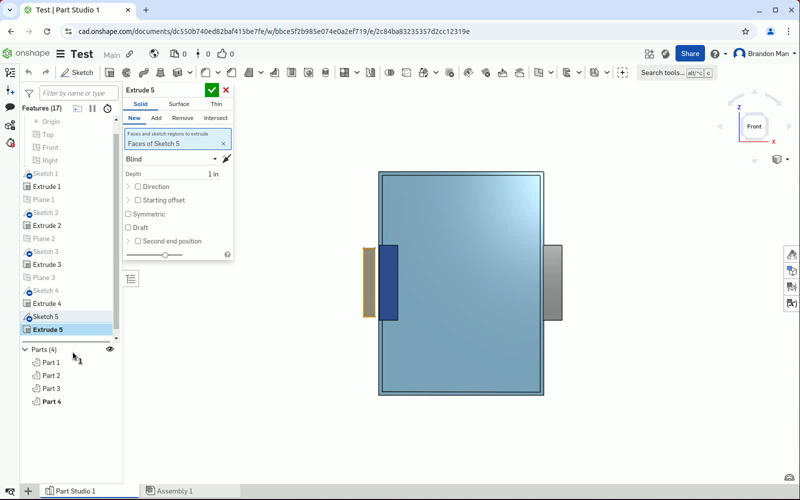
mouse_move(143, 106)
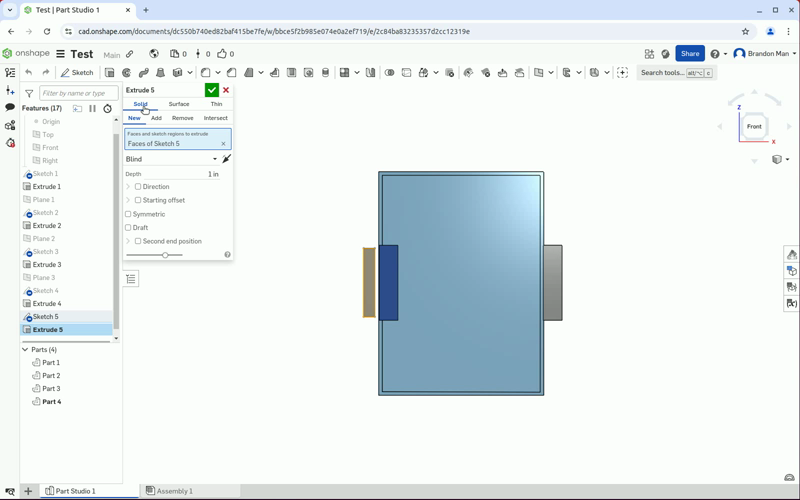
click(143, 106)
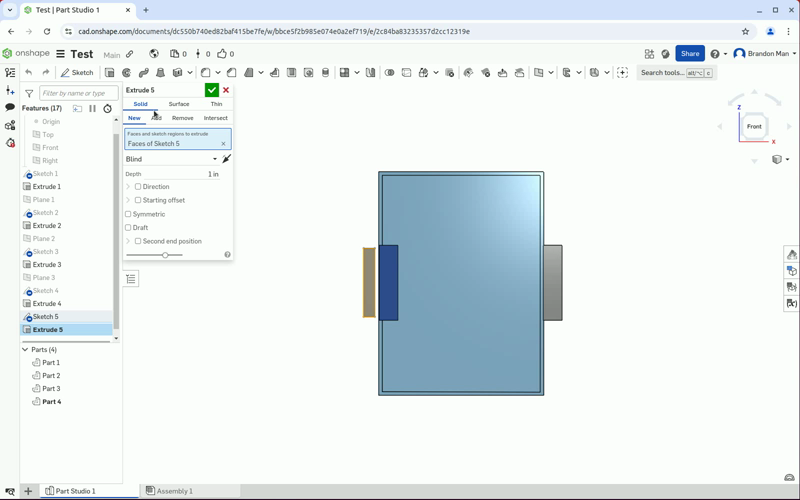
mouse_move(186, 120)
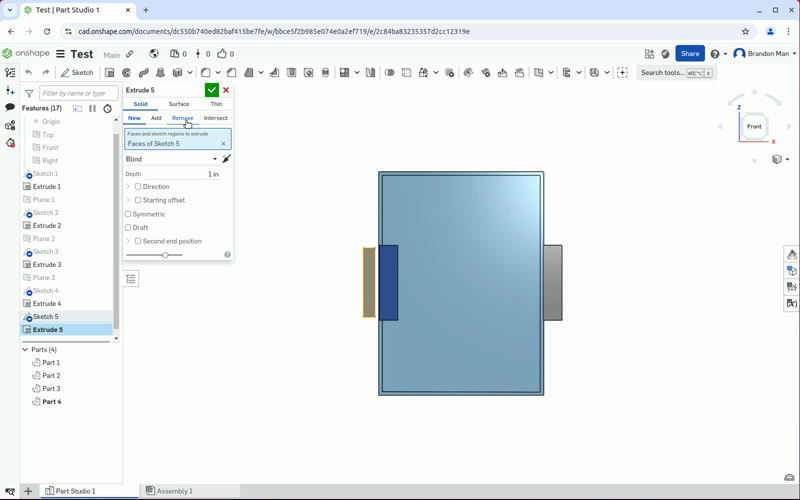
click(186, 120)
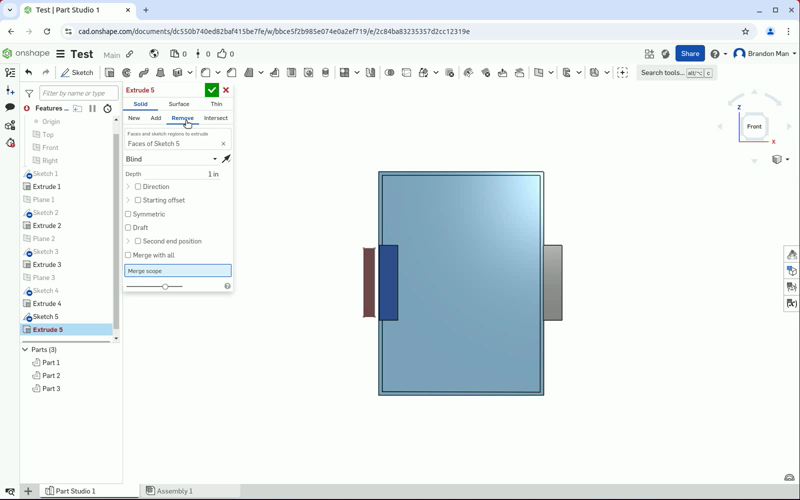
key(tab, 4)
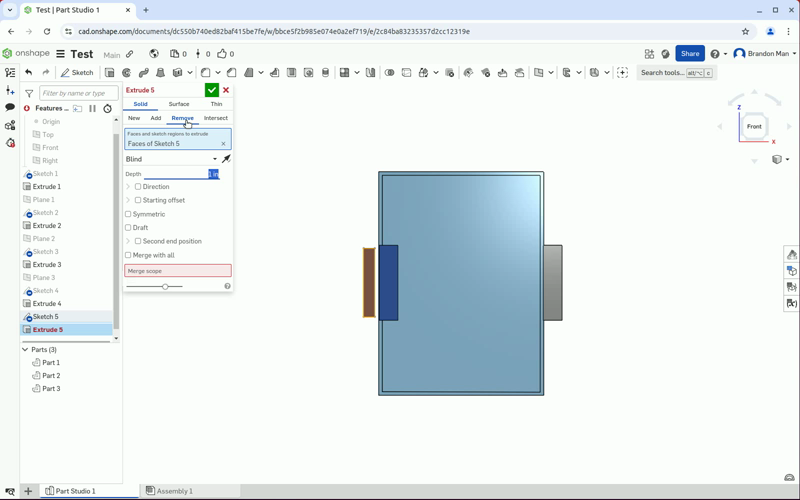
text(15.405)
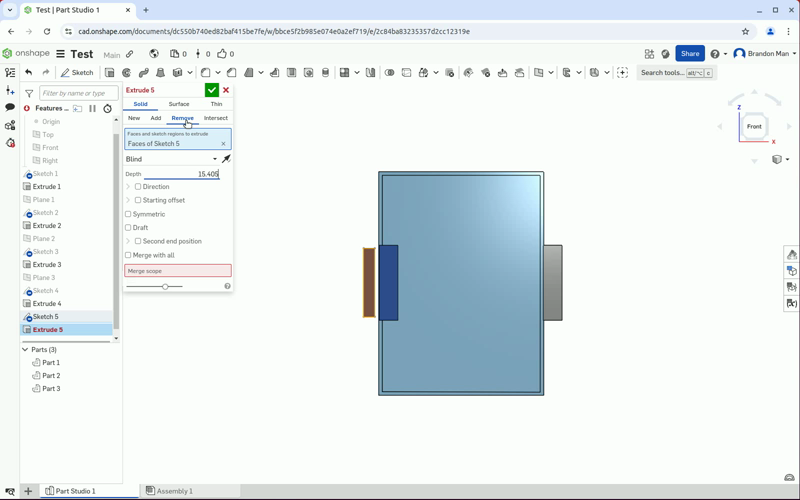
key(tab, 6)
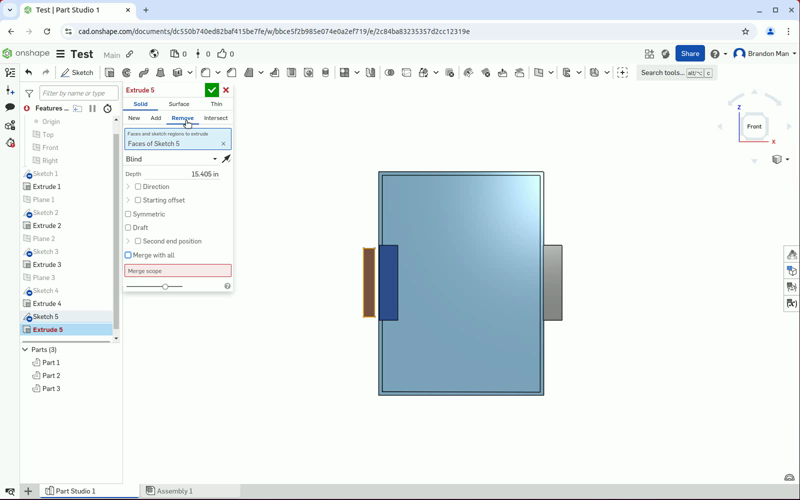
key(space)
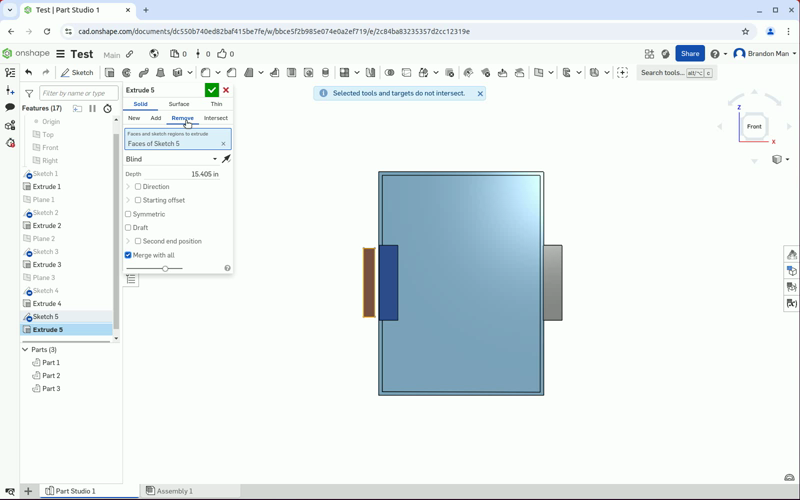
key(enter)
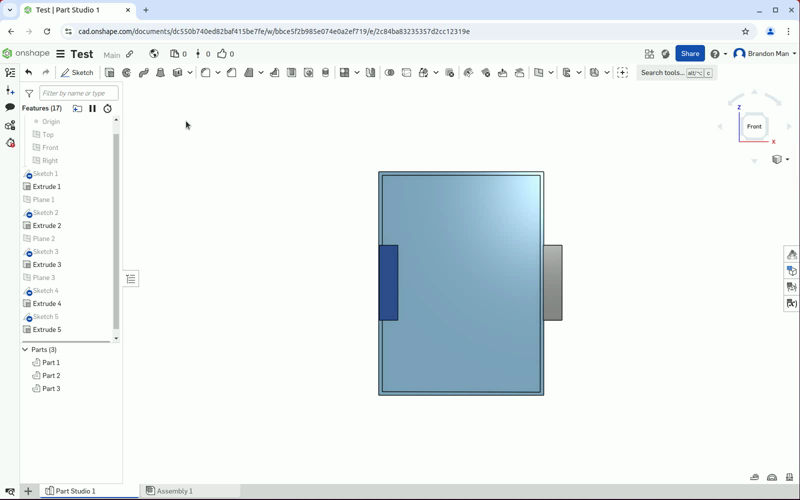
key(shift+h)
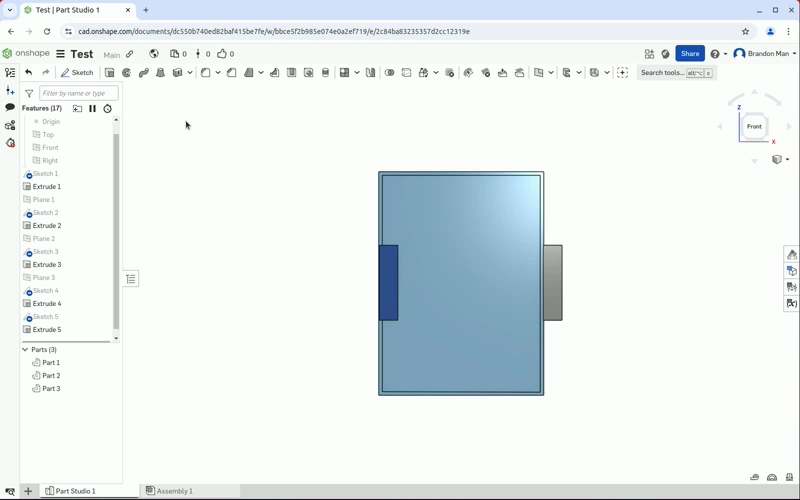
key(shift+h)
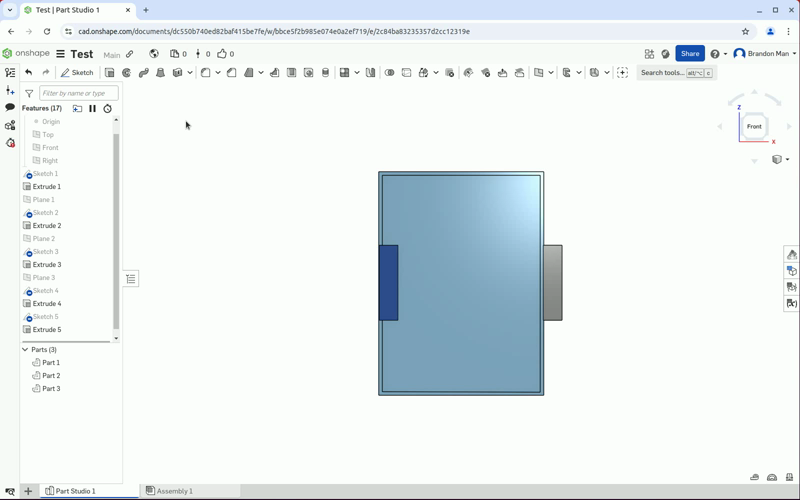
mouse_move(69, 176)
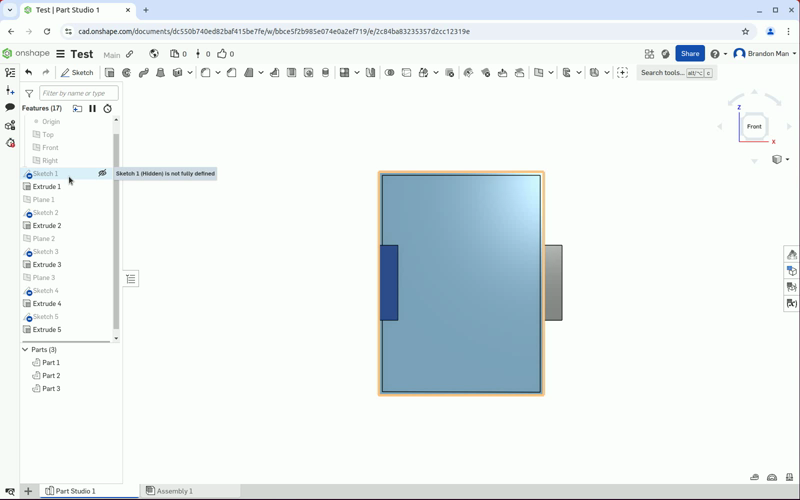
click(69, 176)
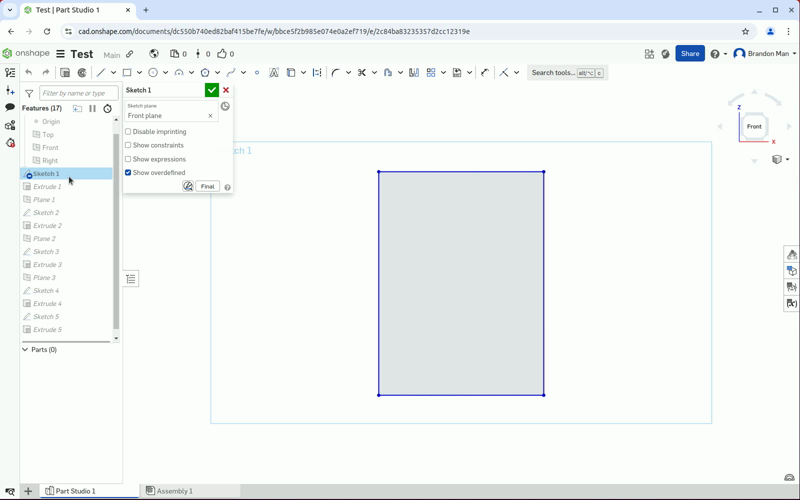
mouse_move(229, 92)
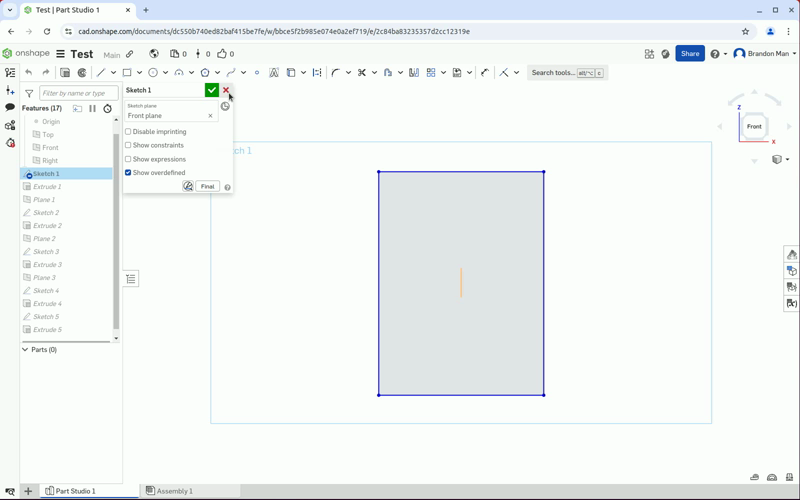
click(229, 92)
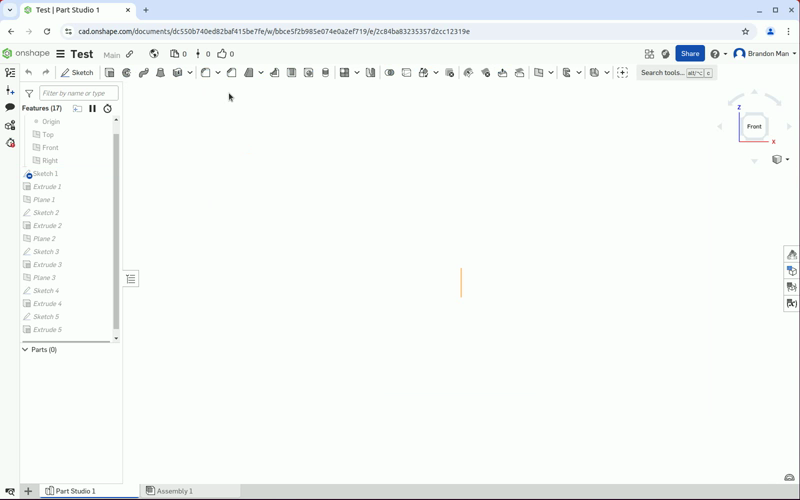
key(shift+s)
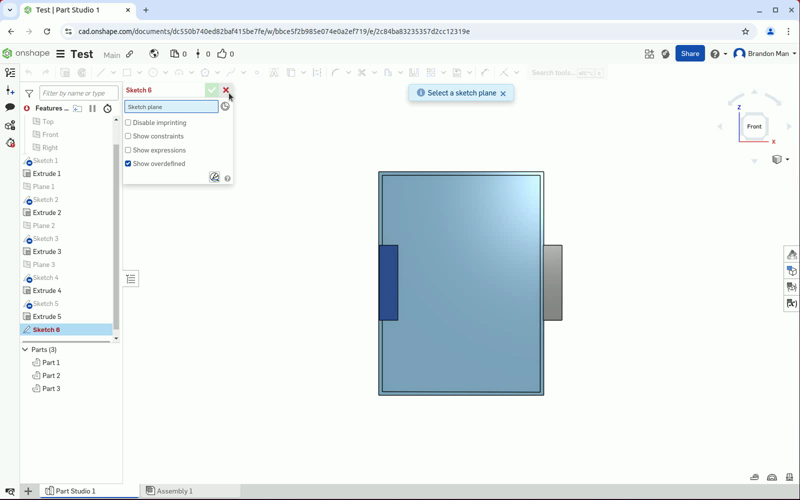
mouse_move(69, 189)
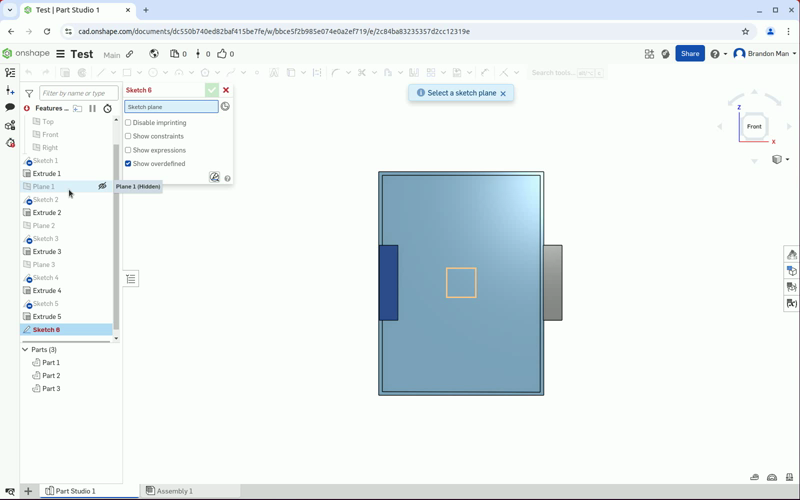
click(69, 189)
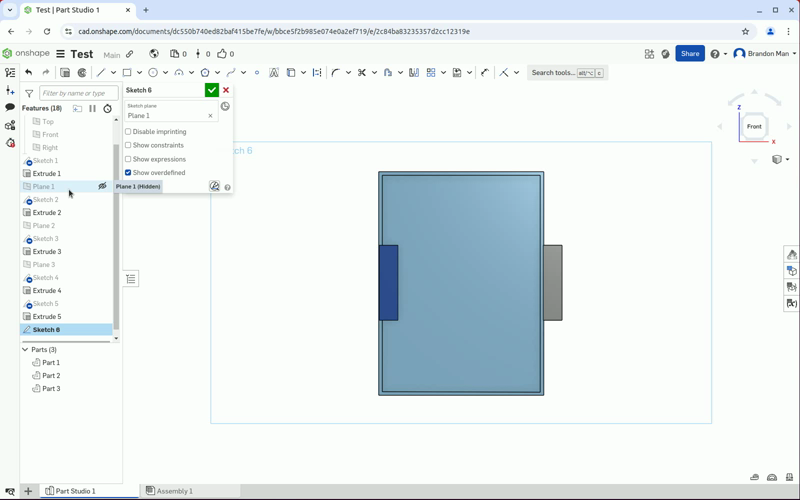
mouse_move(73, 352)
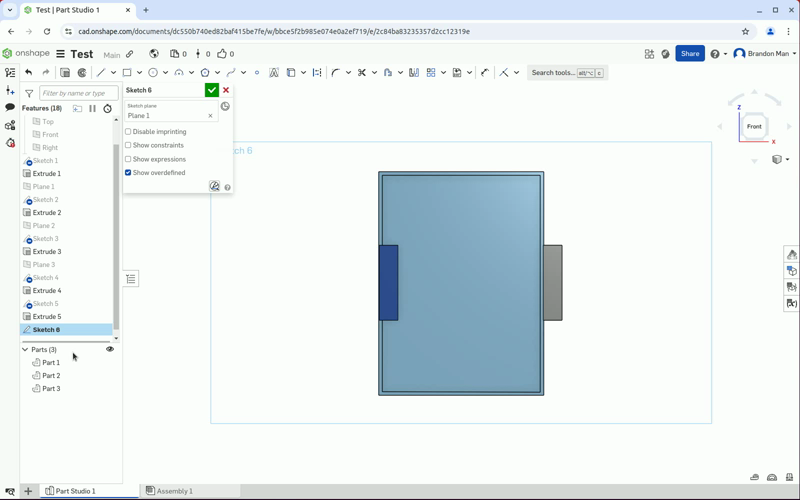
key(y)
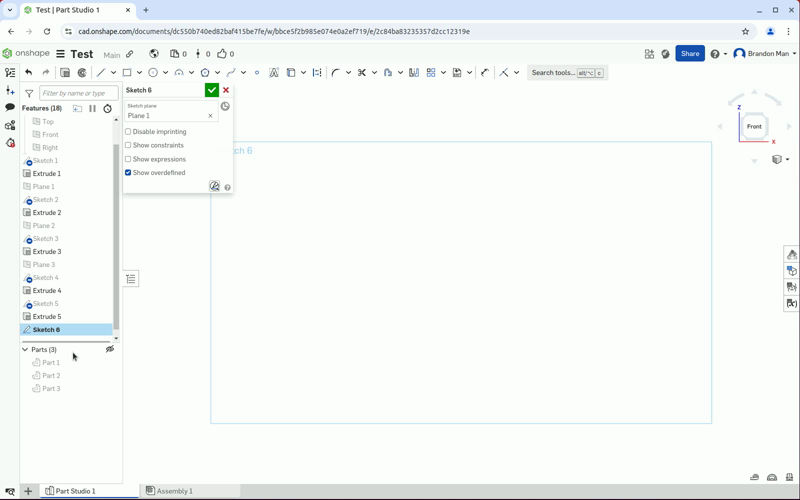
key(l)
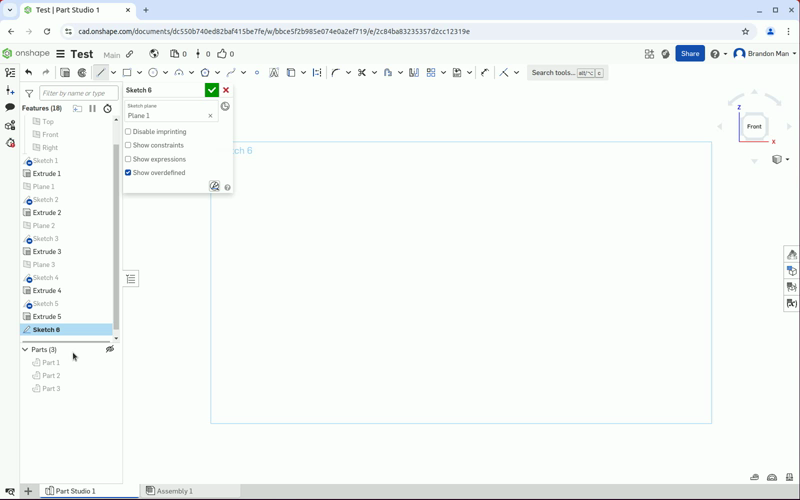
key_down(shift)
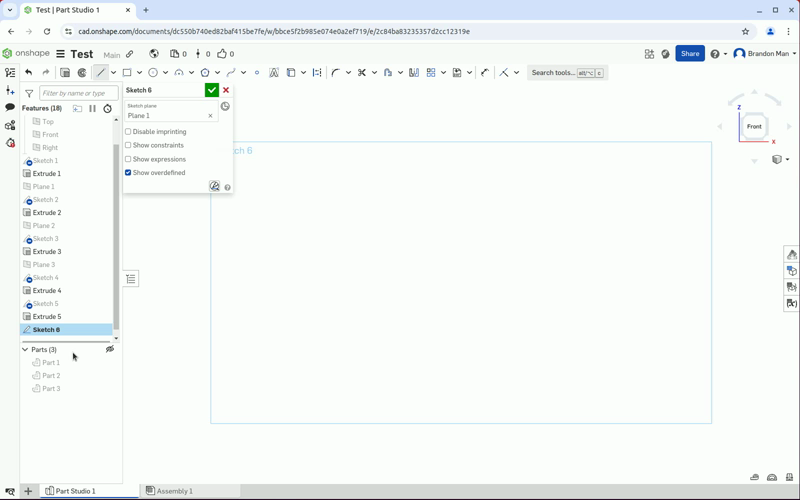
mouse_move(546, 316)
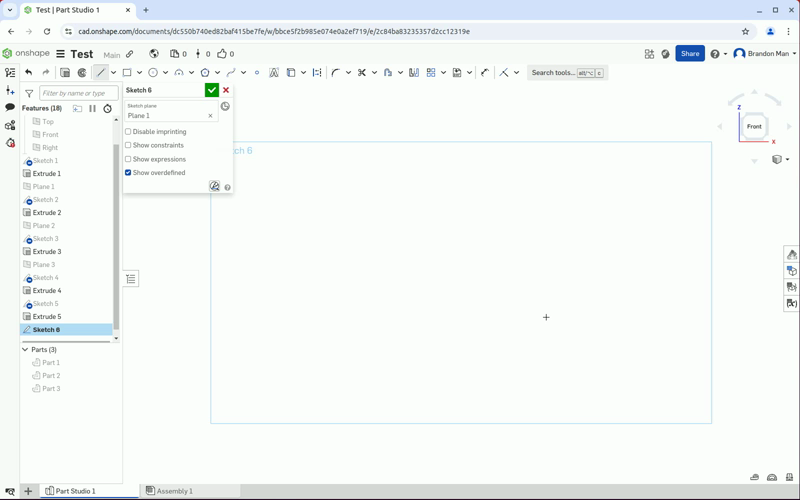
click(546, 316)
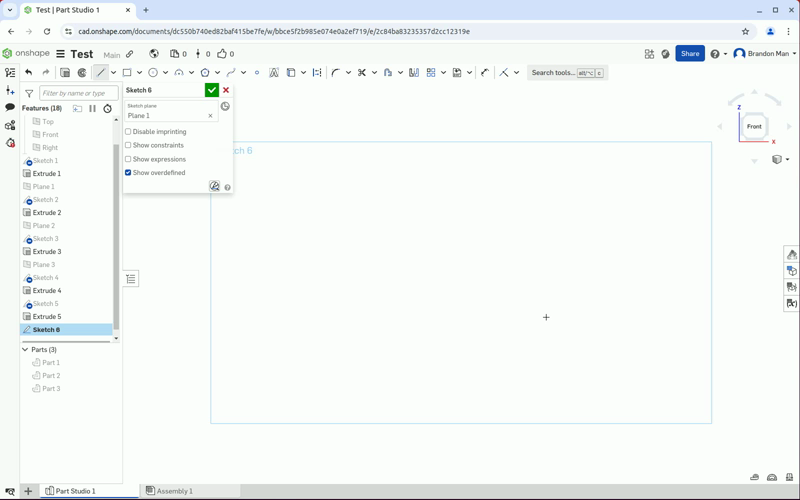
key_up(shift)
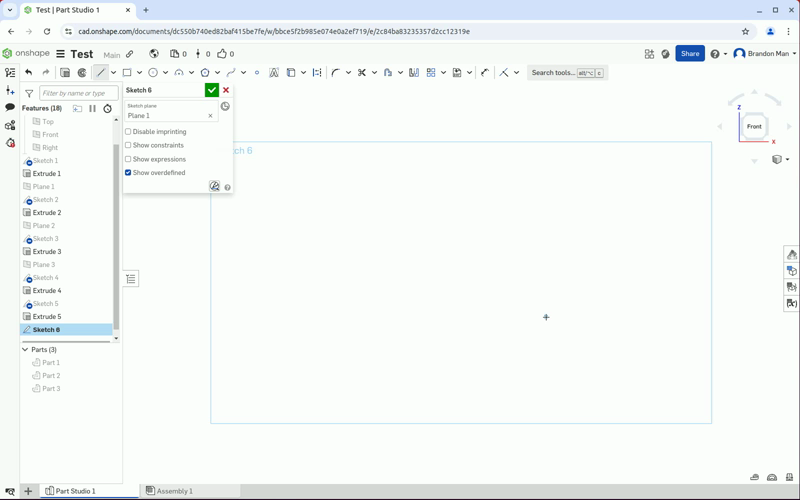
key_down(shift)
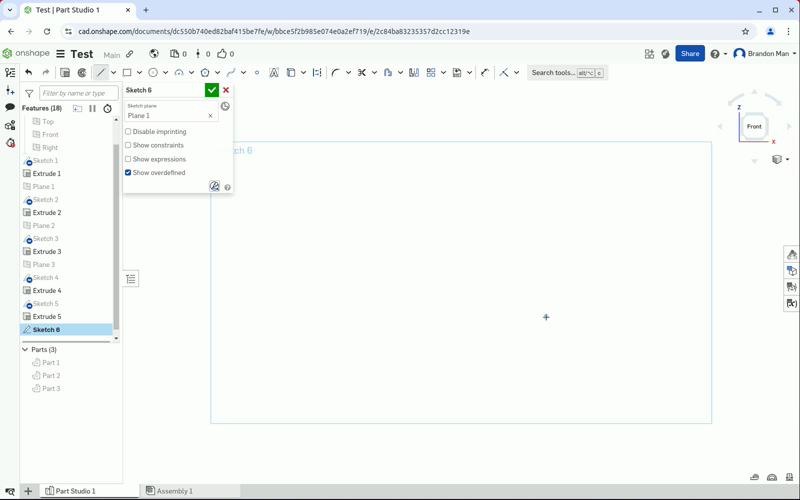
mouse_move(576, 316)
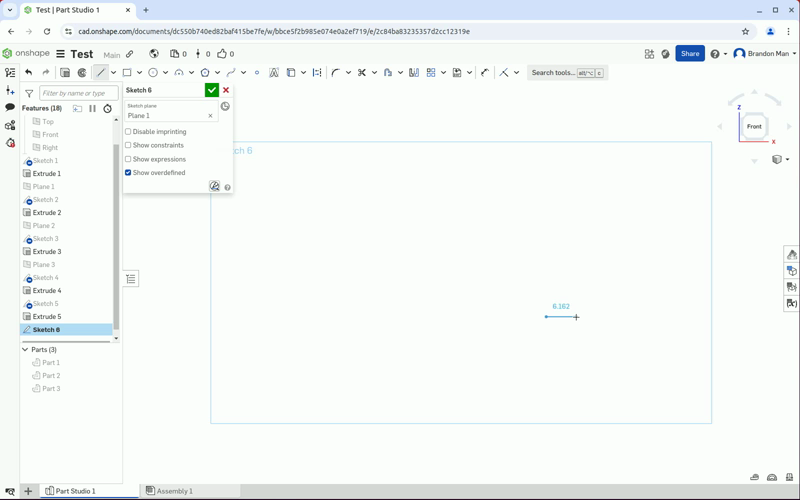
mouse_move(557, 316)
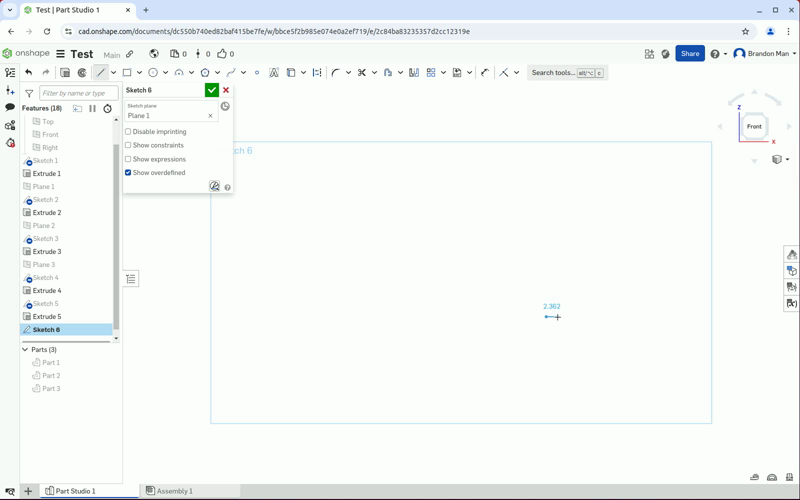
click(557, 316)
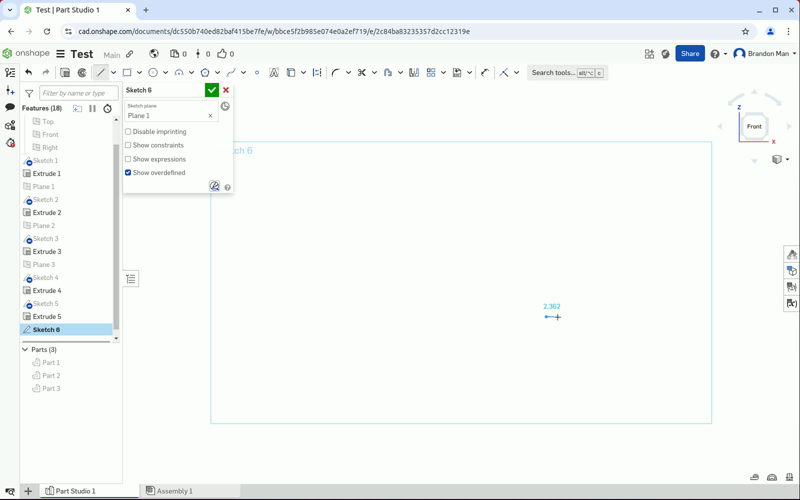
key_up(shift)
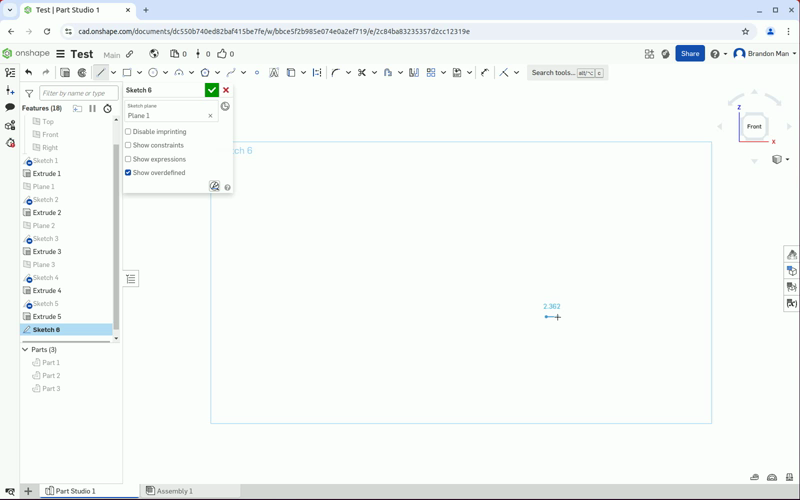
key_down(shift)
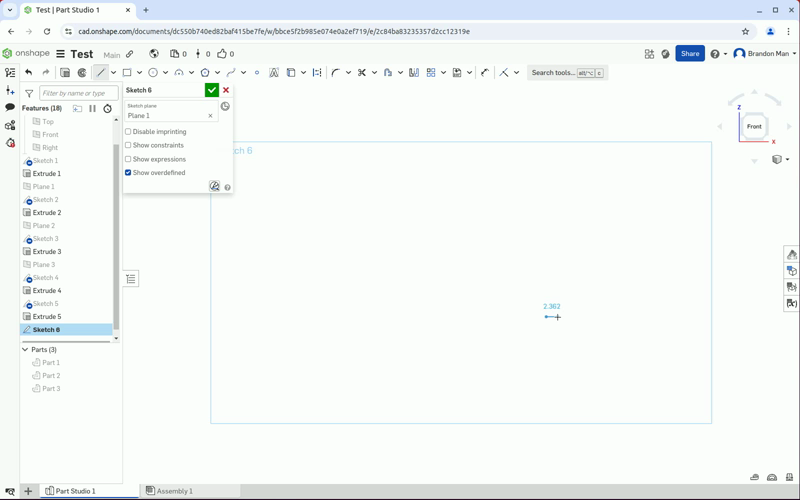
mouse_move(557, 248)
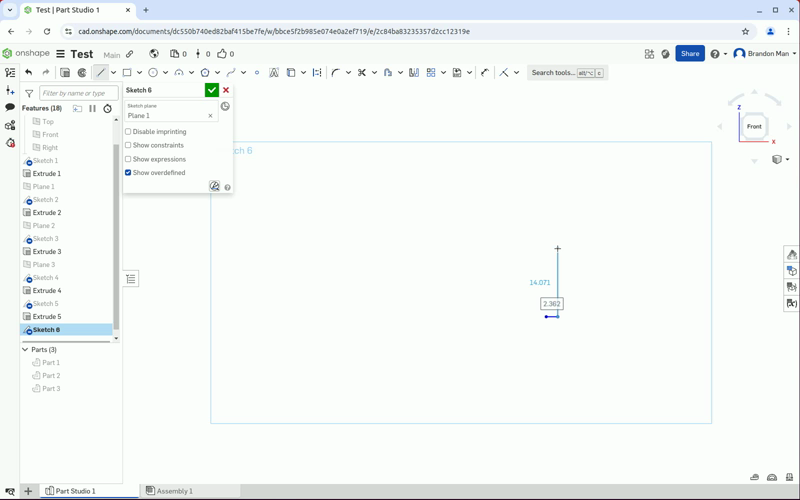
click(557, 248)
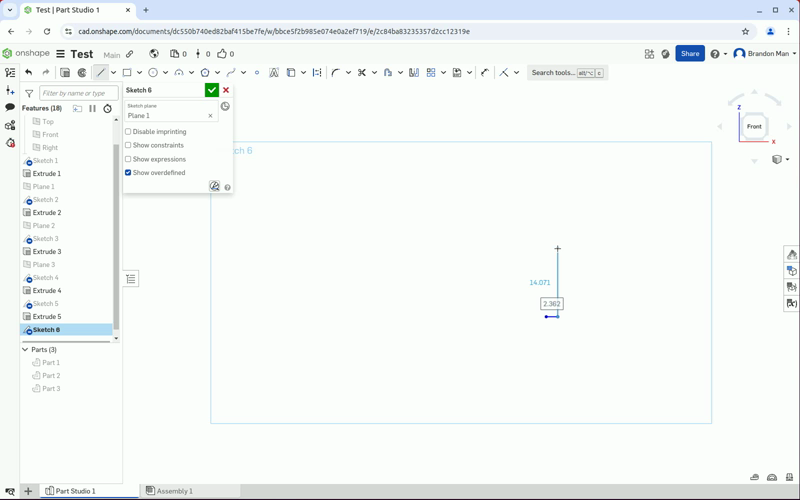
key_up(shift)
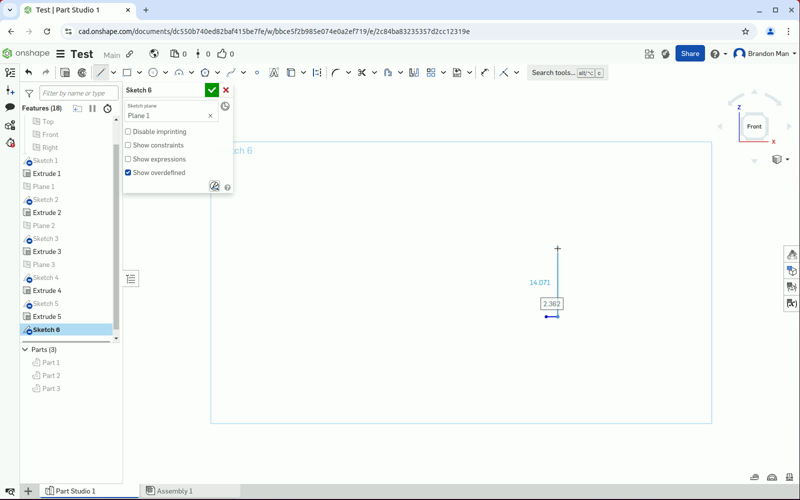
key_down(shift)
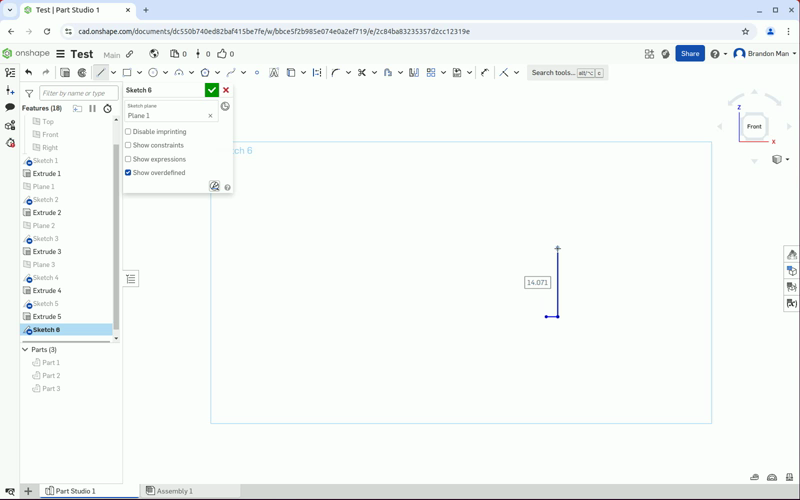
mouse_move(587, 248)
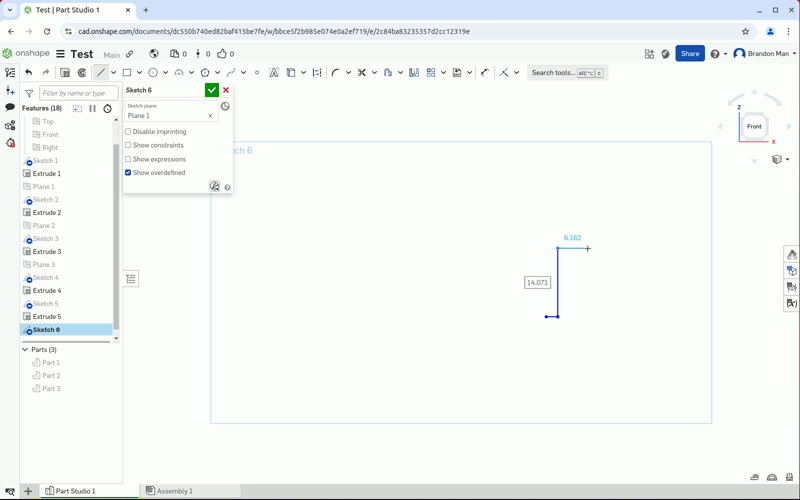
mouse_move(546, 248)
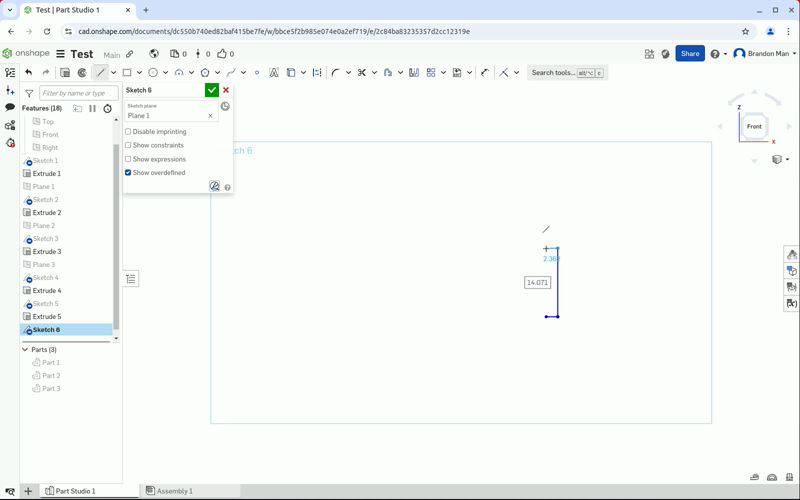
click(546, 248)
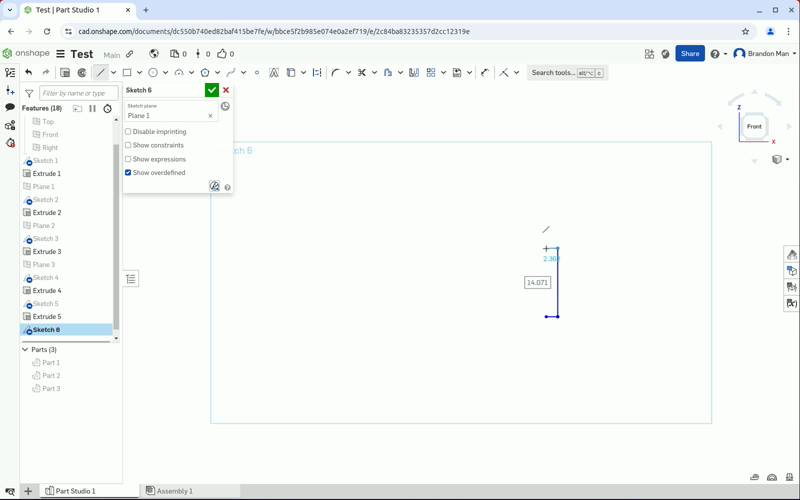
key_up(shift)
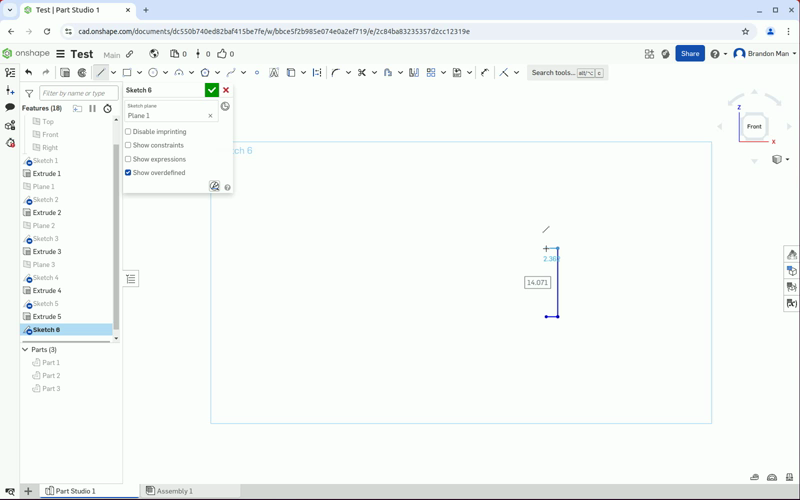
key_down(shift)
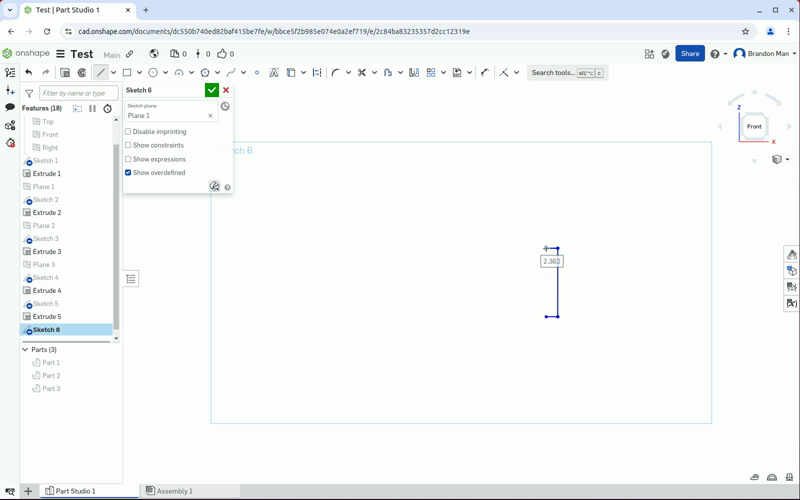
mouse_move(546, 316)
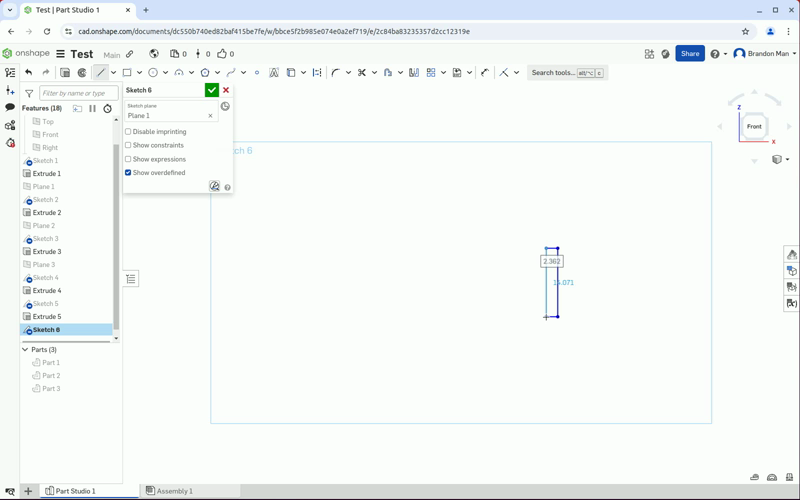
key_up(shift)
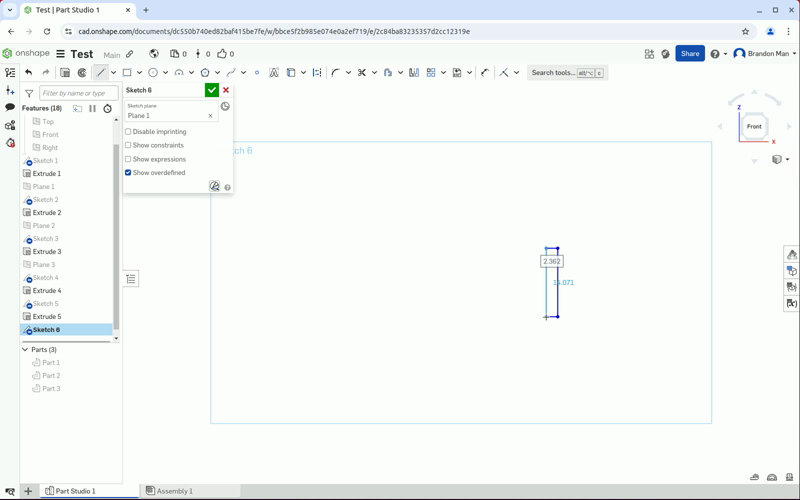
click(546, 316)
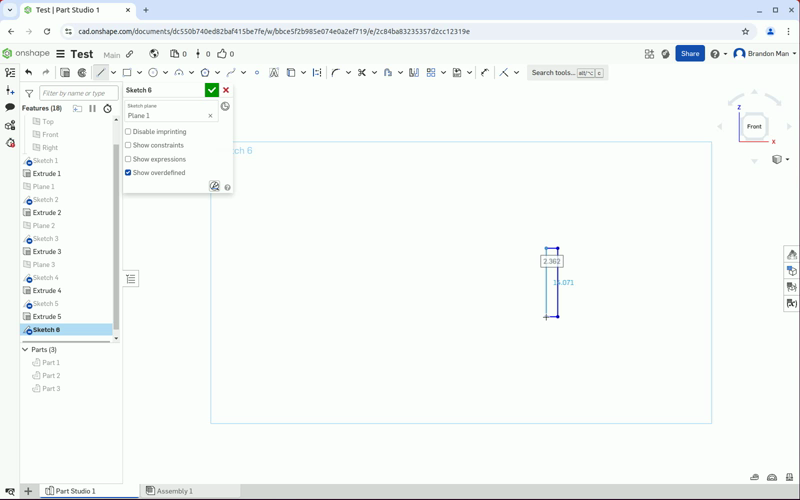
key(esc)
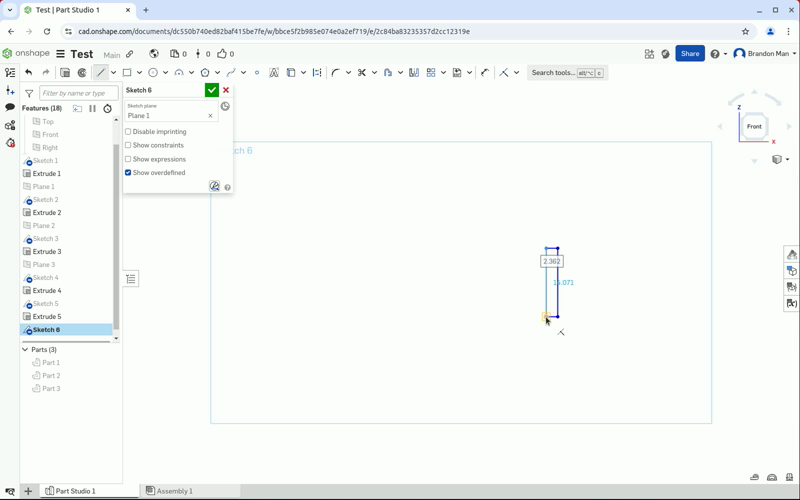
mouse_move(553, 299)
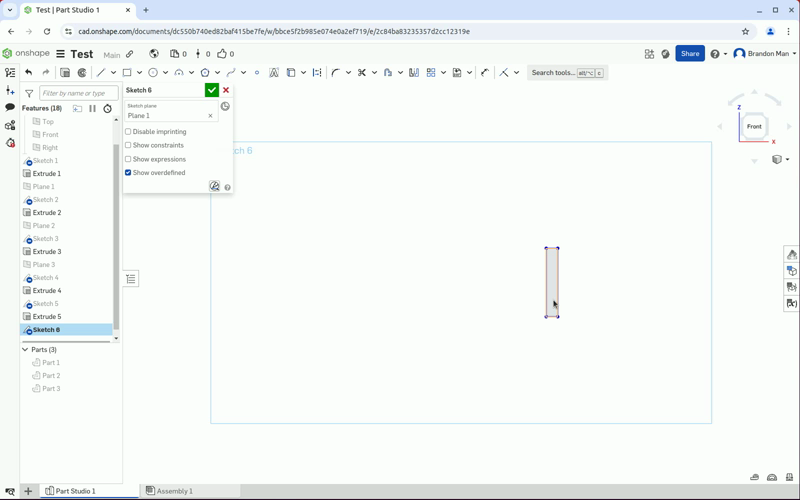
scroll(6)
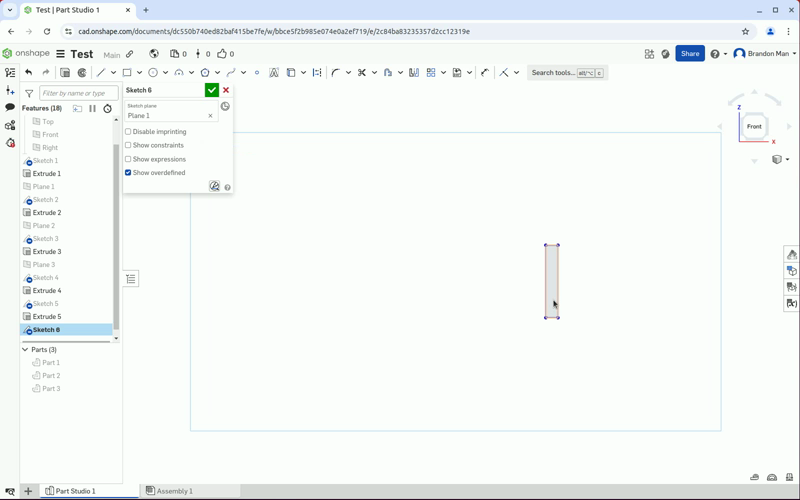
scroll(6)
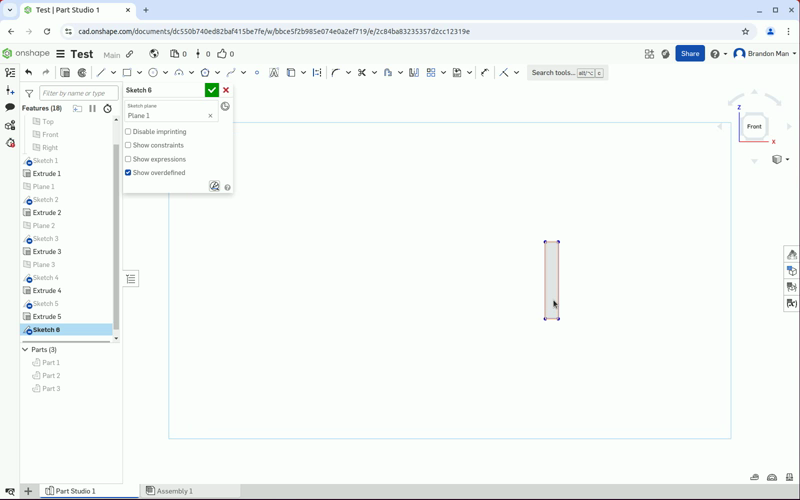
scroll(6)
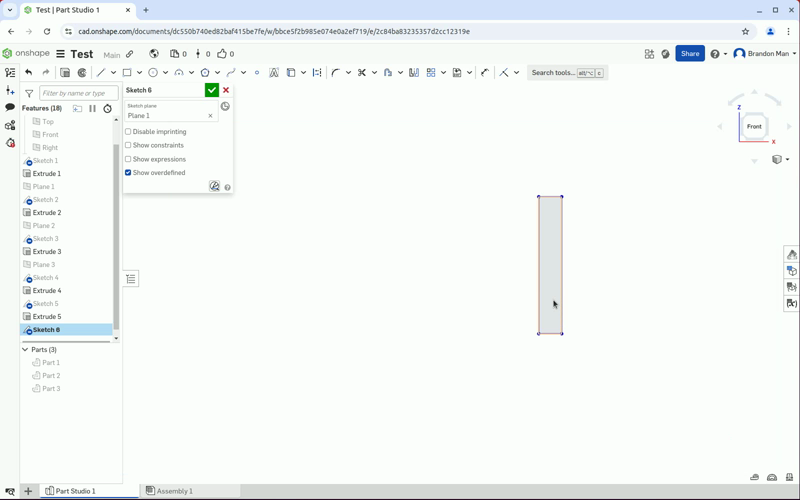
scroll(6)
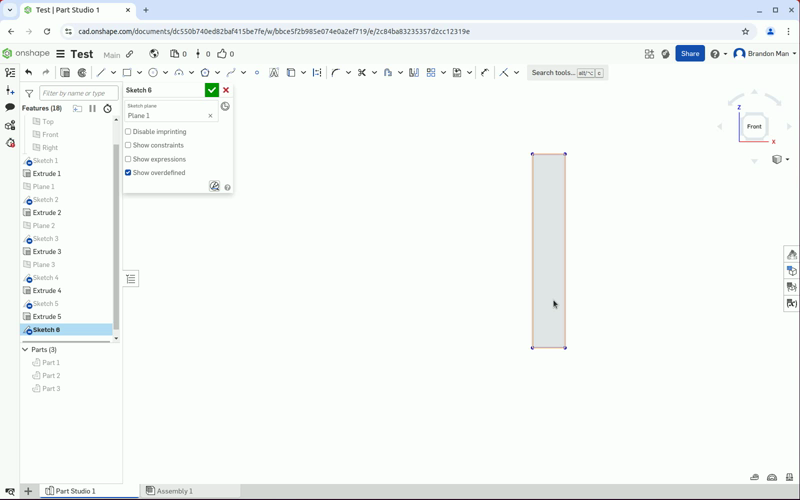
scroll(6)
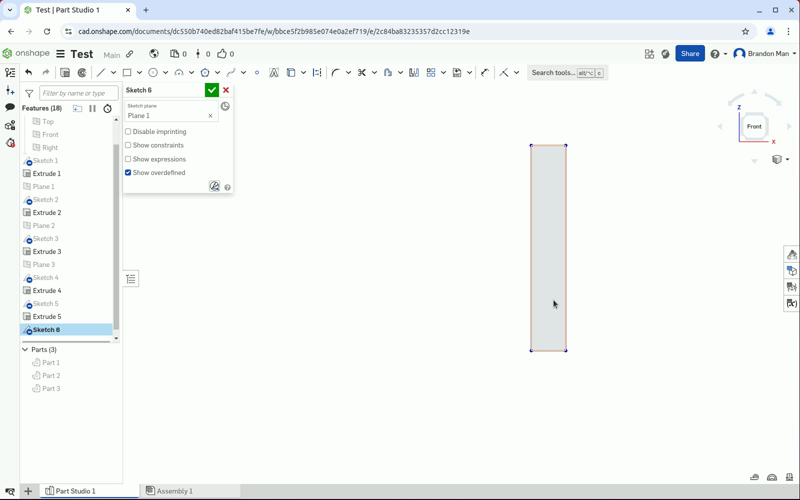
scroll(6)
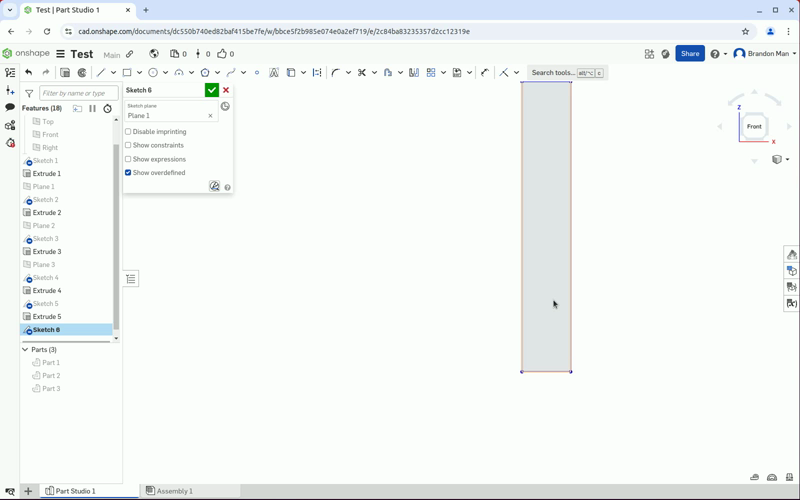
scroll(6)
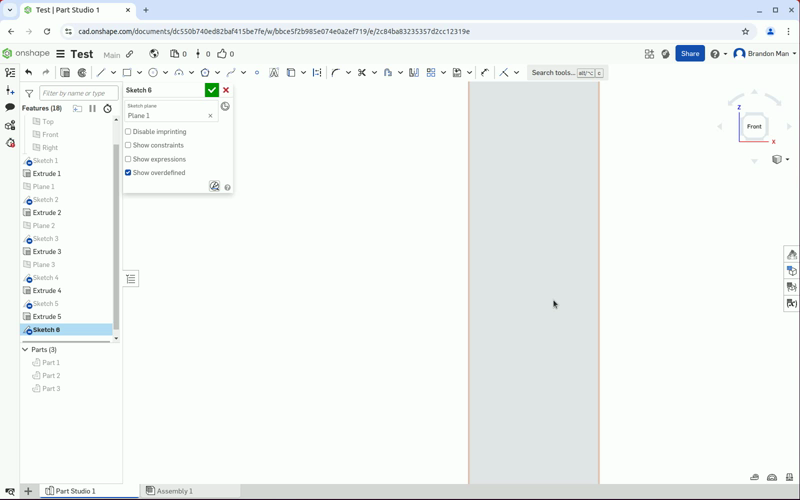
click(553, 299)
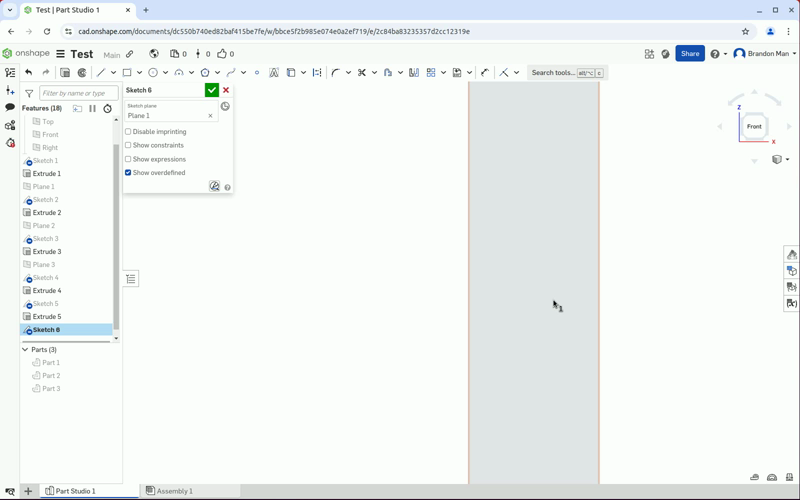
scroll(-6)
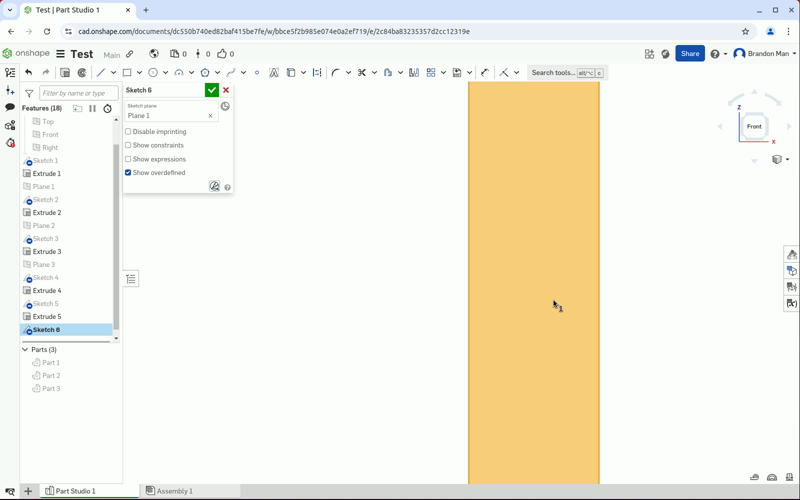
scroll(-6)
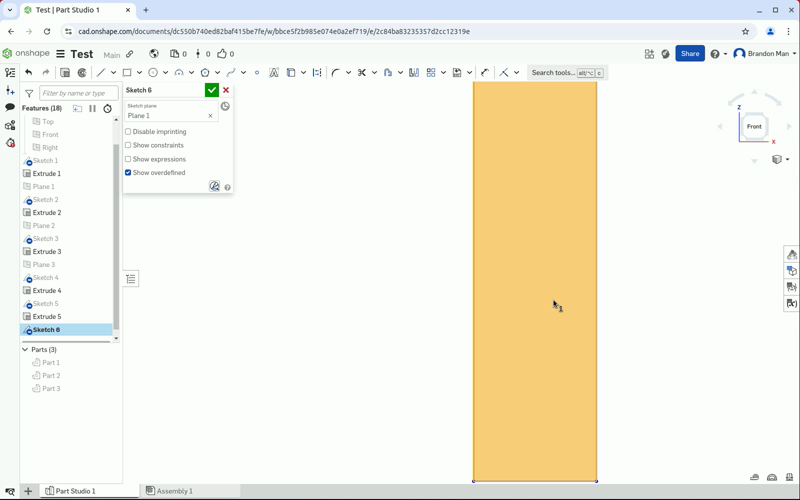
scroll(-6)
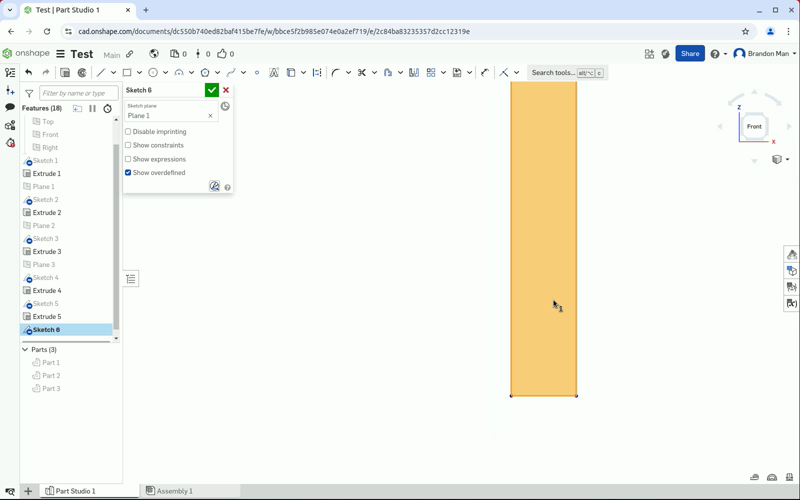
scroll(-6)
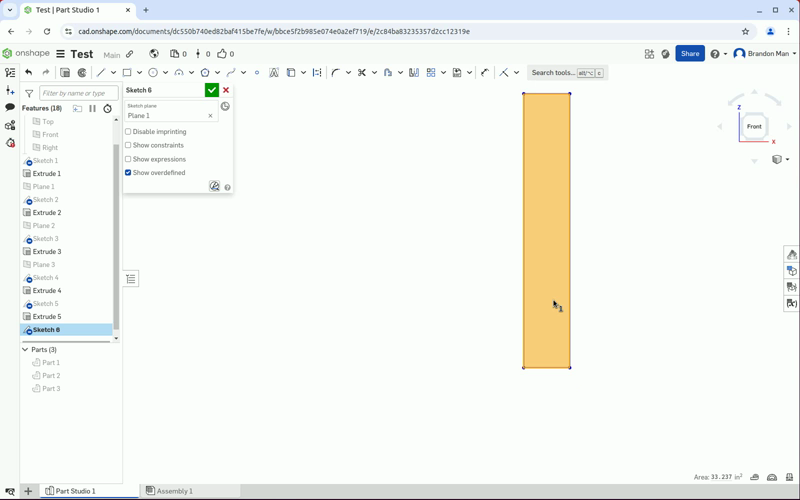
scroll(-6)
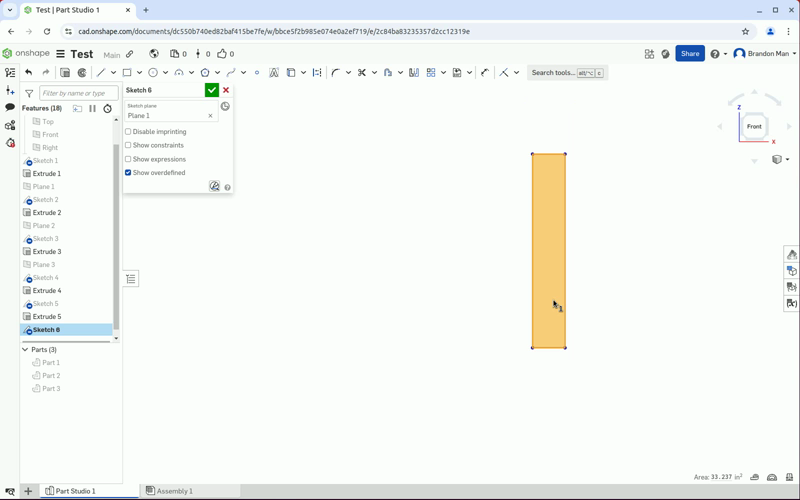
scroll(-6)
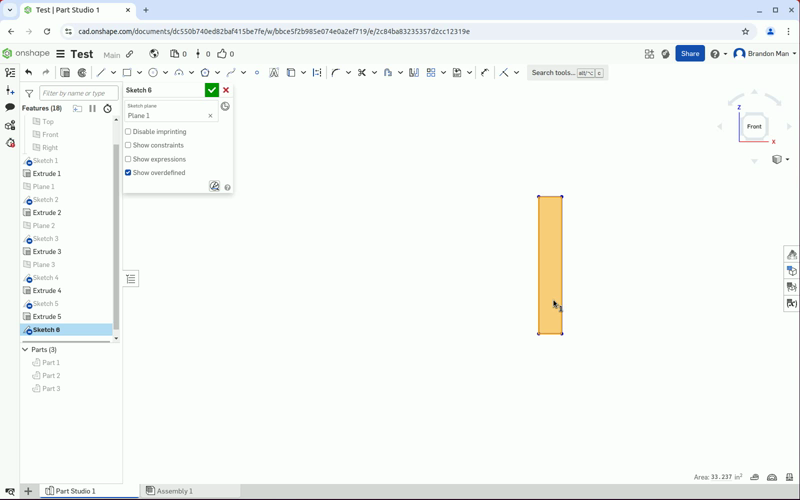
scroll(-6)
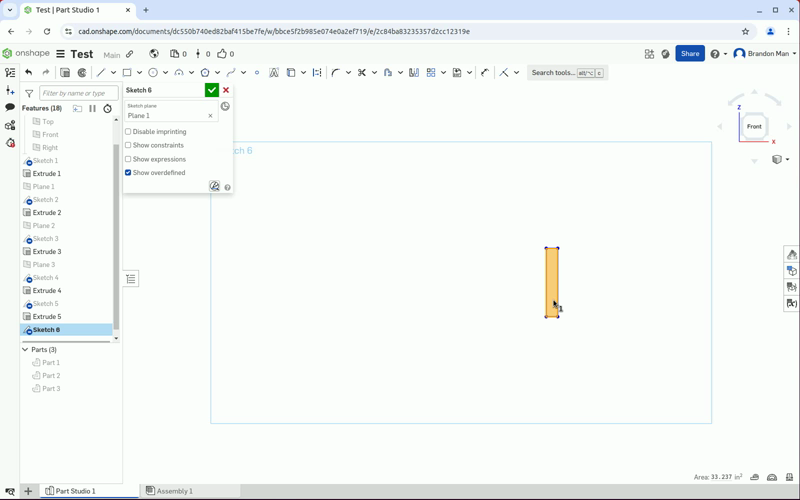
mouse_move(73, 352)
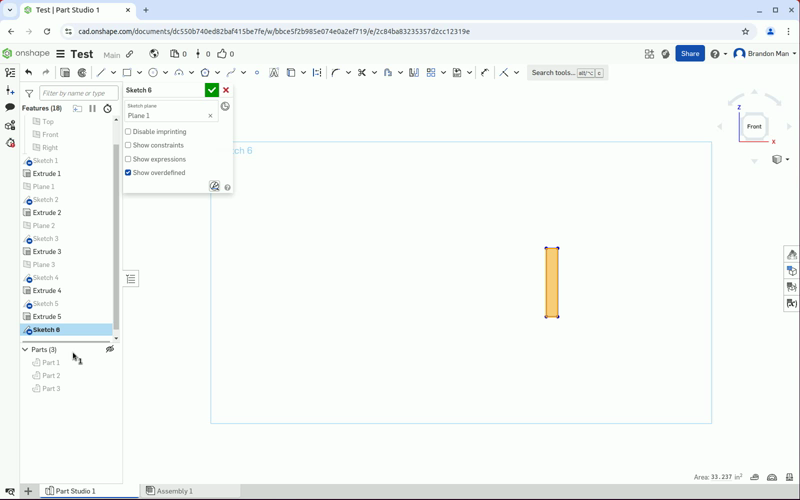
key(shift+y)
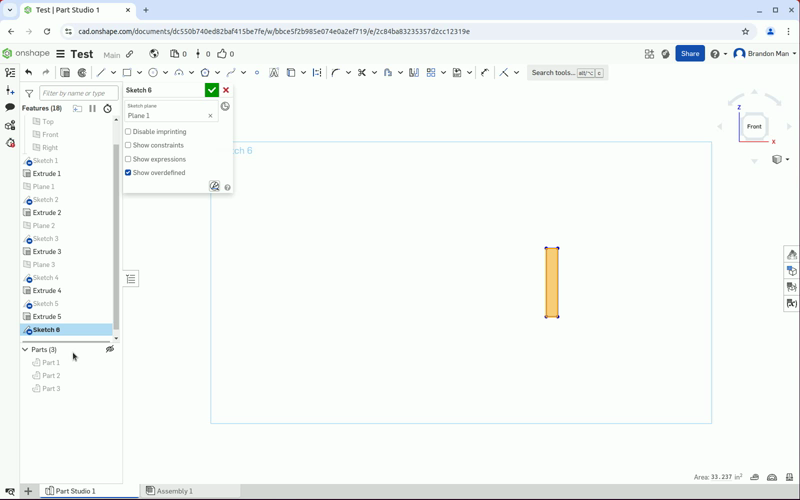
key(shift+e)
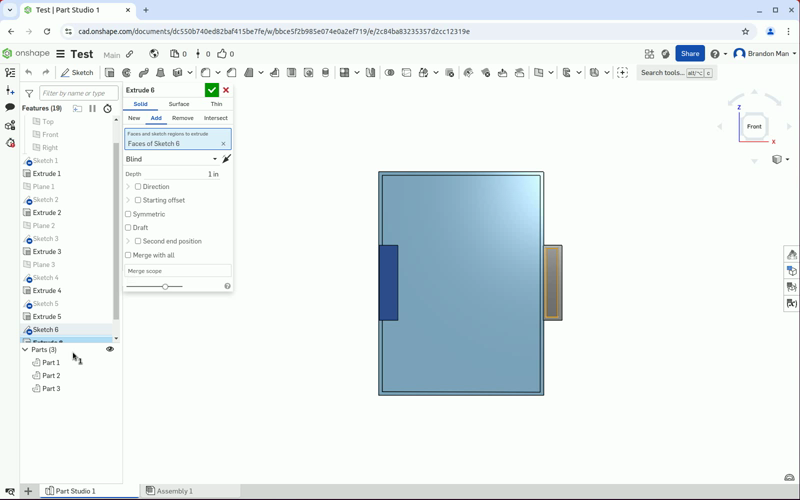
mouse_move(143, 106)
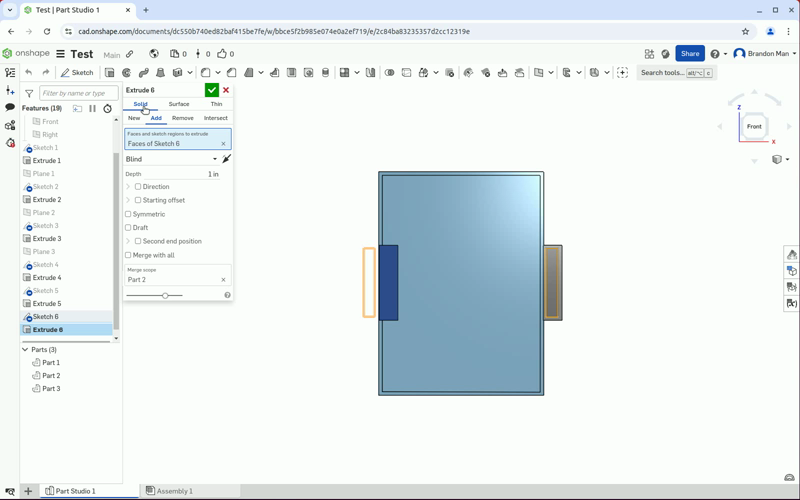
click(143, 106)
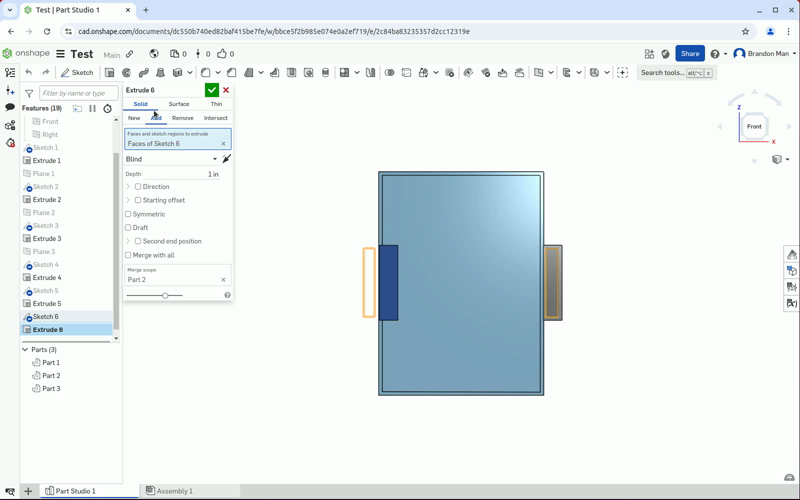
mouse_move(186, 120)
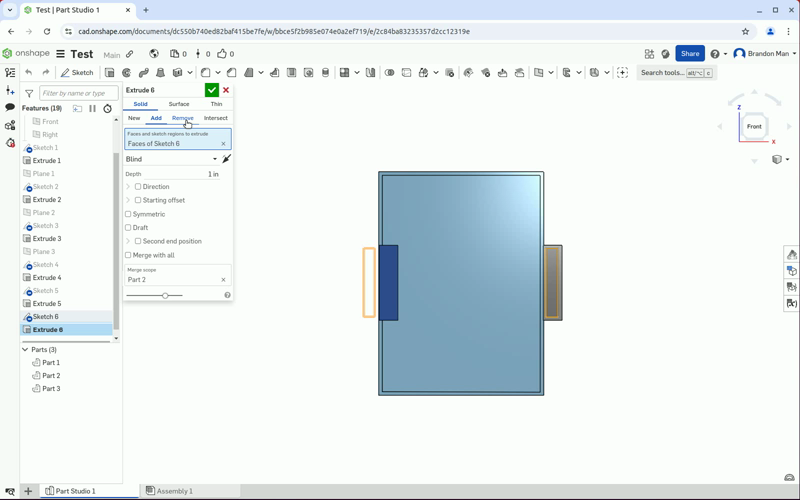
click(186, 120)
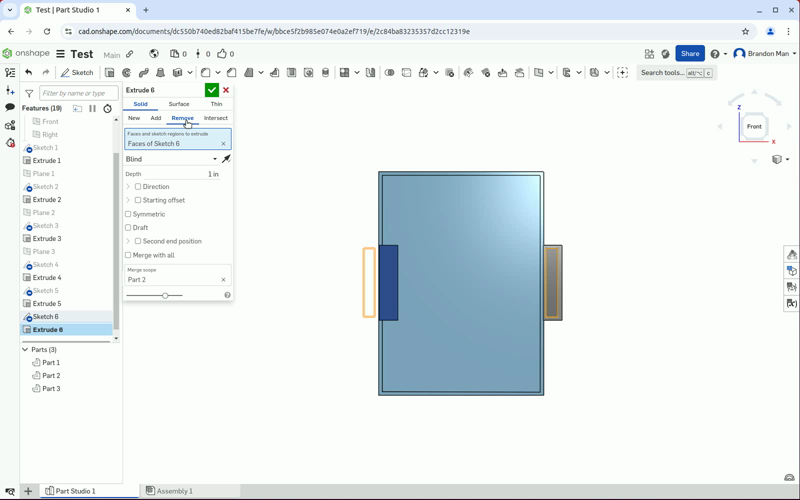
key(tab, 4)
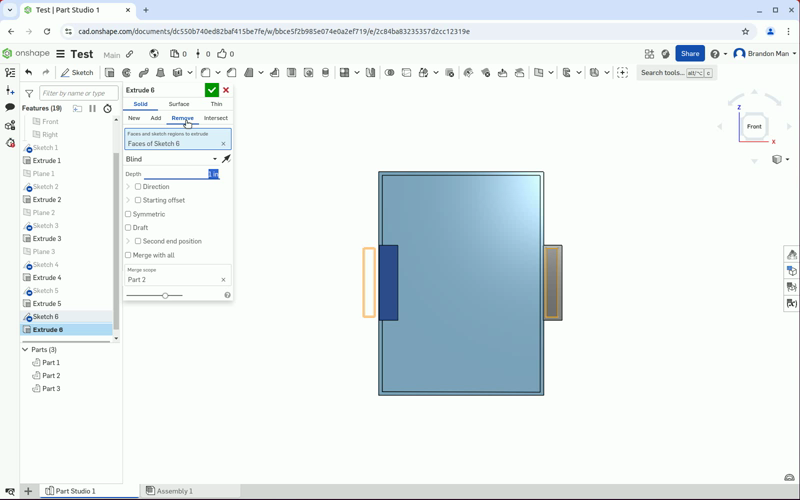
text(15.405)
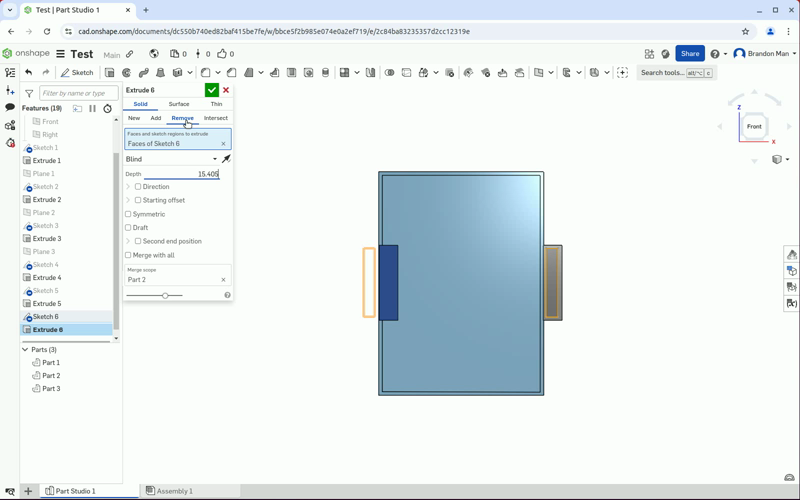
key(tab, 6)
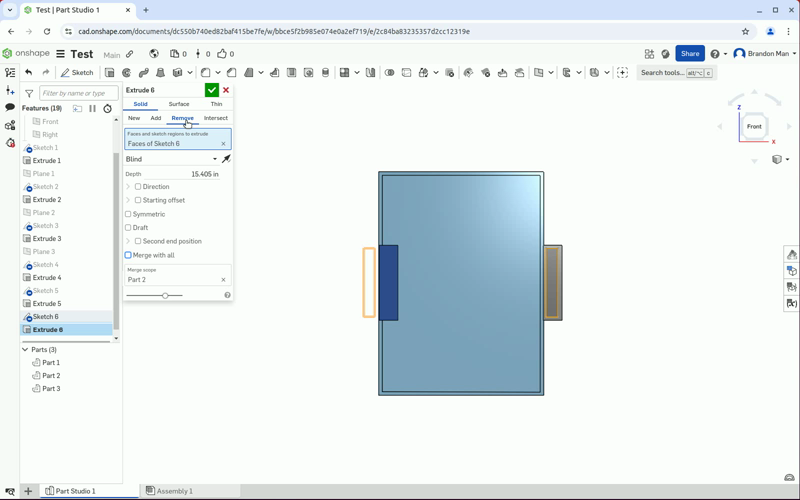
key(space)
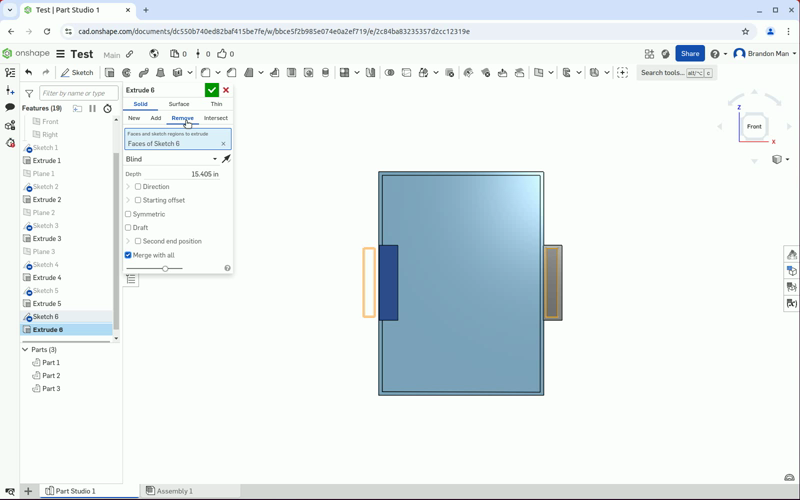
key(enter)
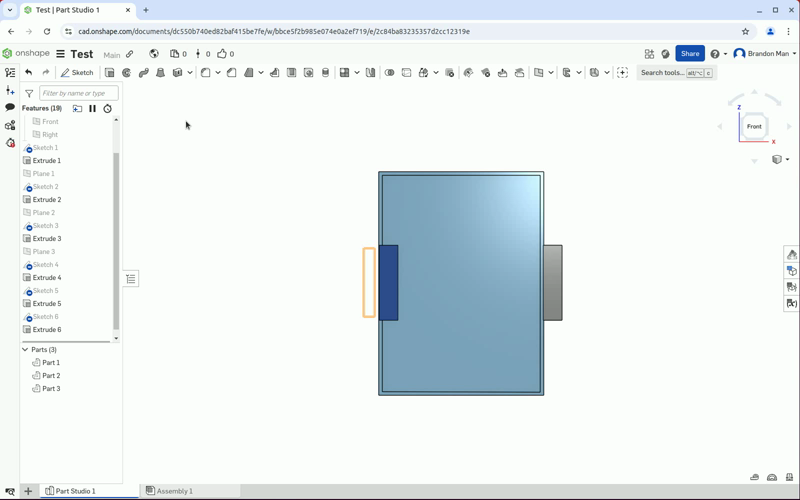
key(shift+h)
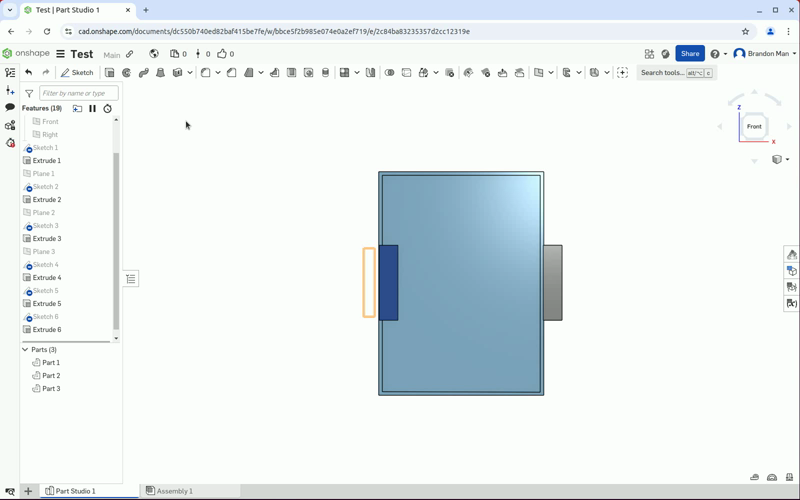
key(shift+h)
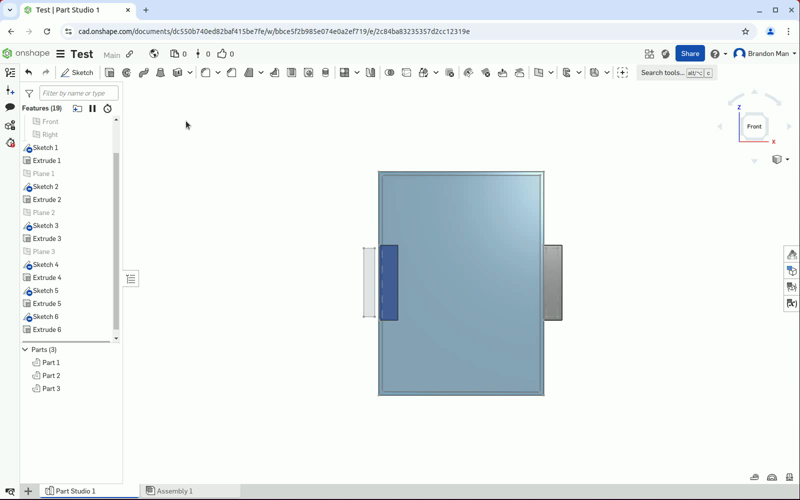
key(shift+7)
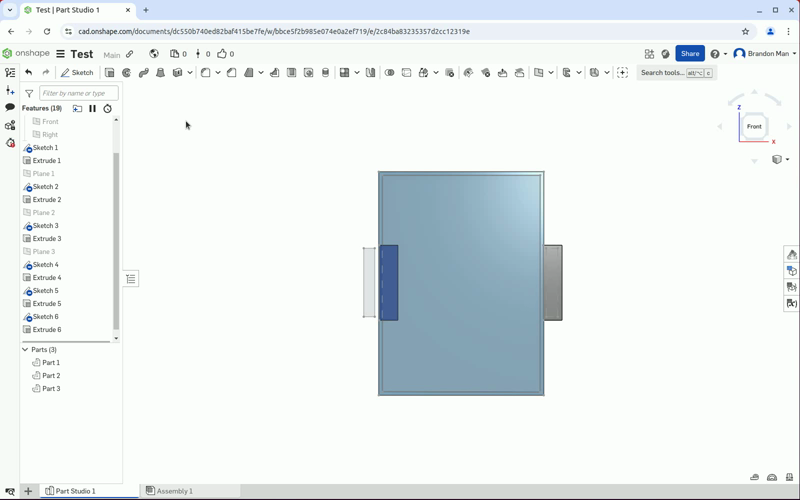
key(left, 2)
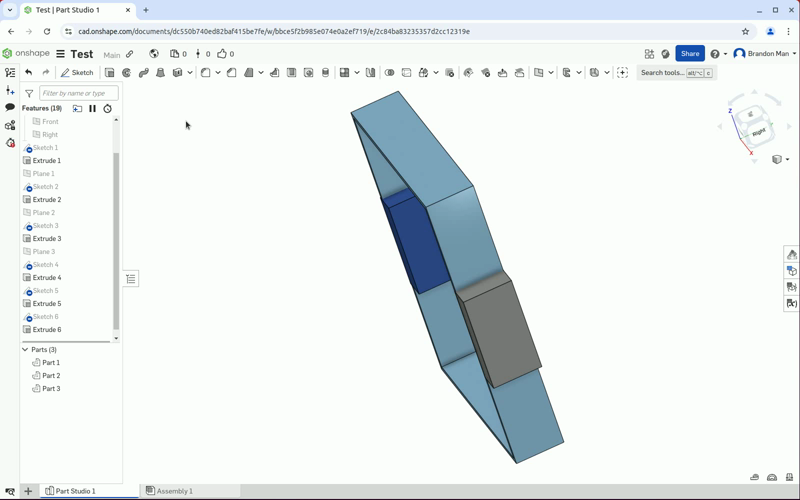
key(down, 2)
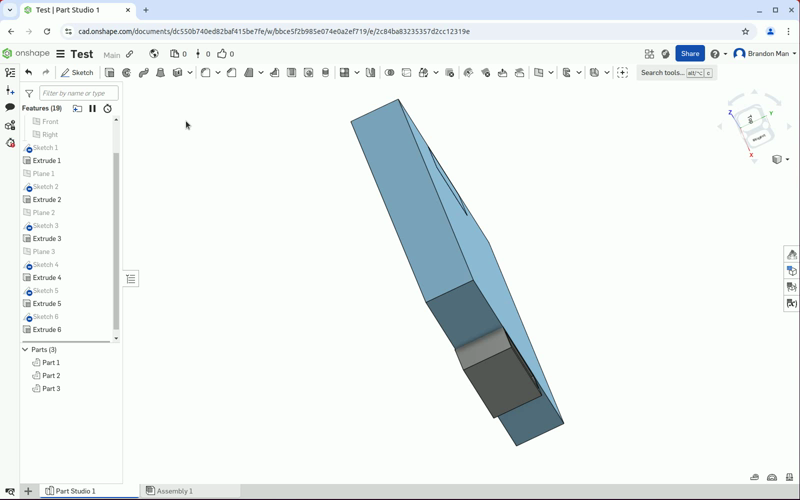
key(up, 2)
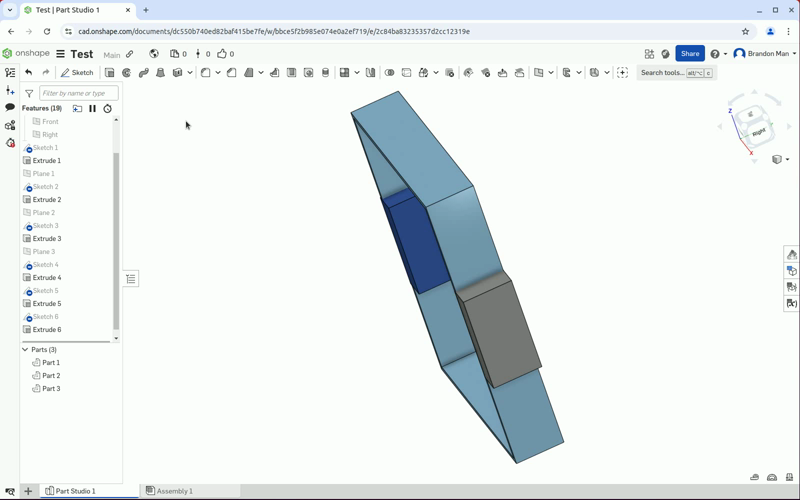
key(right, 2)
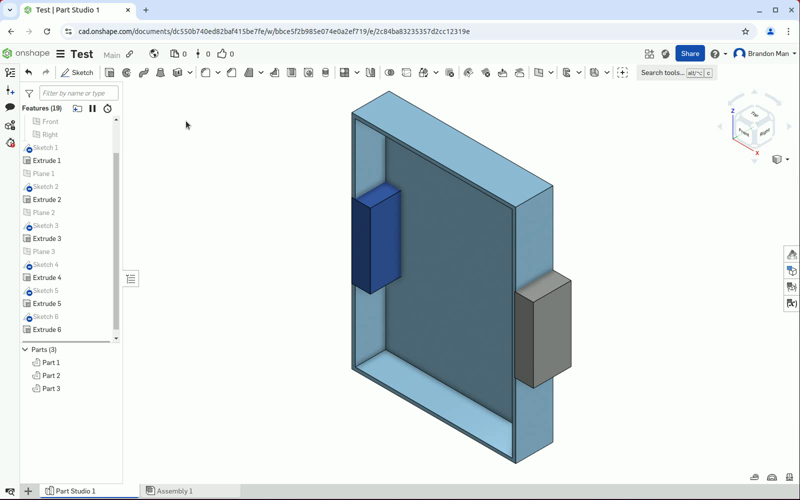
mouse_move(69, 150)
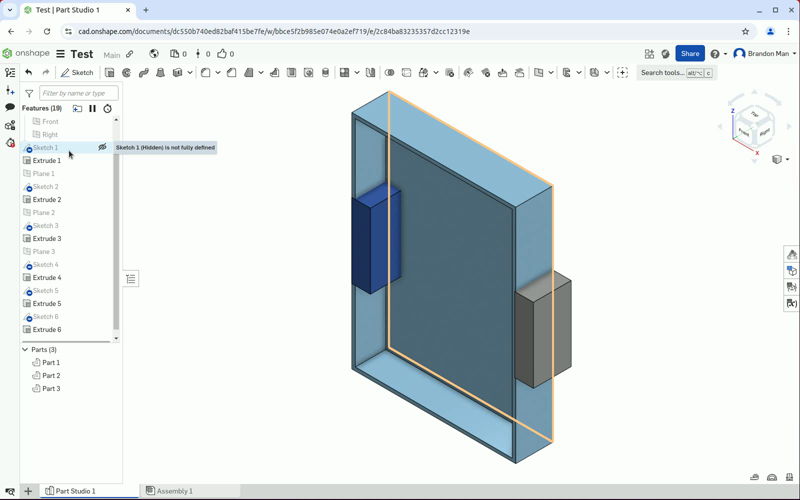
click(69, 150)